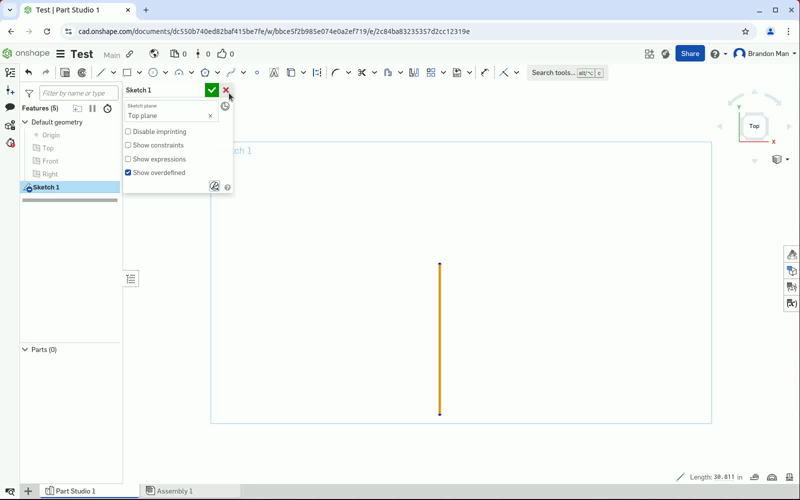
key(shift+h)
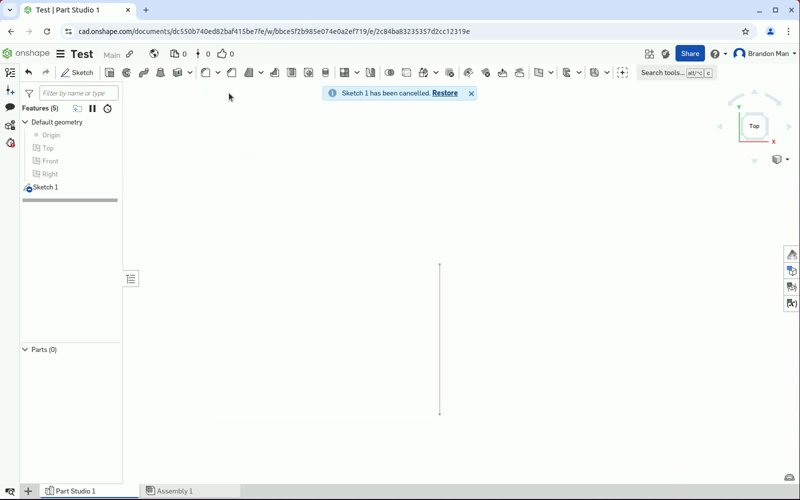
key(shift+s)
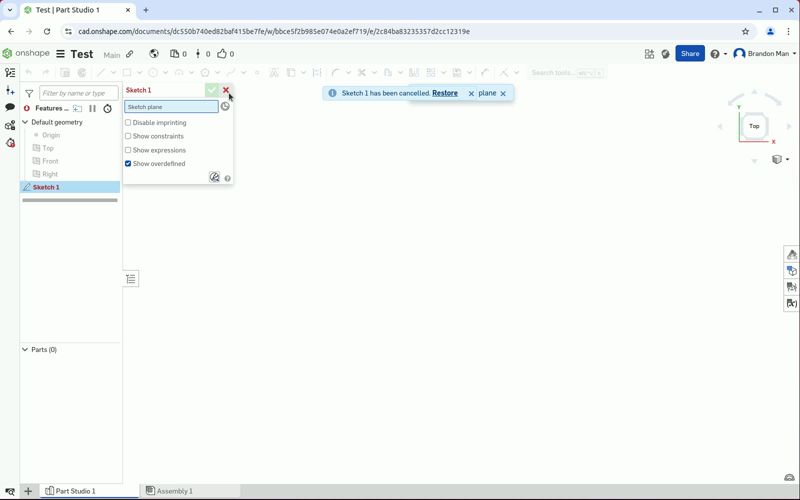
mouse_move(73, 150)
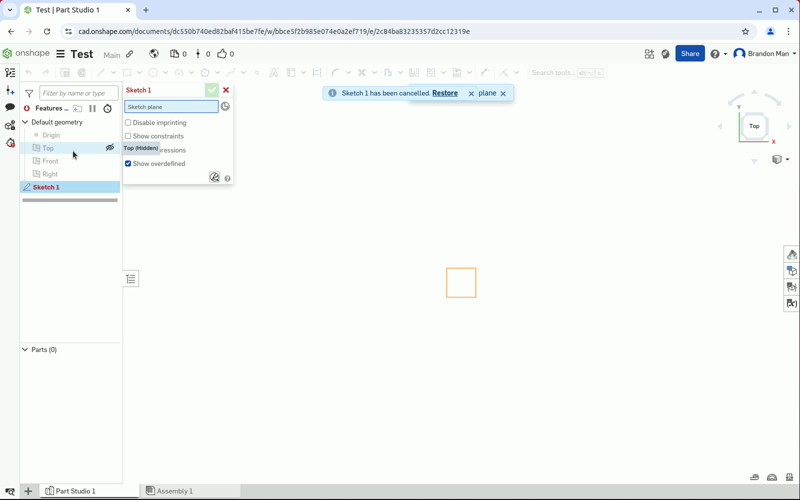
click(73, 150)
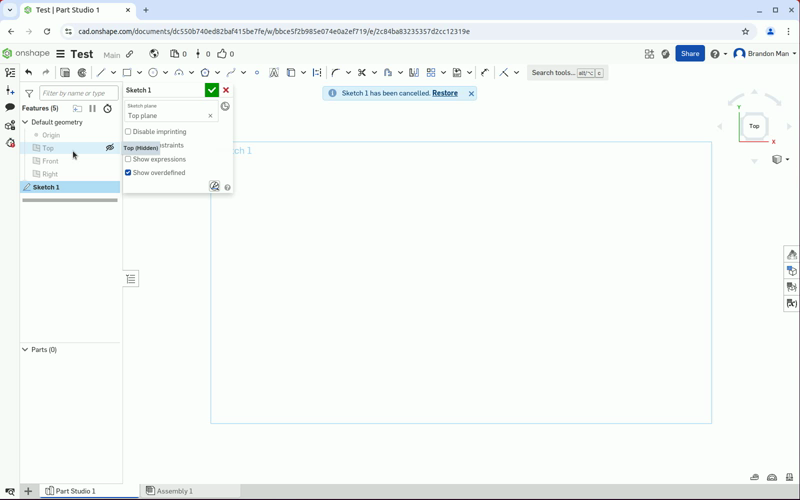
mouse_move(73, 352)
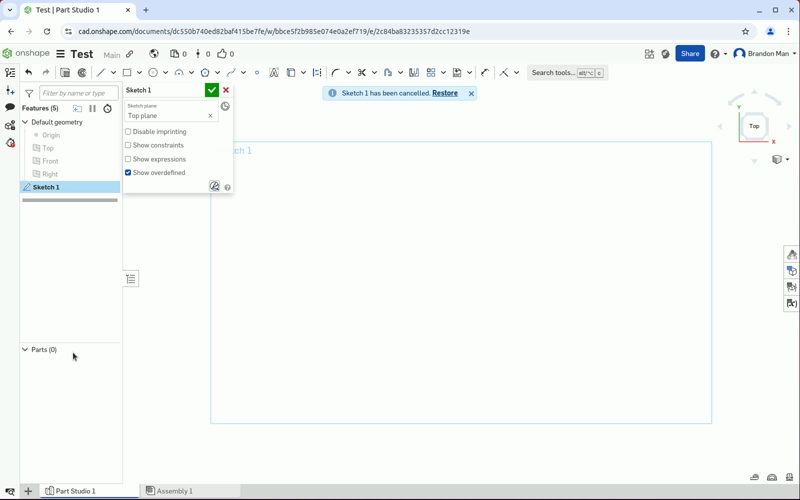
key(y)
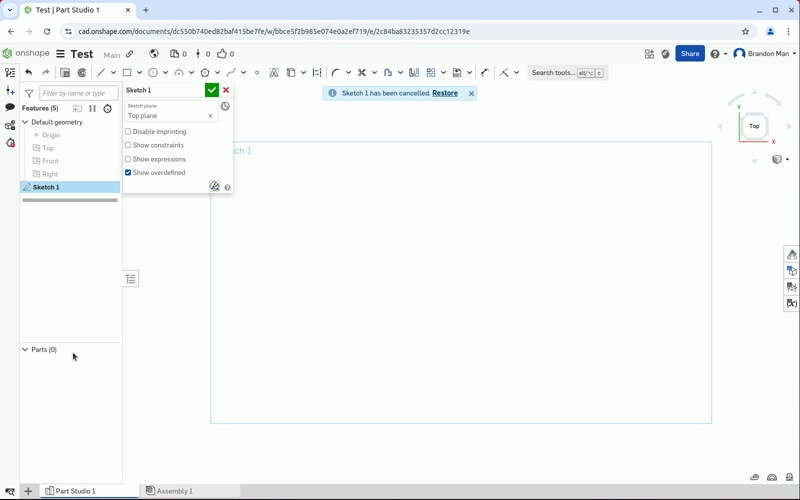
key(l)
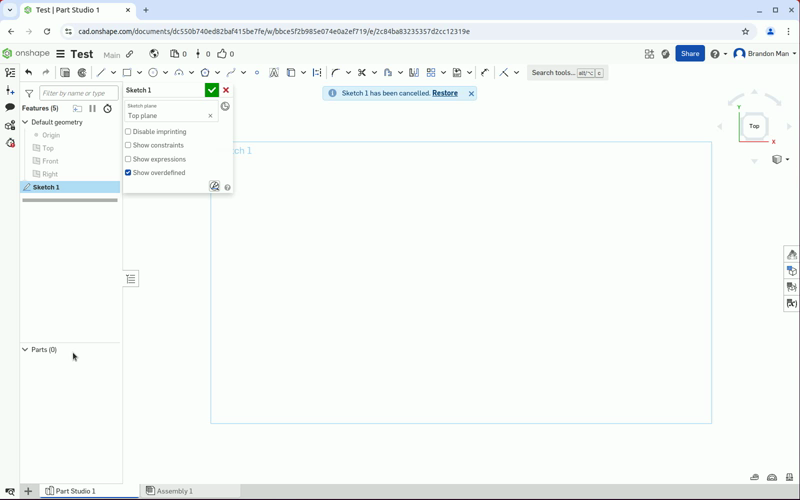
key_down(shift)
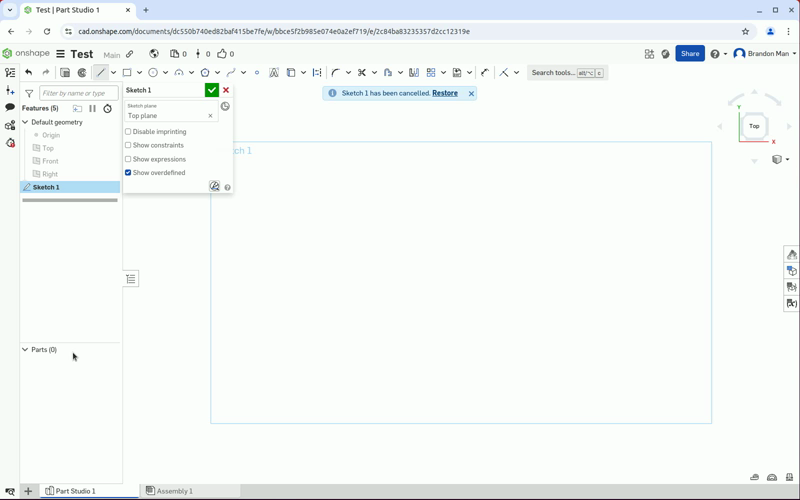
mouse_move(460, 282)
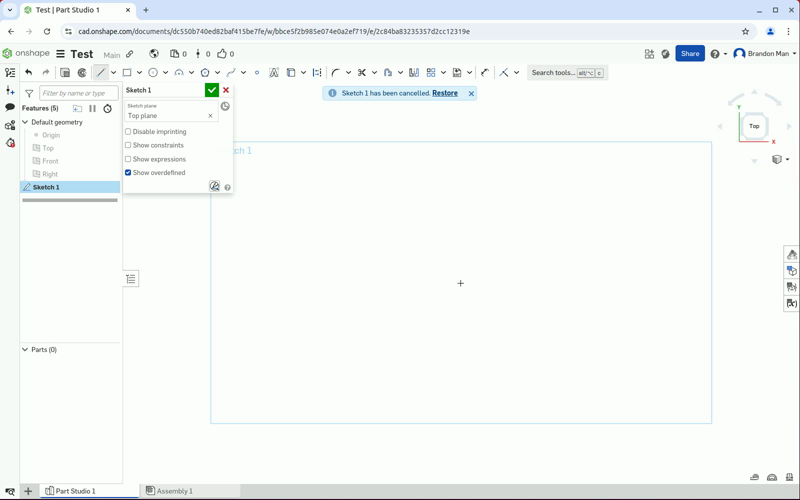
click(460, 282)
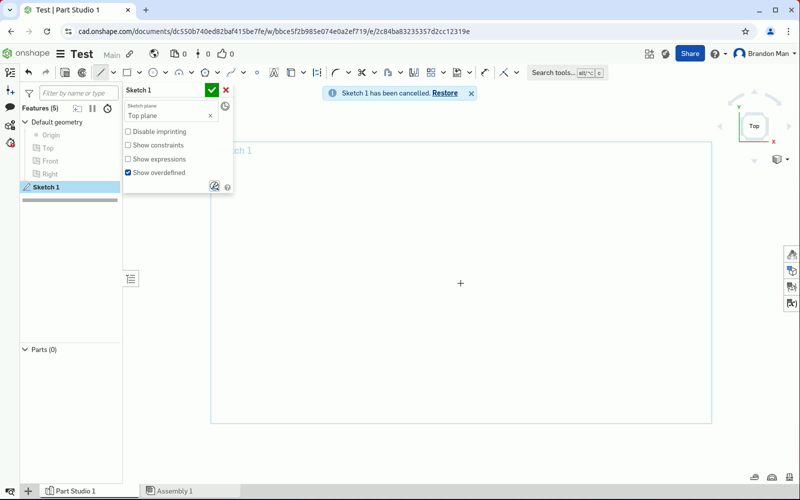
key_up(shift)
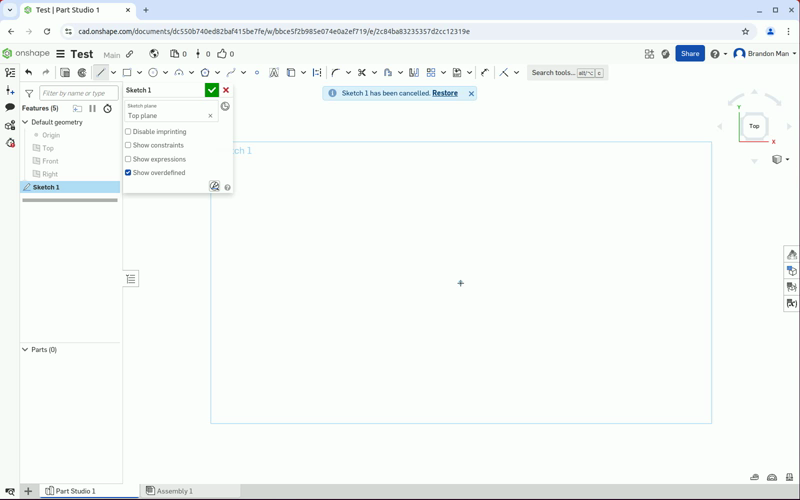
key_down(shift)
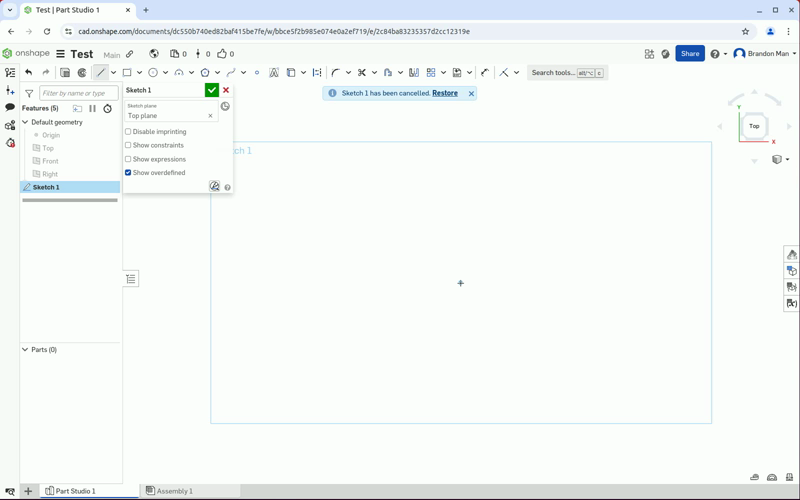
mouse_move(490, 282)
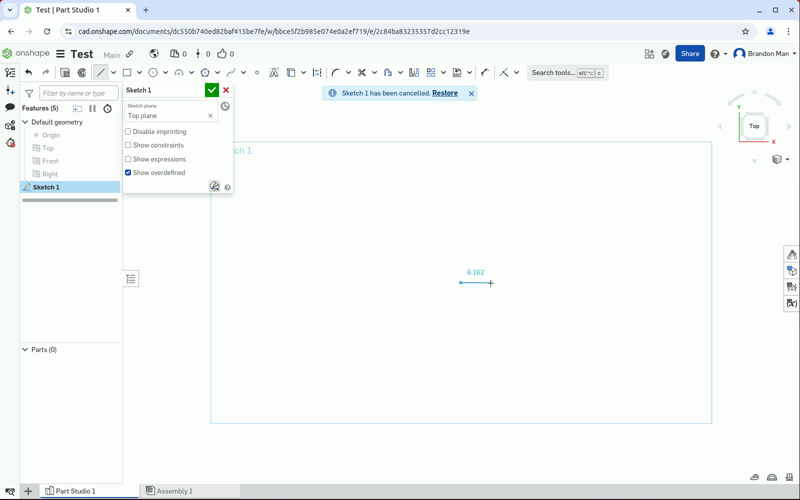
mouse_move(480, 282)
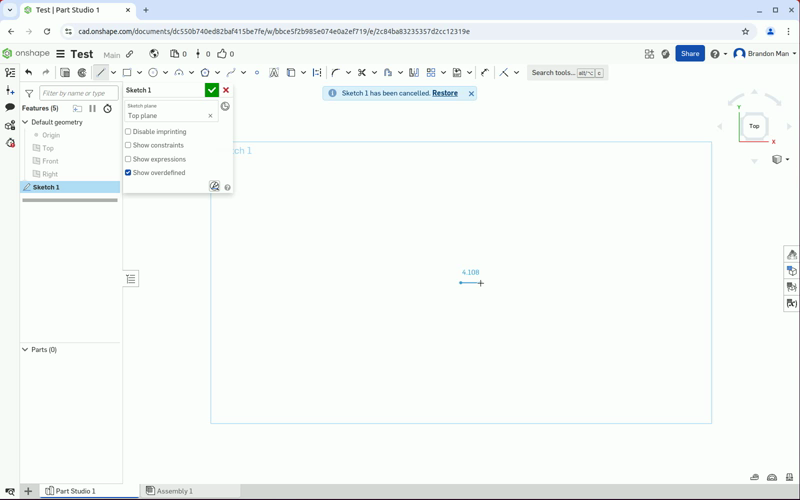
click(480, 282)
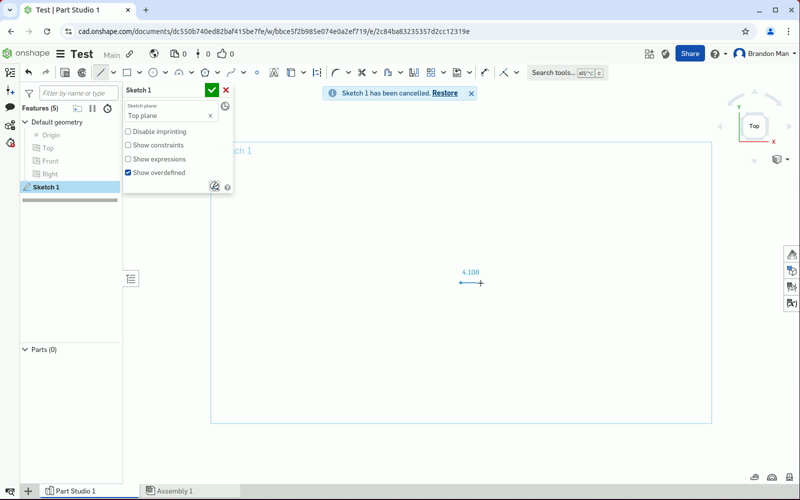
key_up(shift)
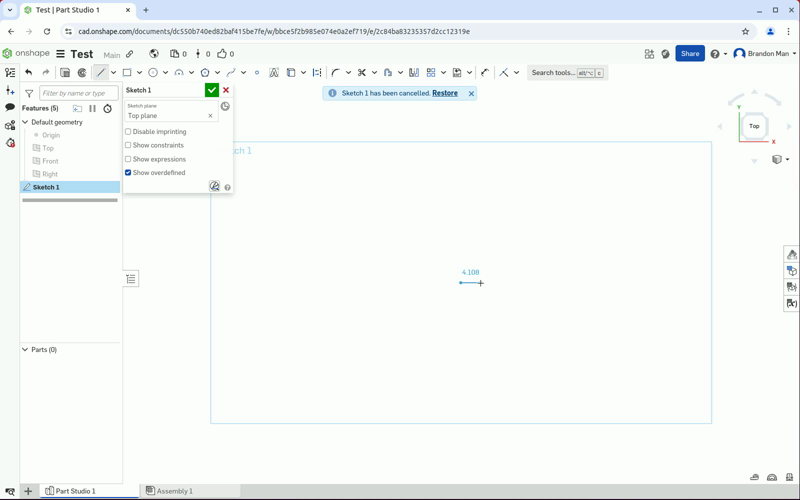
key_down(shift)
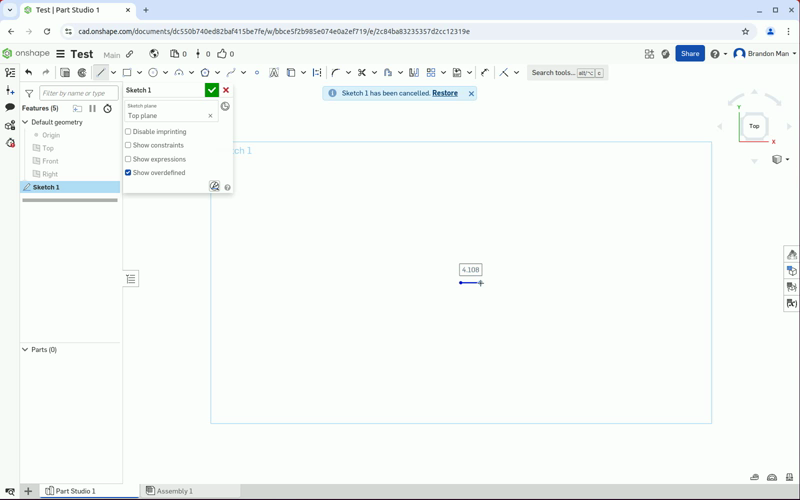
mouse_move(480, 170)
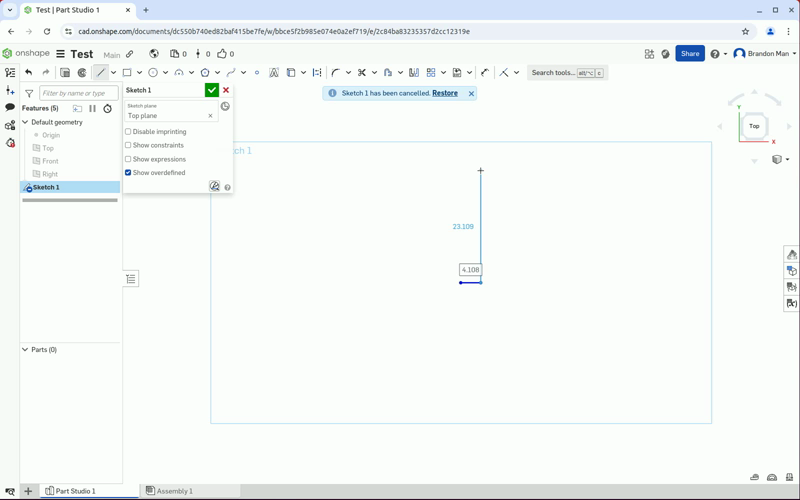
click(480, 170)
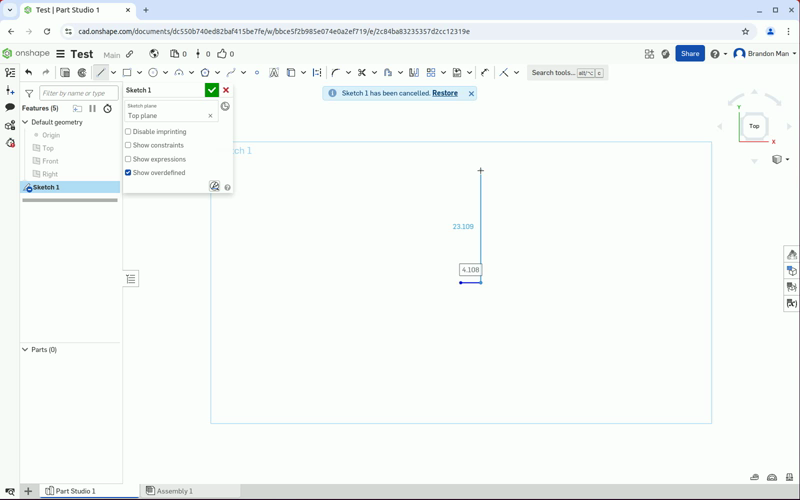
key_up(shift)
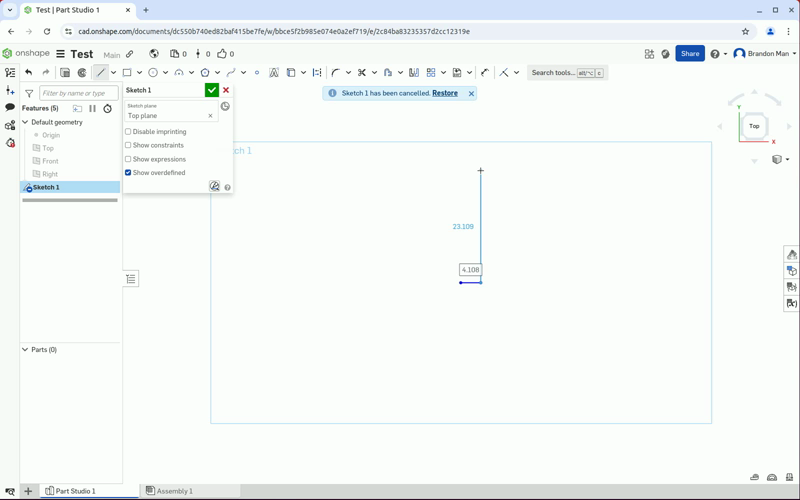
key_down(shift)
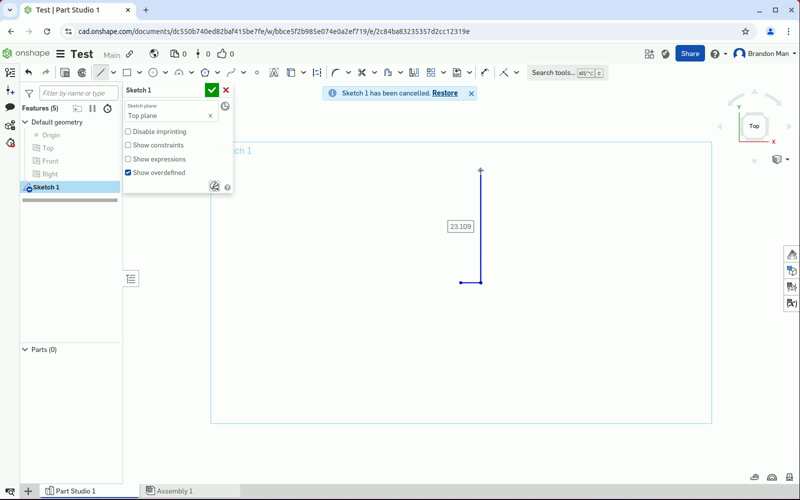
mouse_move(510, 170)
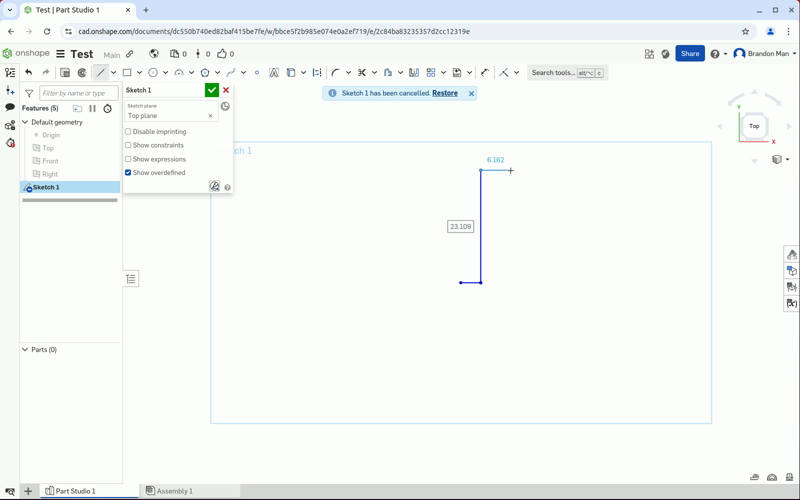
mouse_move(460, 170)
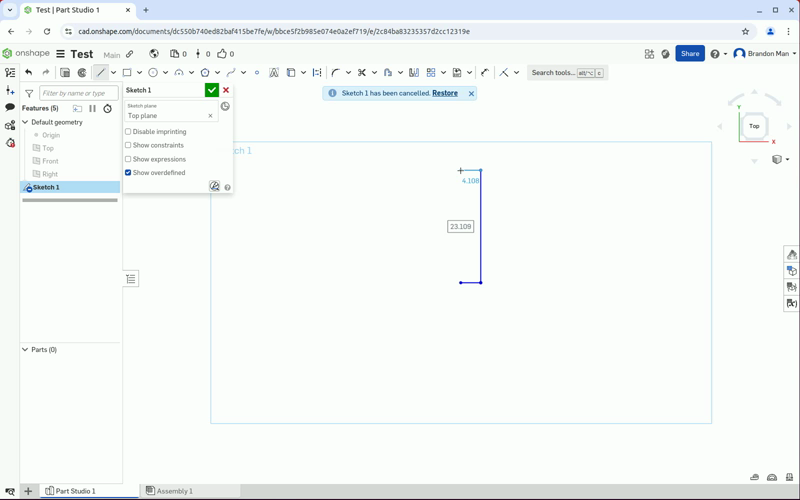
click(460, 170)
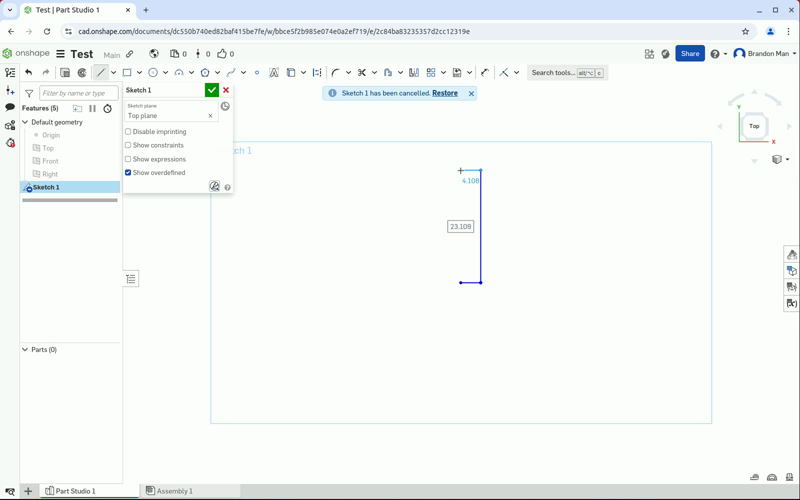
key_up(shift)
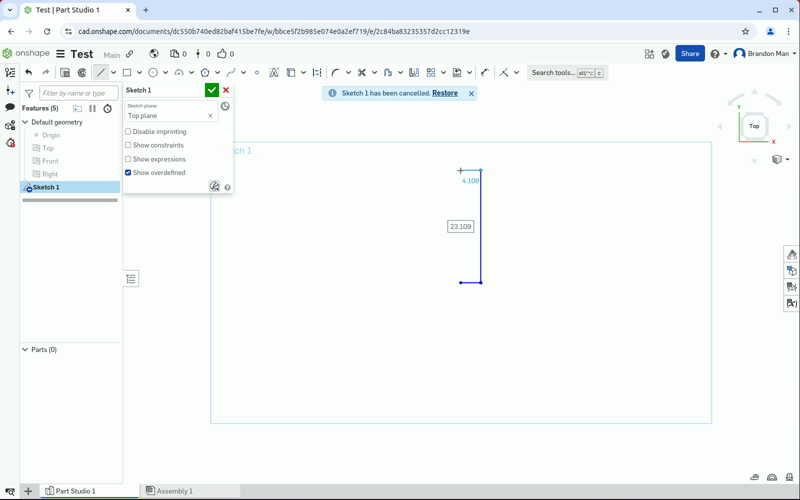
key_down(shift)
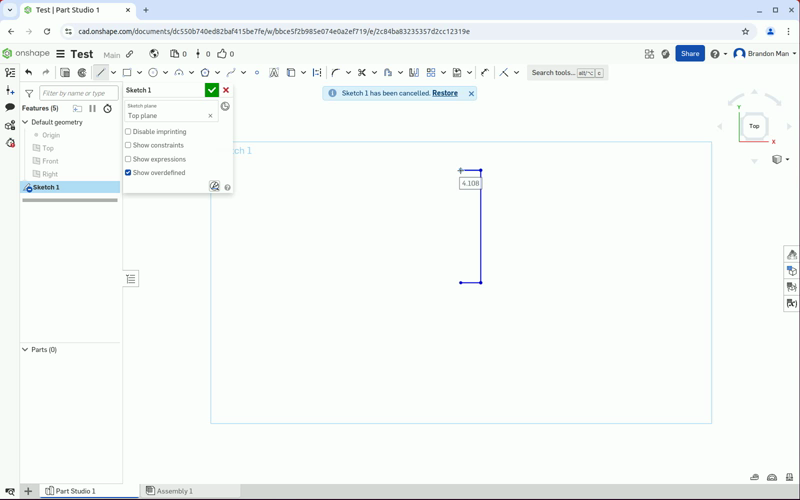
mouse_move(460, 282)
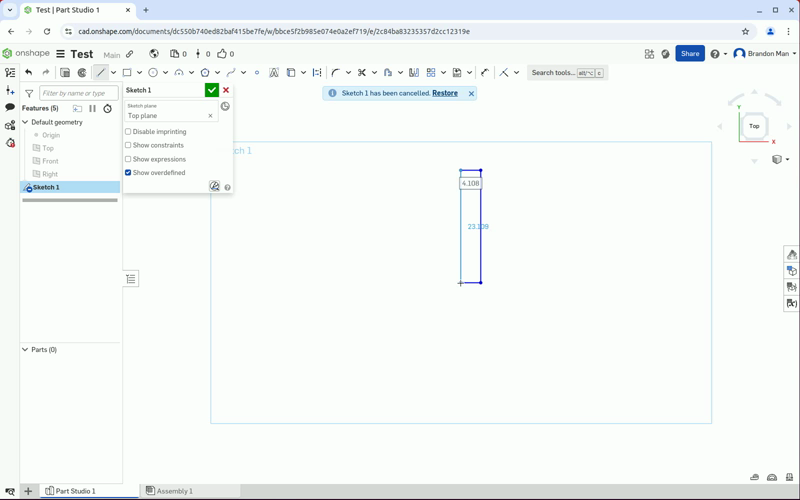
key_up(shift)
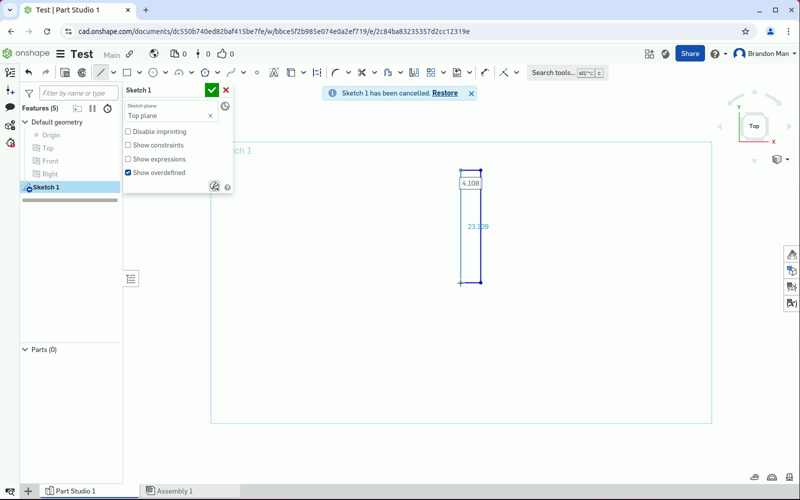
click(460, 282)
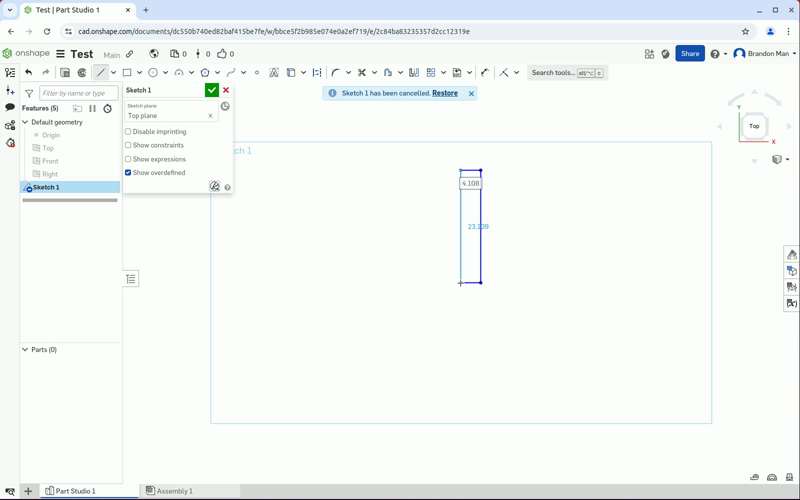
key(esc)
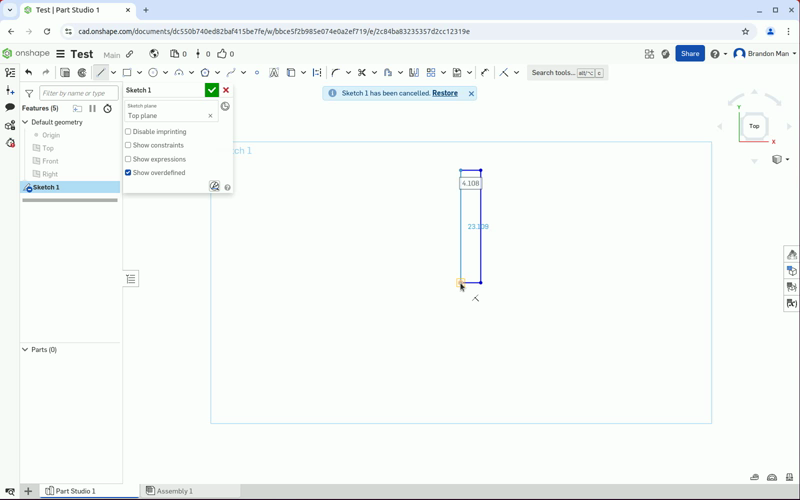
mouse_move(467, 276)
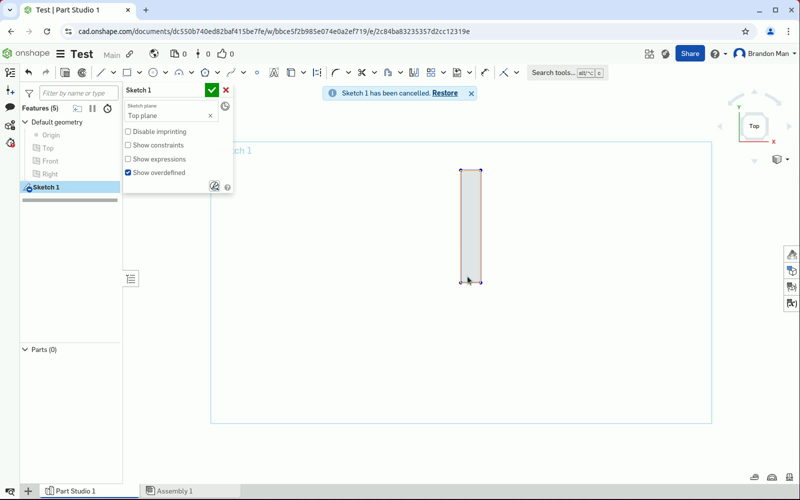
click(467, 276)
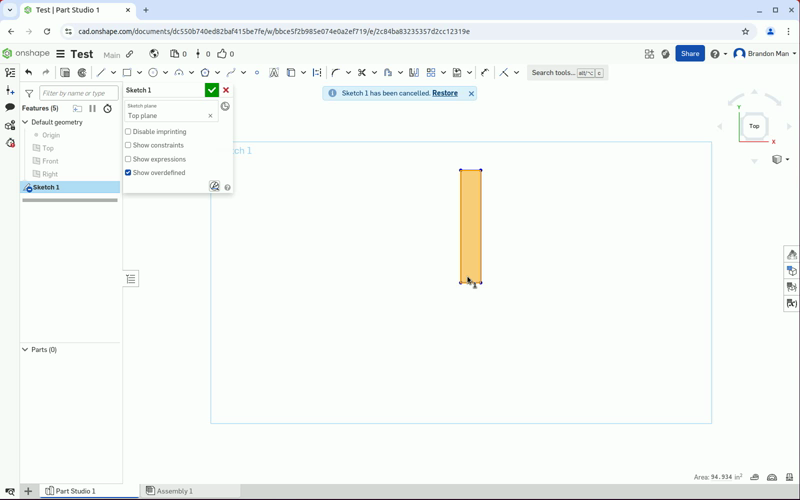
mouse_move(73, 352)
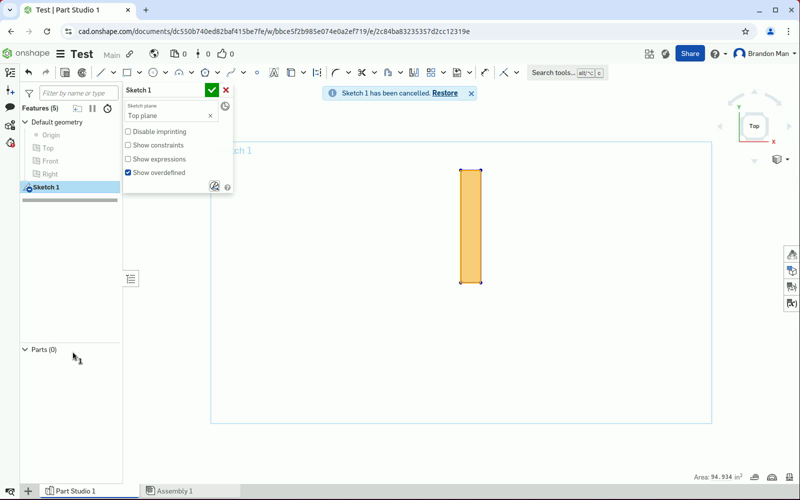
key(shift+y)
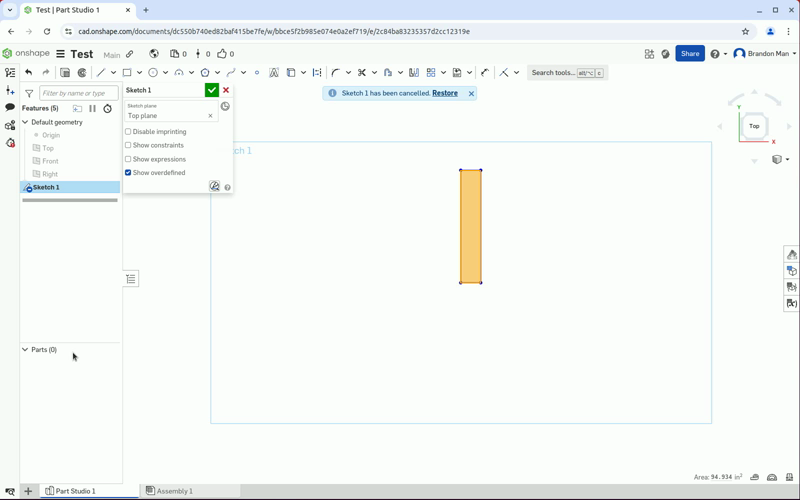
key(shift+e)
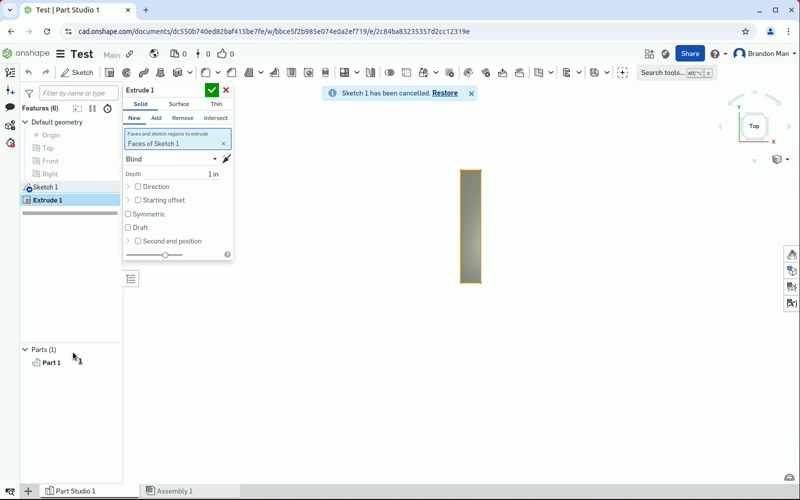
mouse_move(143, 106)
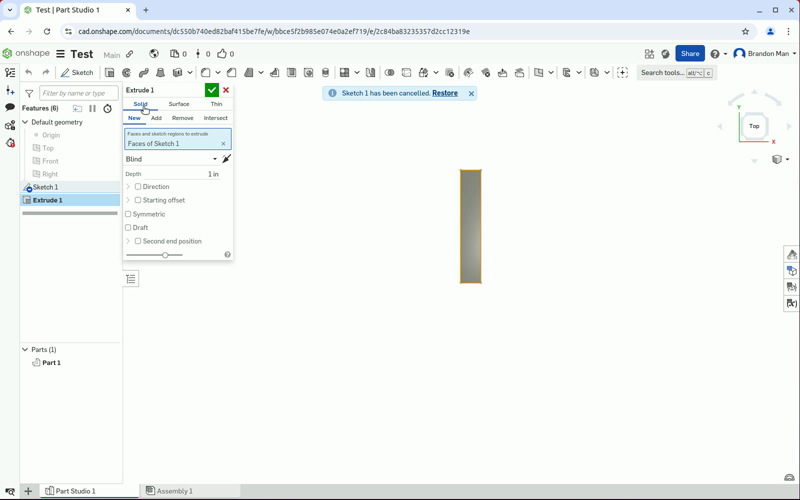
click(143, 106)
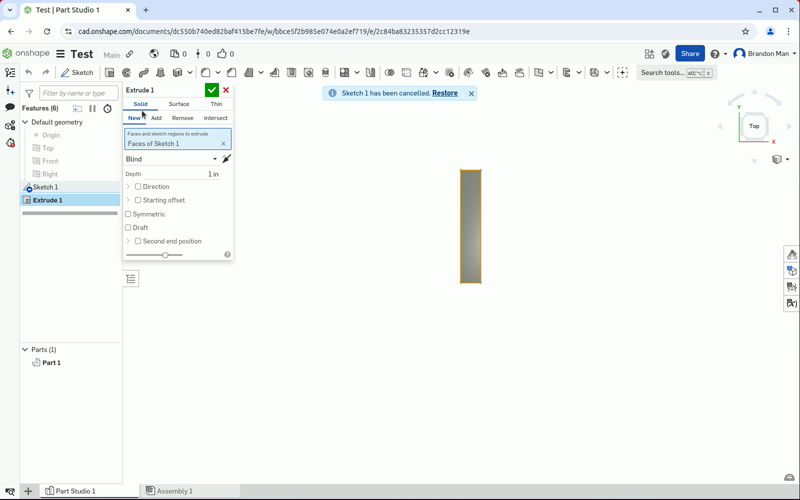
mouse_move(137, 120)
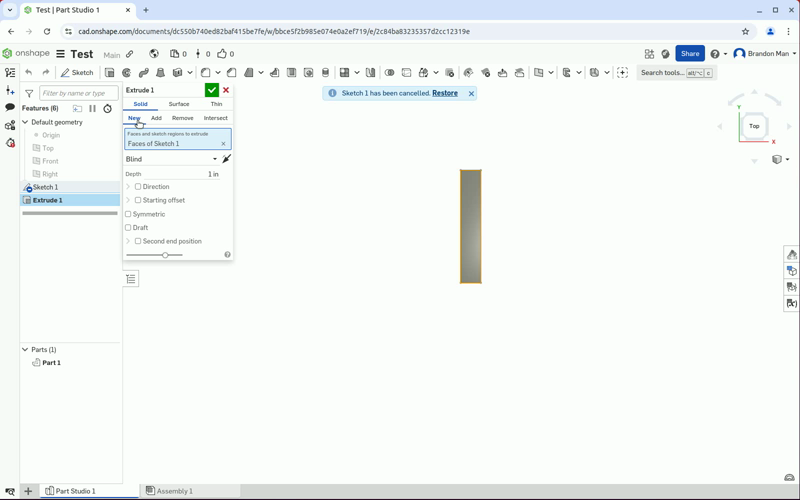
click(137, 120)
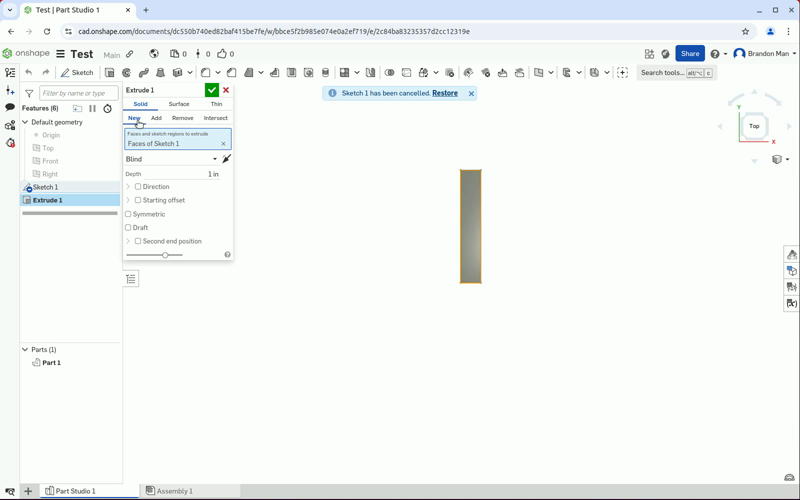
key(tab, 4)
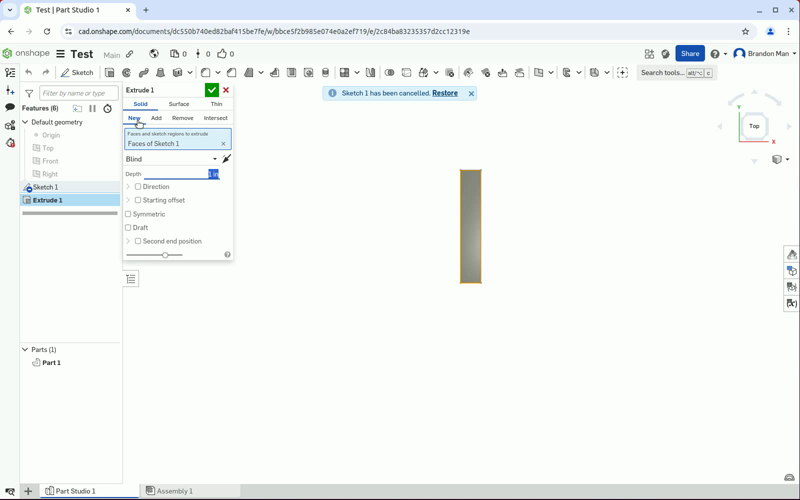
text(0.241)
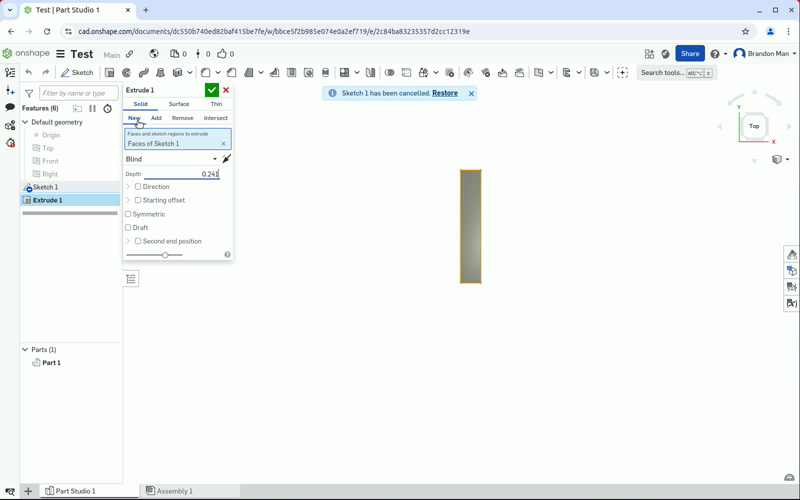
key(enter)
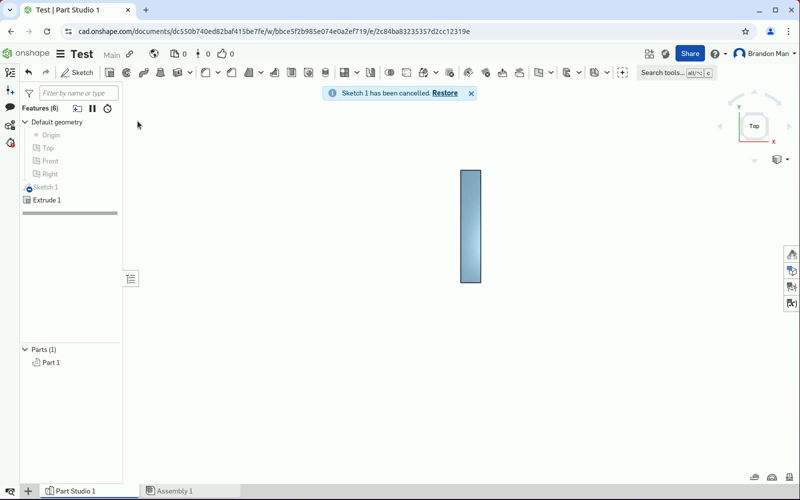
key(shift+h)
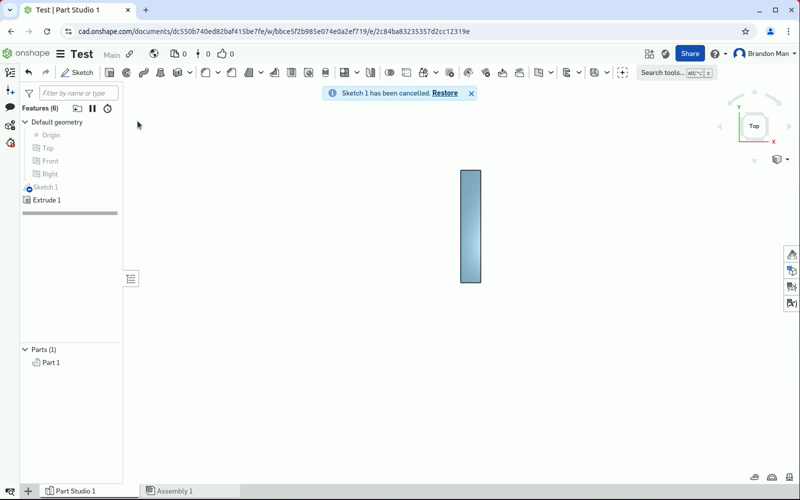
key(shift+h)
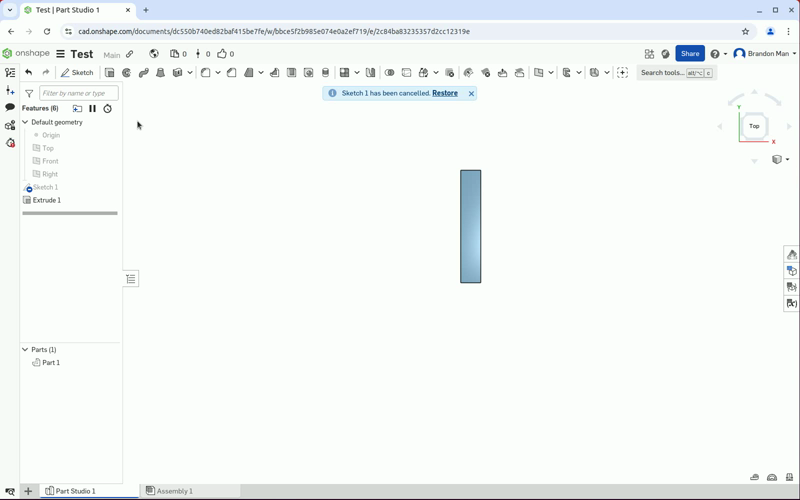
mouse_move(73, 189)
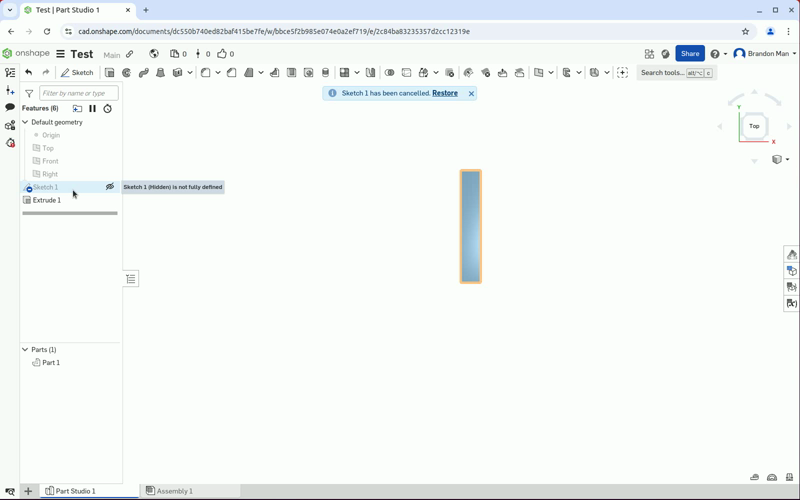
click(73, 189)
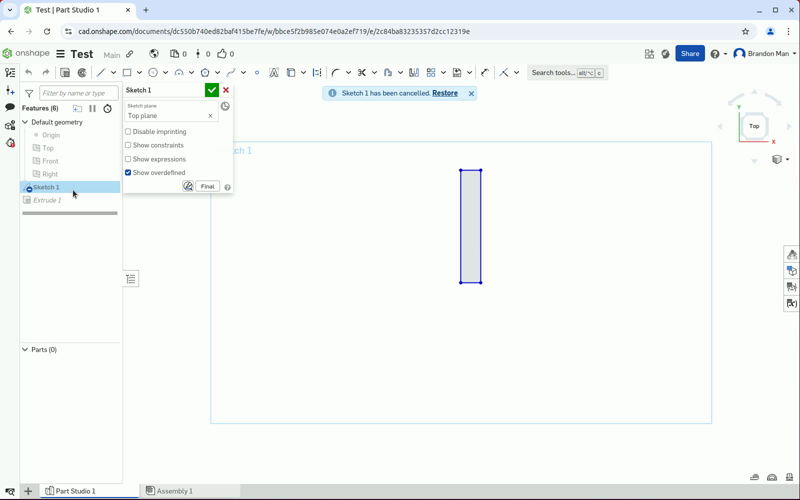
mouse_move(229, 92)
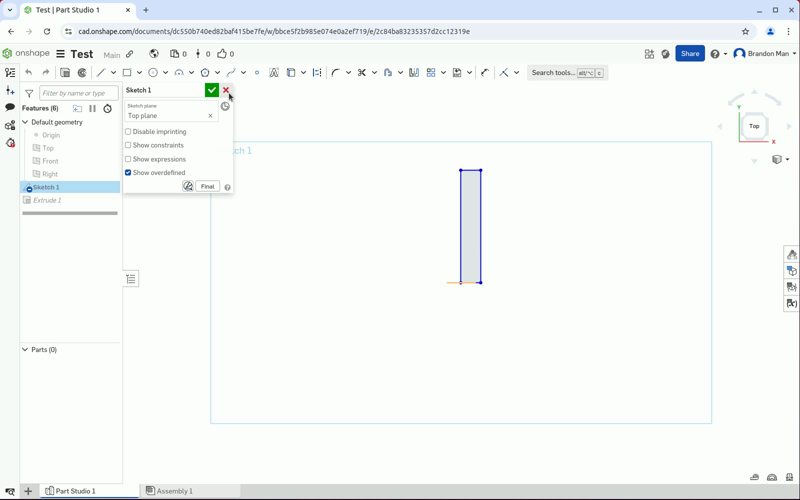
click(229, 92)
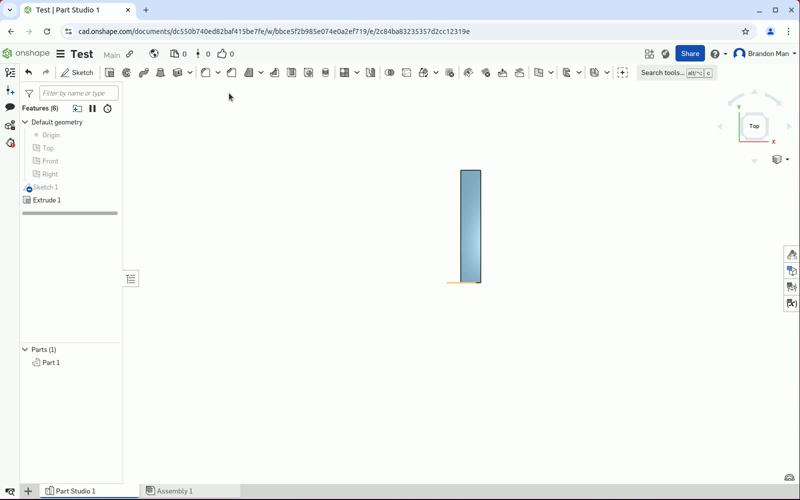
mouse_move(541, 75)
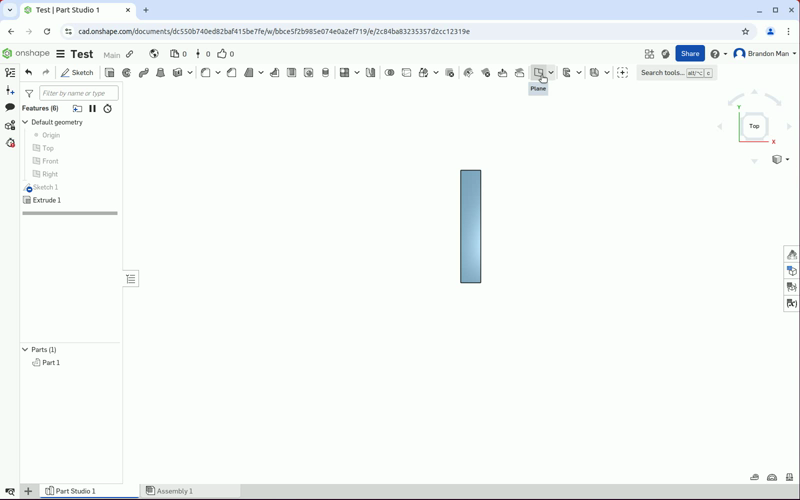
click(541, 75)
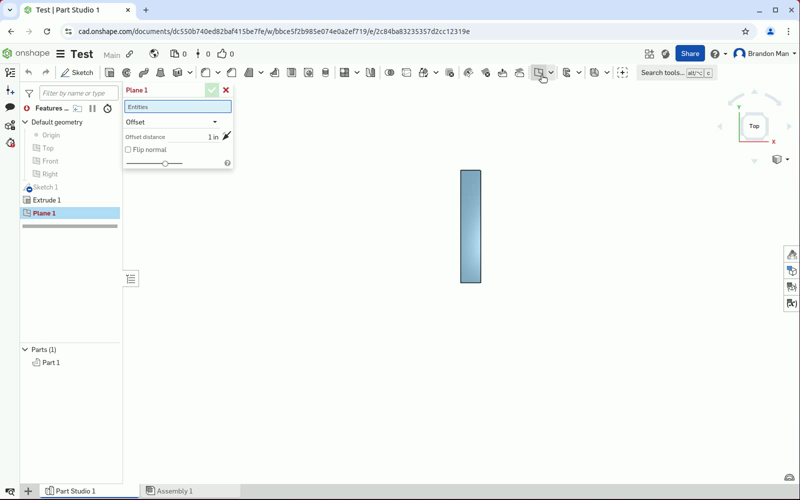
mouse_move(73, 150)
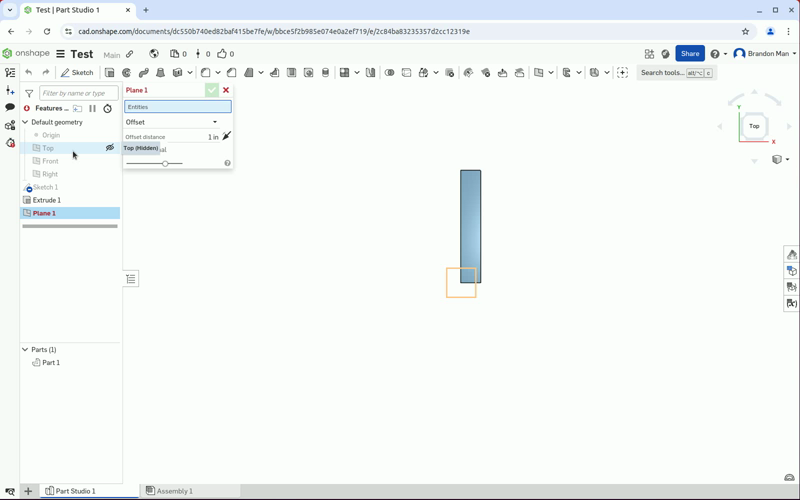
click(73, 150)
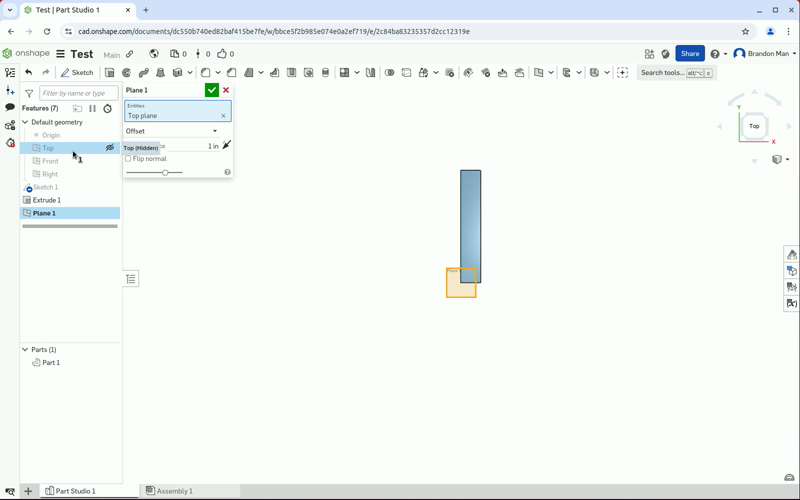
key(tab, 2)
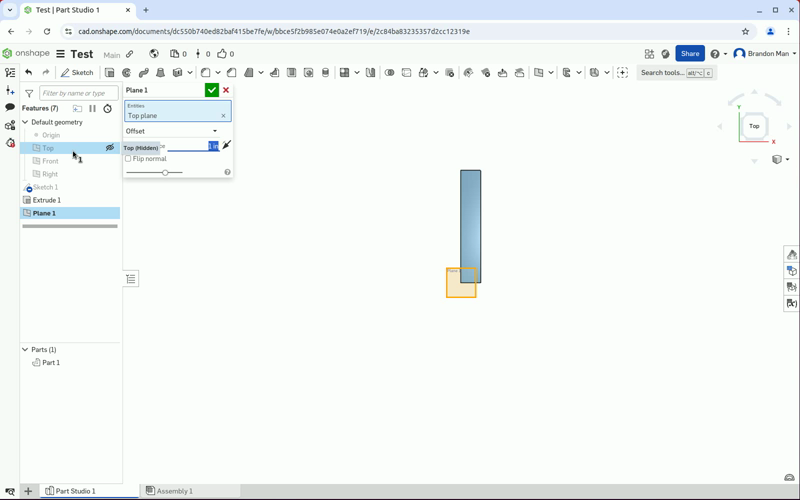
text(0.246)
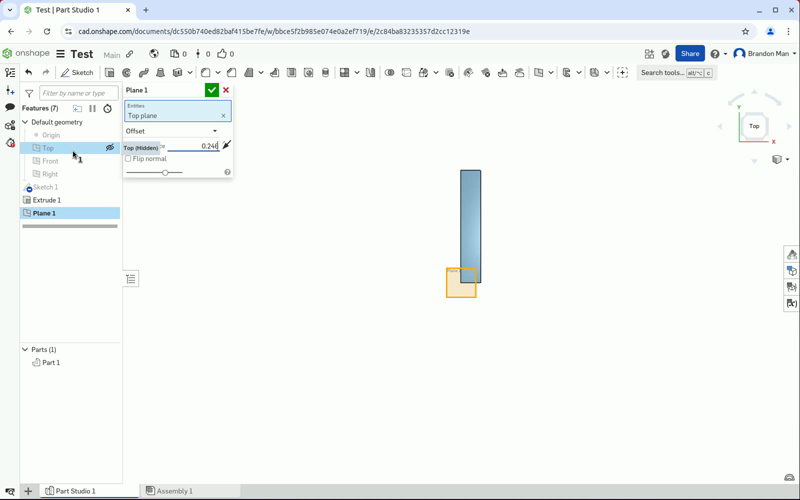
key(enter, 2)
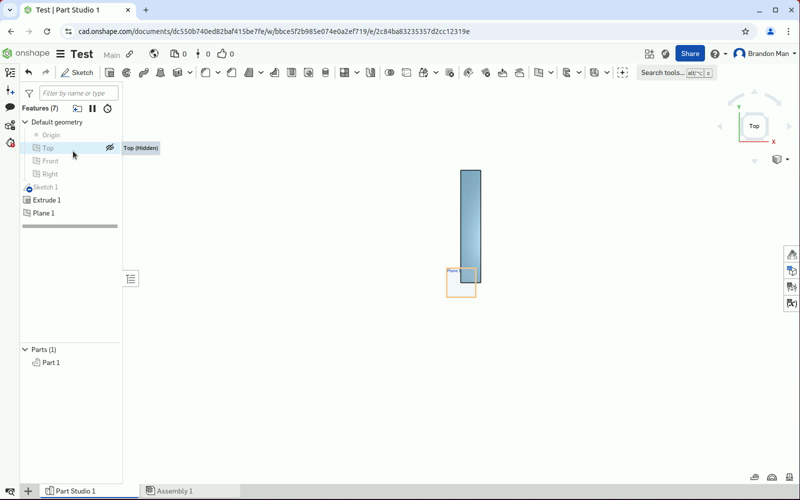
key(shift+s)
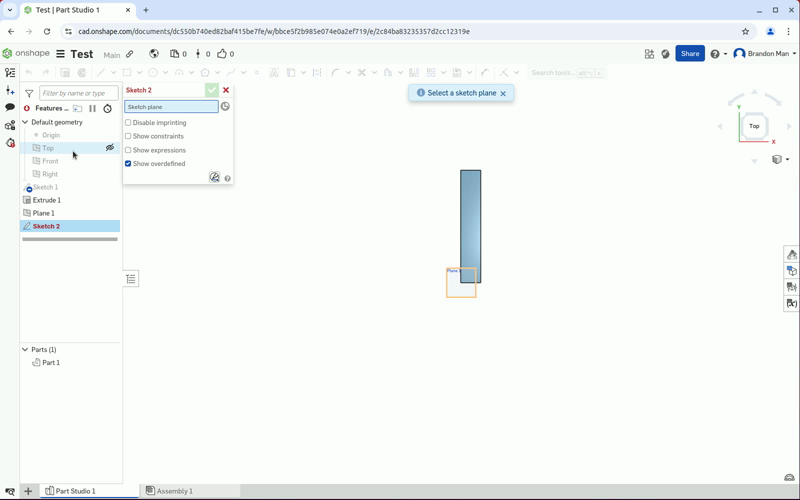
mouse_move(73, 215)
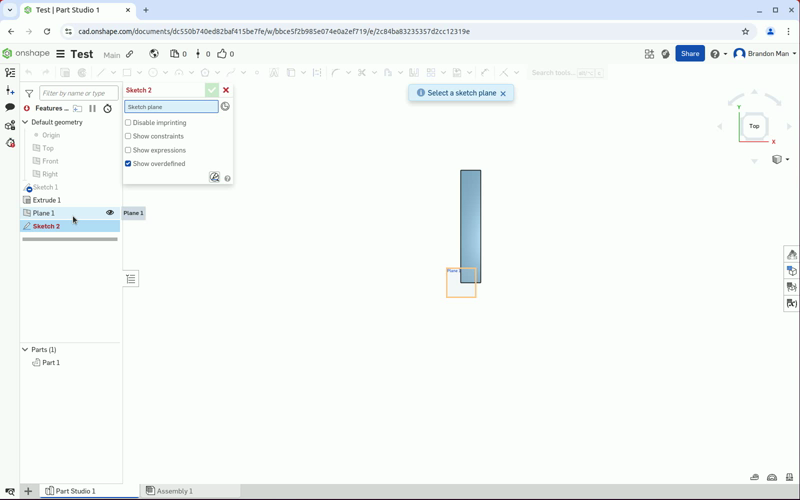
click(73, 215)
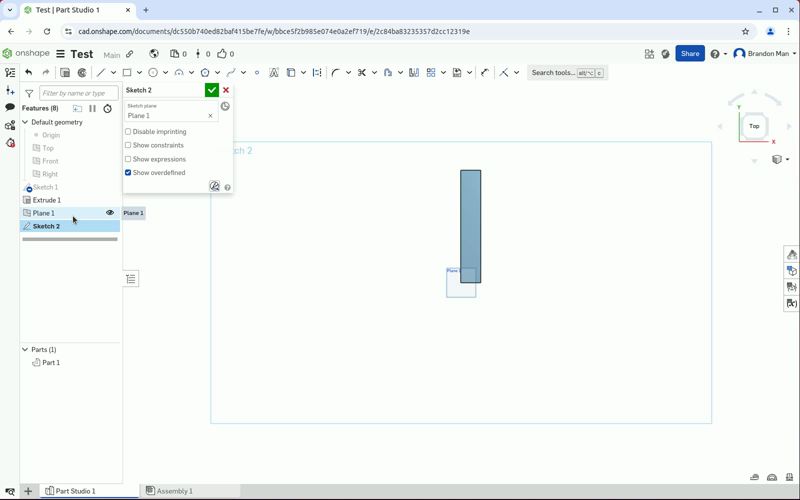
mouse_move(73, 352)
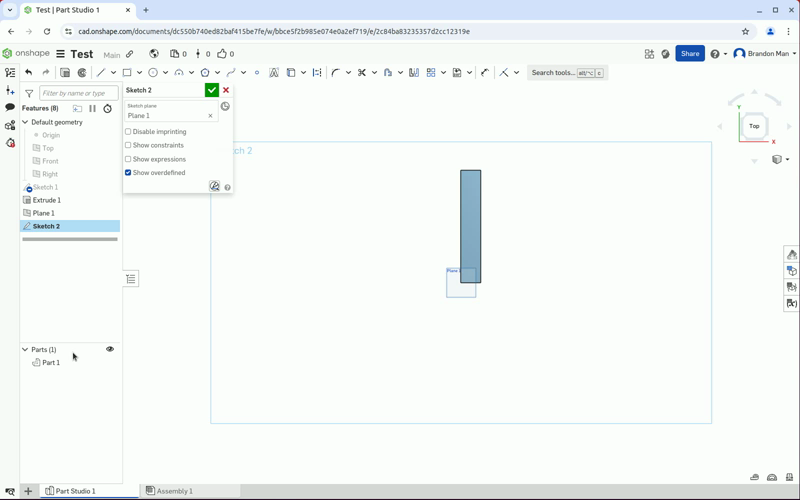
key(y)
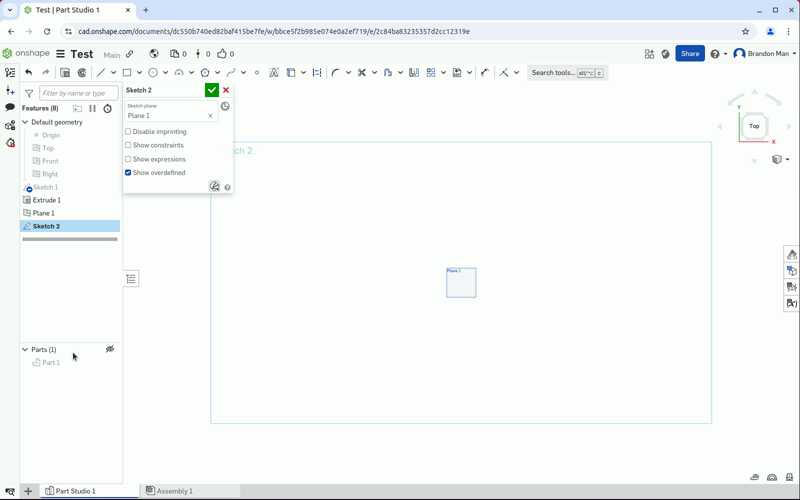
key(l)
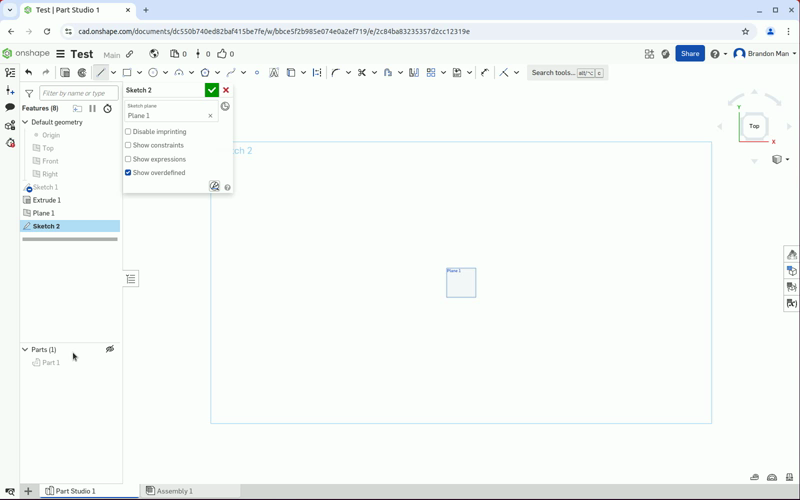
key_down(shift)
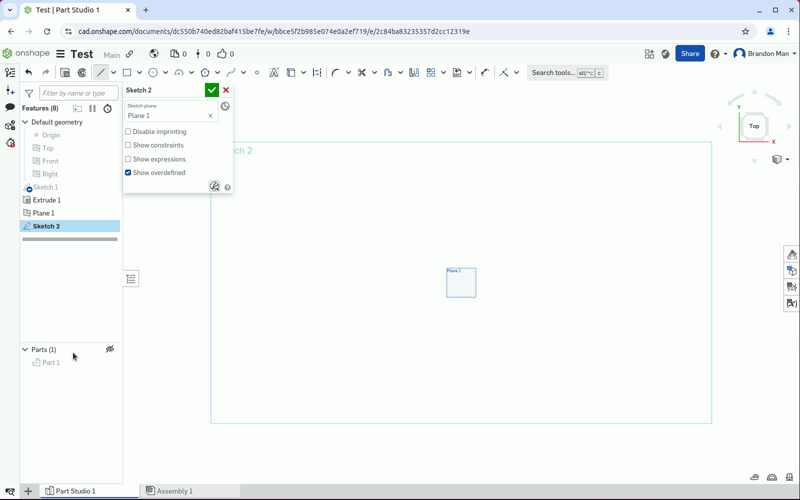
mouse_move(464, 268)
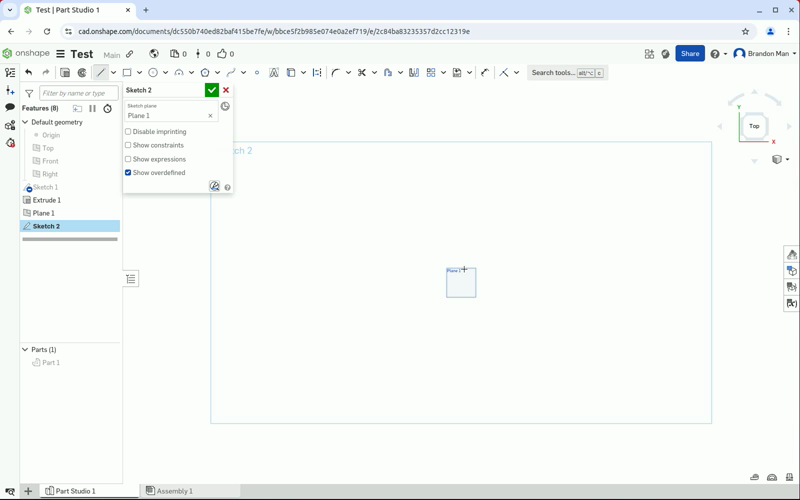
click(464, 268)
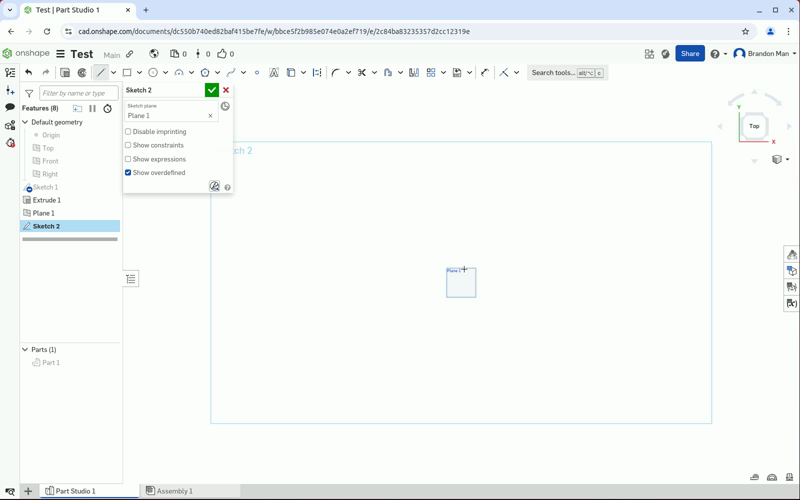
key_up(shift)
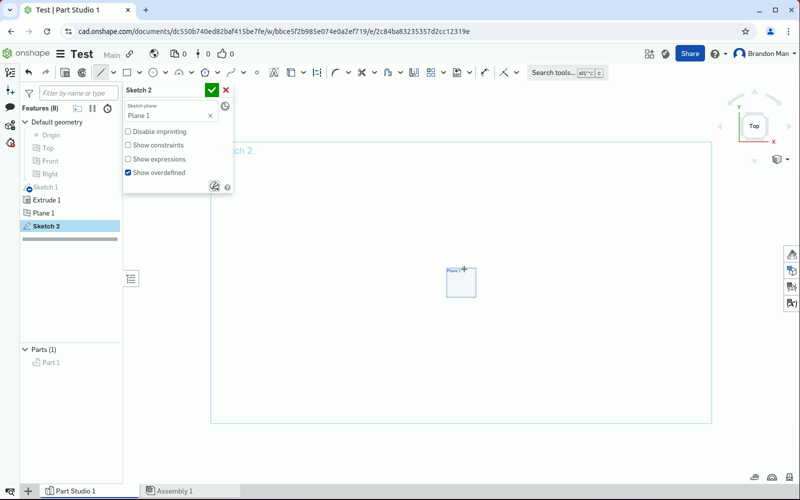
key_down(shift)
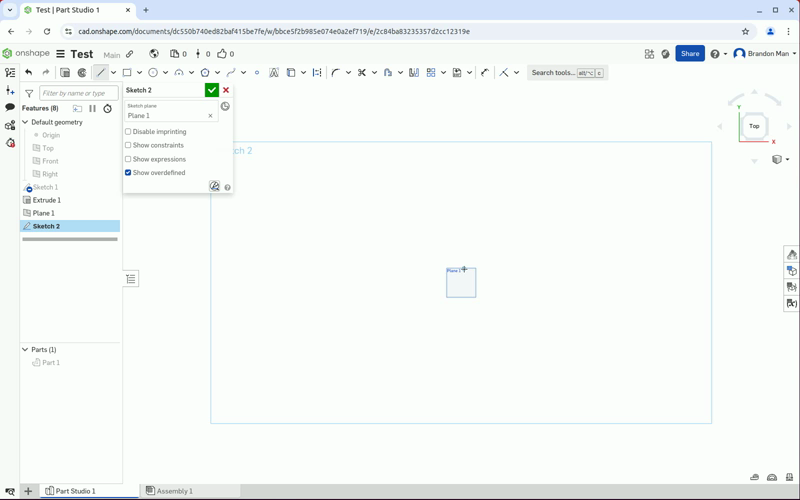
mouse_move(494, 268)
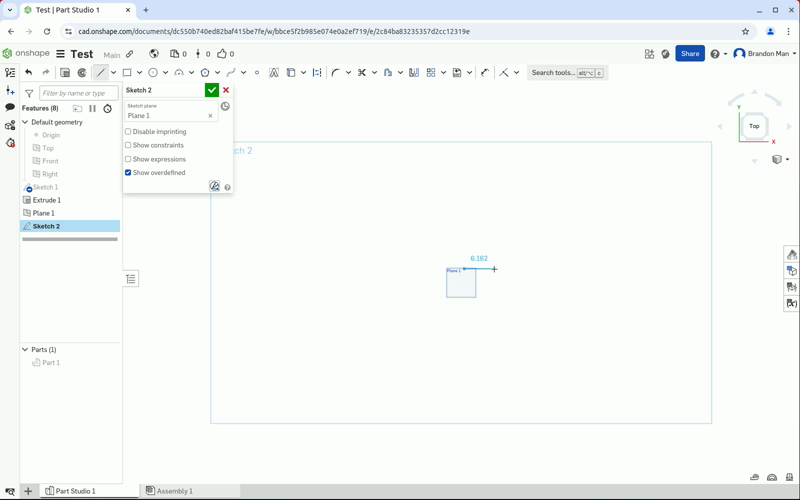
mouse_move(468, 269)
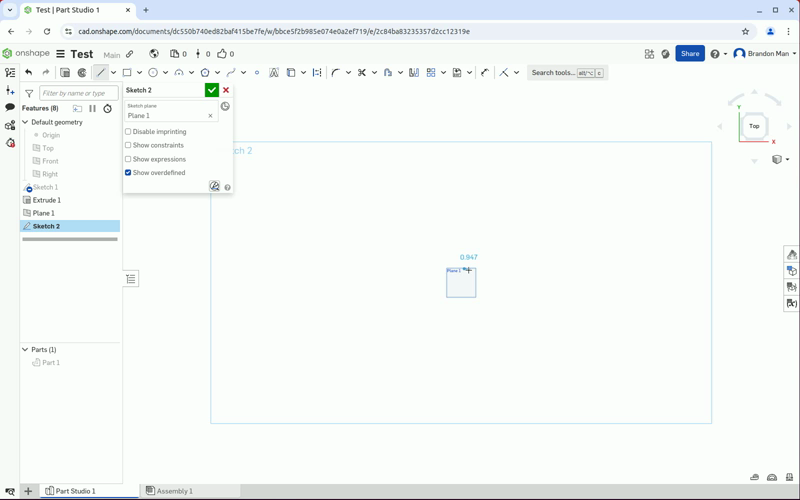
scroll(6)
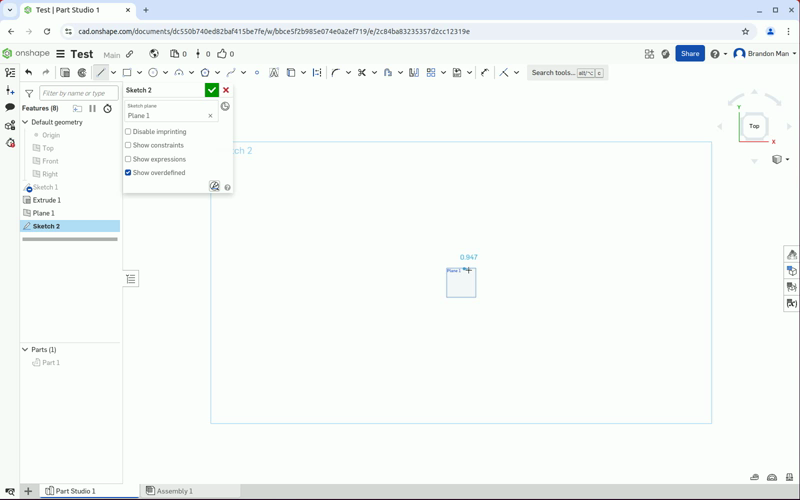
scroll(6)
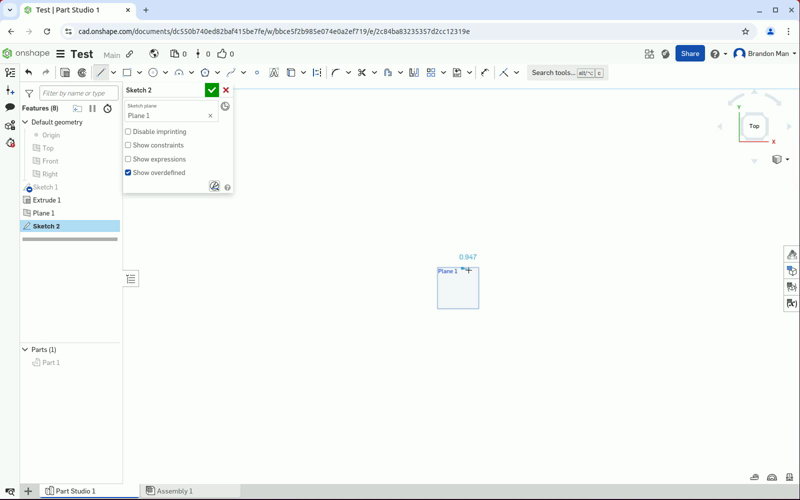
scroll(6)
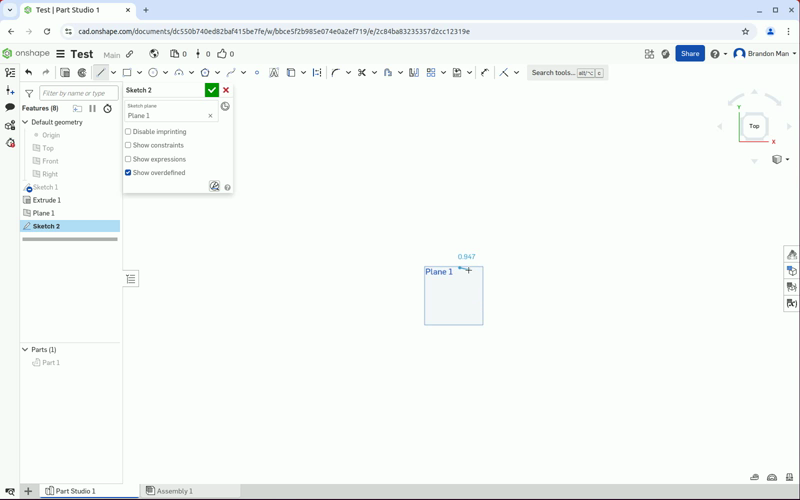
scroll(6)
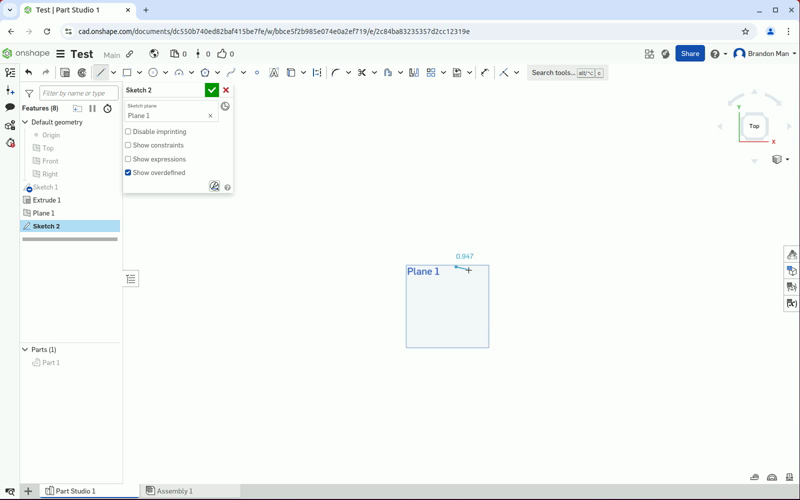
scroll(6)
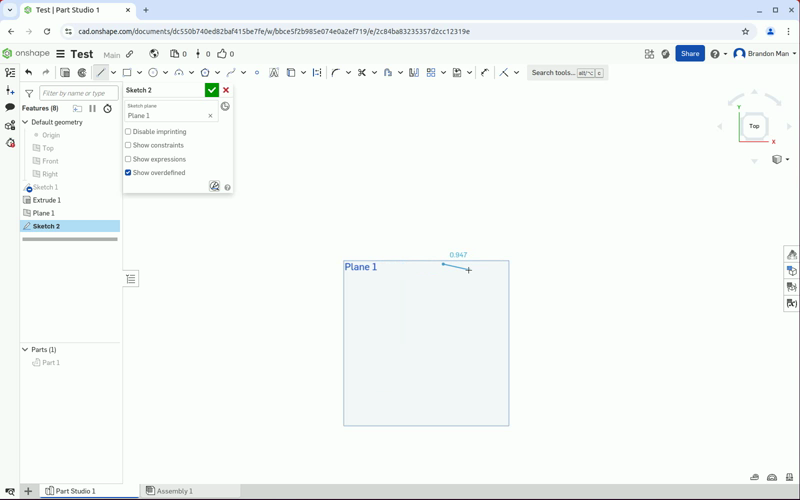
scroll(6)
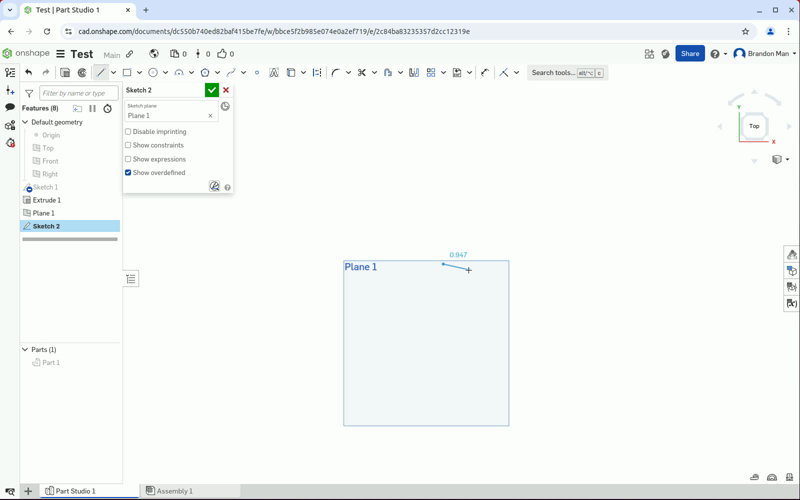
scroll(6)
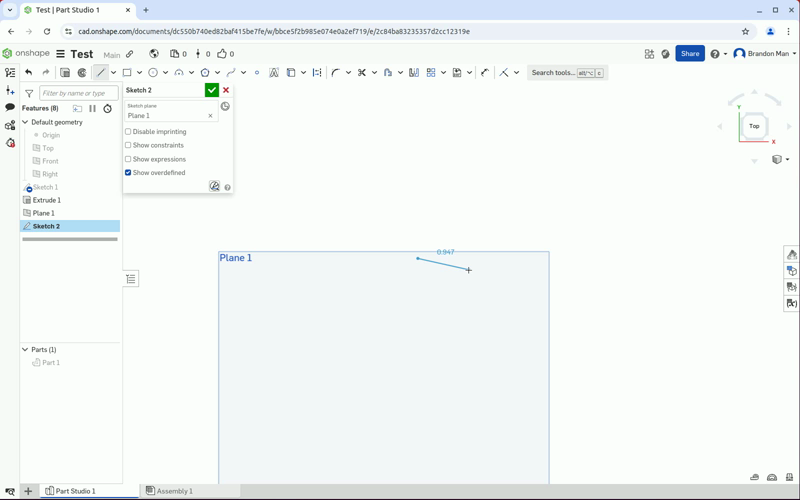
click(468, 269)
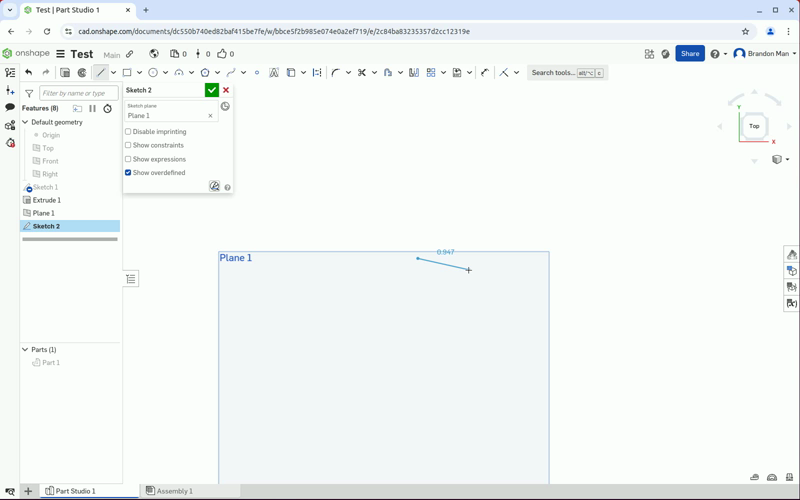
scroll(-6)
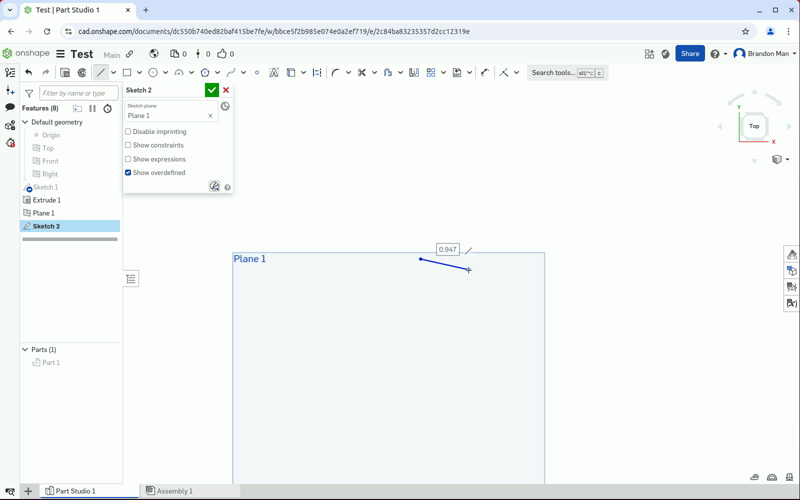
scroll(-6)
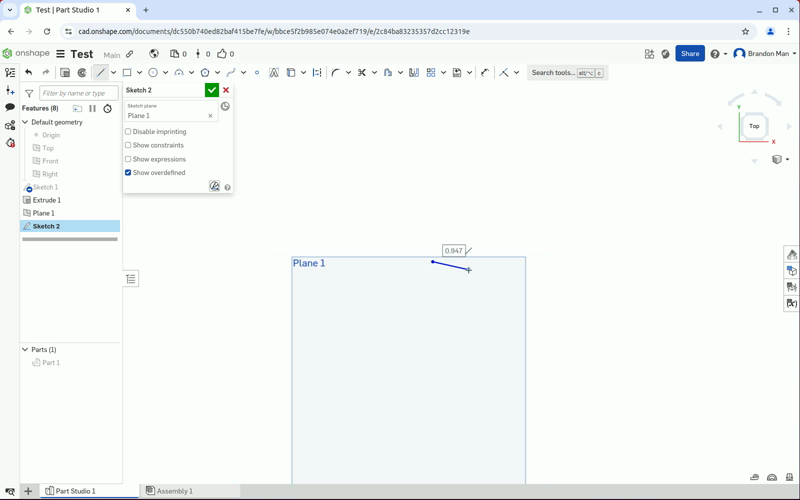
scroll(-6)
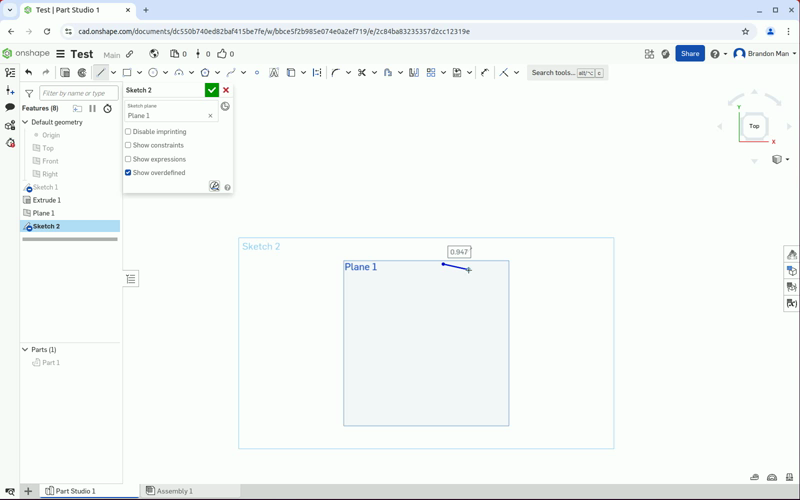
scroll(-6)
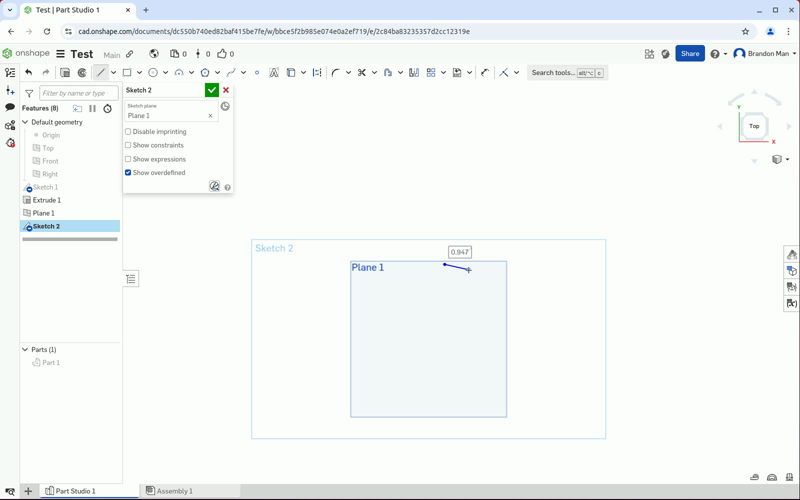
scroll(-6)
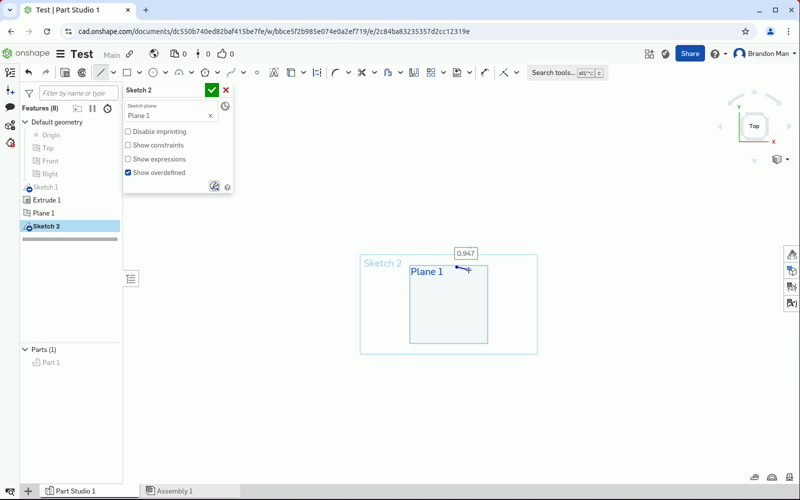
scroll(-6)
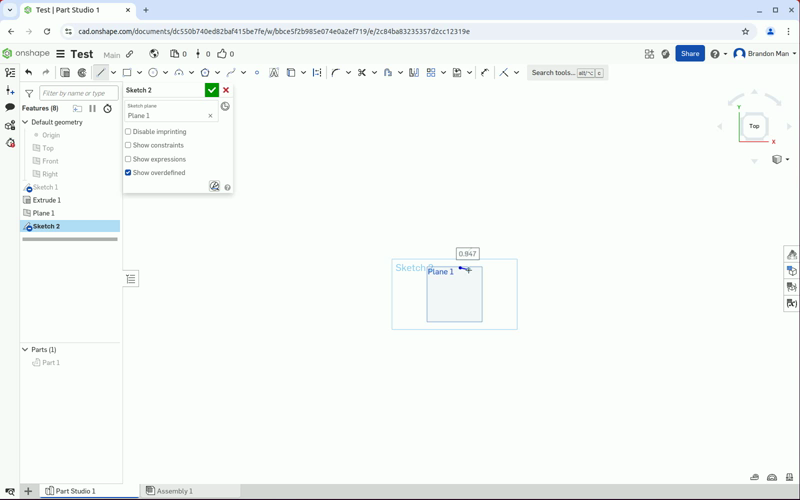
scroll(-6)
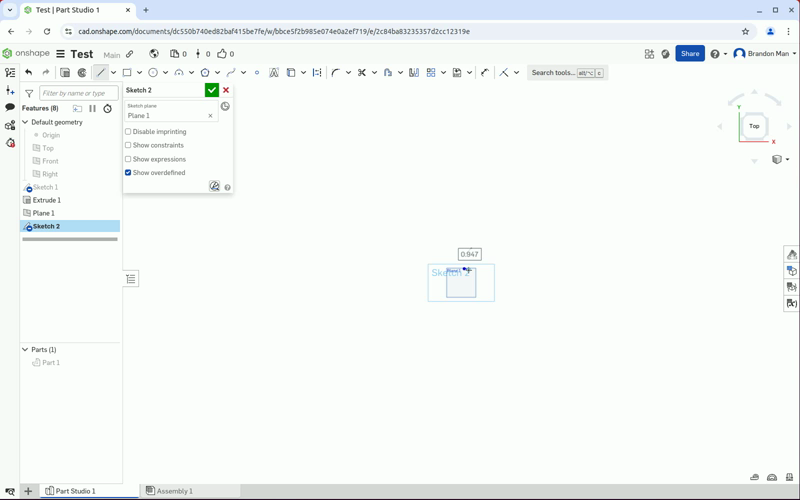
key_up(shift)
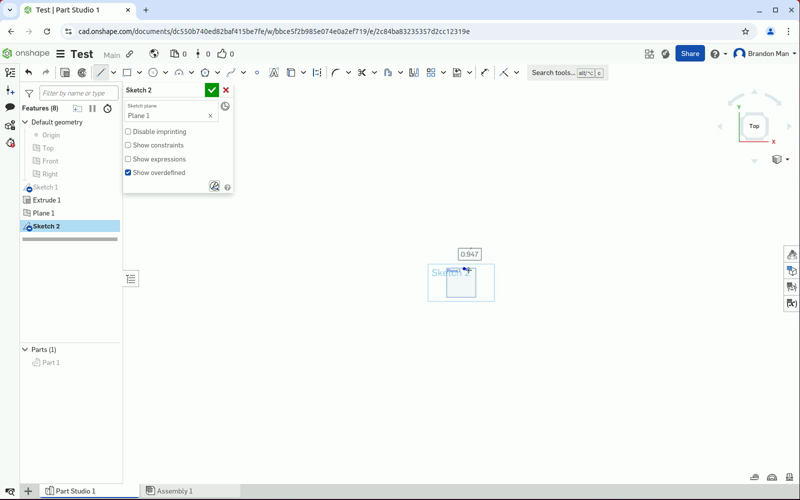
key_down(shift)
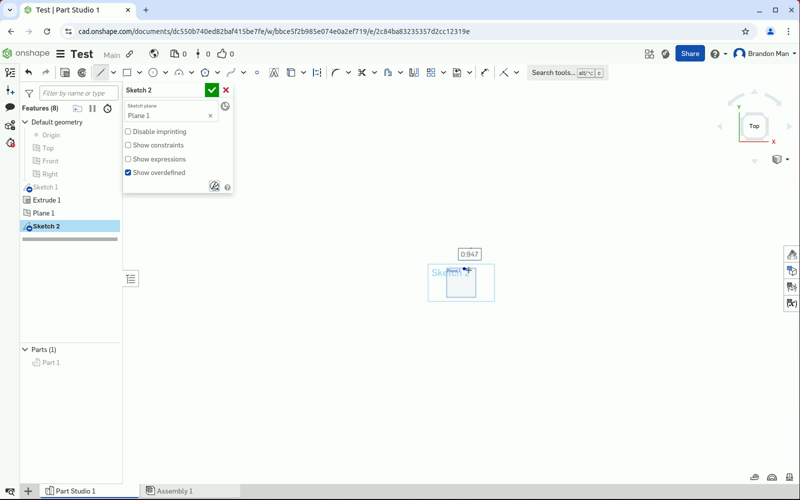
mouse_move(498, 269)
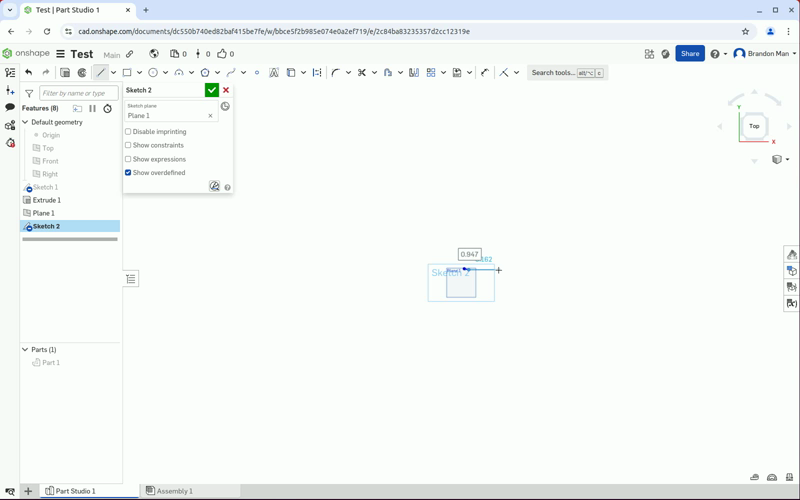
mouse_move(474, 269)
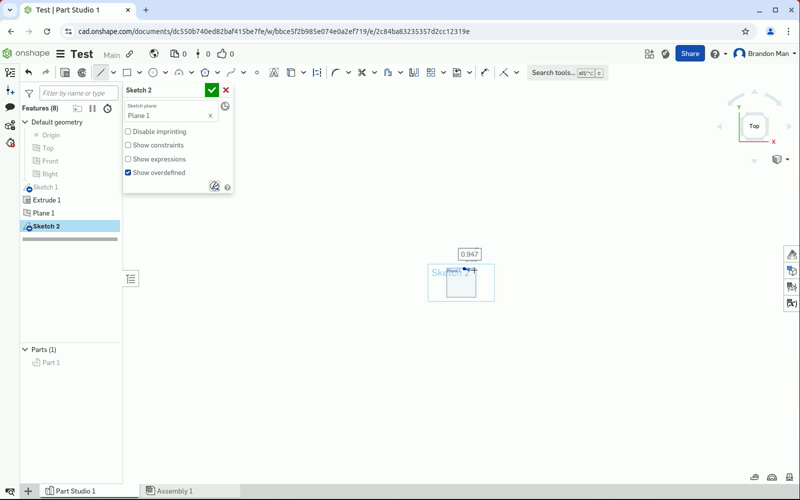
scroll(6)
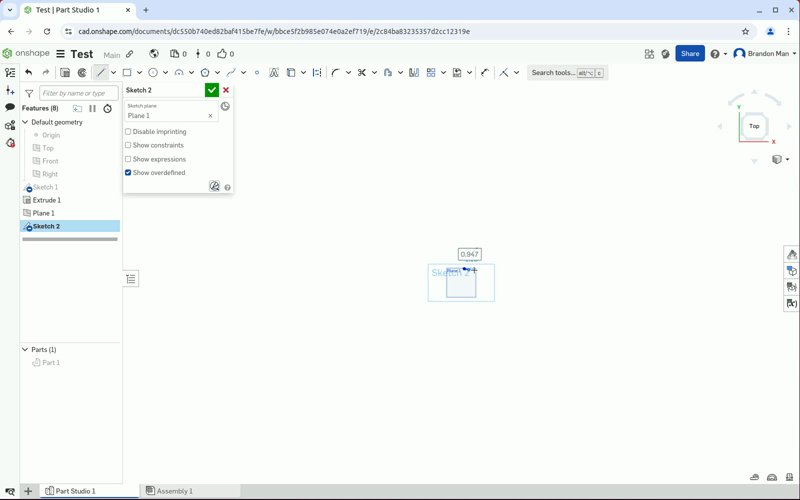
scroll(6)
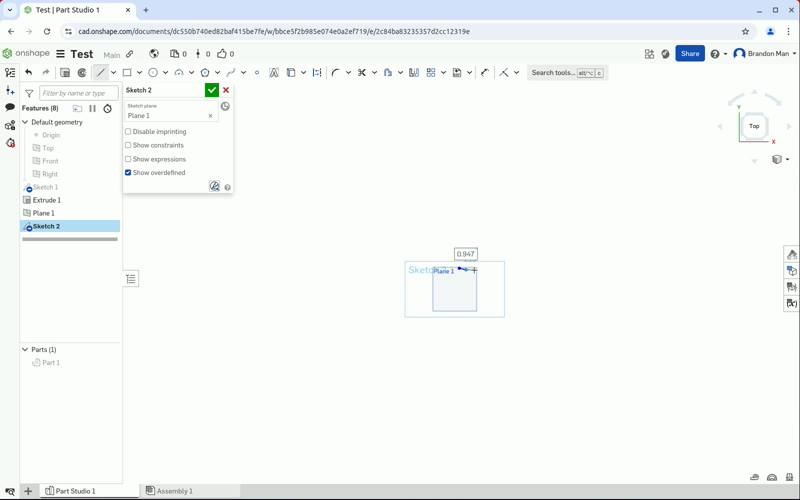
scroll(6)
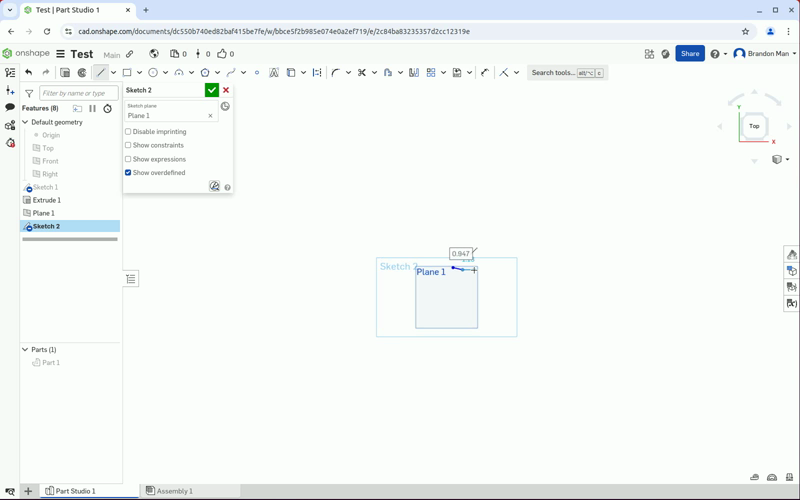
scroll(6)
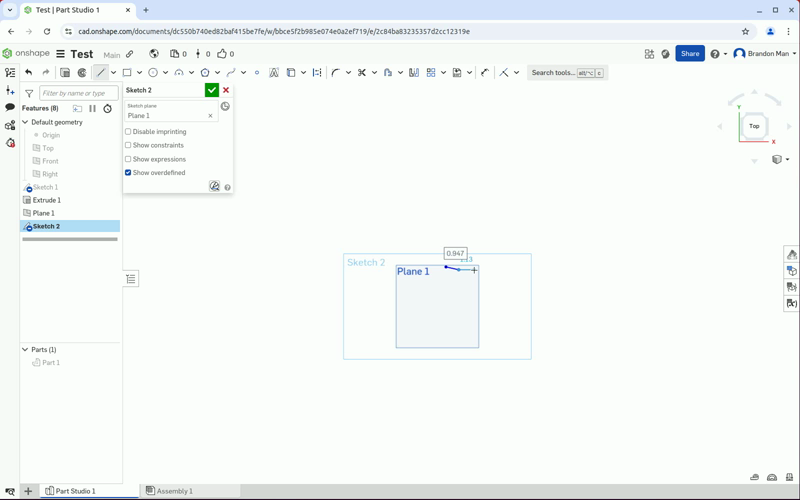
scroll(6)
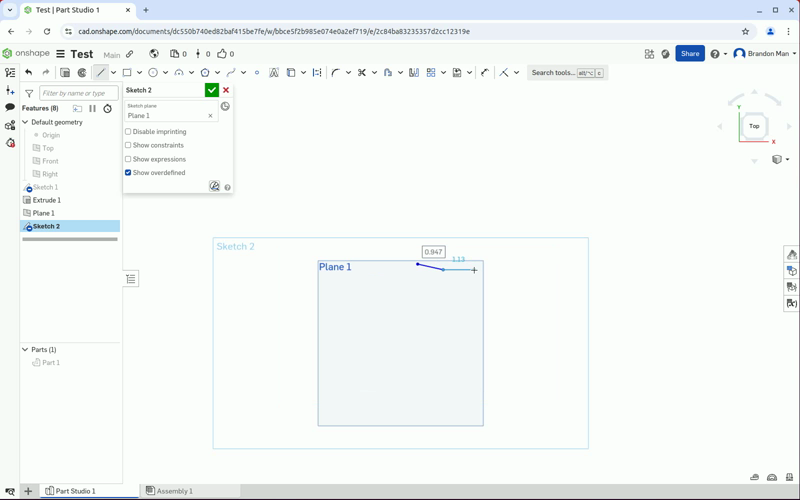
scroll(6)
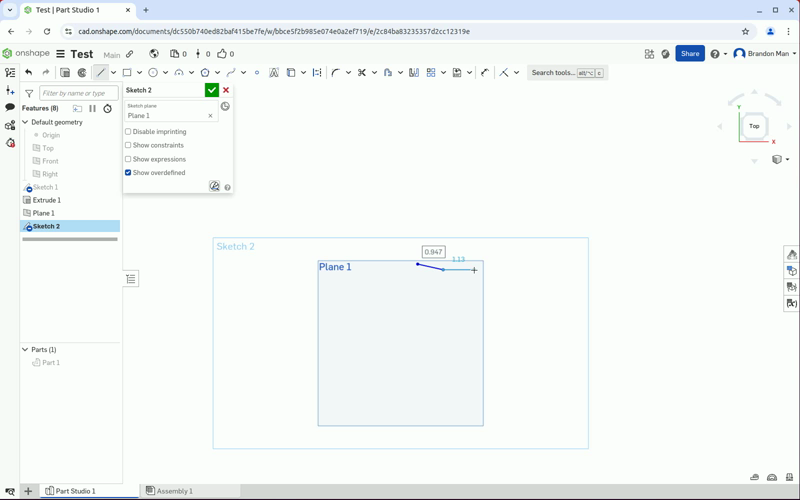
scroll(6)
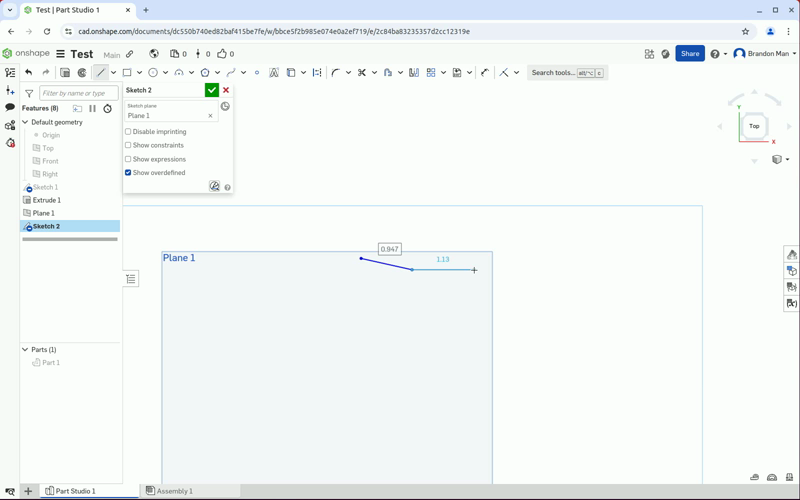
click(474, 269)
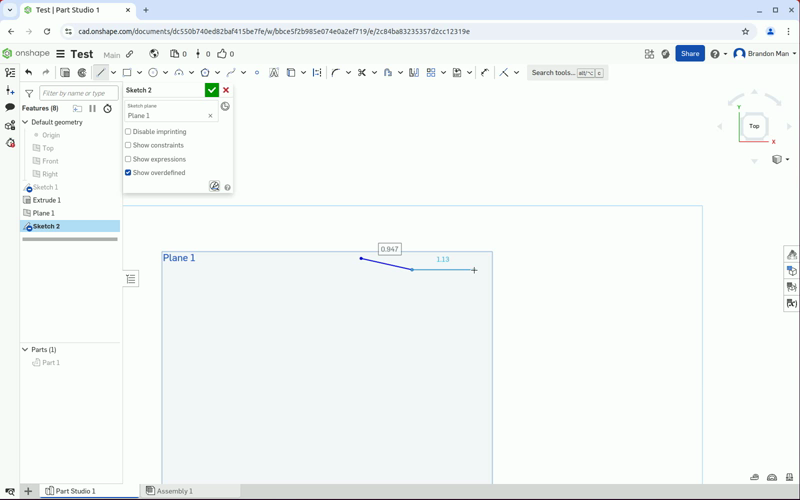
scroll(-6)
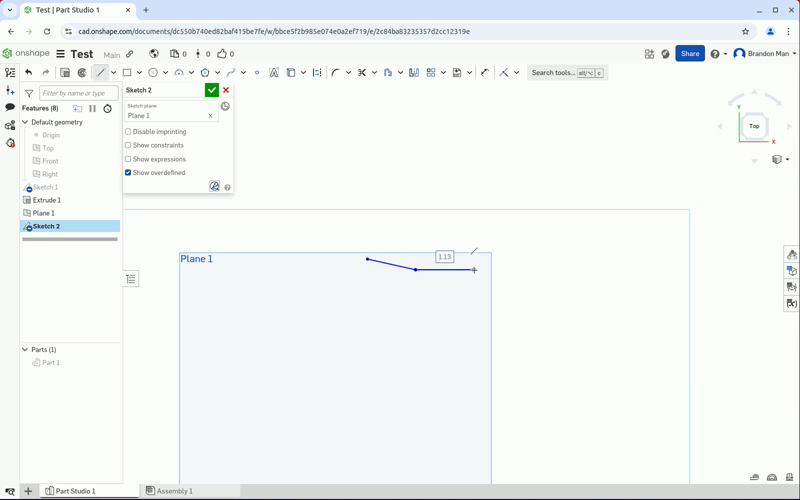
scroll(-6)
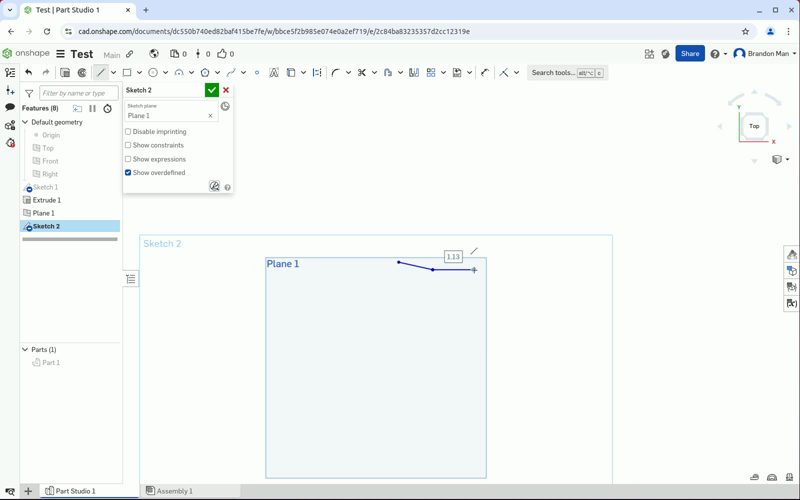
scroll(-6)
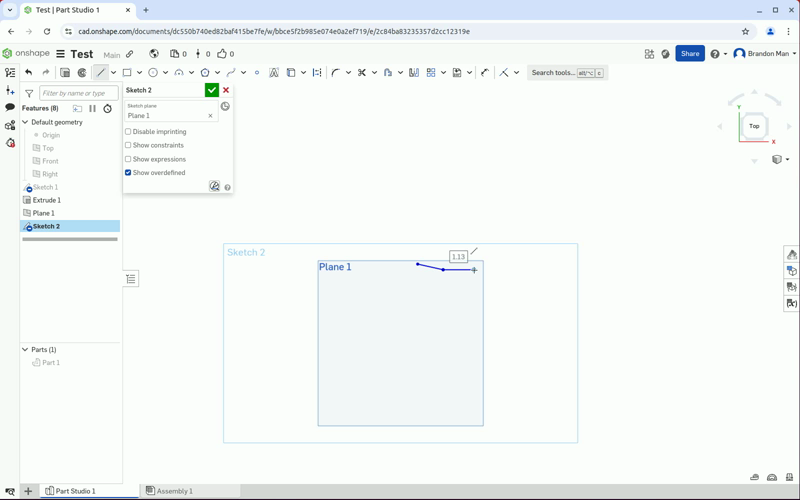
scroll(-6)
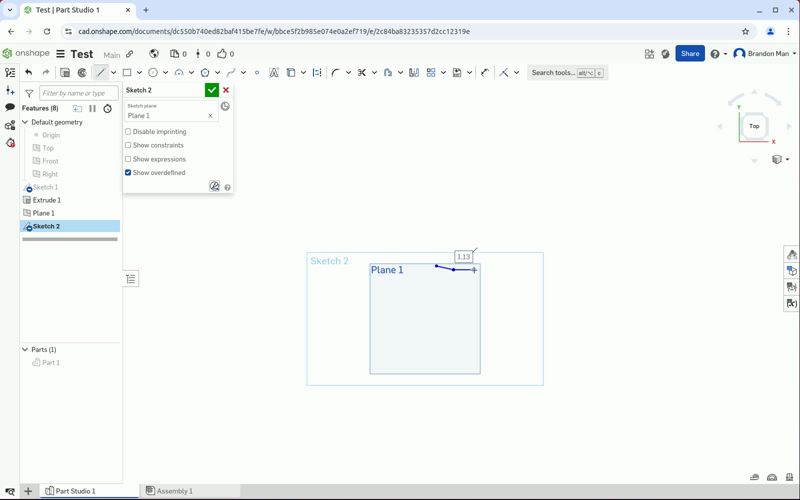
scroll(-6)
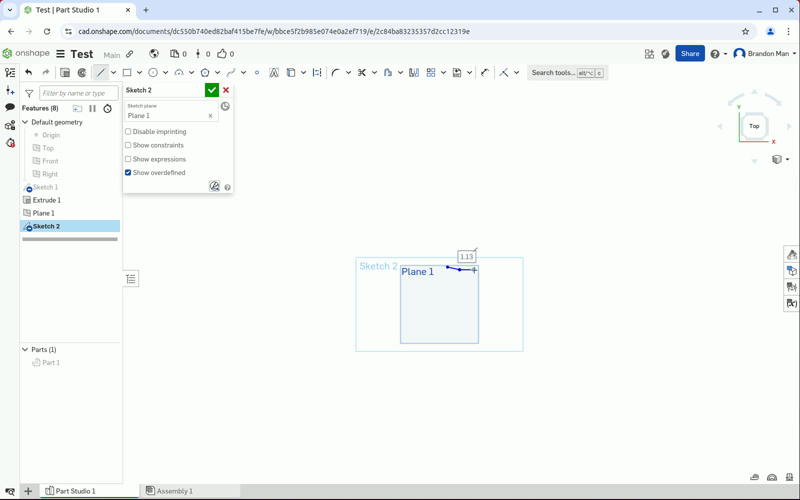
scroll(-6)
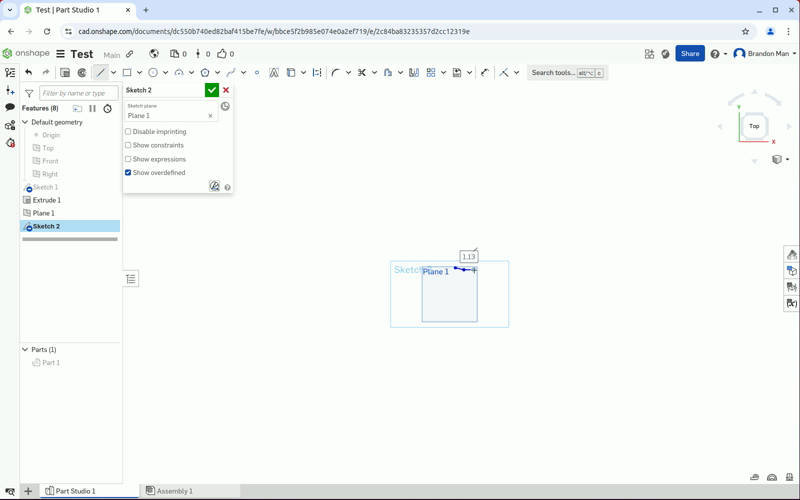
scroll(-6)
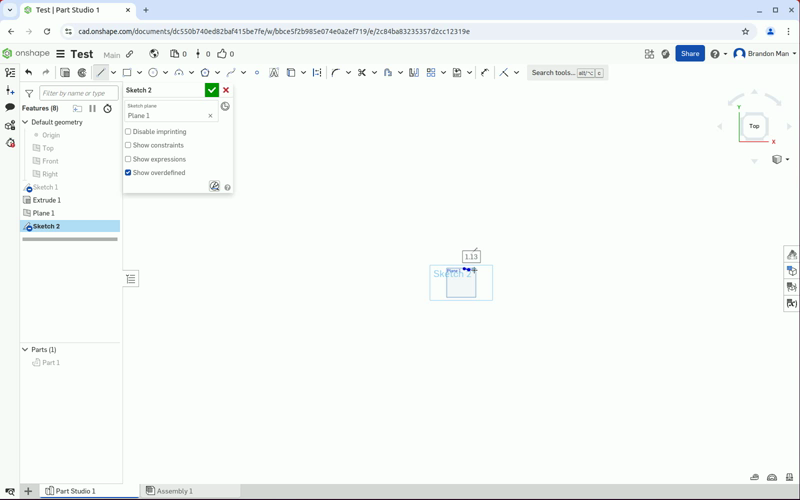
key_up(shift)
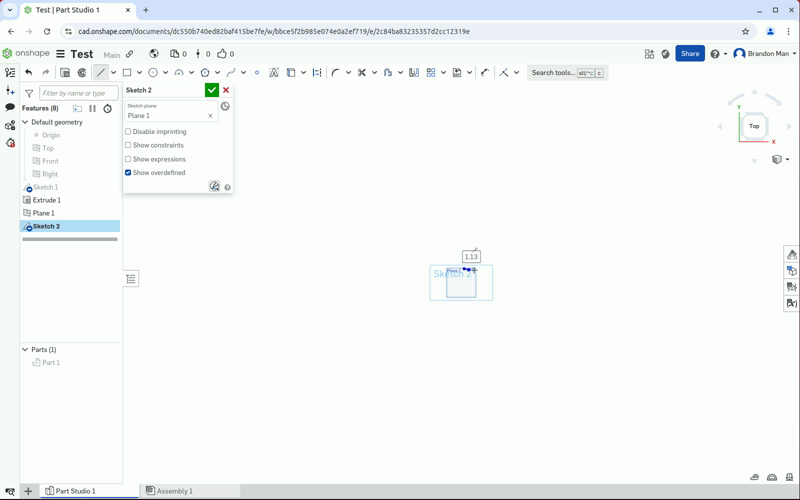
key_down(shift)
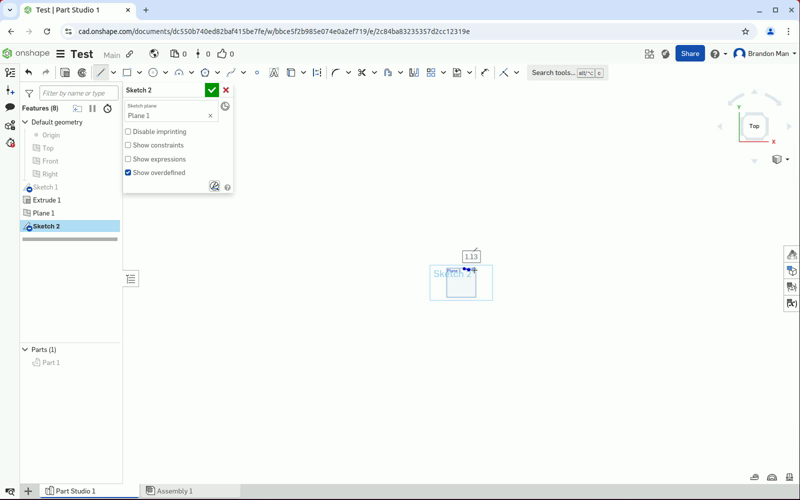
mouse_move(504, 269)
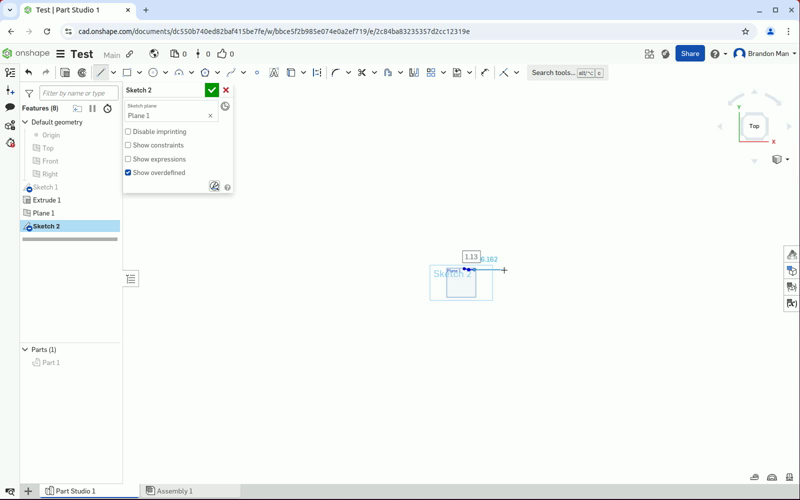
mouse_move(477, 268)
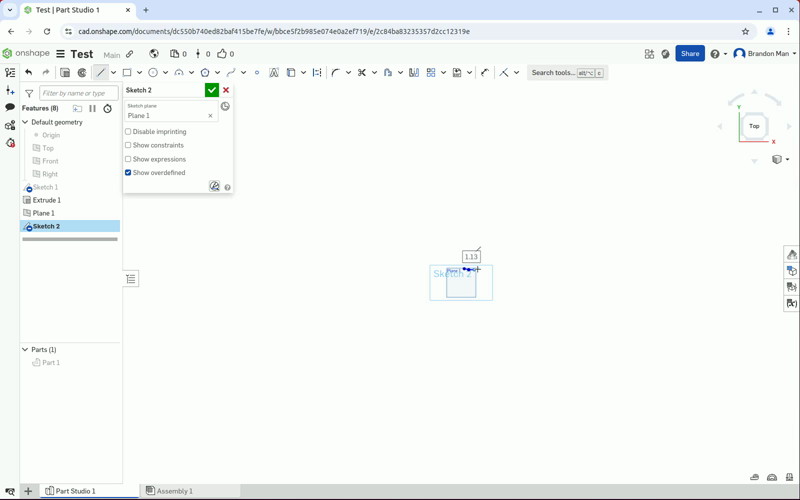
scroll(6)
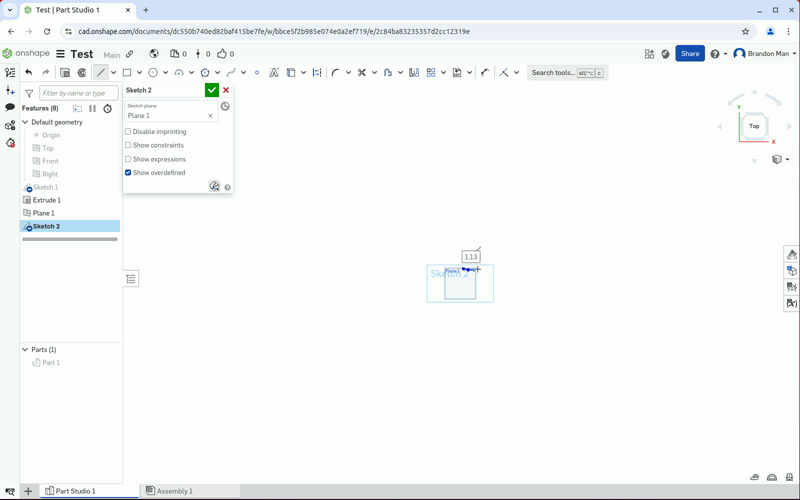
scroll(6)
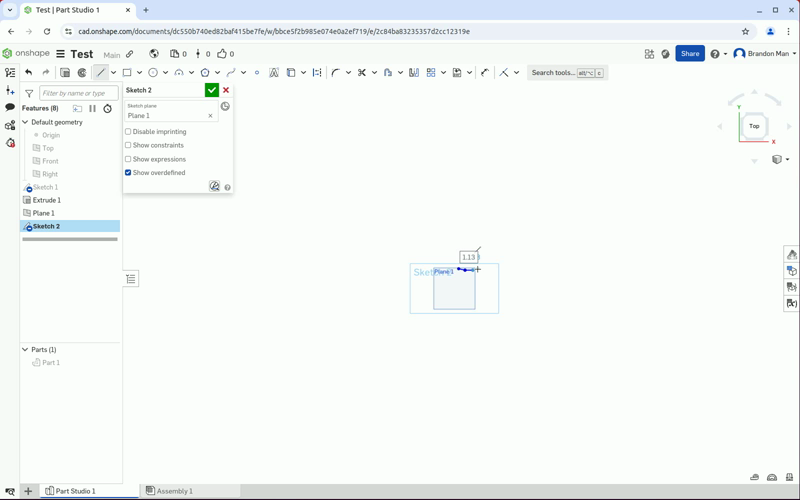
scroll(6)
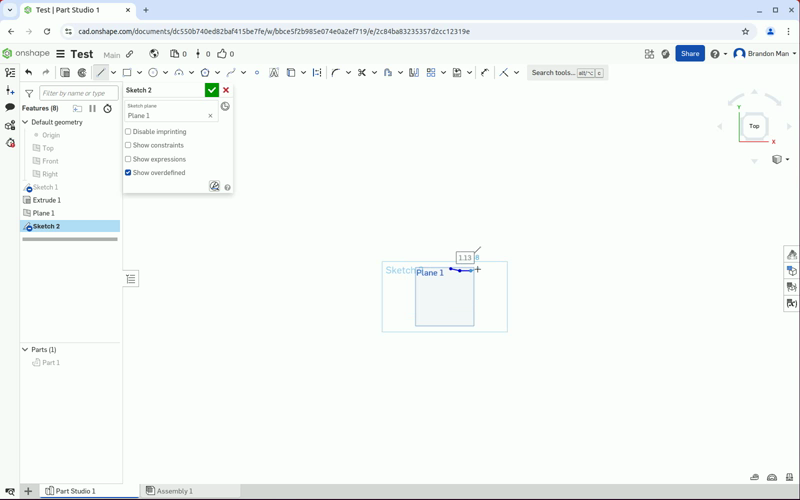
scroll(6)
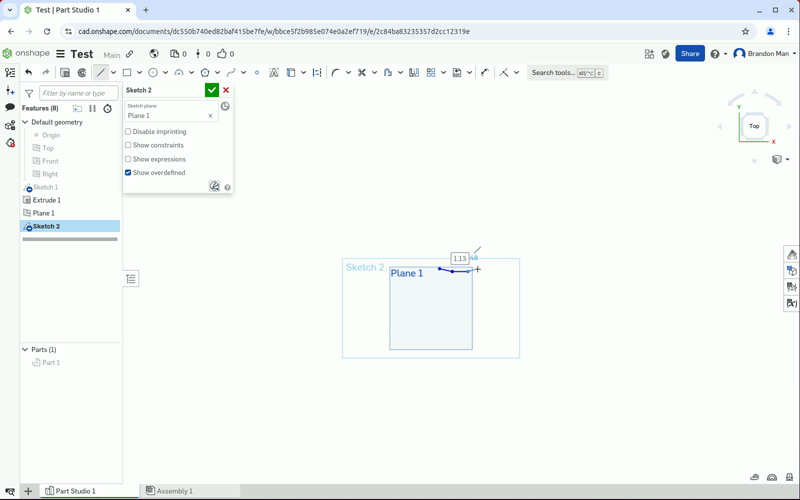
scroll(6)
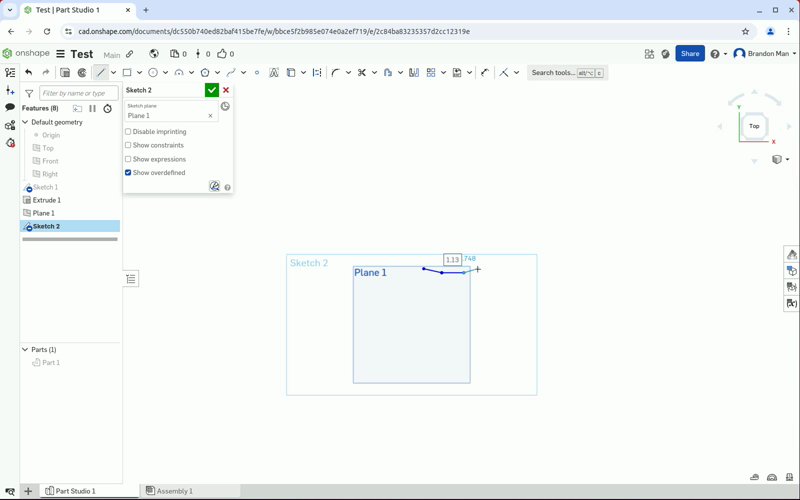
scroll(6)
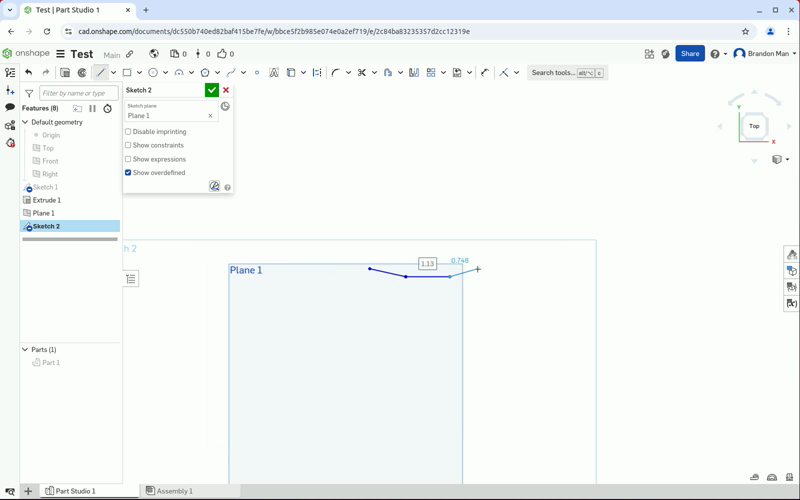
scroll(6)
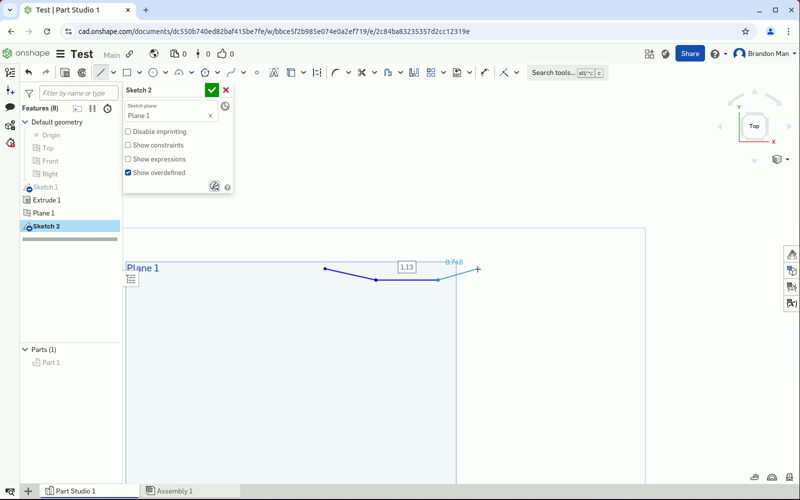
click(477, 268)
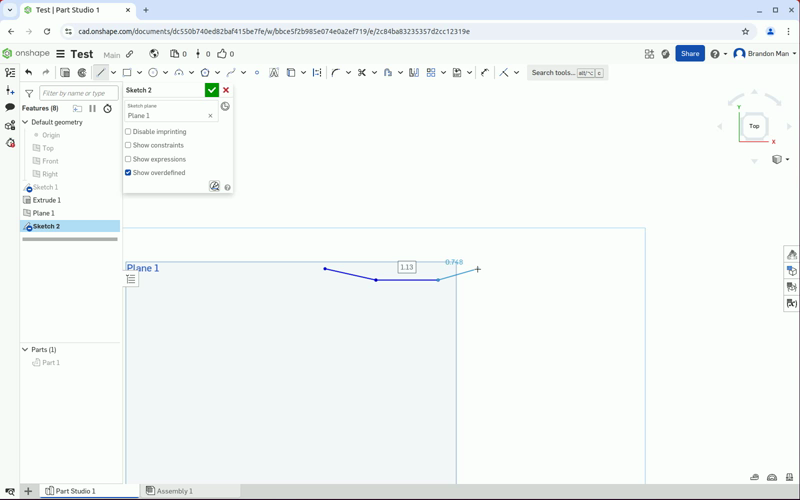
scroll(-6)
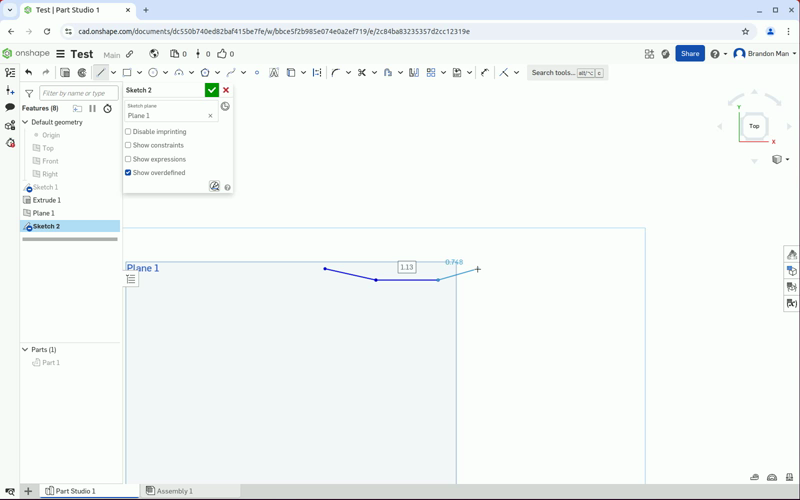
scroll(-6)
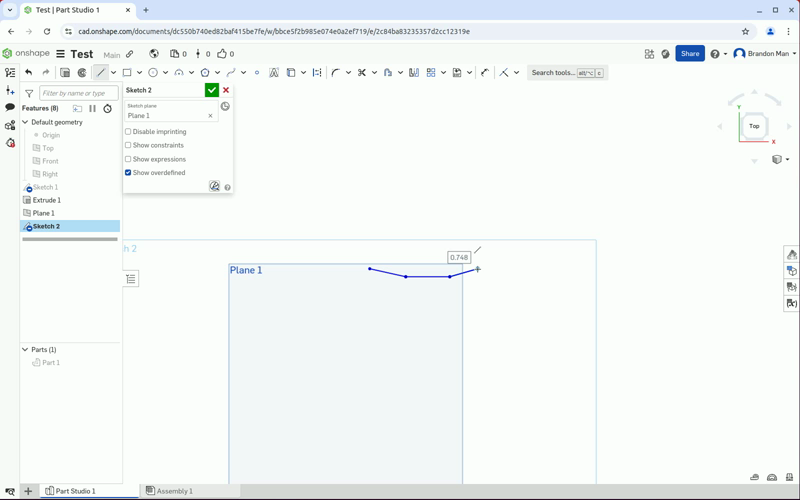
scroll(-6)
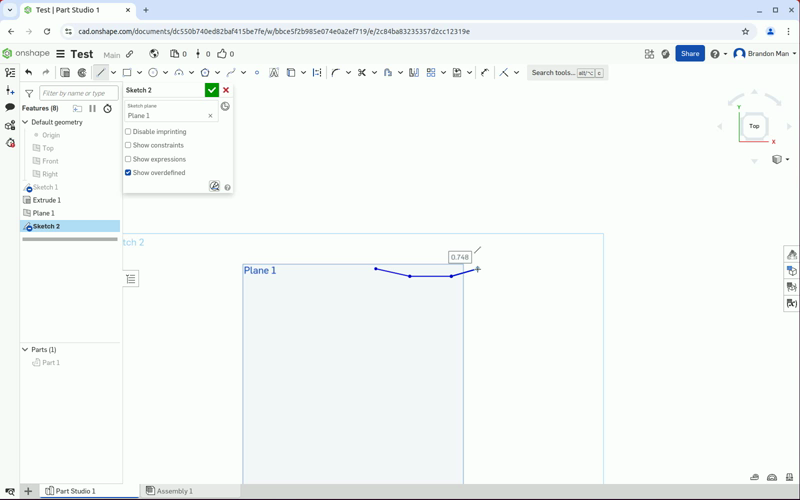
scroll(-6)
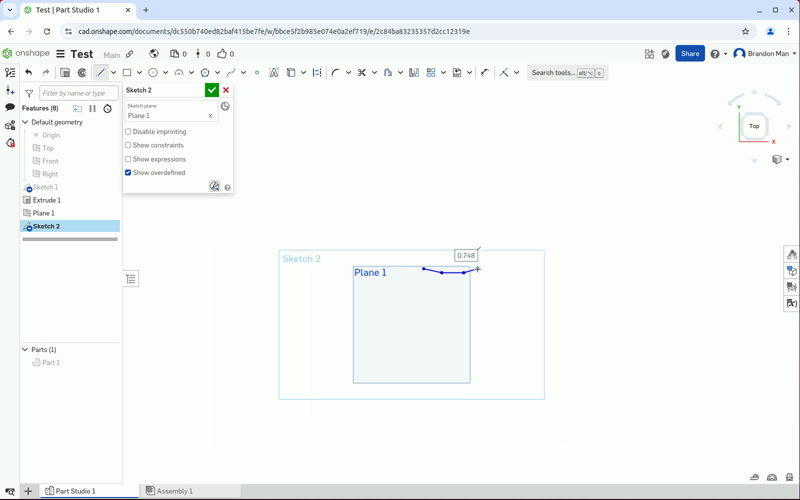
scroll(-6)
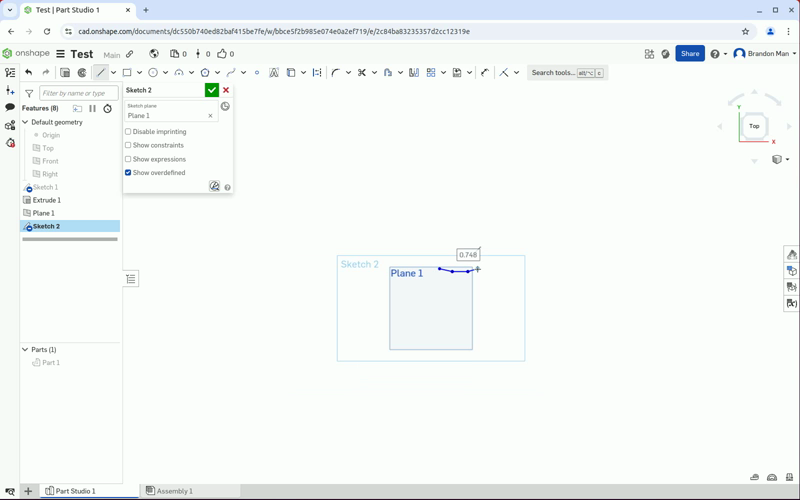
scroll(-6)
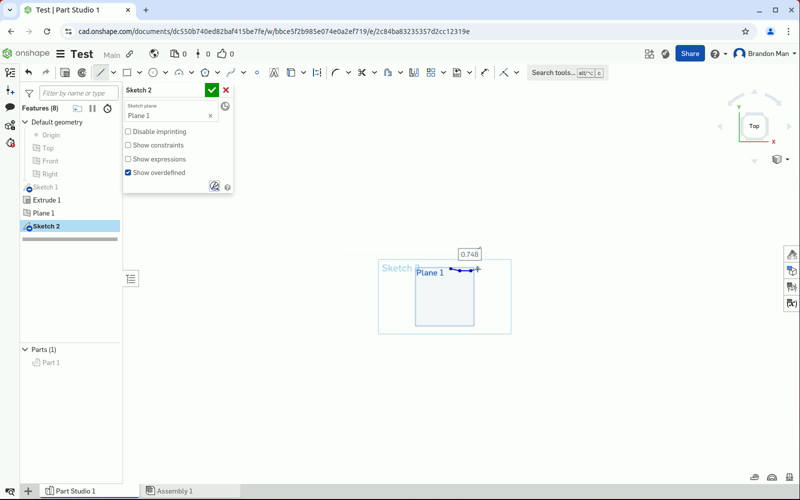
scroll(-6)
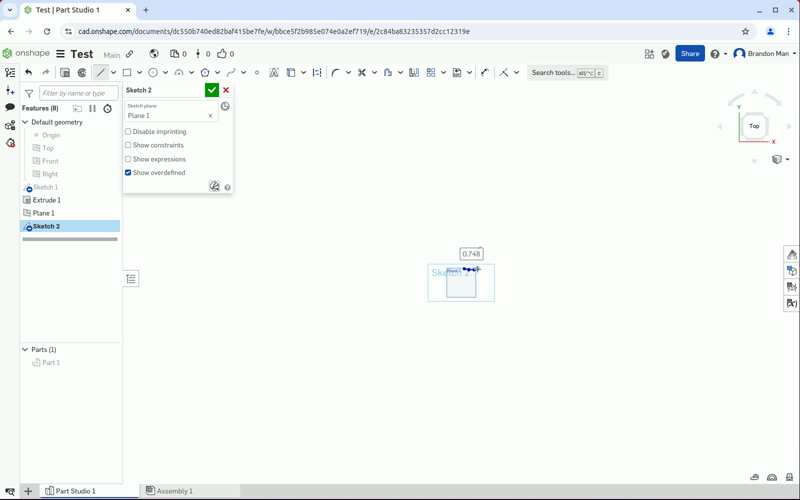
key_up(shift)
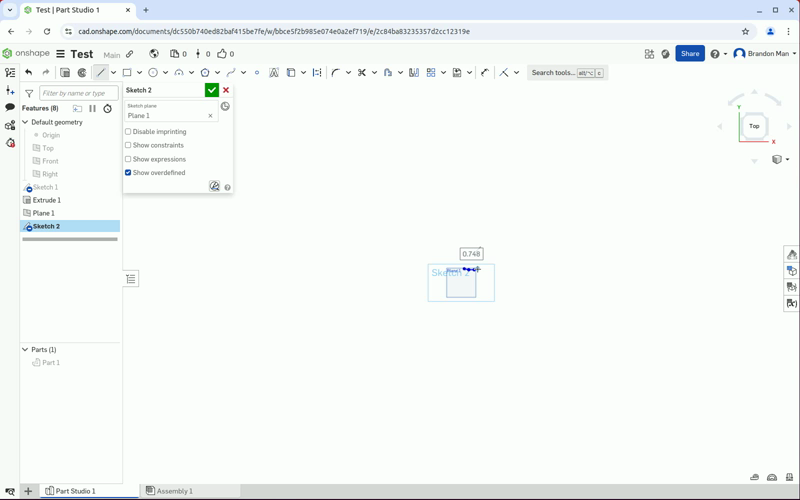
key_down(shift)
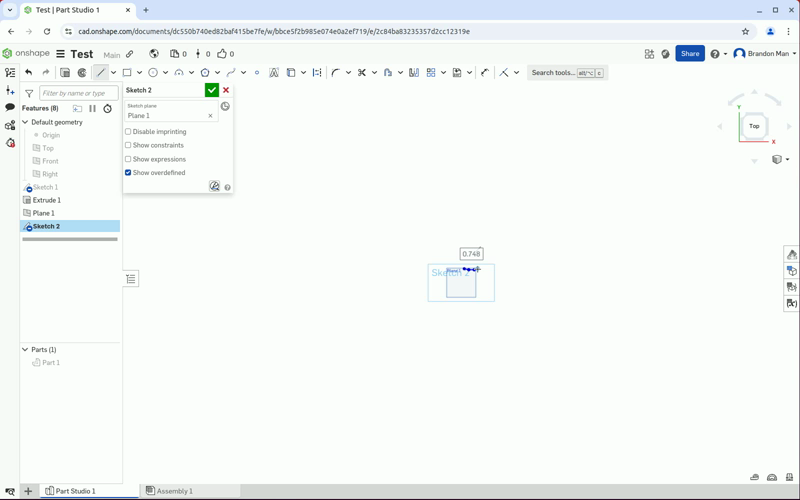
mouse_move(477, 183)
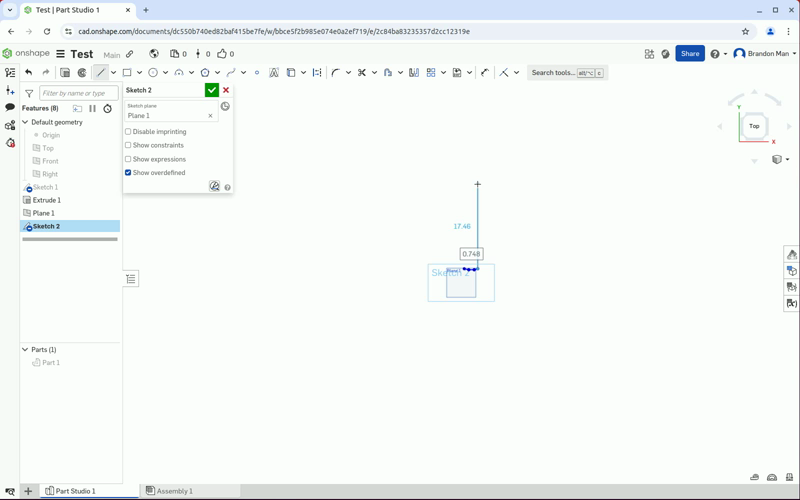
click(477, 183)
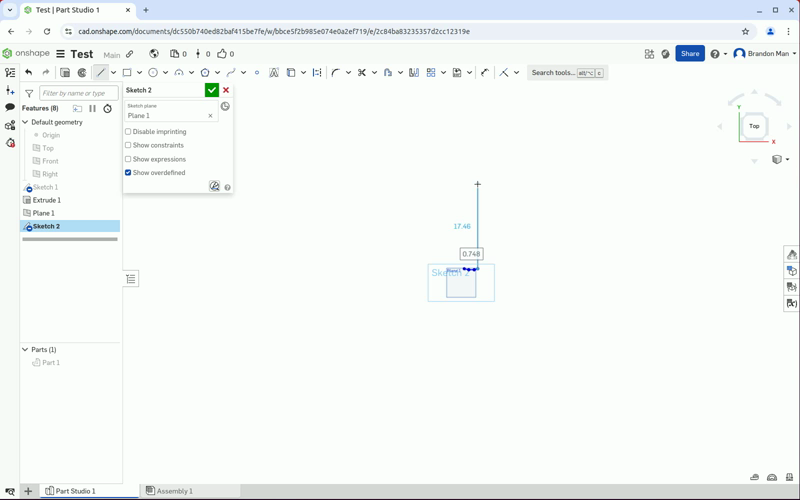
key_up(shift)
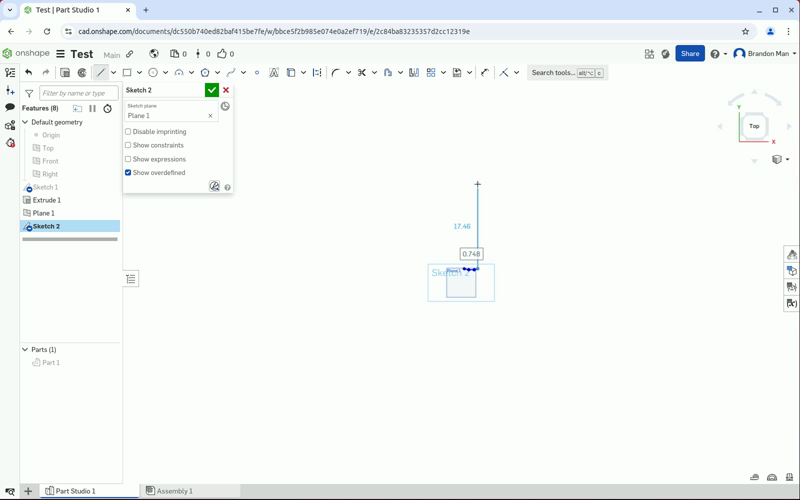
key_down(shift)
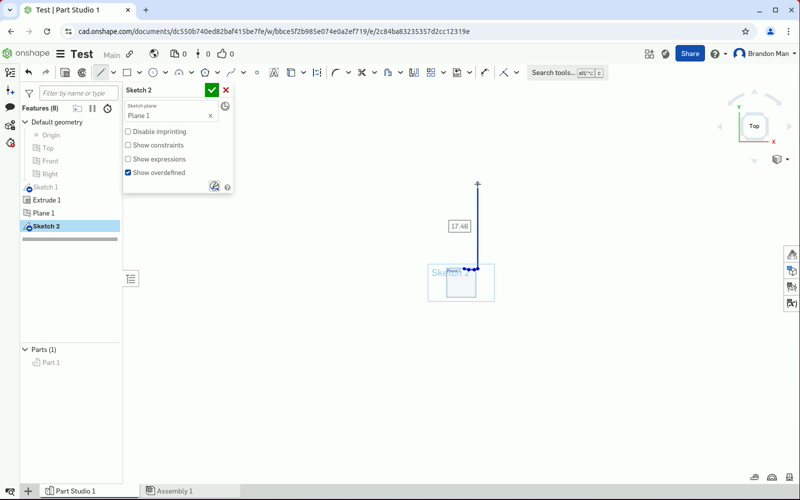
mouse_move(507, 183)
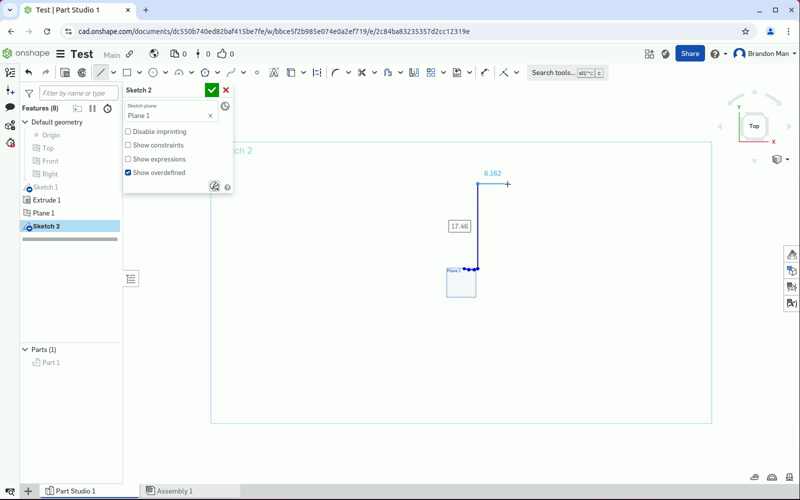
mouse_move(474, 183)
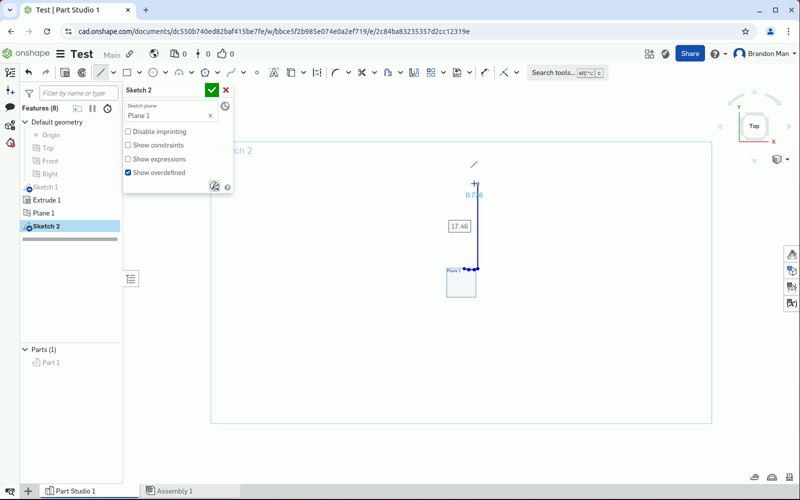
scroll(6)
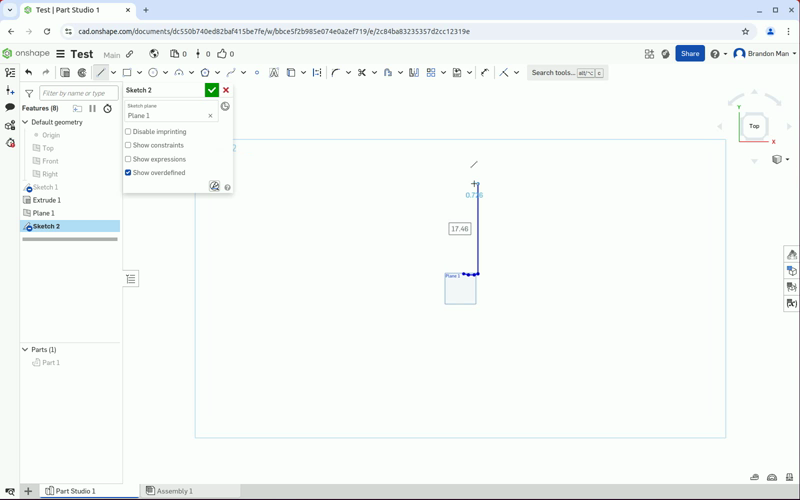
scroll(6)
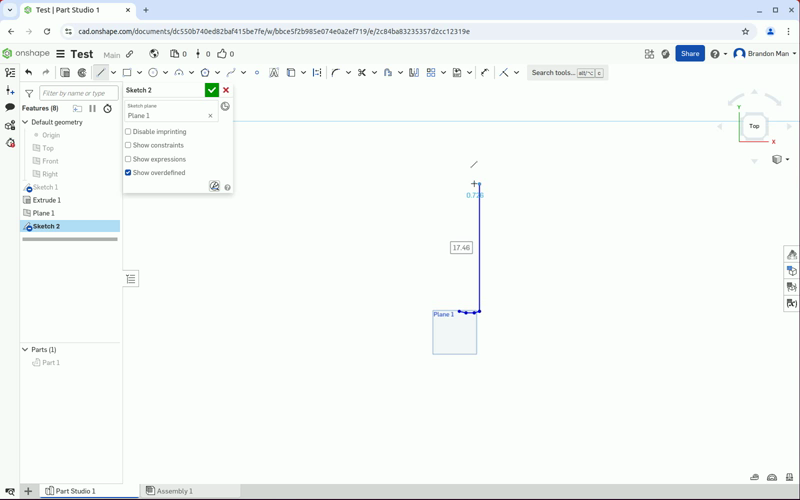
scroll(6)
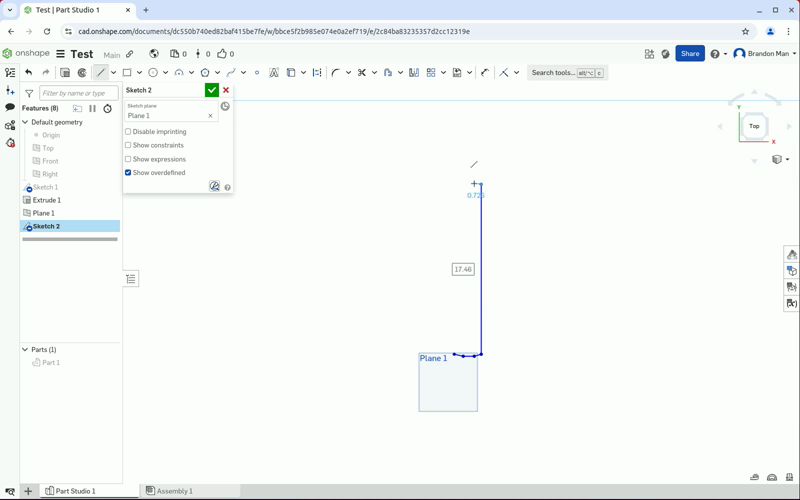
scroll(6)
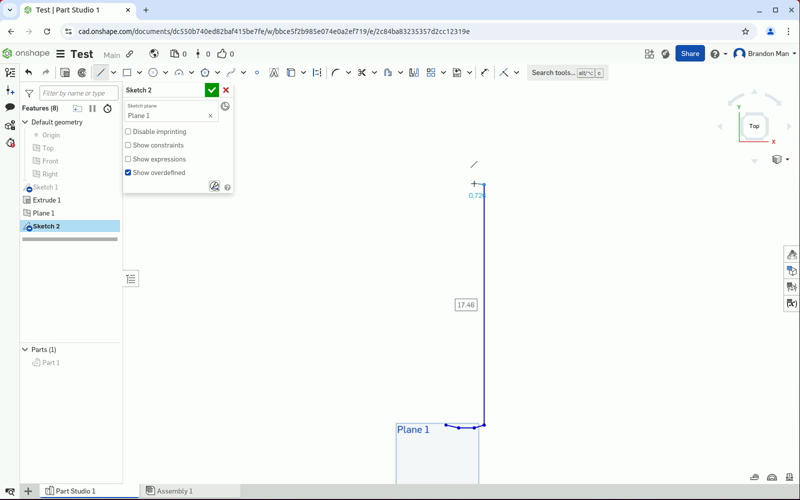
scroll(6)
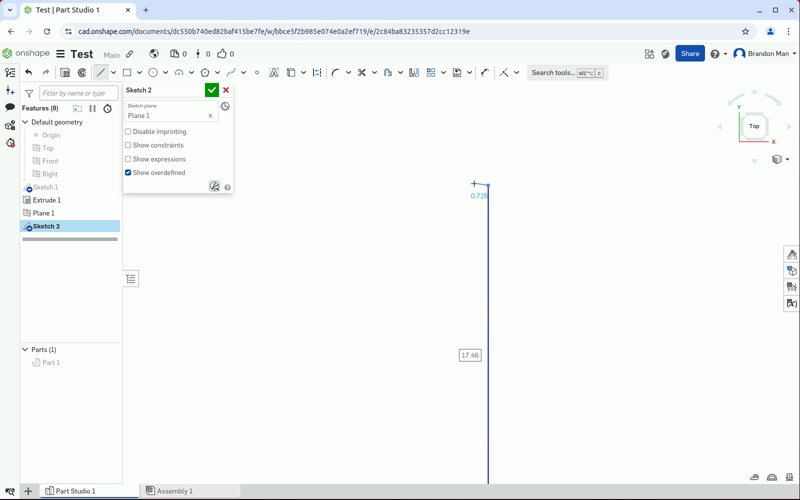
scroll(6)
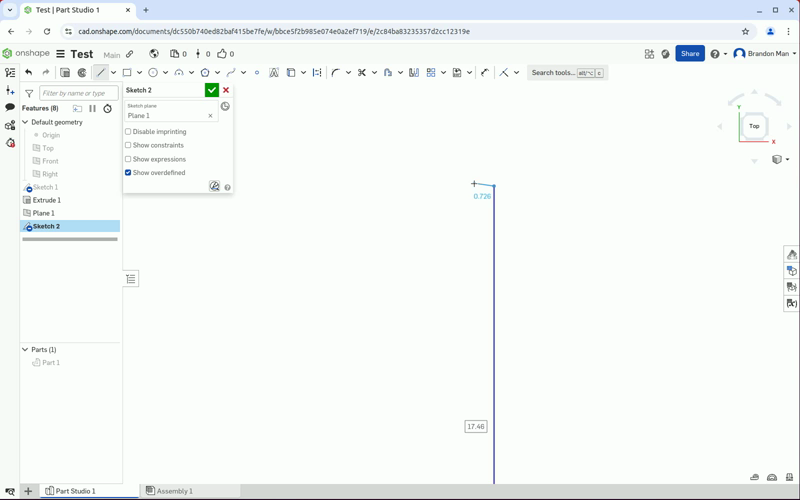
scroll(6)
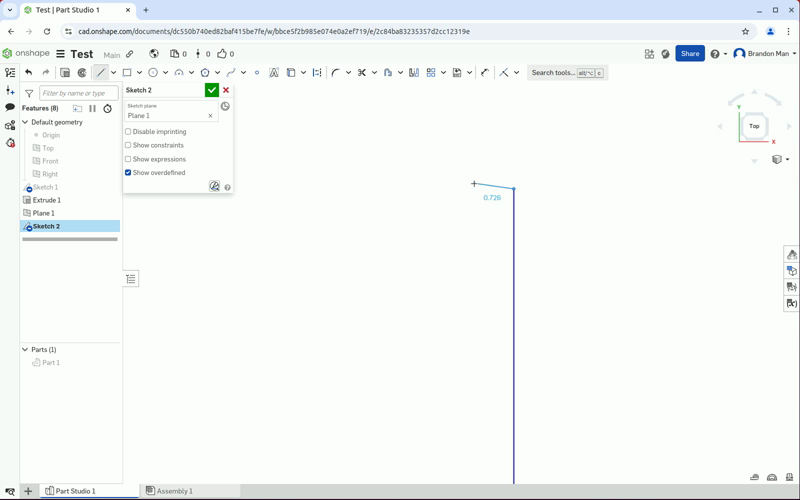
click(474, 183)
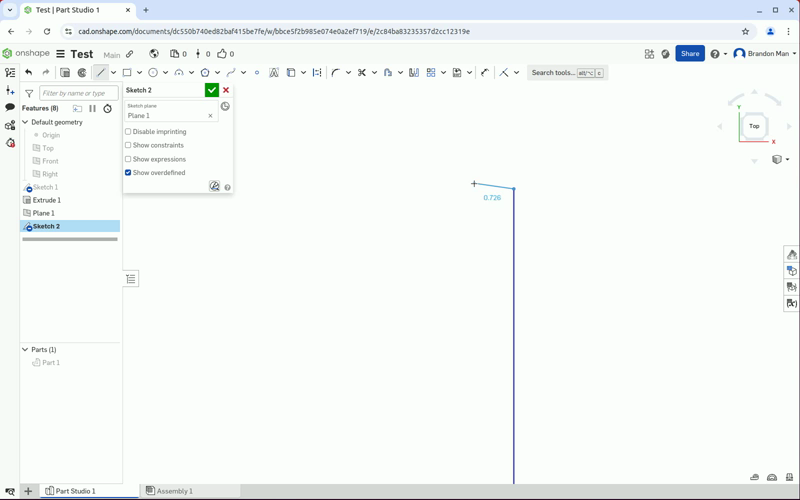
scroll(-6)
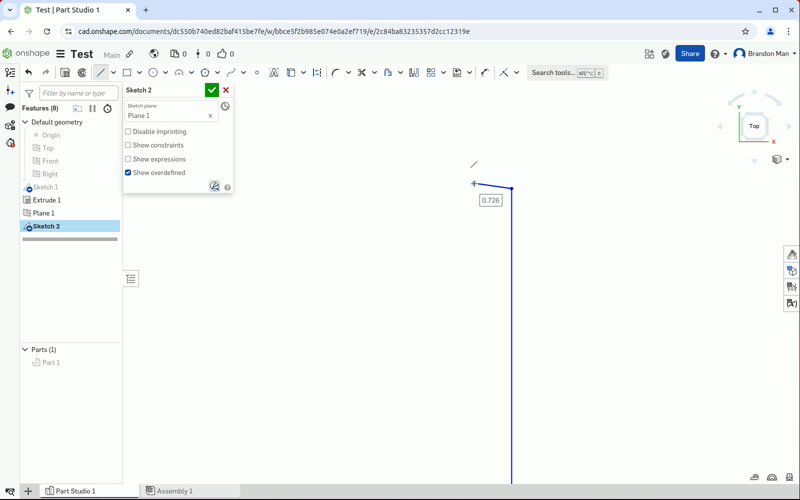
scroll(-6)
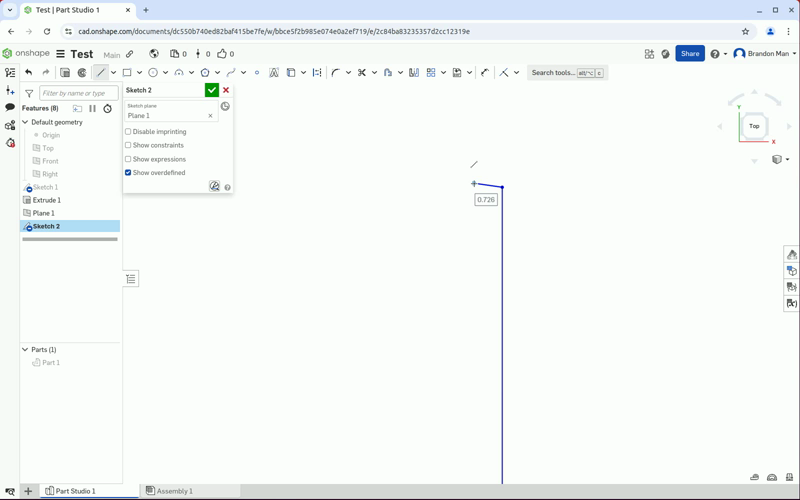
scroll(-6)
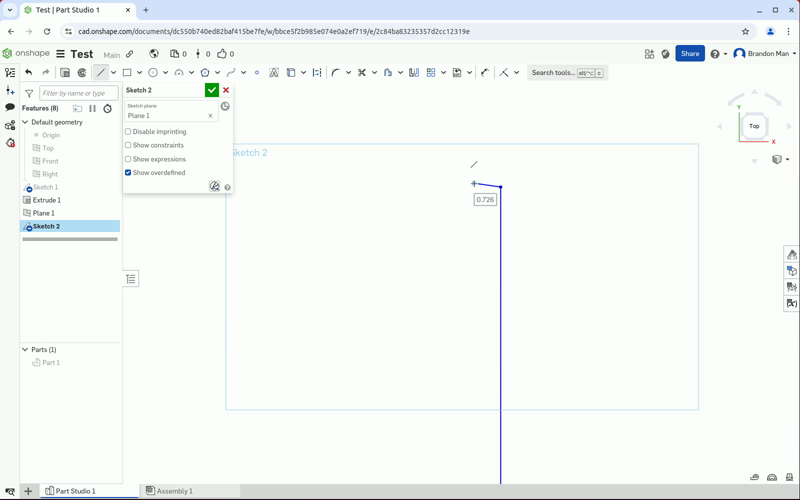
scroll(-6)
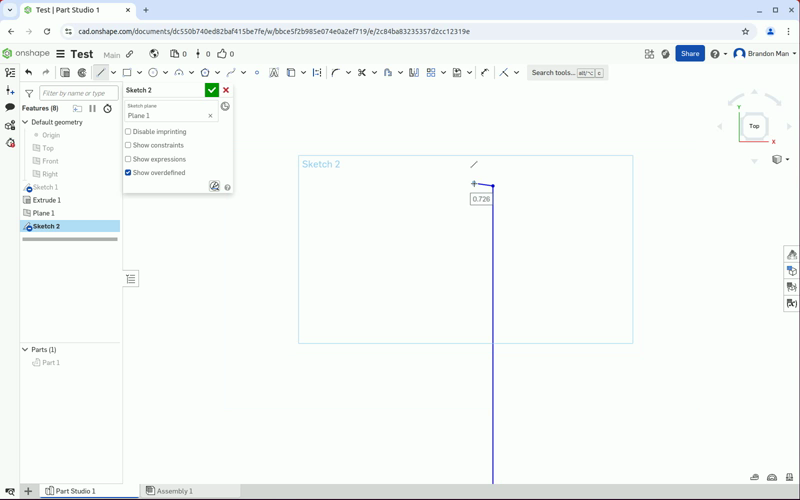
scroll(-6)
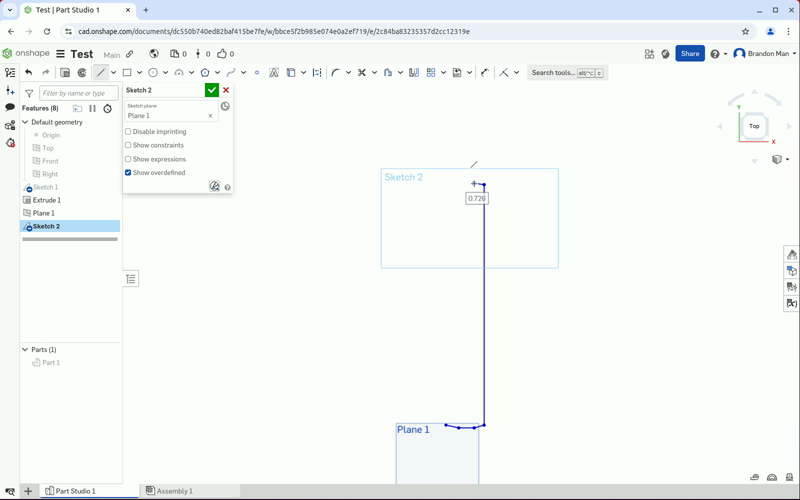
scroll(-6)
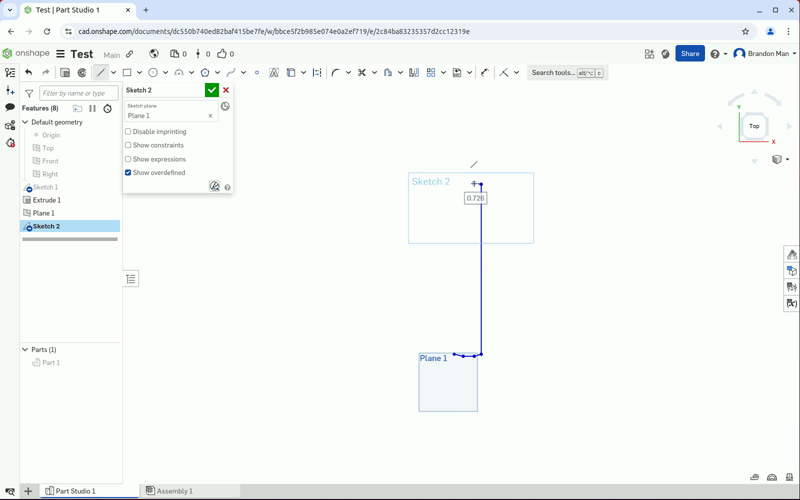
scroll(-6)
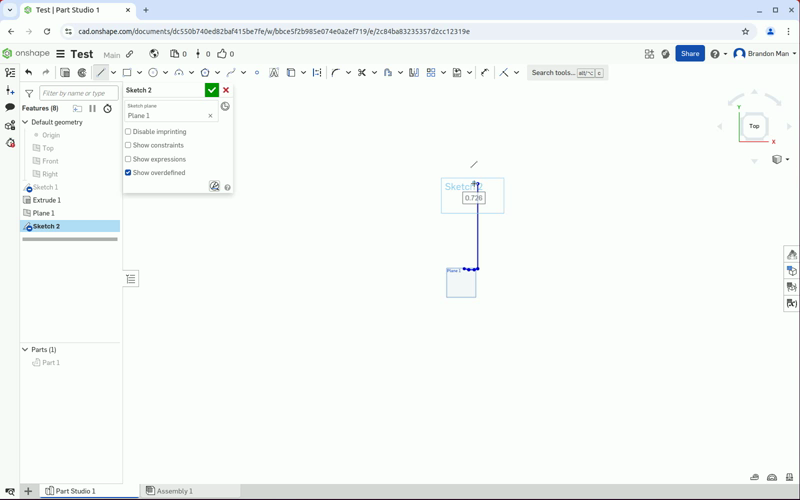
key_up(shift)
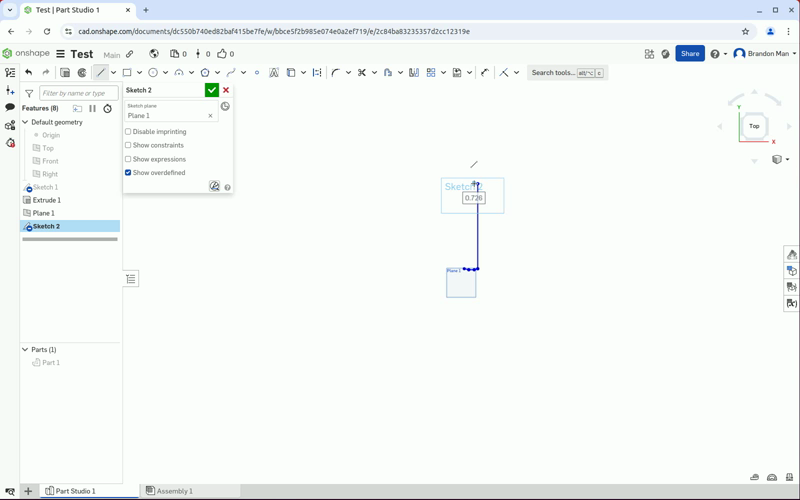
key_down(shift)
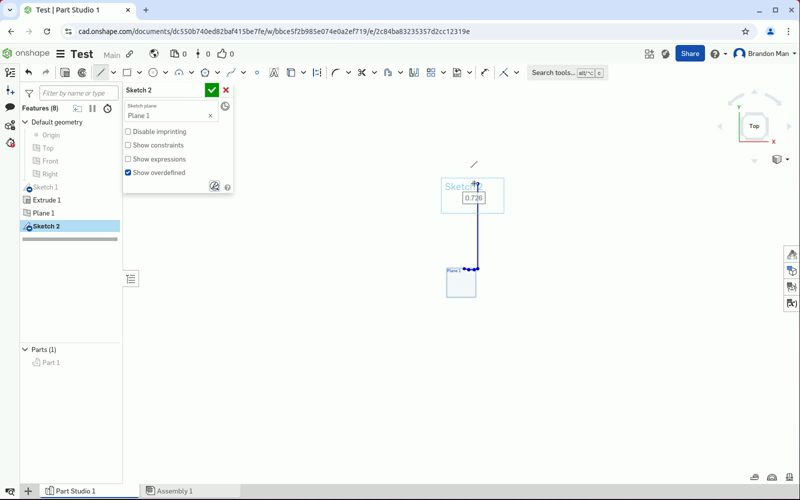
mouse_move(504, 183)
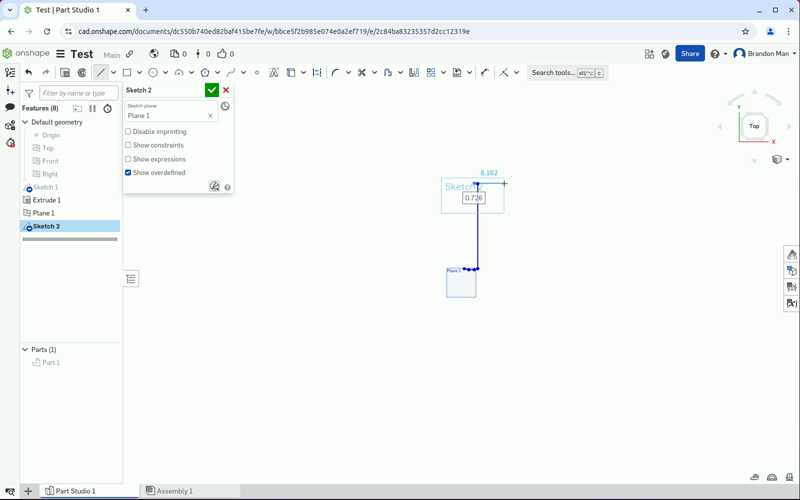
mouse_move(468, 183)
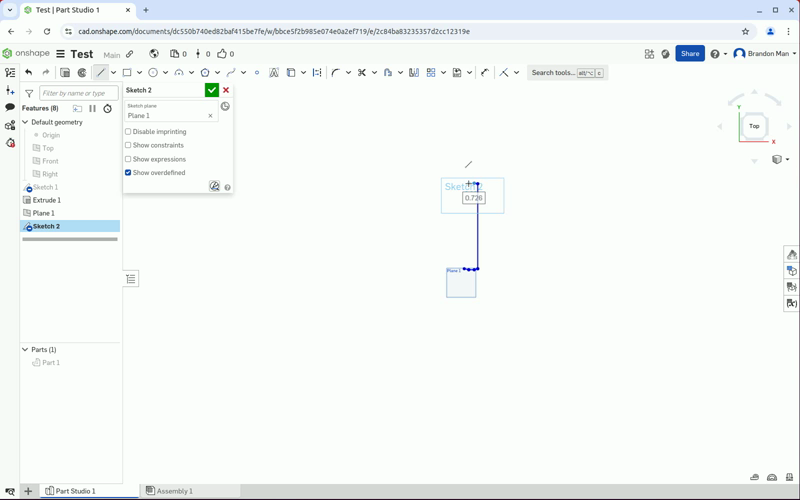
scroll(6)
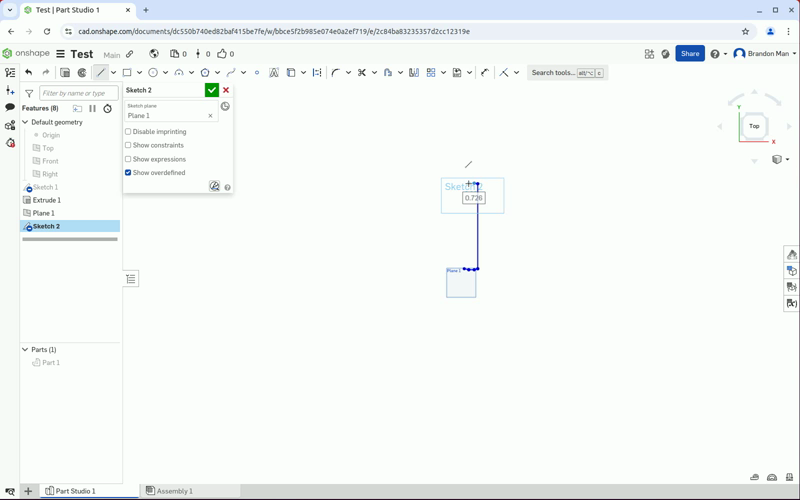
scroll(6)
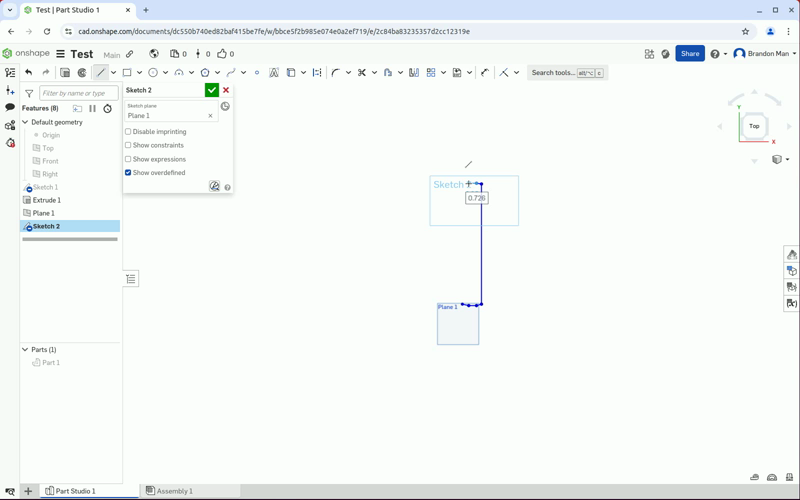
scroll(6)
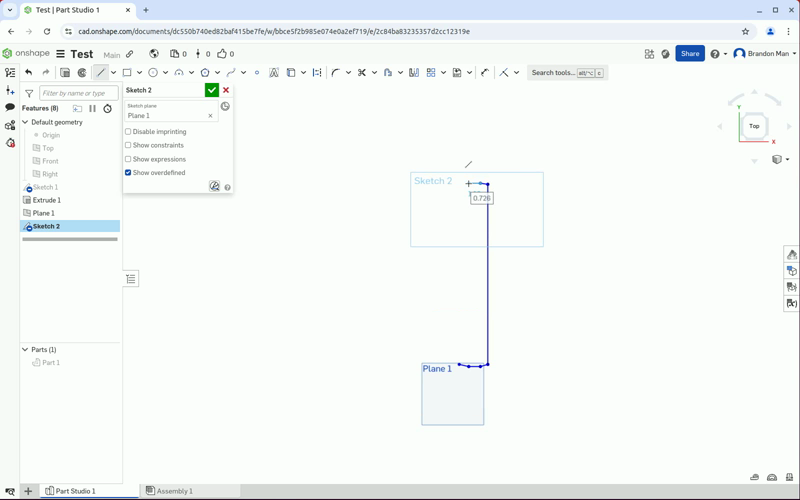
scroll(6)
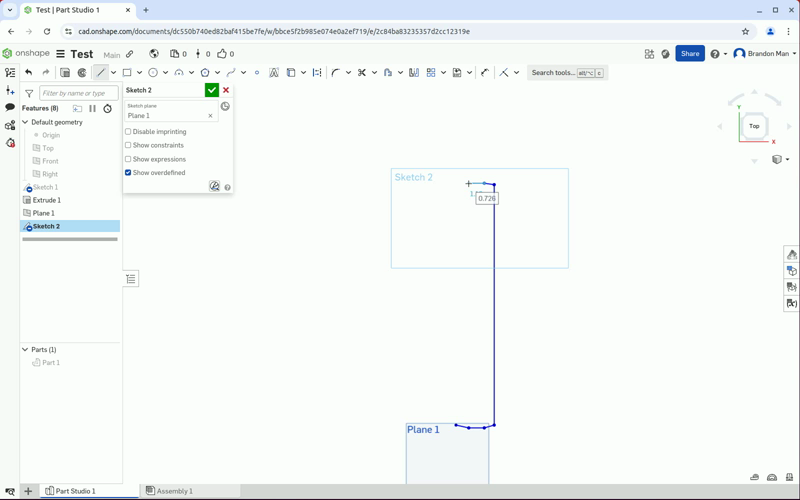
scroll(6)
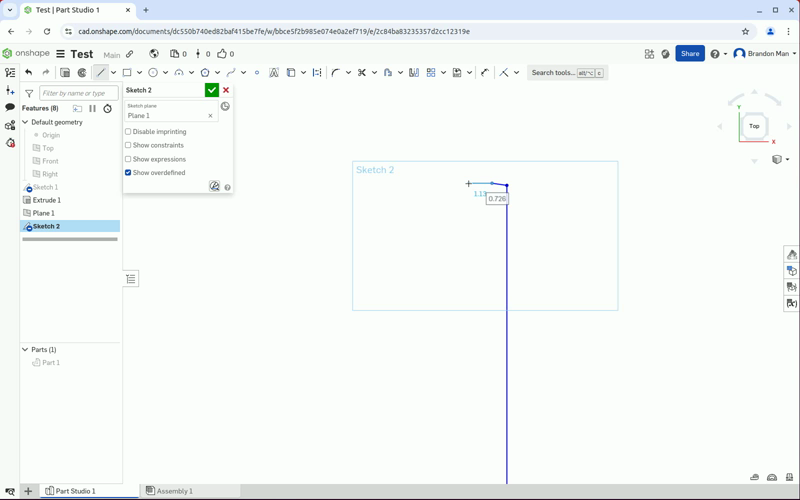
scroll(6)
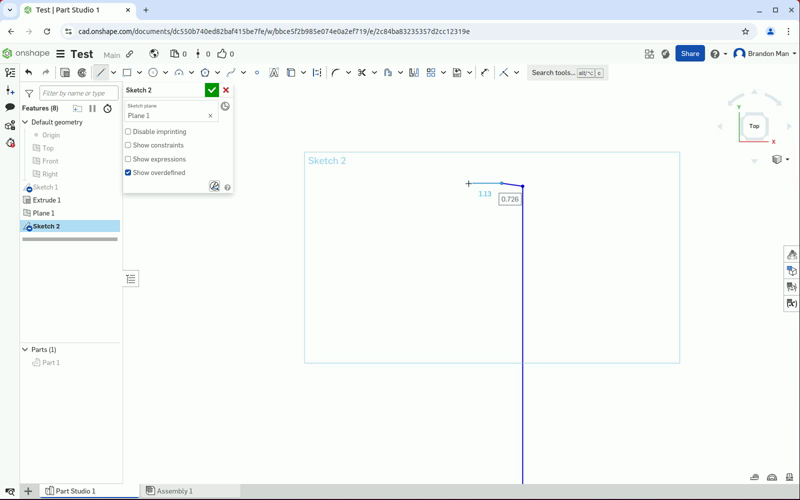
scroll(6)
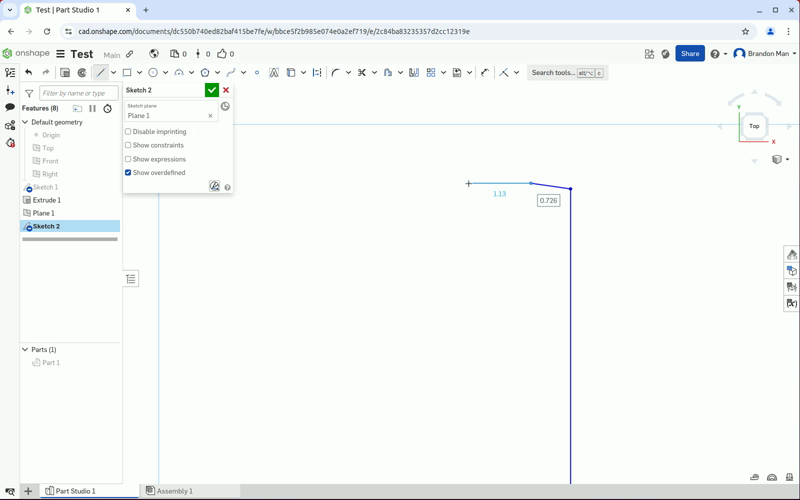
click(468, 183)
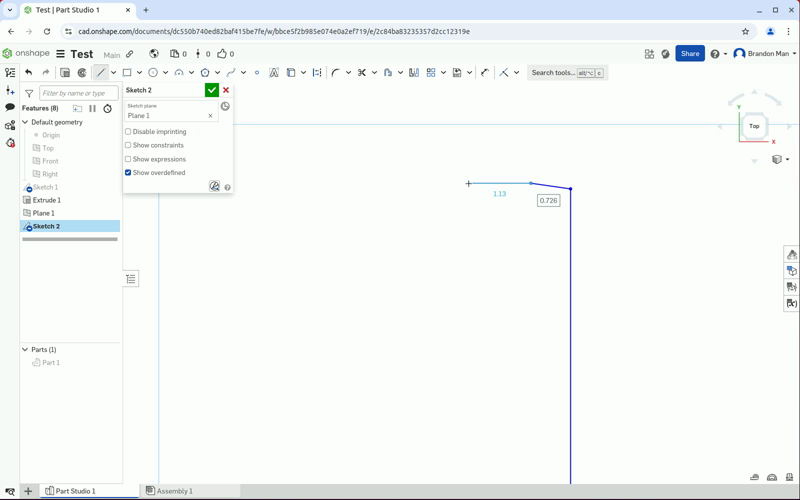
scroll(-6)
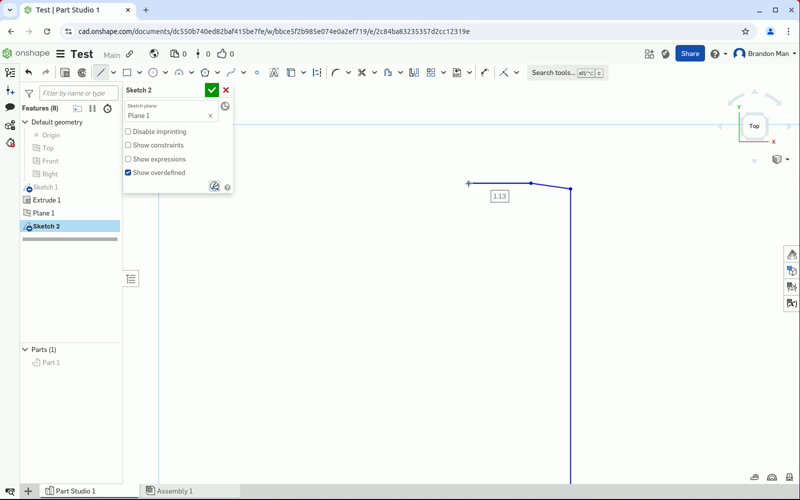
scroll(-6)
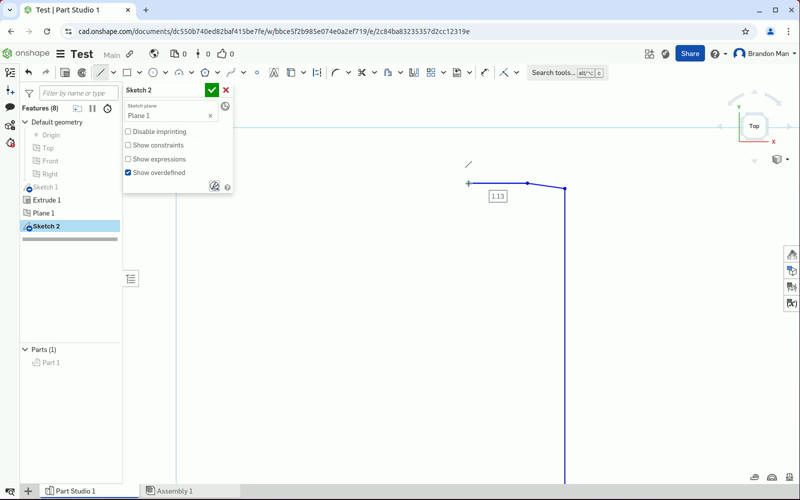
scroll(-6)
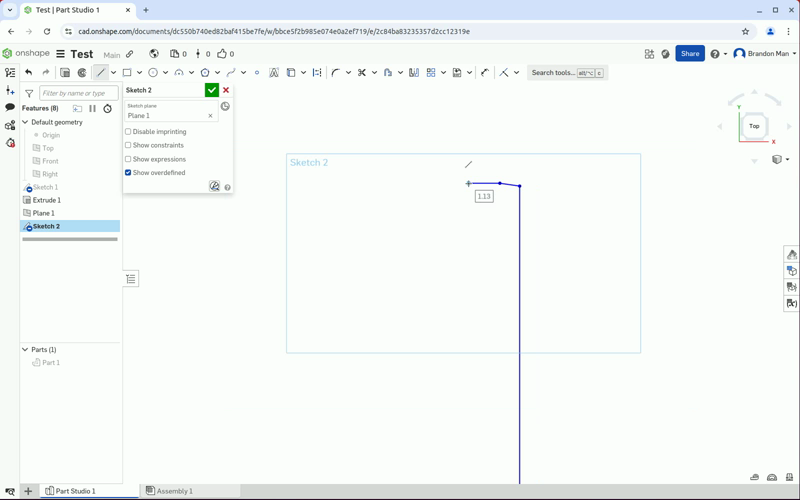
scroll(-6)
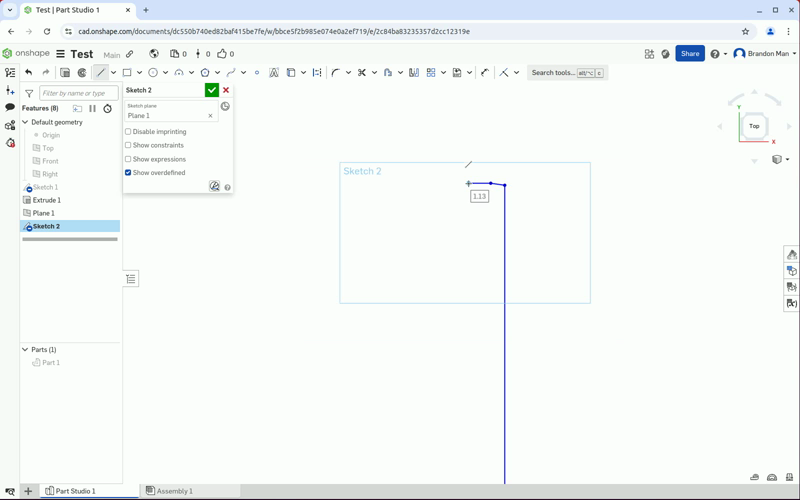
scroll(-6)
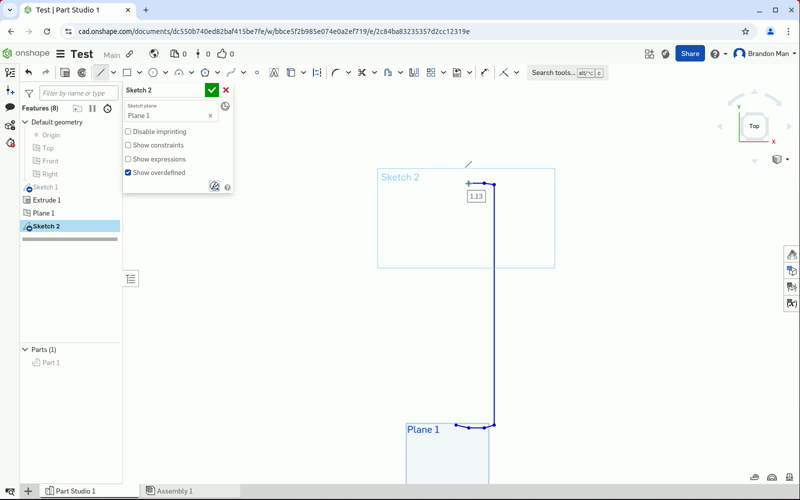
scroll(-6)
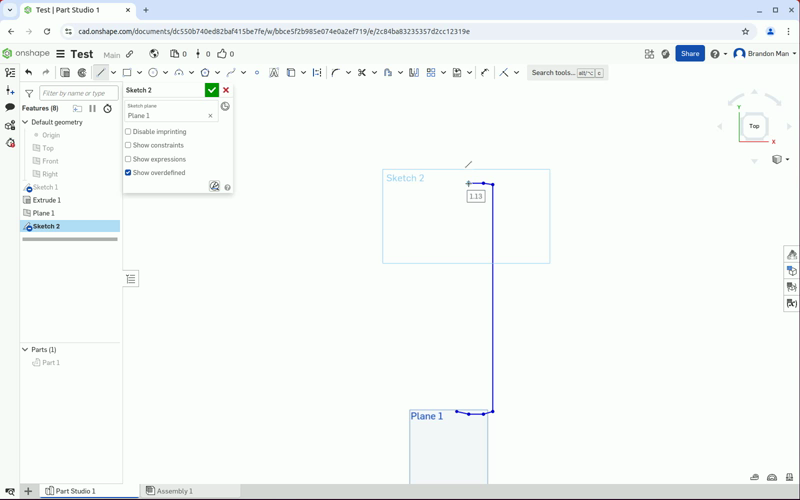
scroll(-6)
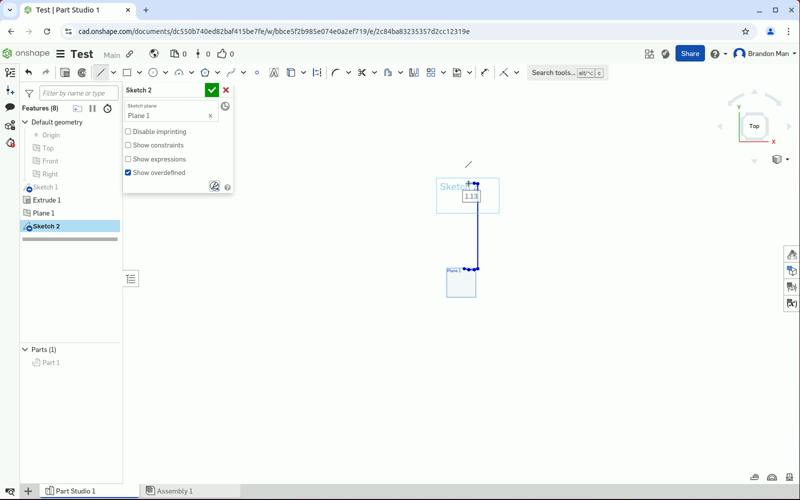
key_up(shift)
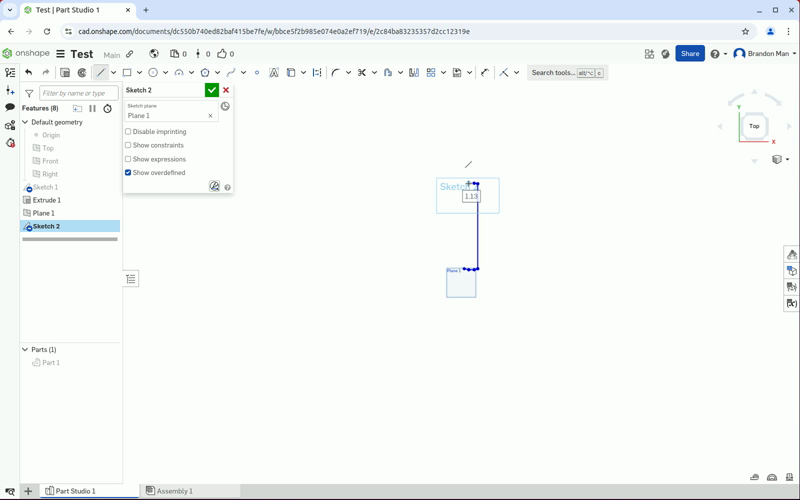
key_down(shift)
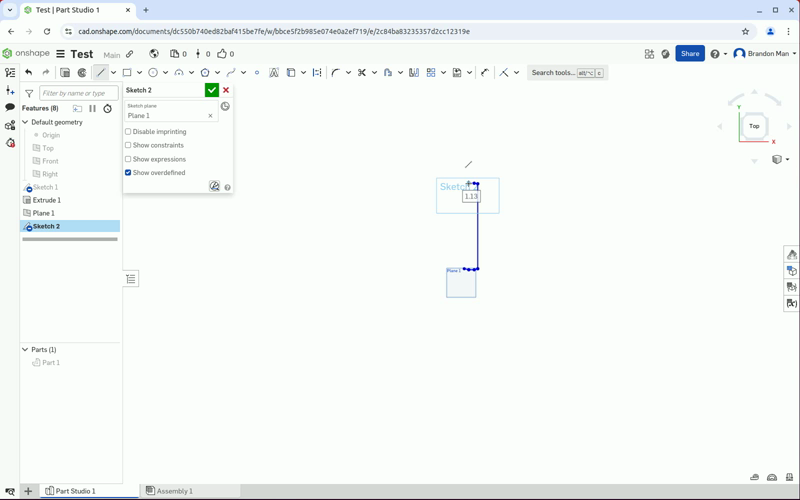
mouse_move(498, 183)
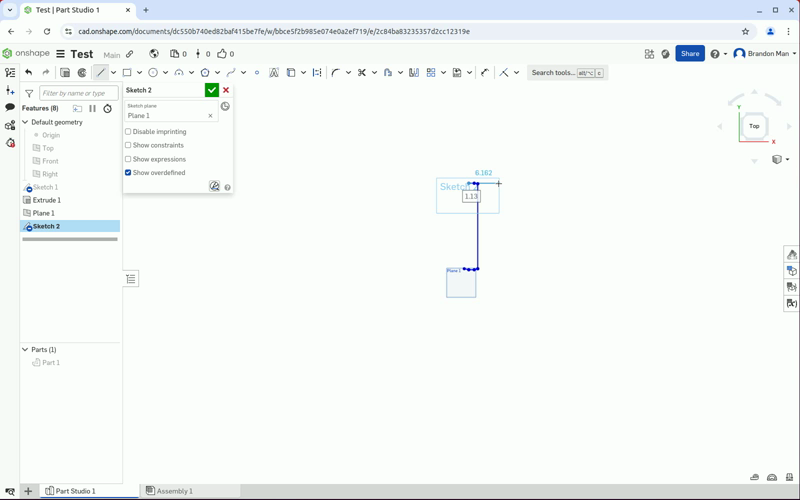
mouse_move(464, 183)
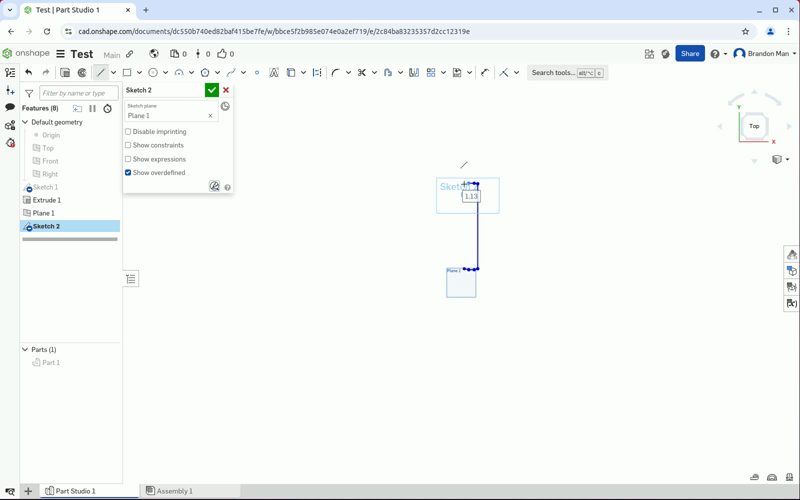
scroll(6)
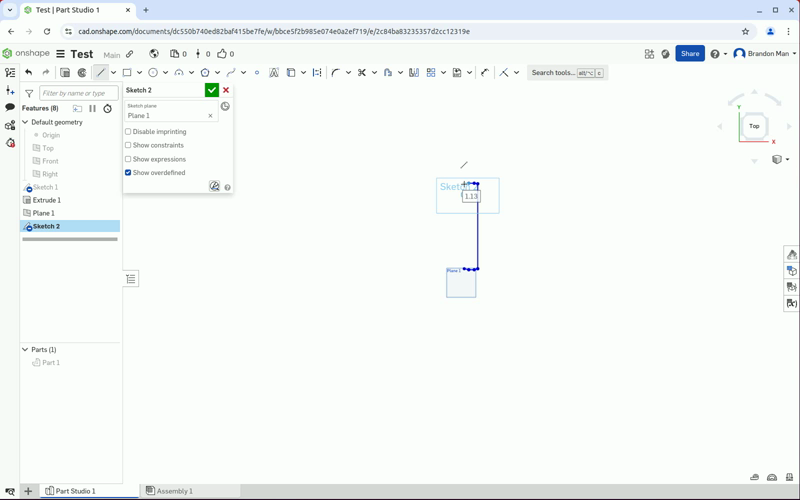
scroll(6)
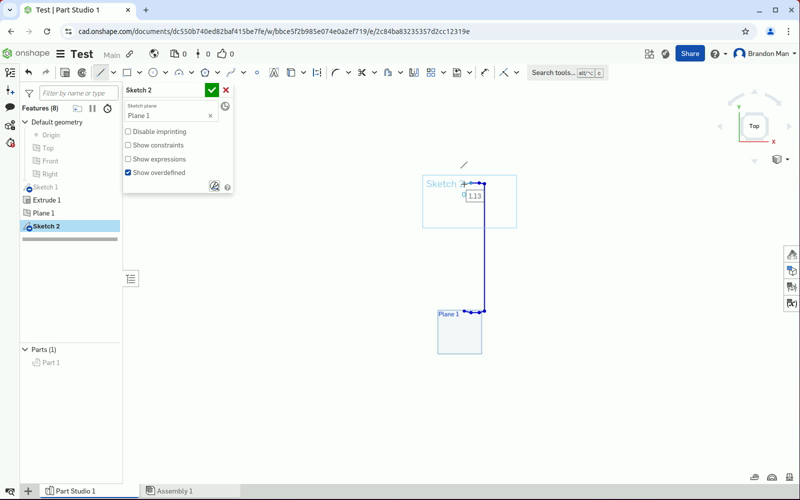
scroll(6)
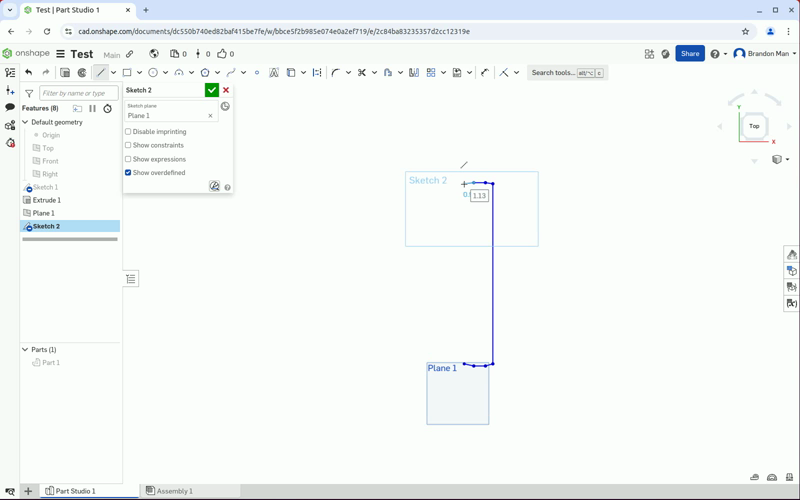
scroll(6)
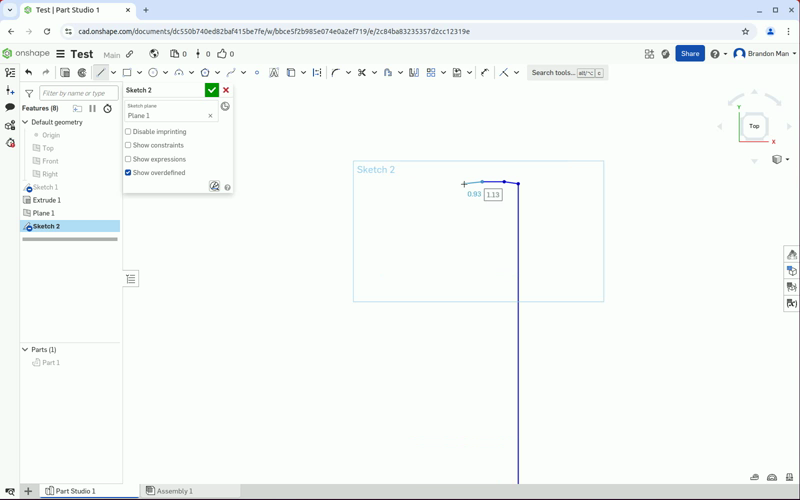
scroll(6)
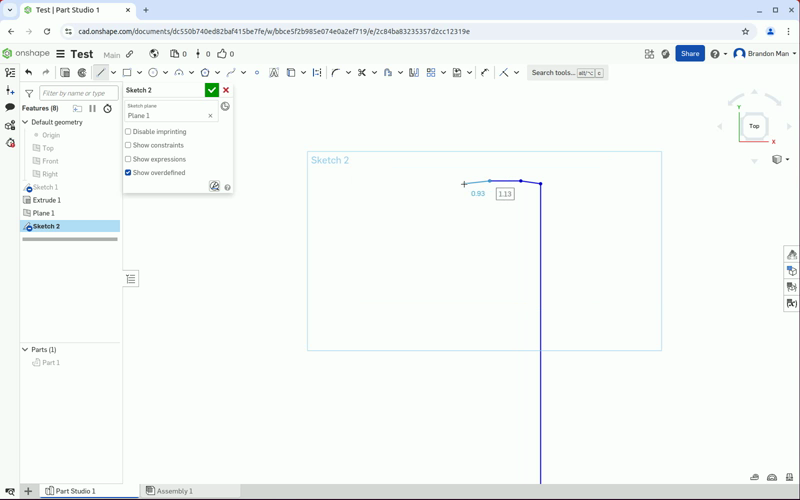
scroll(6)
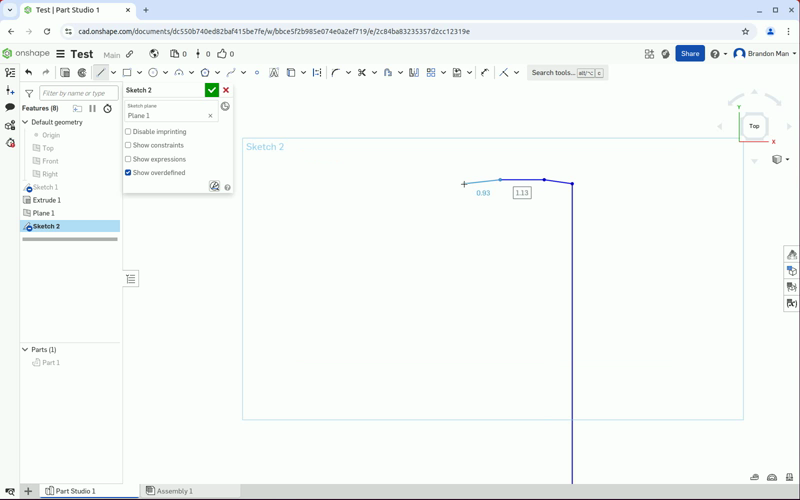
scroll(6)
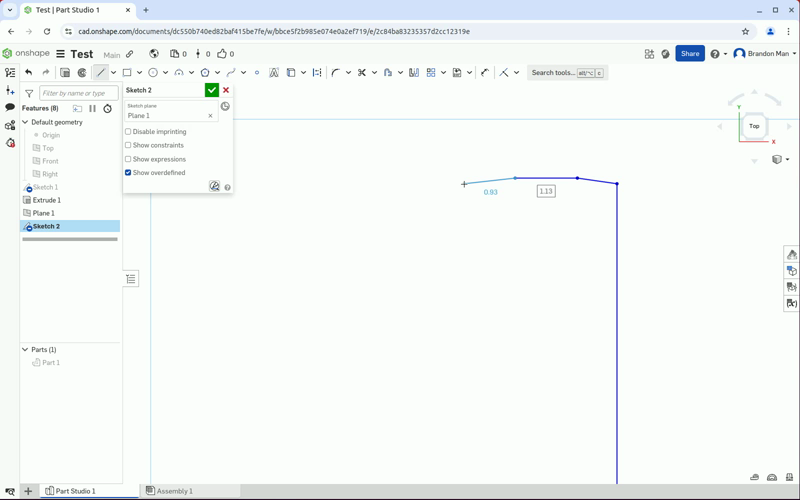
click(464, 183)
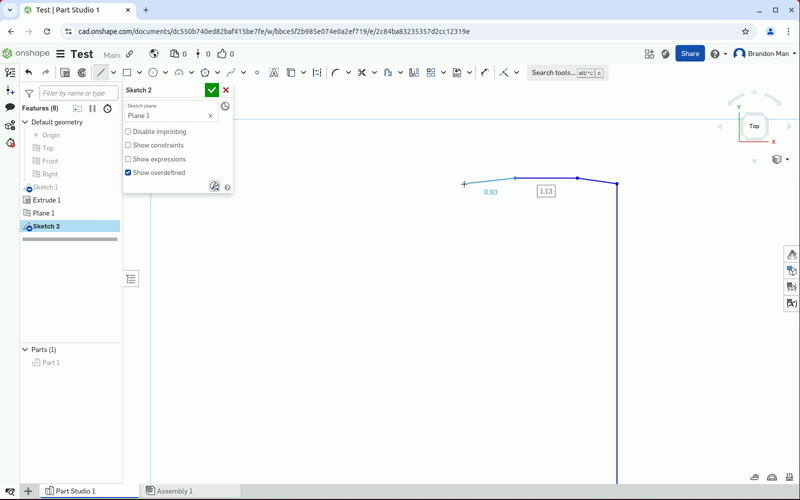
scroll(-6)
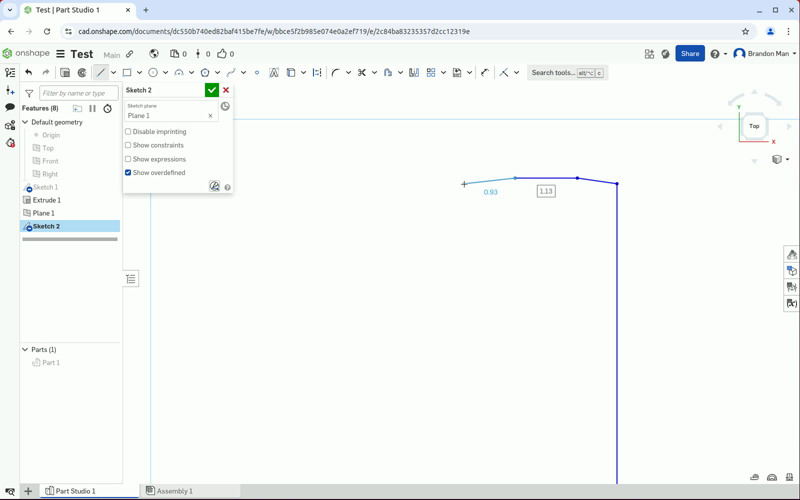
scroll(-6)
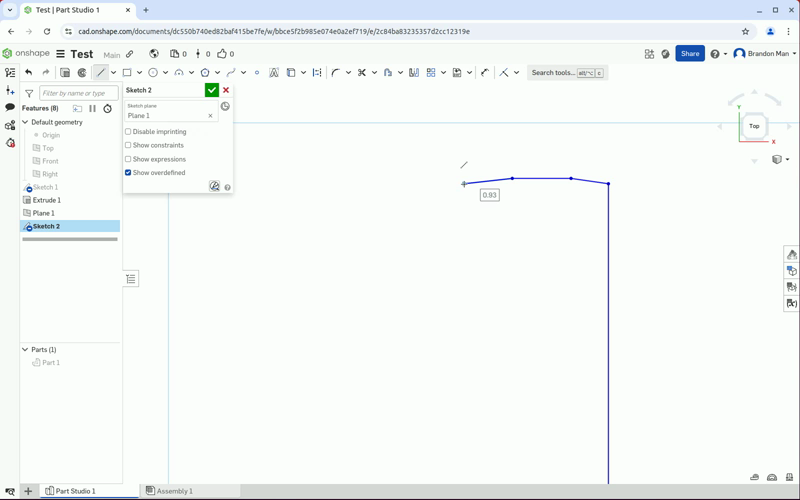
scroll(-6)
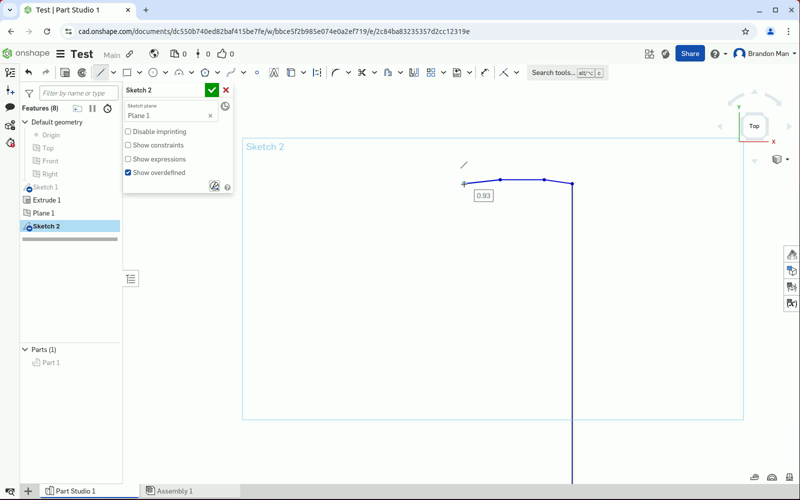
scroll(-6)
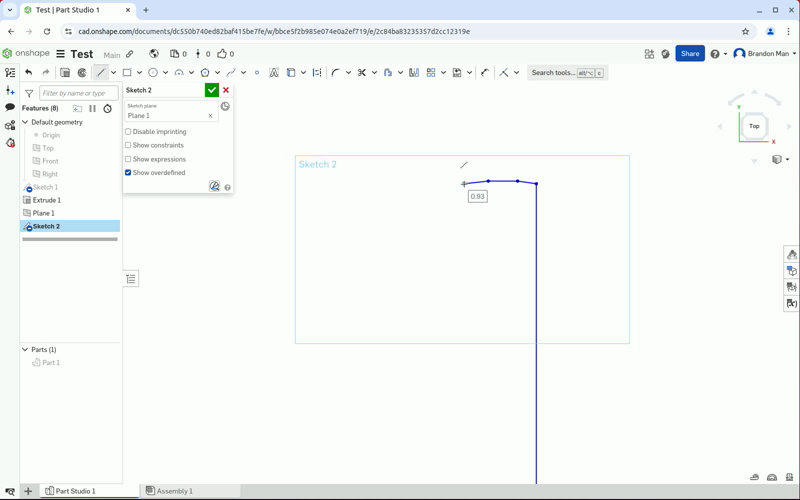
scroll(-6)
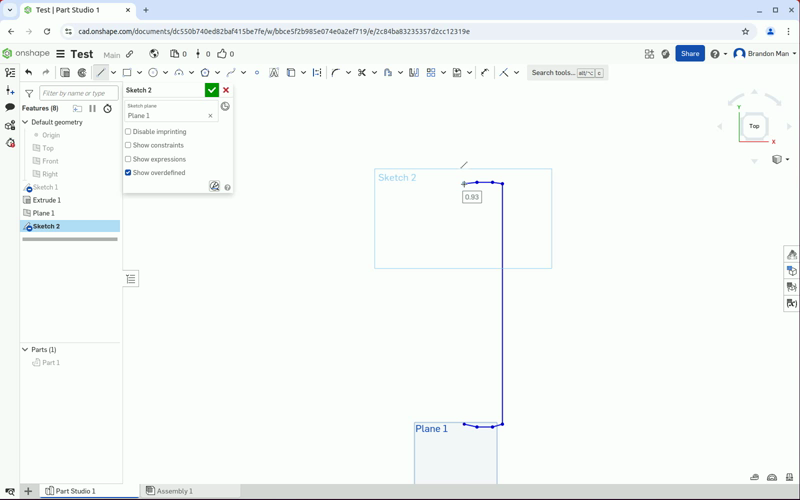
scroll(-6)
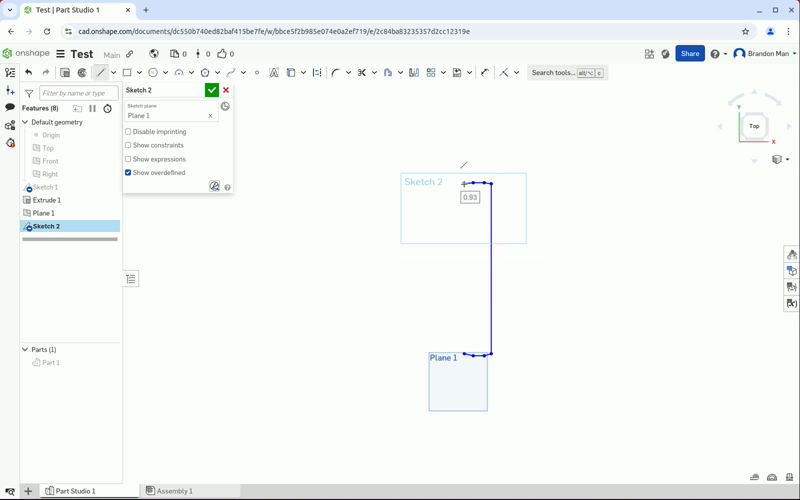
scroll(-6)
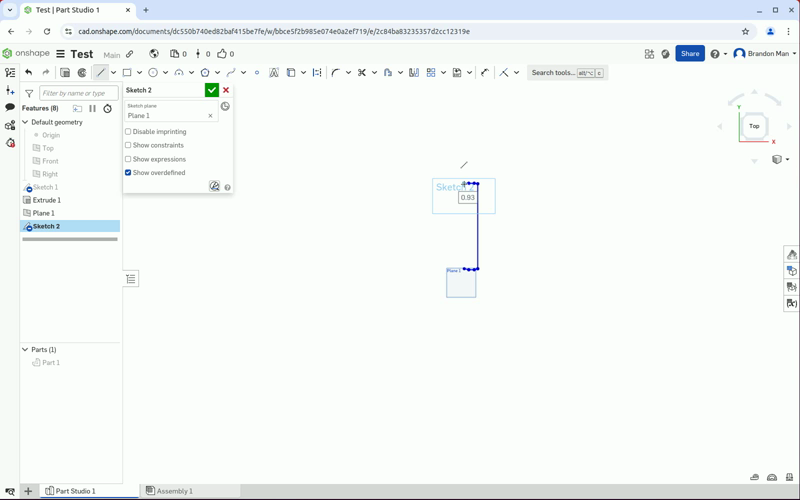
key_up(shift)
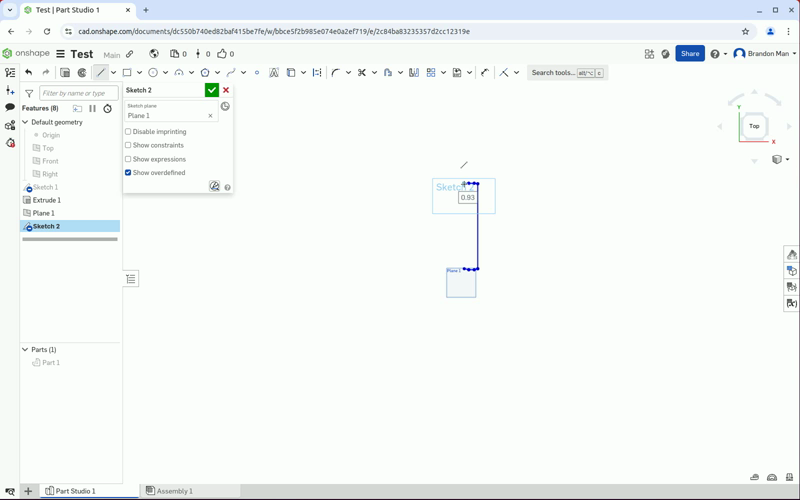
key_down(shift)
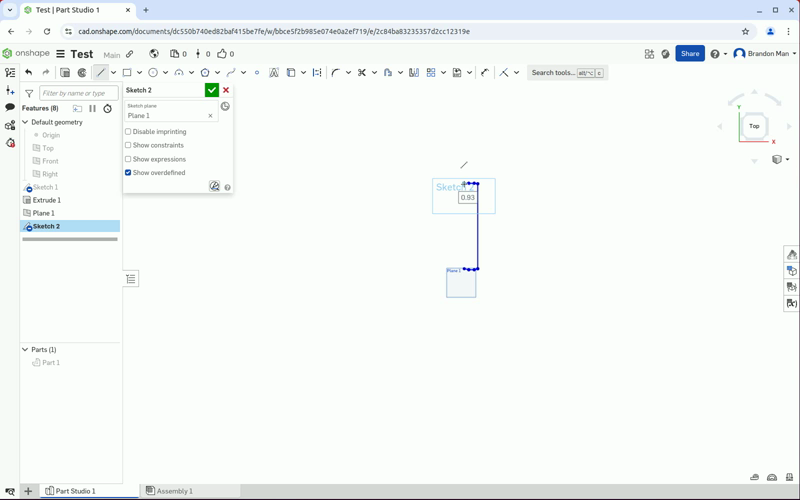
mouse_move(464, 268)
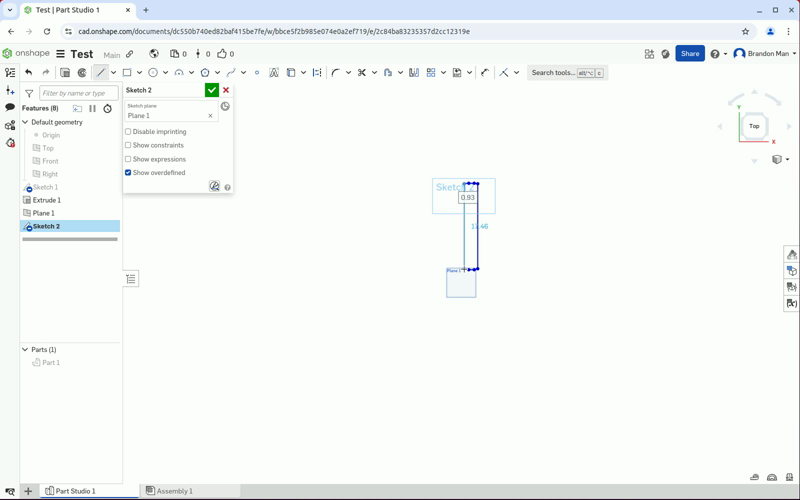
key_up(shift)
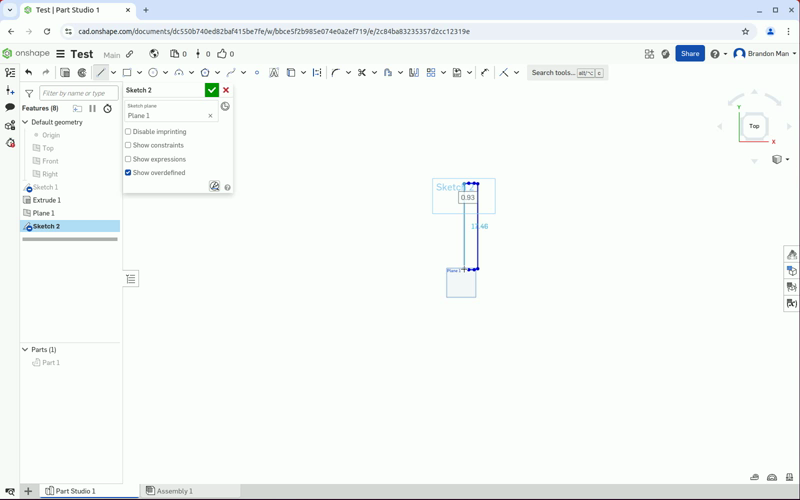
click(464, 268)
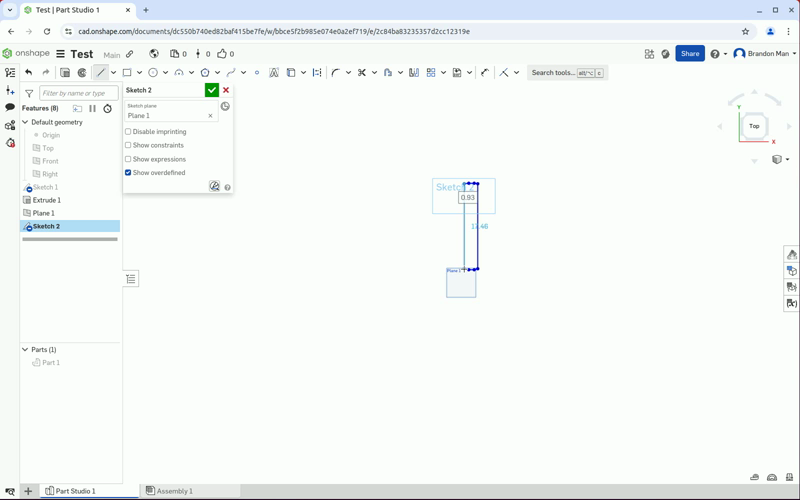
key(esc)
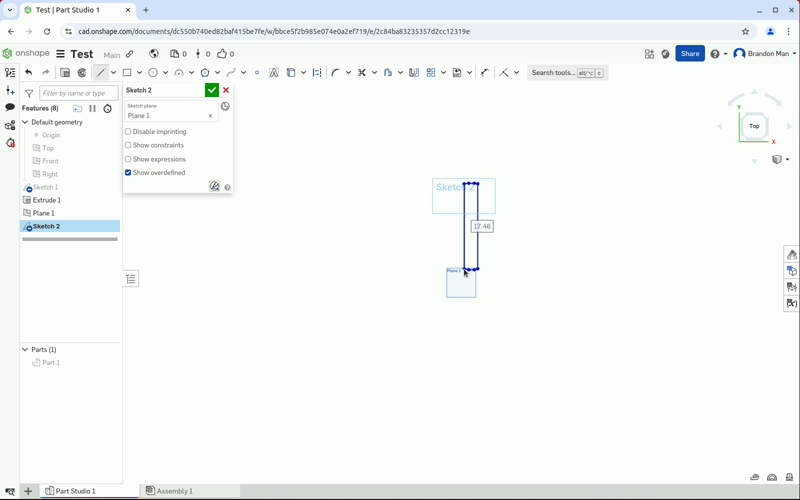
mouse_move(475, 256)
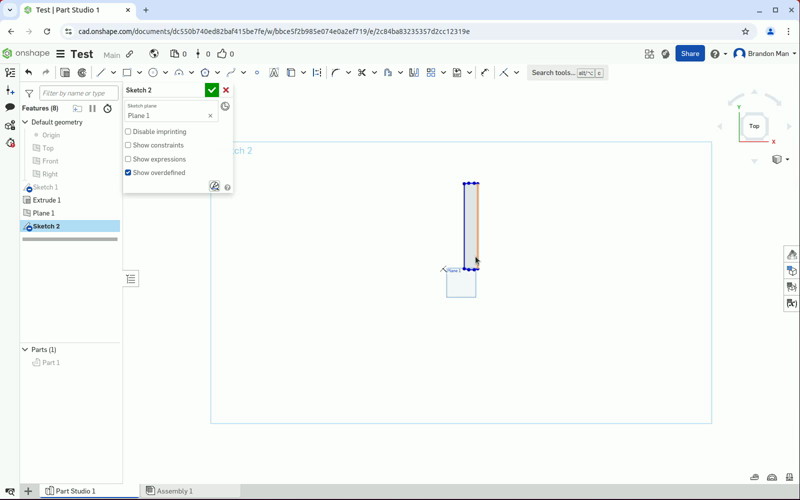
scroll(6)
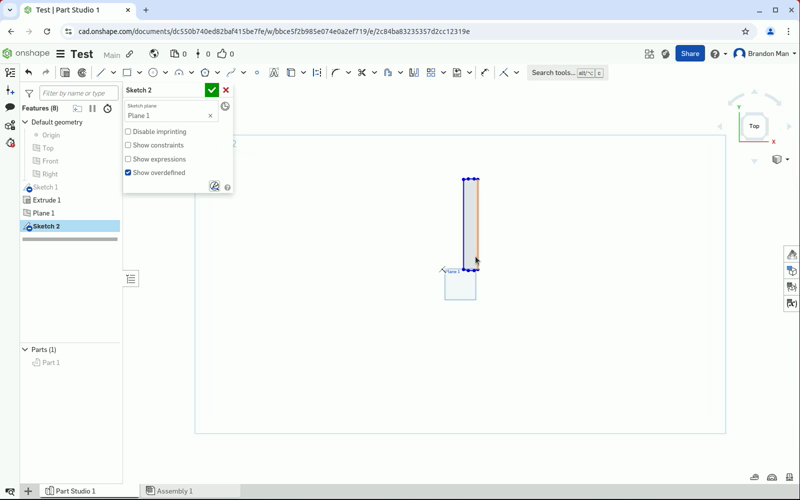
scroll(6)
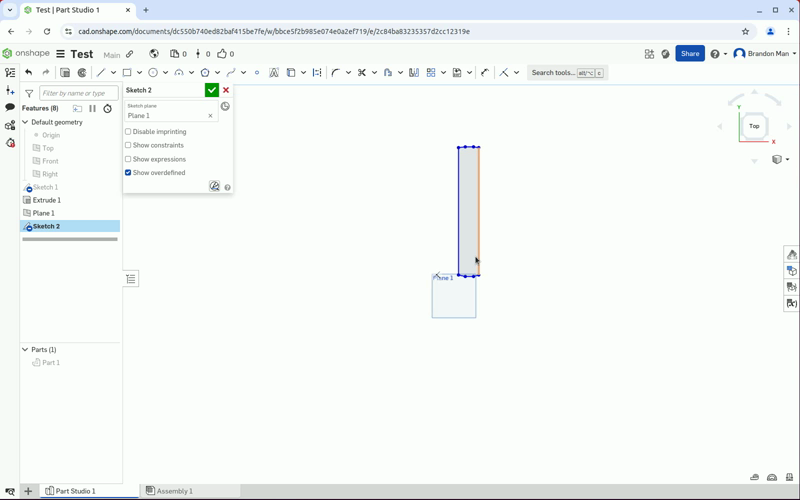
scroll(6)
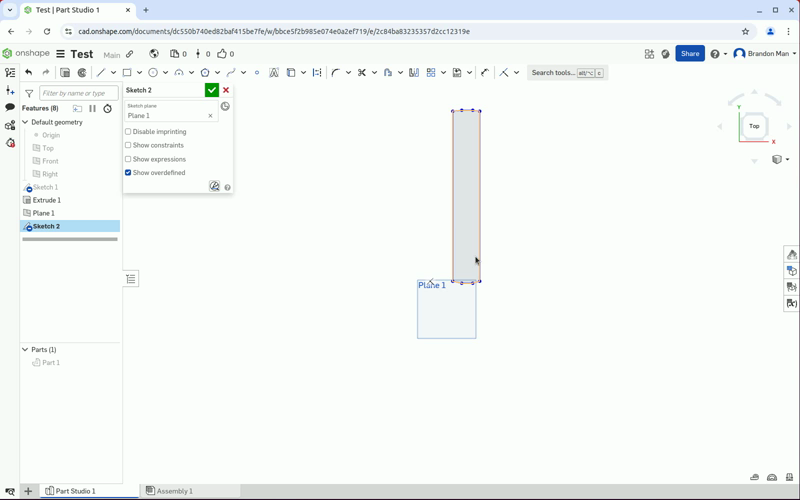
scroll(6)
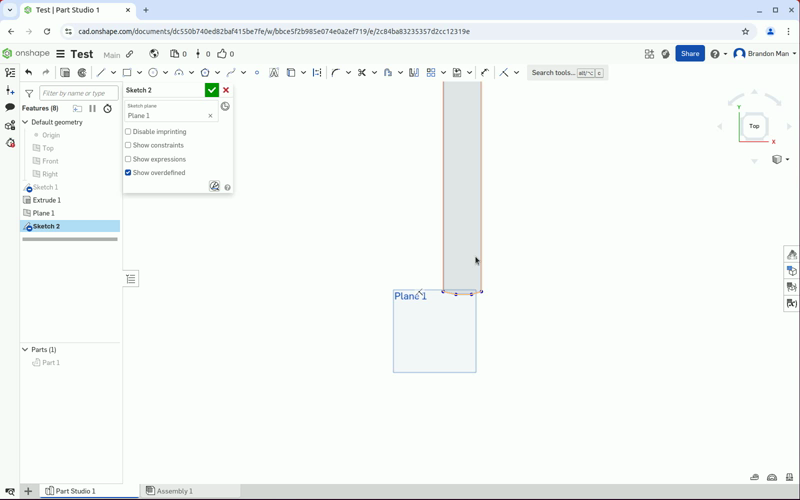
scroll(6)
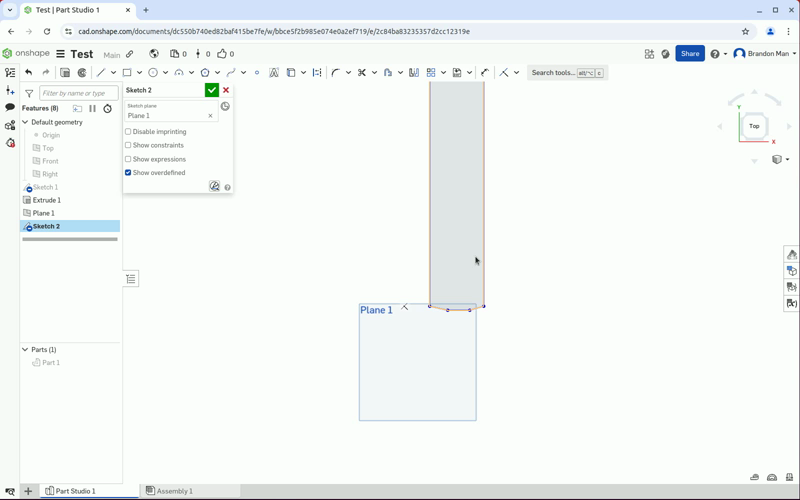
scroll(6)
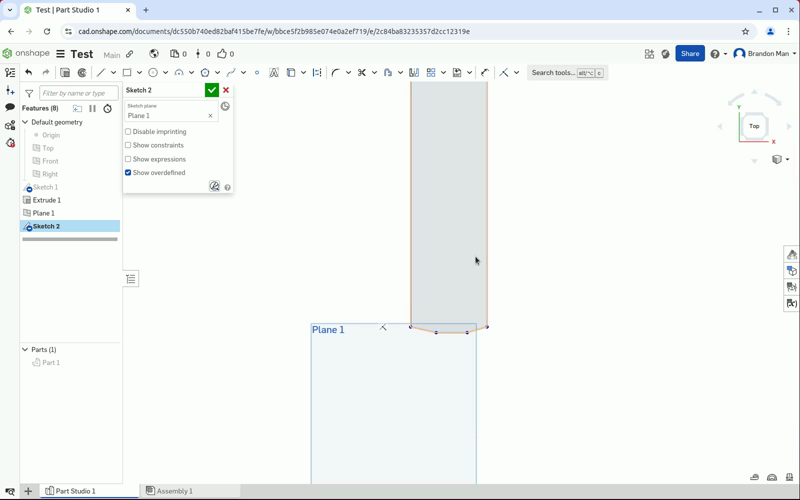
scroll(6)
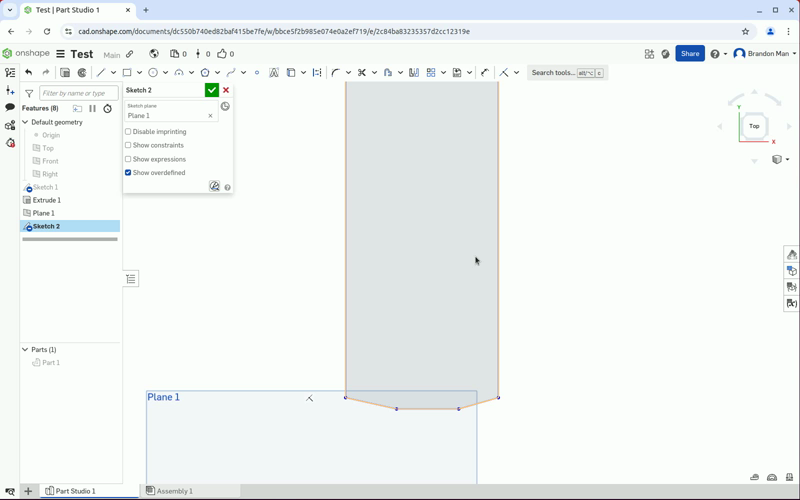
click(475, 256)
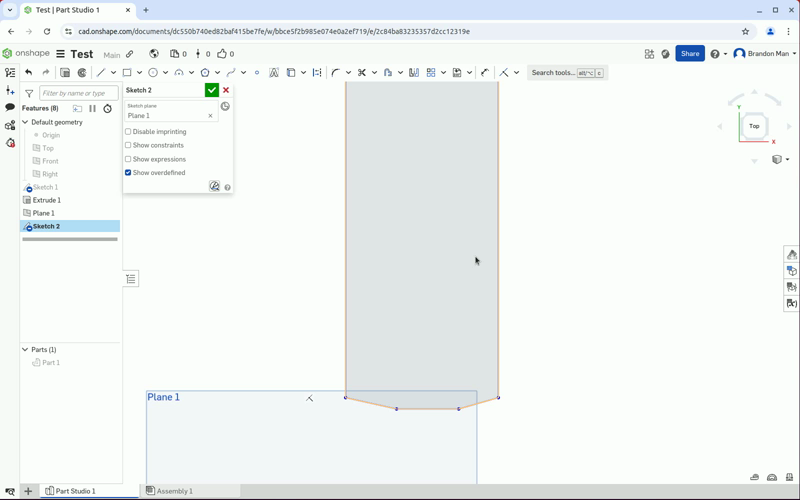
scroll(-6)
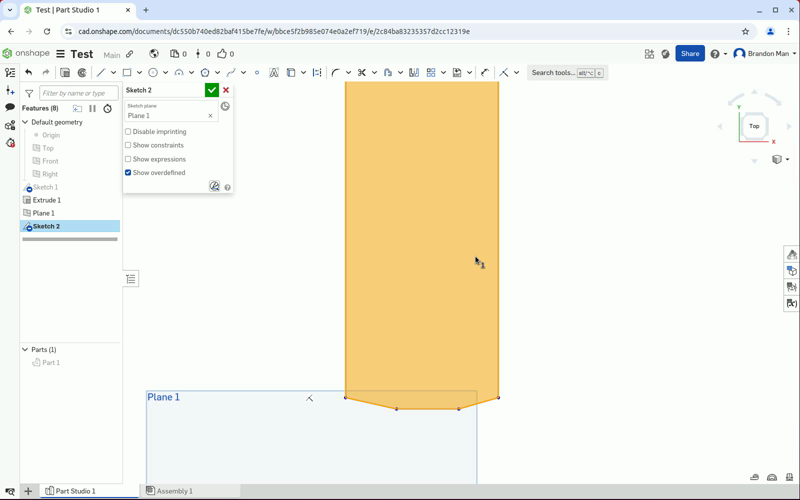
scroll(-6)
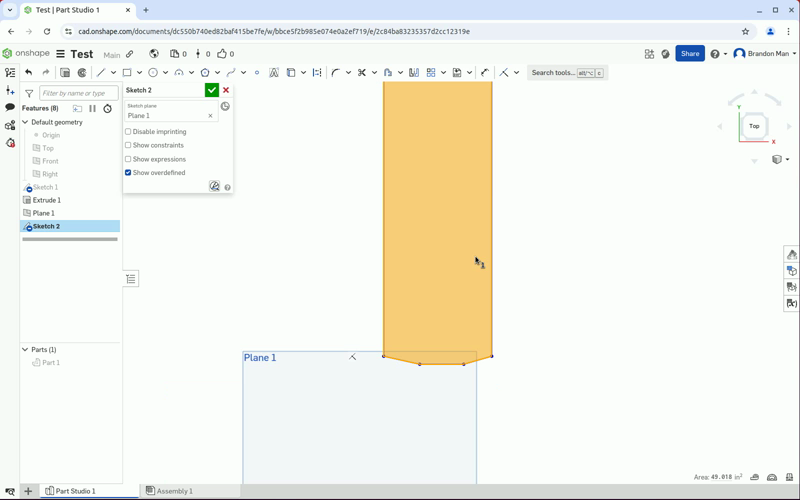
scroll(-6)
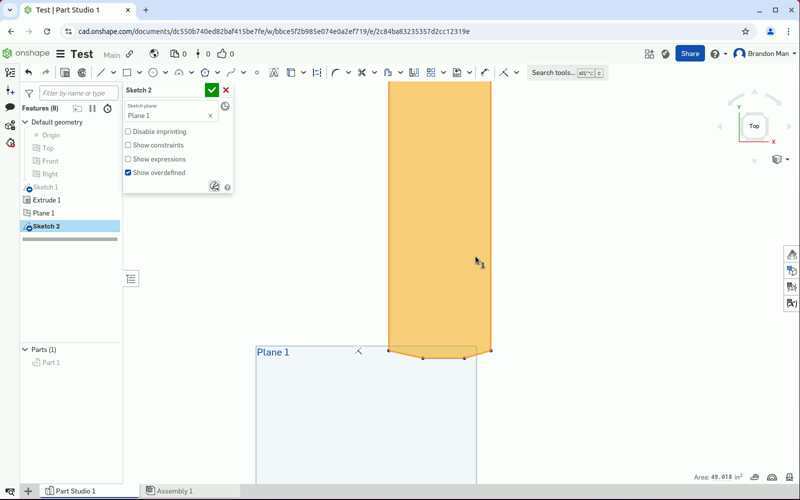
scroll(-6)
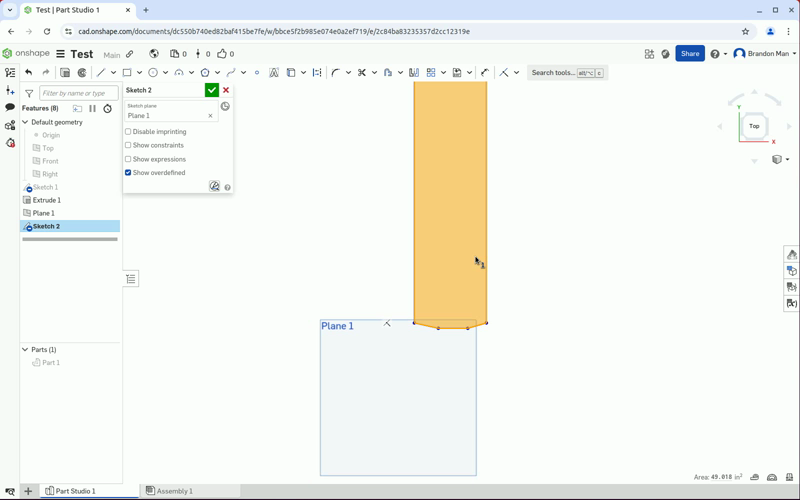
scroll(-6)
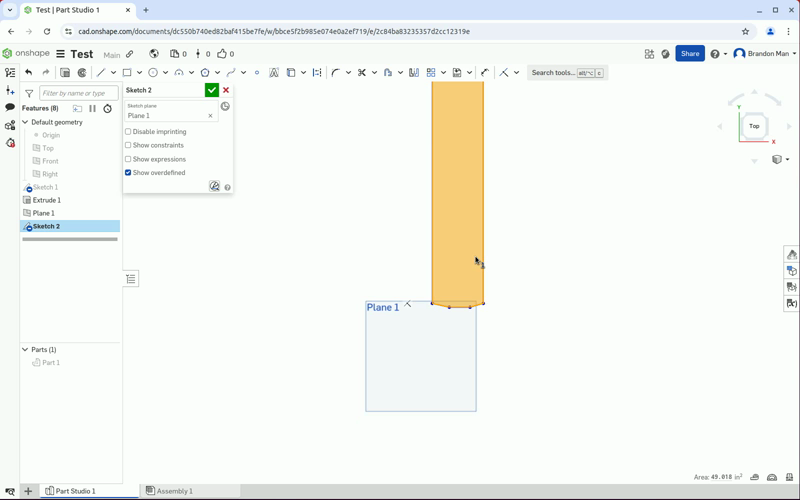
scroll(-6)
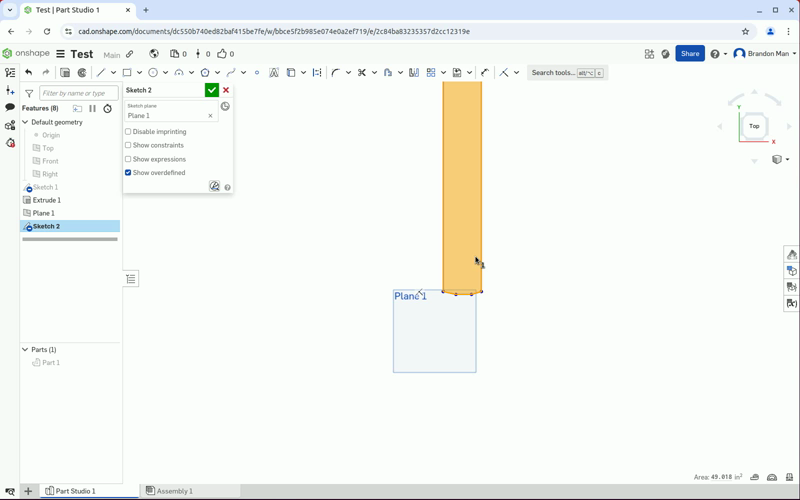
scroll(-6)
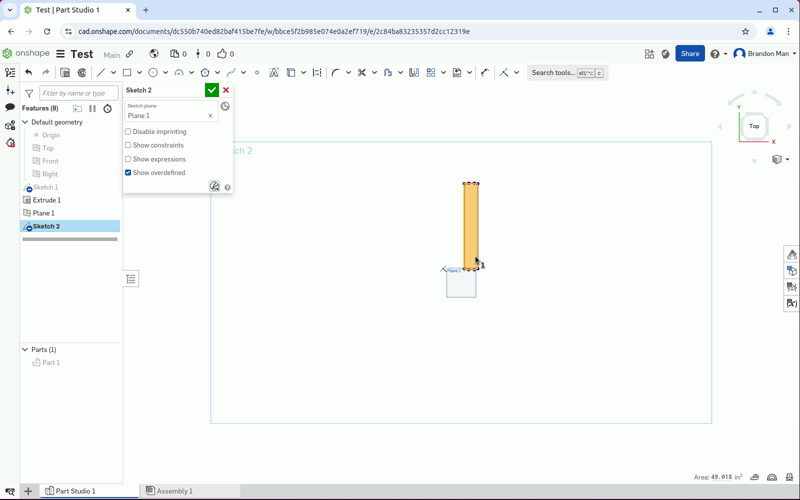
mouse_move(73, 352)
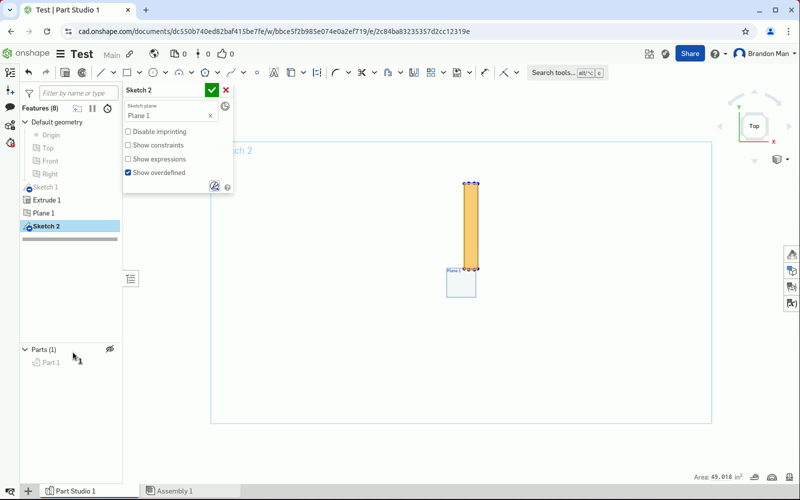
key(shift+y)
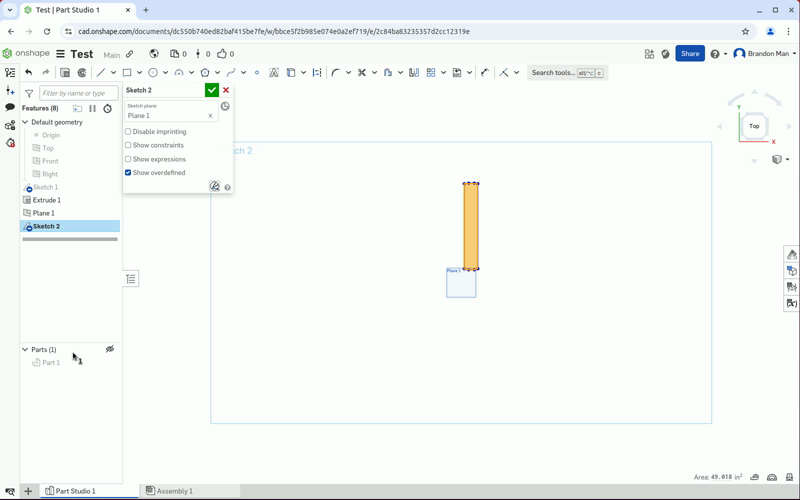
key(shift+e)
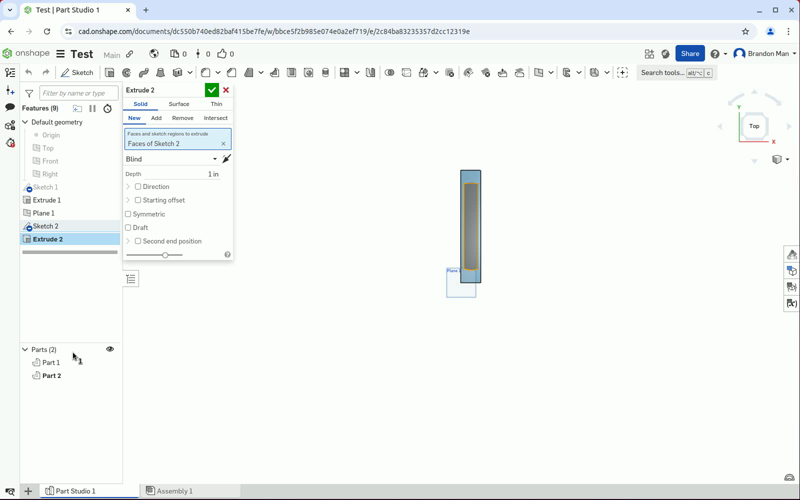
mouse_move(143, 106)
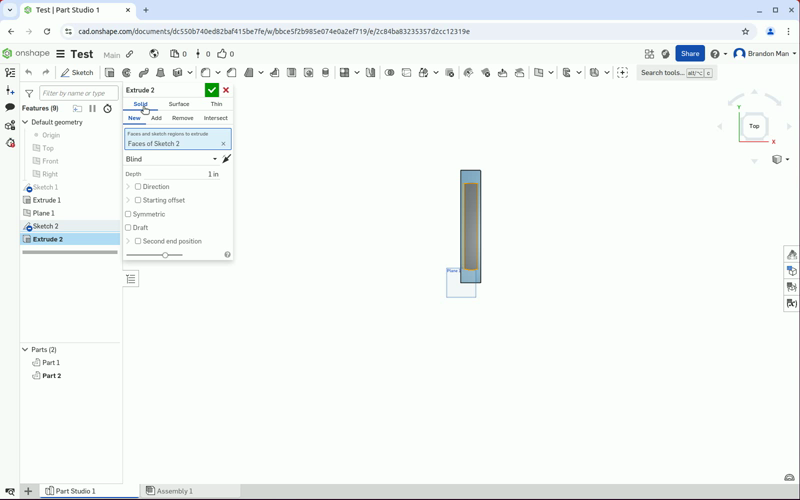
click(143, 106)
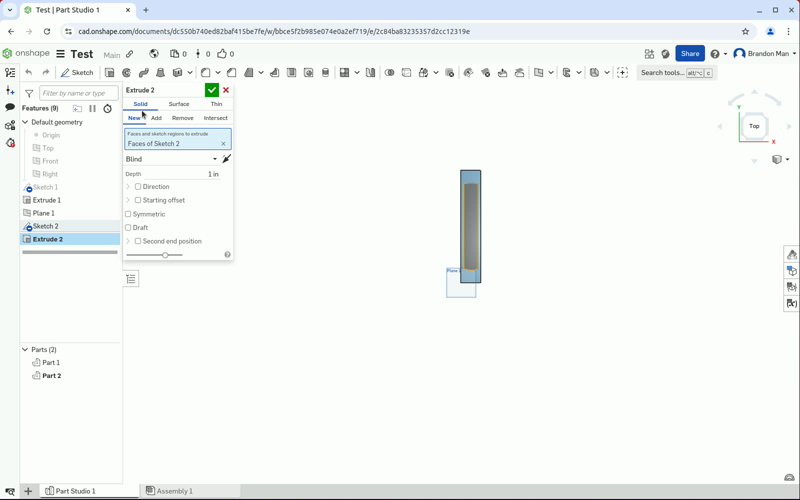
mouse_move(137, 120)
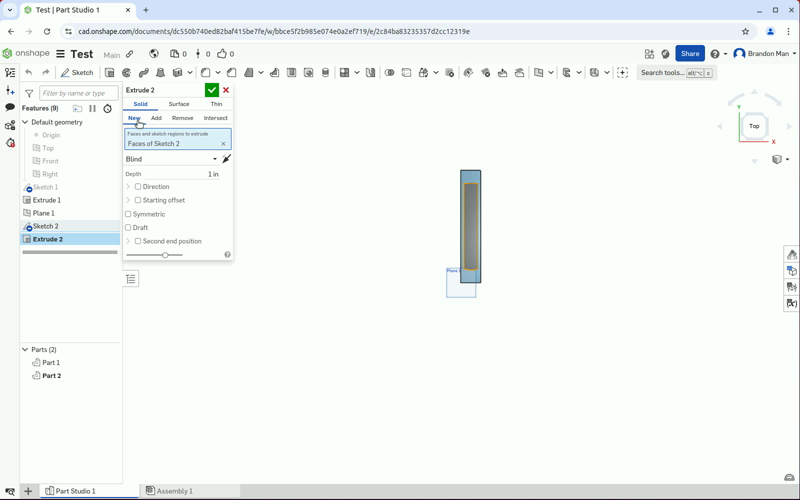
click(137, 120)
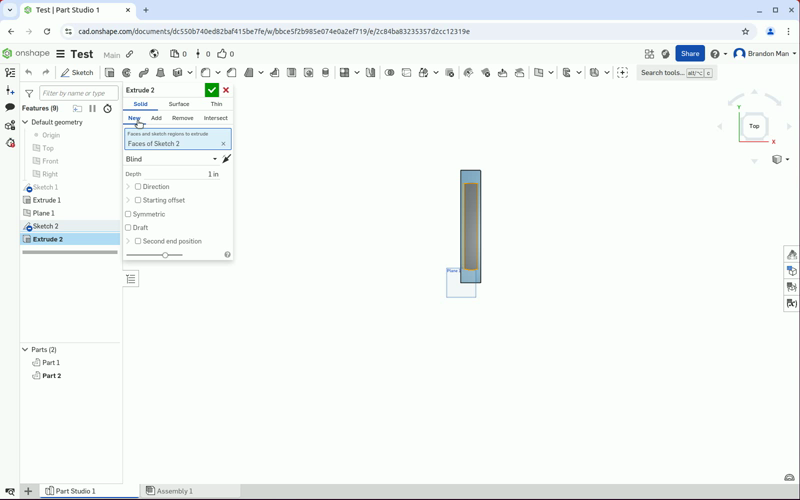
key(tab, 4)
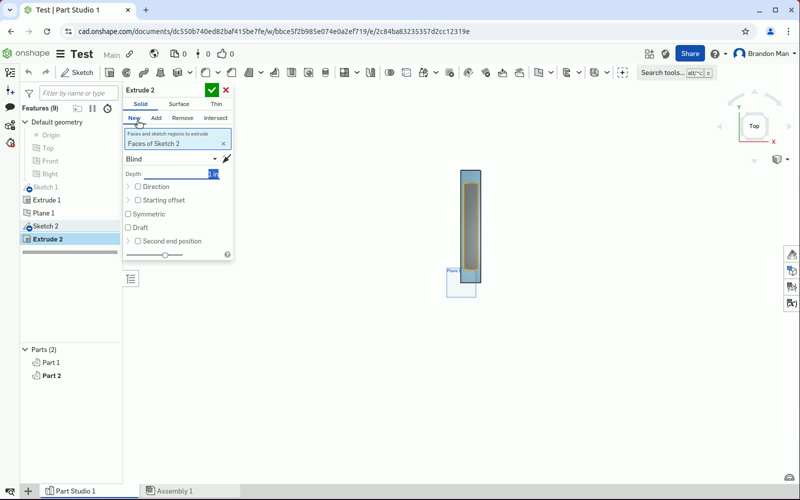
text(2.166)
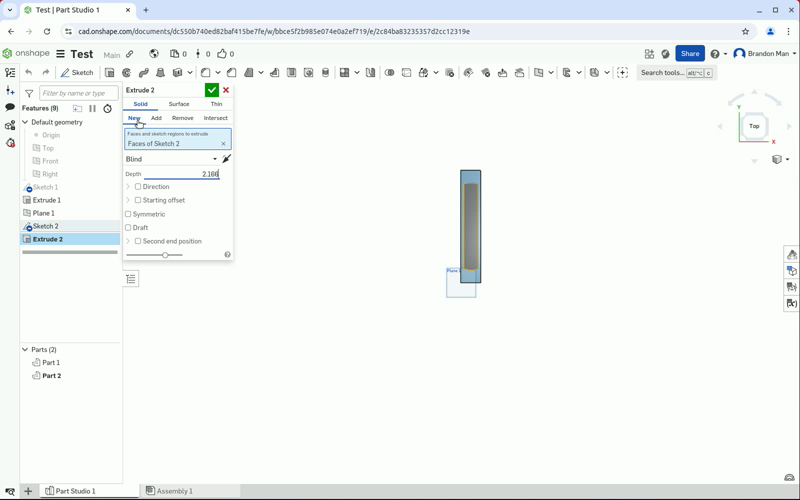
key(enter)
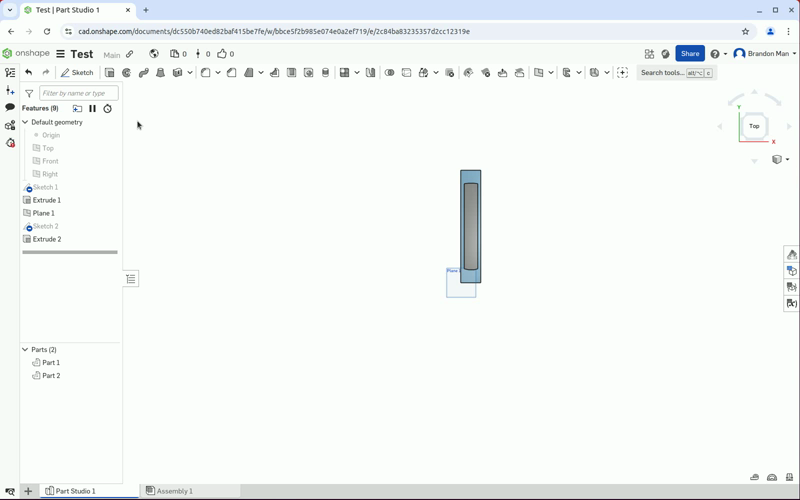
key(shift+h)
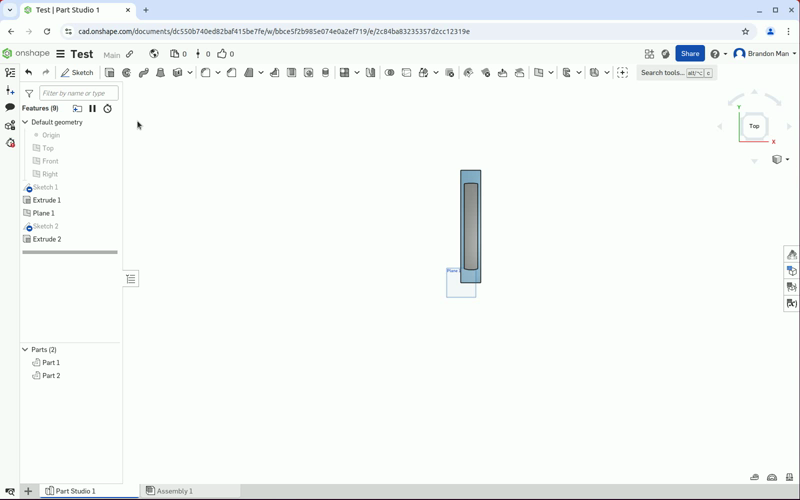
key(shift+h)
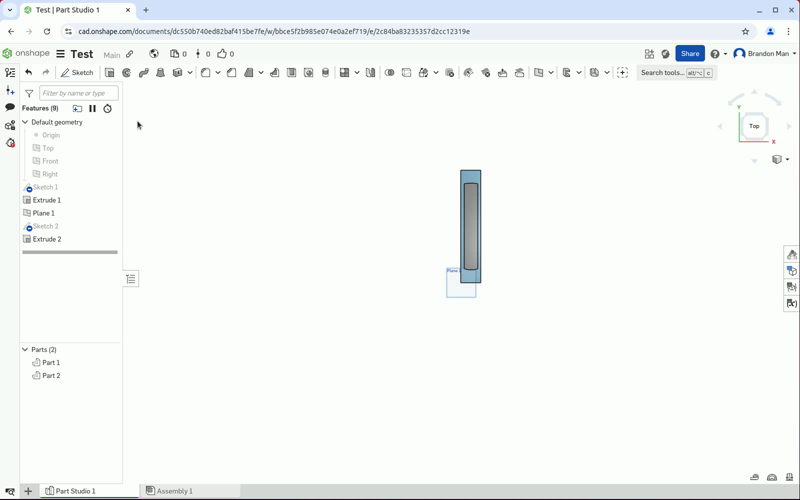
mouse_move(73, 189)
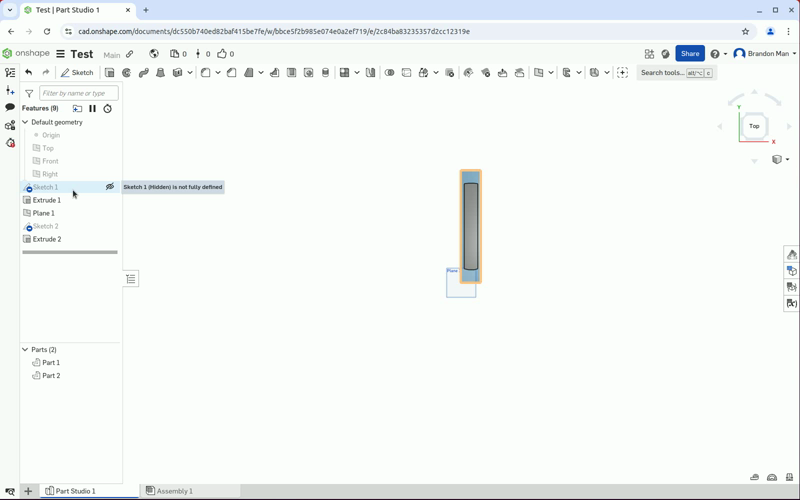
click(73, 189)
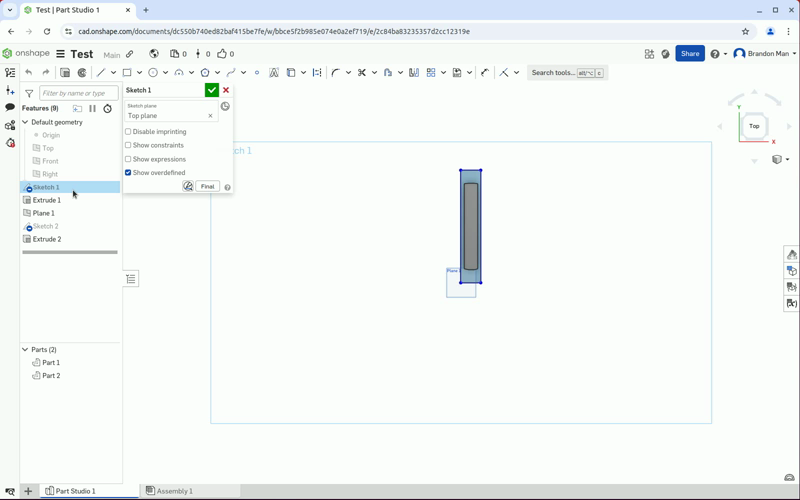
mouse_move(229, 92)
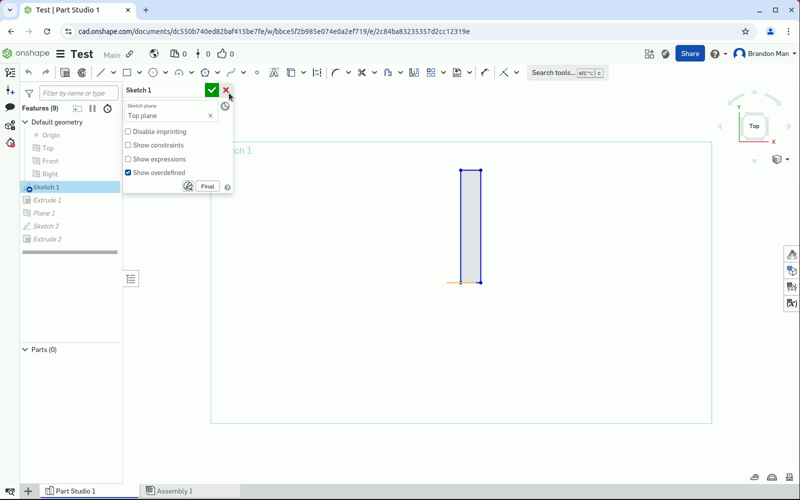
click(229, 92)
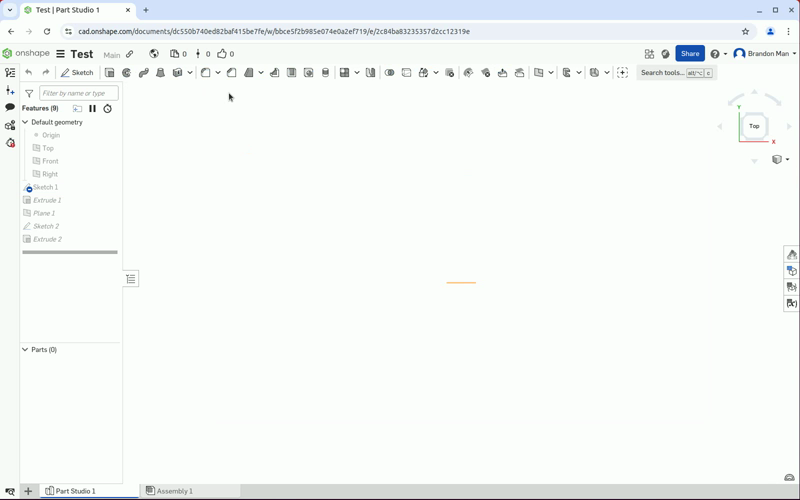
key(shift+s)
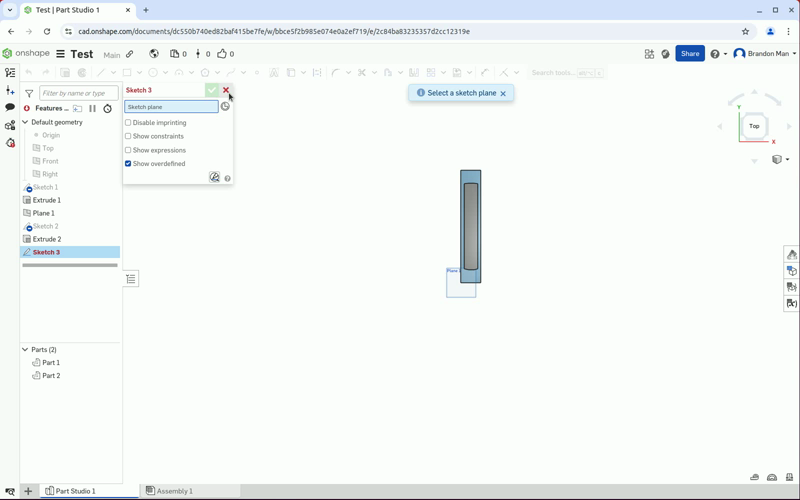
mouse_move(73, 215)
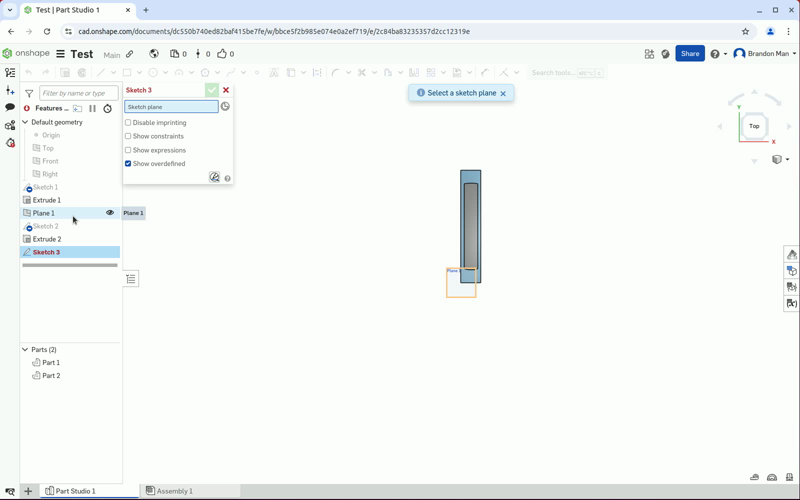
click(73, 215)
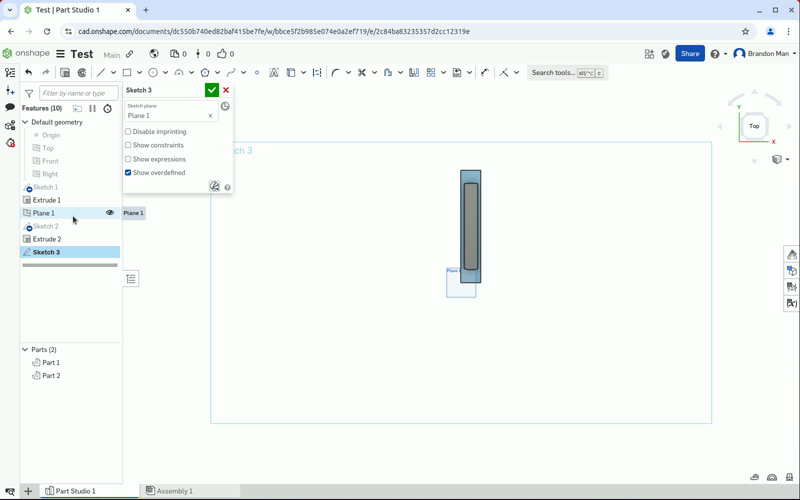
mouse_move(73, 352)
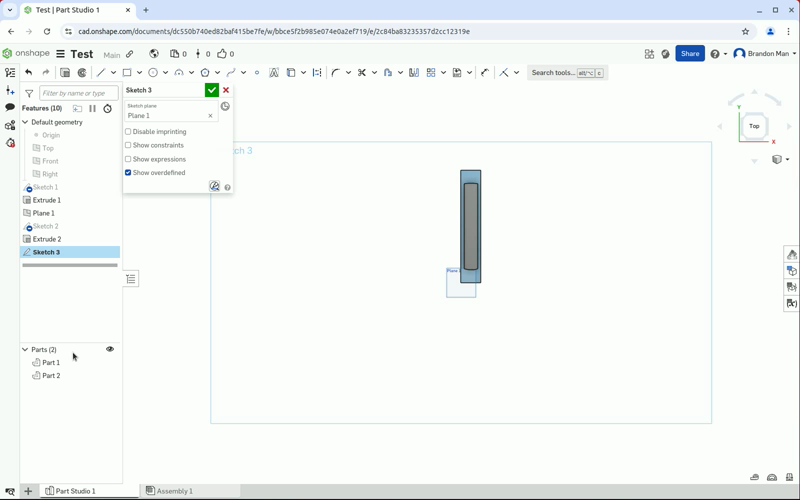
key(y)
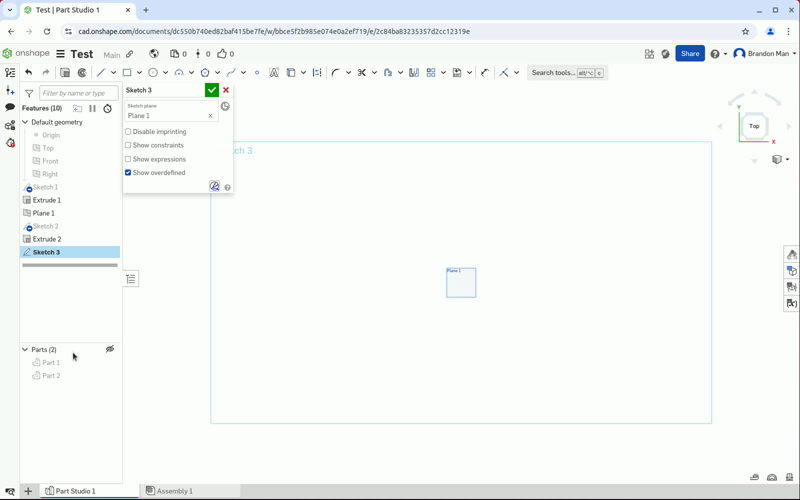
key(l)
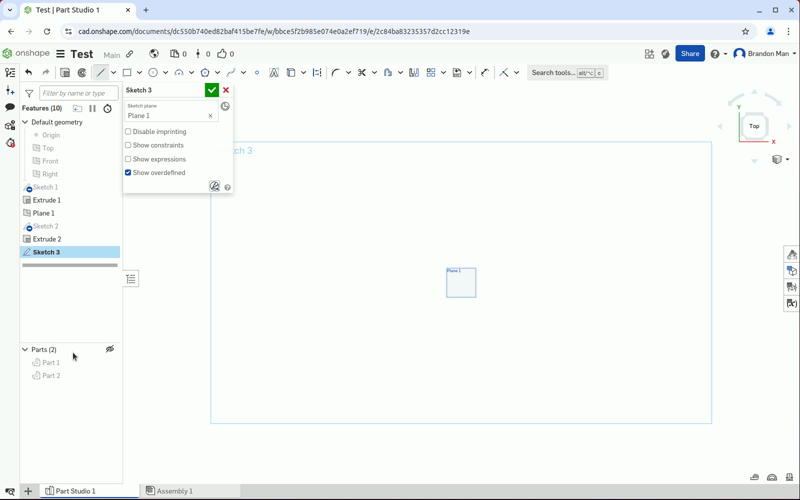
key_down(shift)
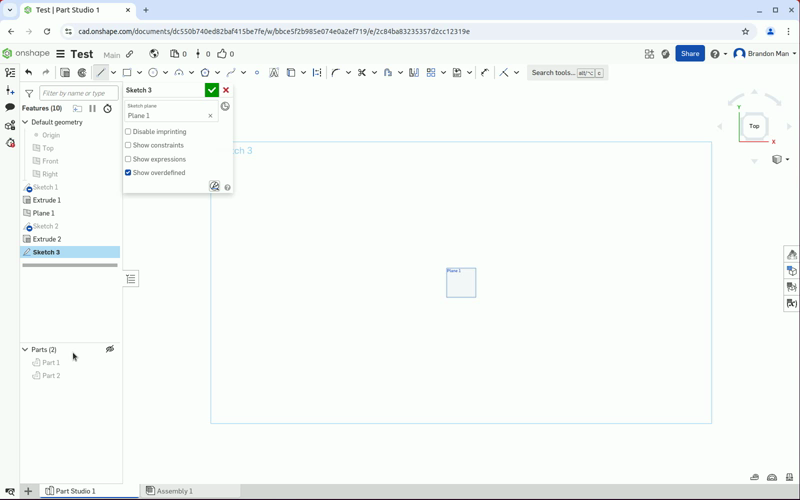
mouse_move(460, 237)
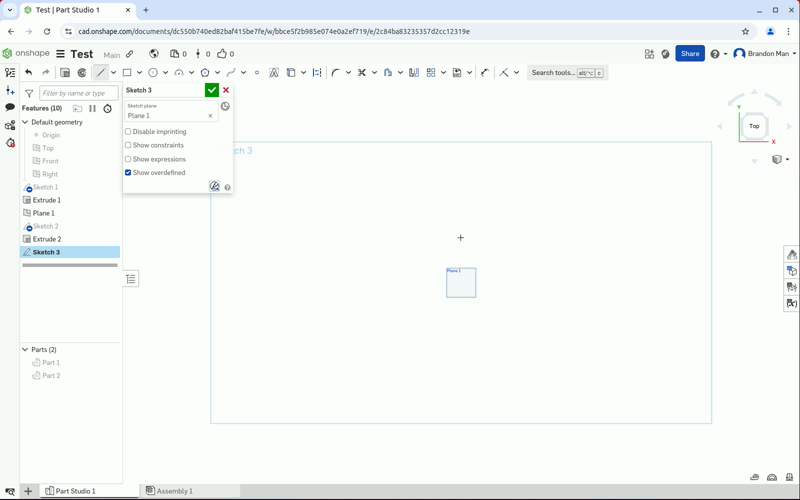
click(460, 237)
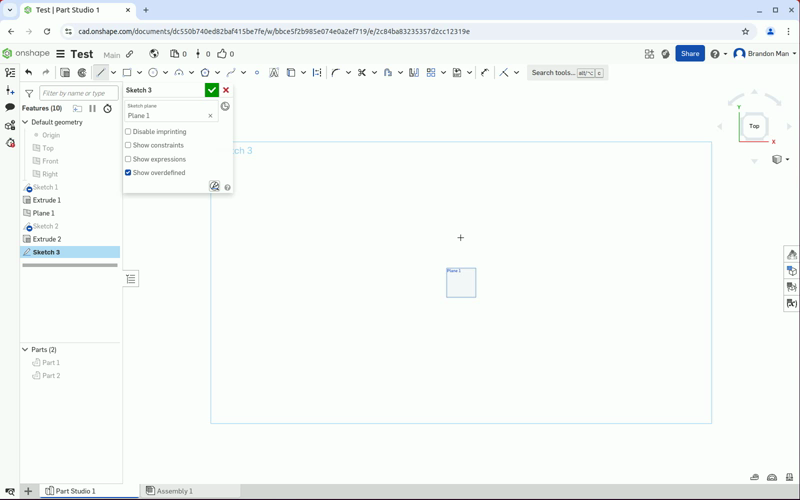
key_up(shift)
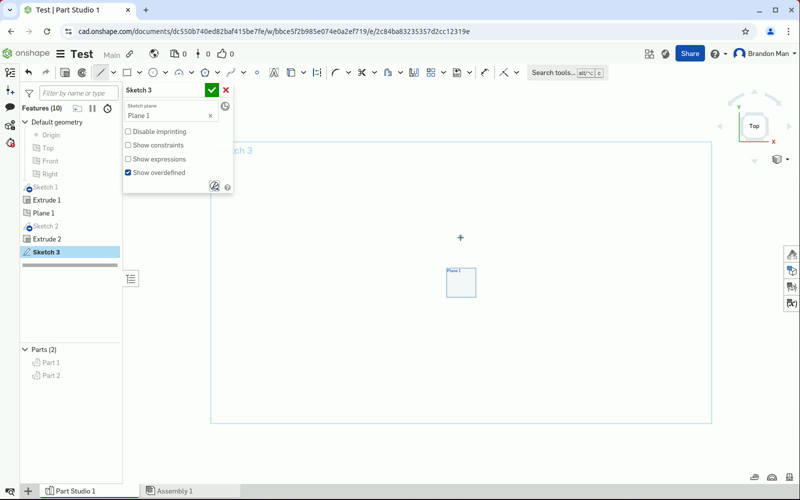
key_down(shift)
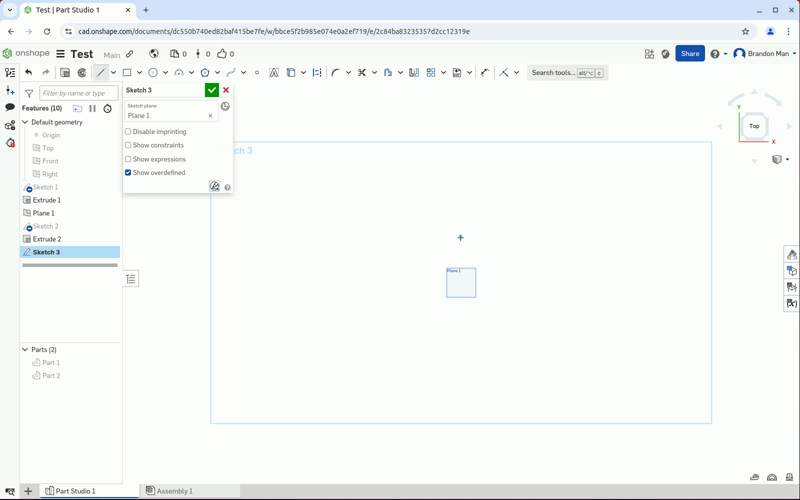
mouse_move(490, 237)
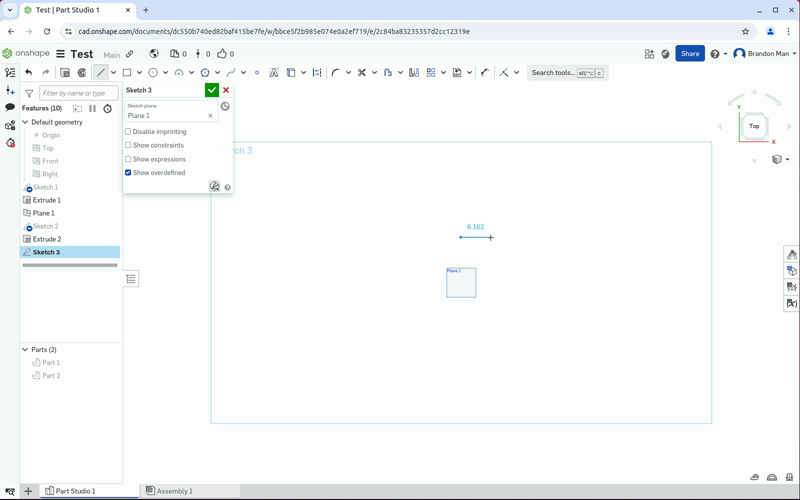
mouse_move(464, 237)
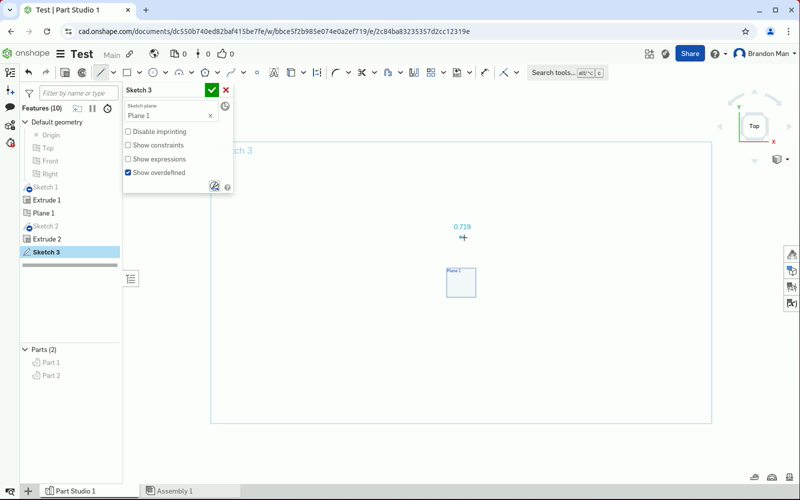
scroll(6)
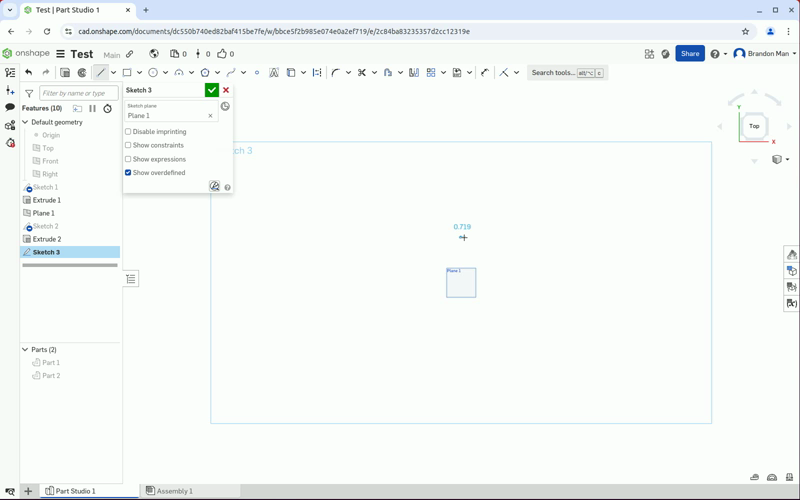
scroll(6)
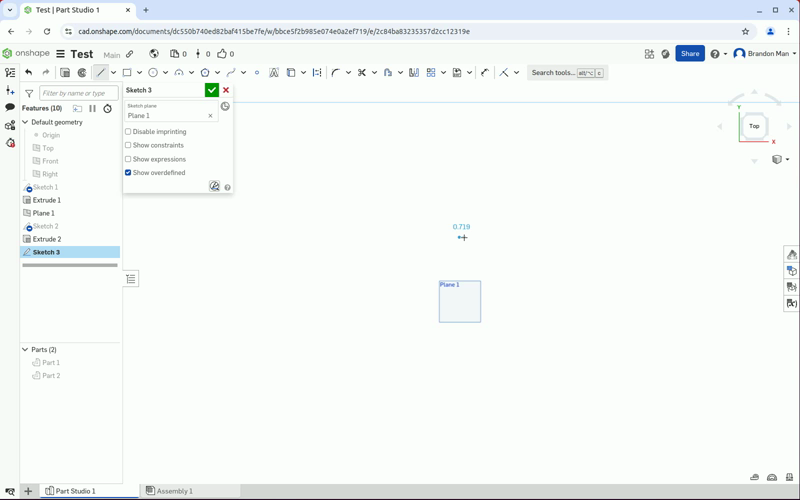
scroll(6)
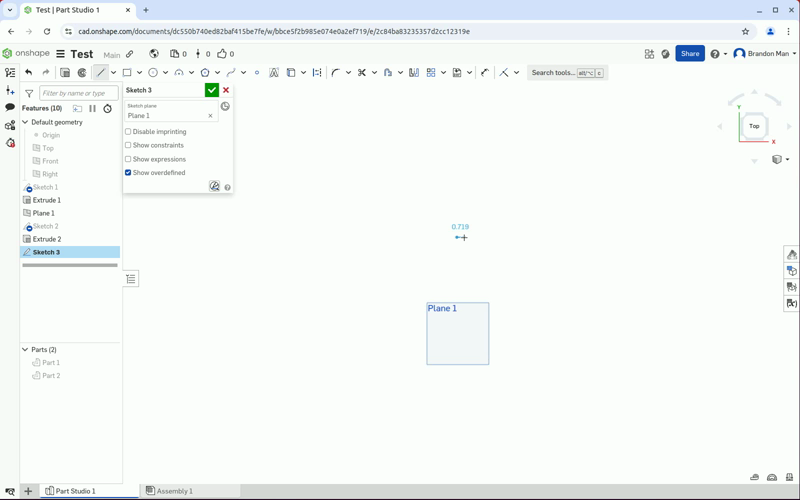
scroll(6)
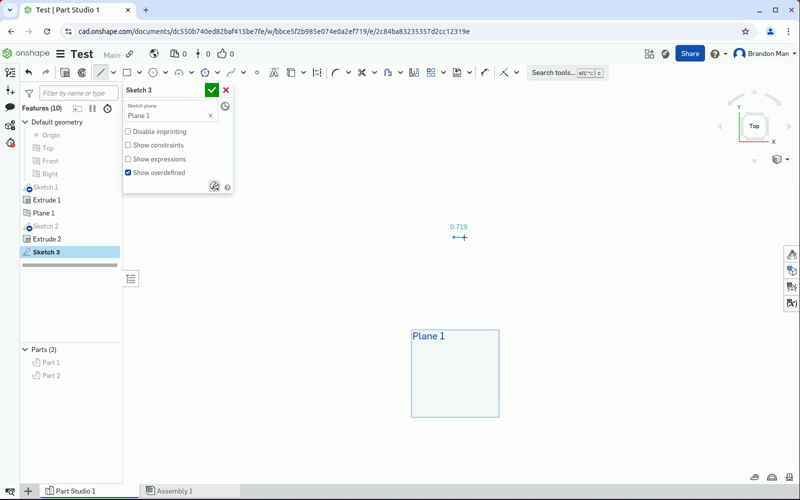
scroll(6)
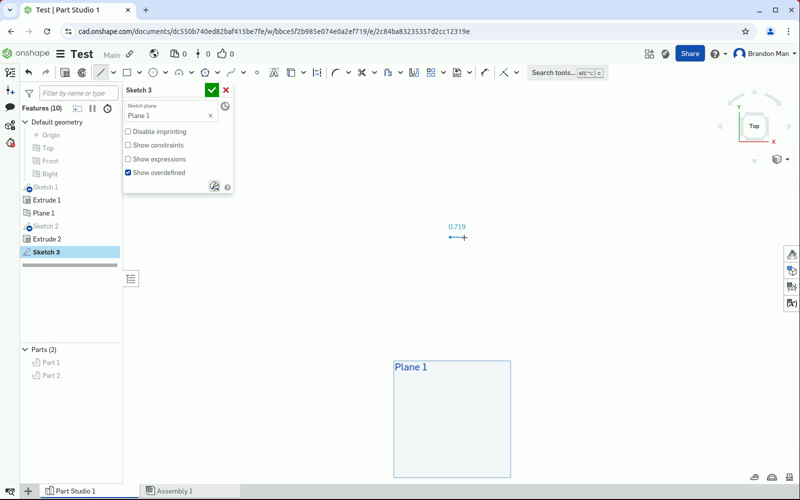
scroll(6)
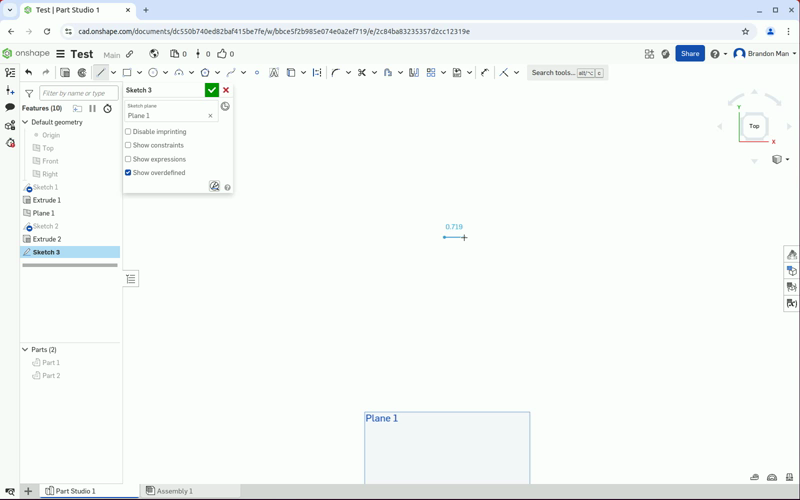
scroll(6)
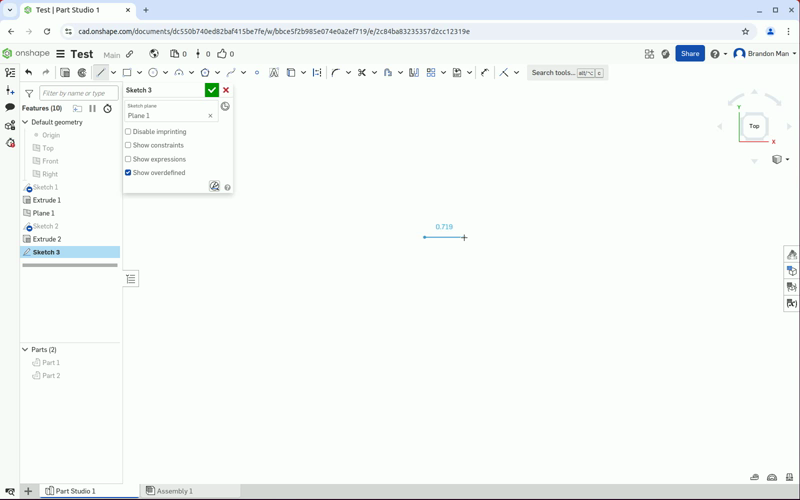
click(464, 237)
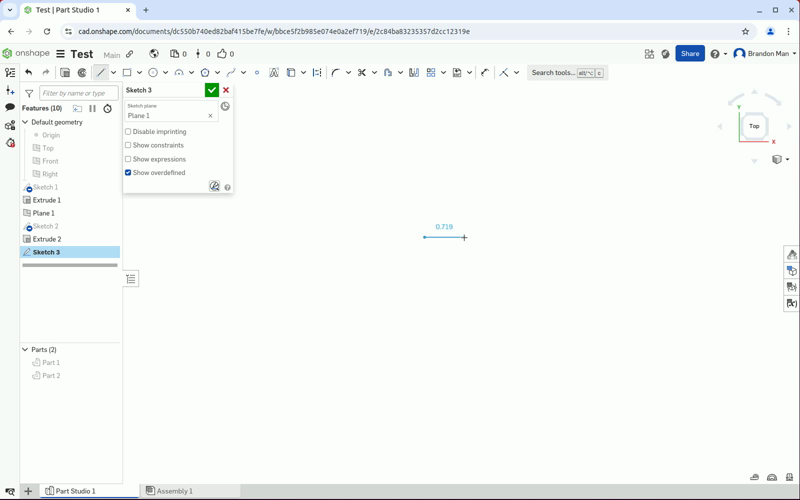
scroll(-6)
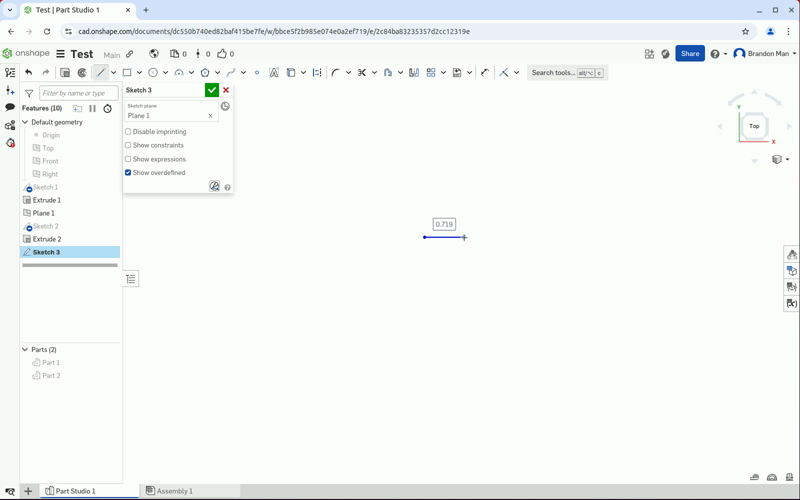
scroll(-6)
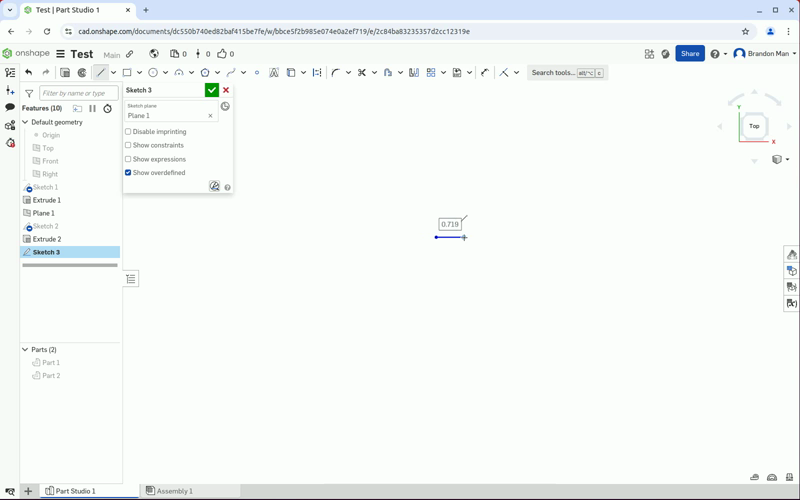
scroll(-6)
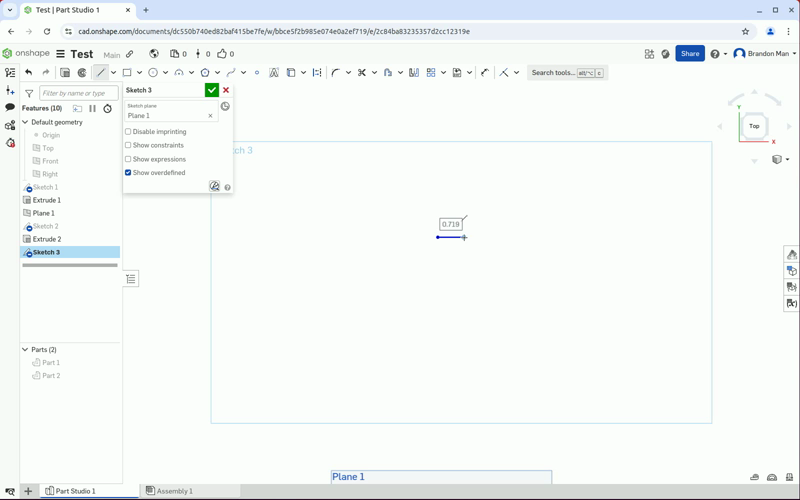
scroll(-6)
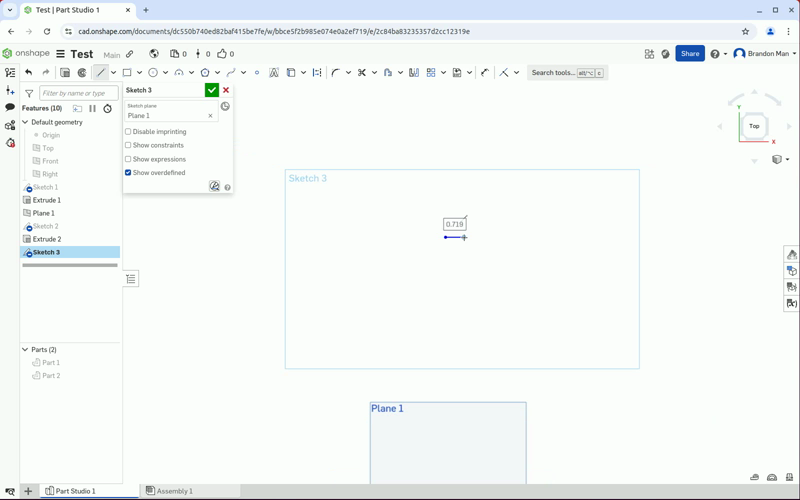
scroll(-6)
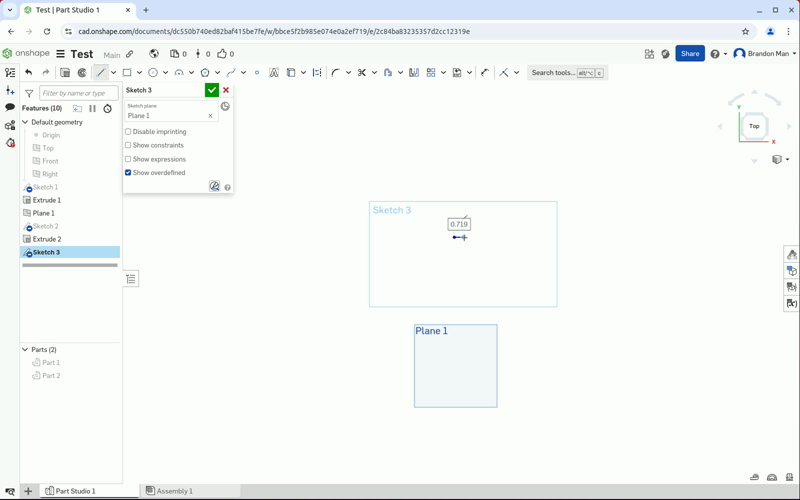
scroll(-6)
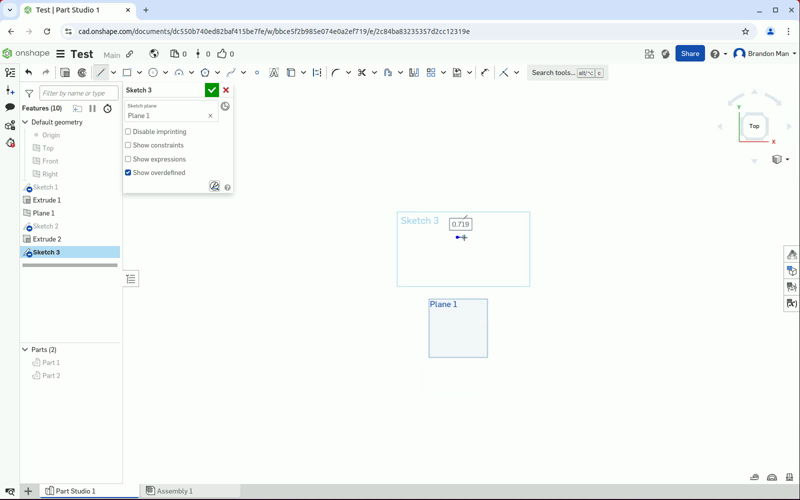
scroll(-6)
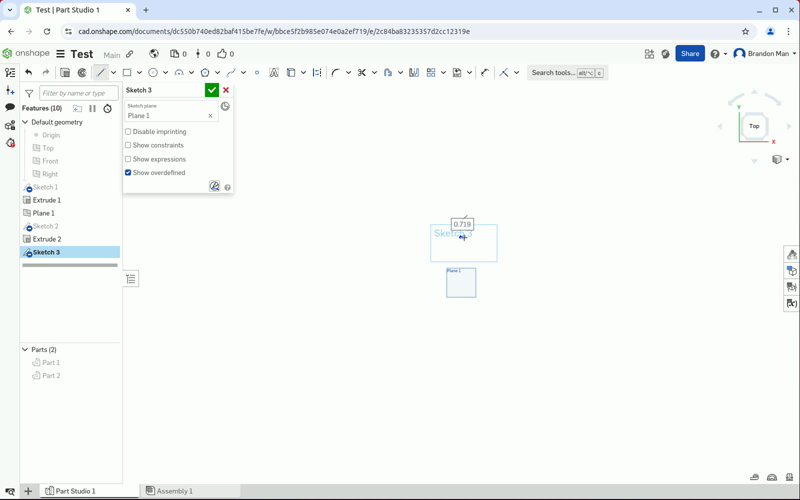
key_up(shift)
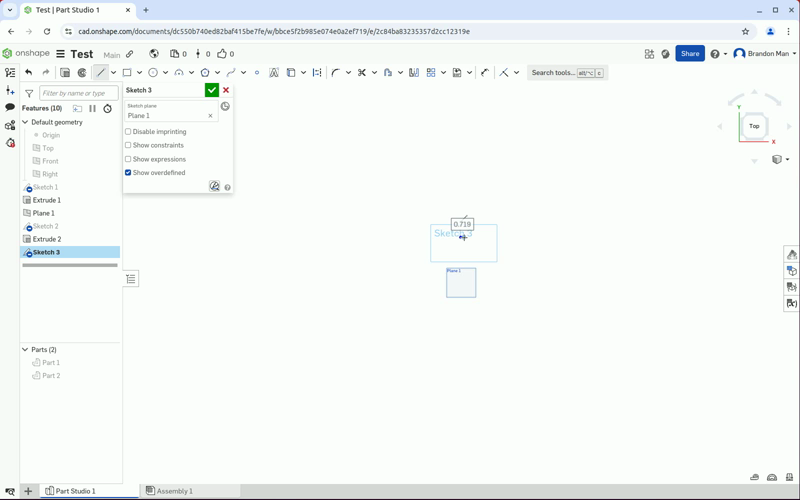
key_down(shift)
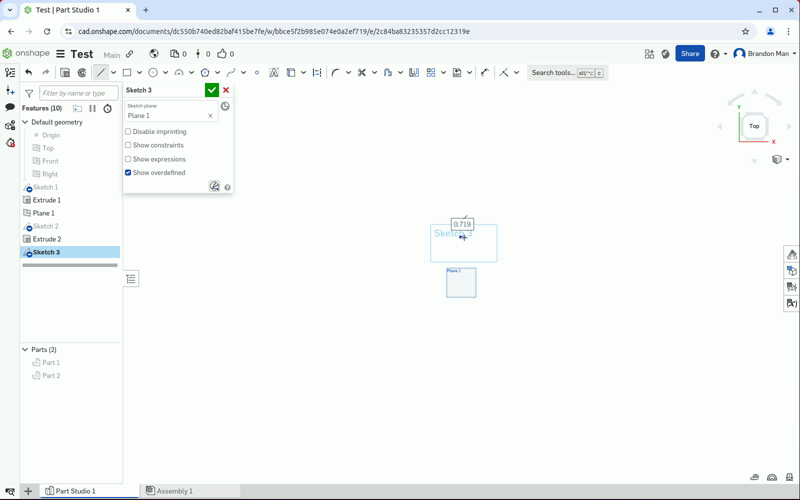
mouse_move(494, 237)
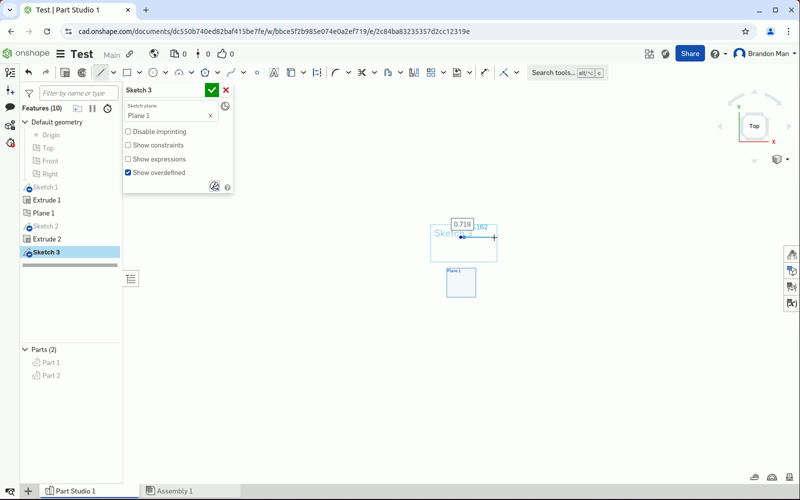
mouse_move(464, 215)
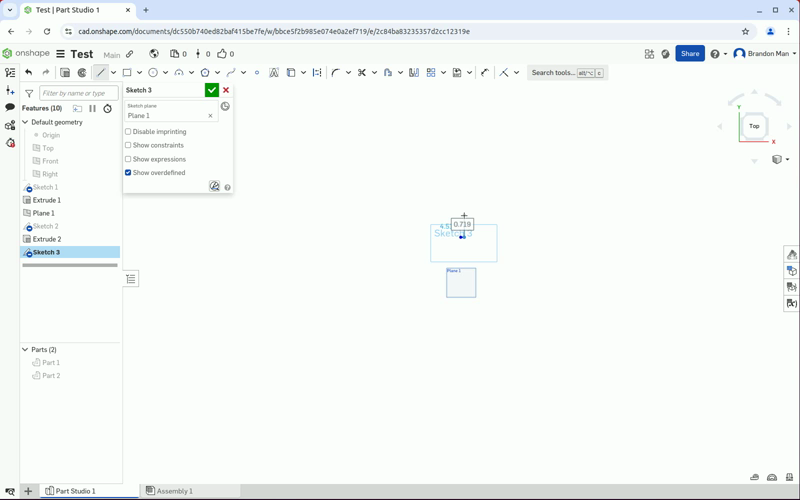
click(464, 215)
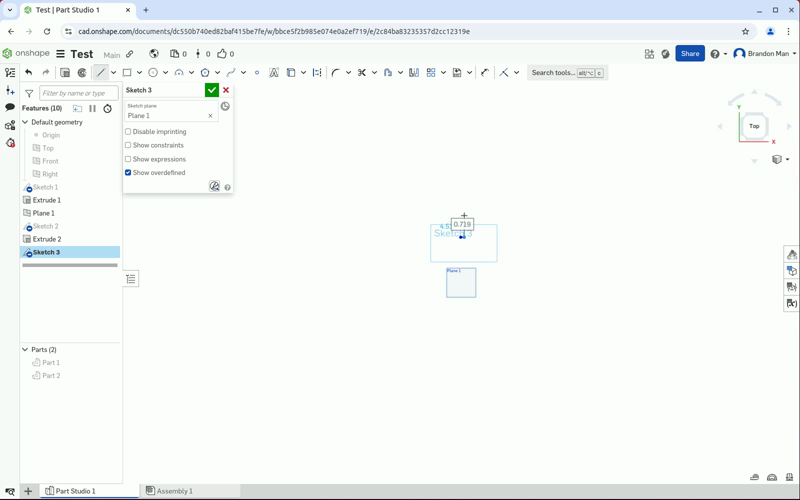
key_up(shift)
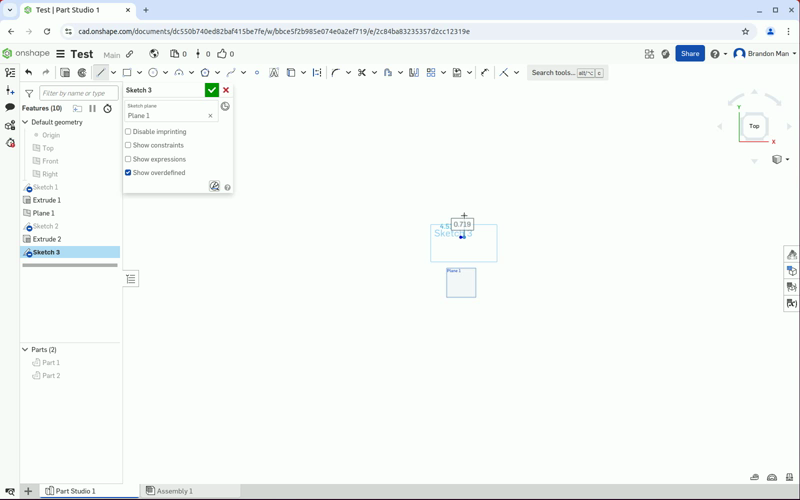
key_down(shift)
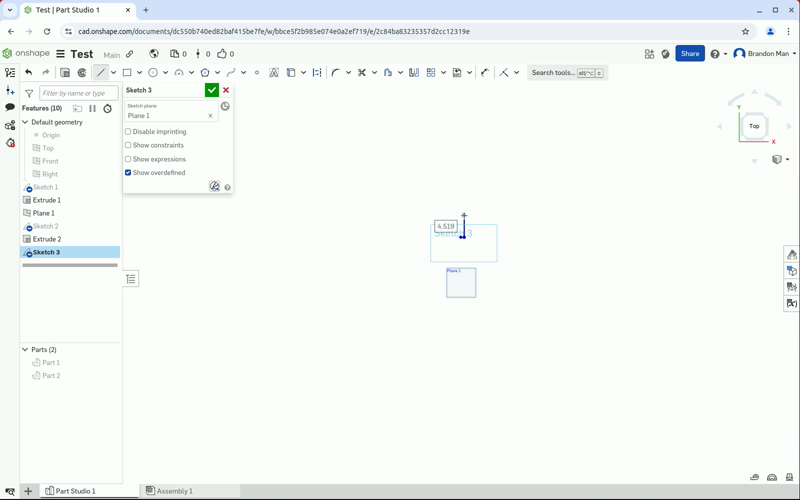
mouse_move(494, 215)
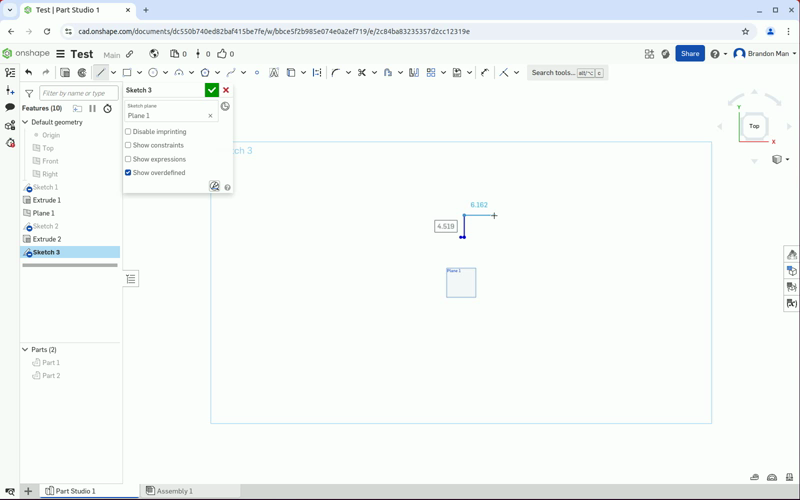
mouse_move(460, 215)
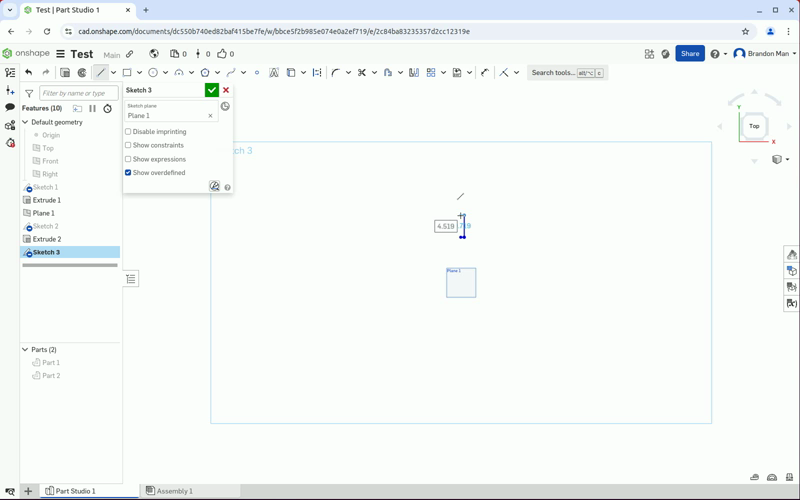
scroll(6)
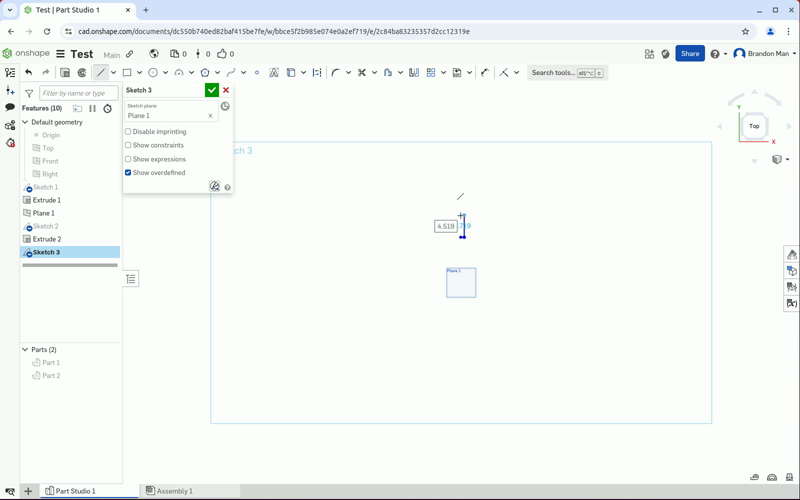
scroll(6)
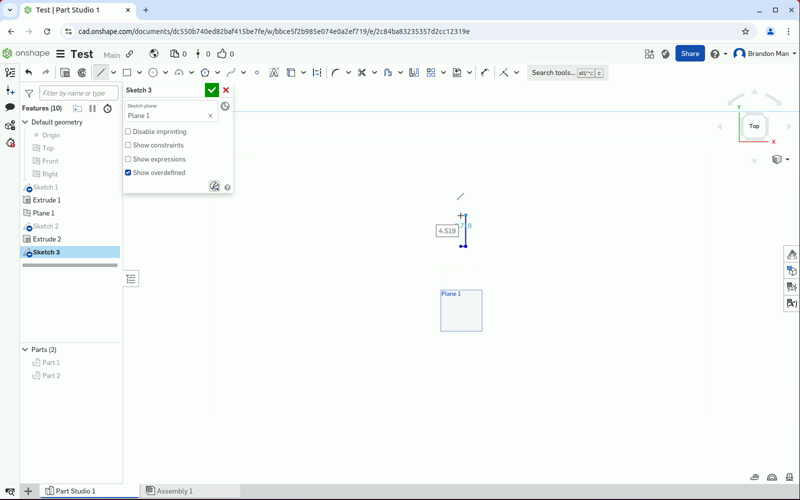
scroll(6)
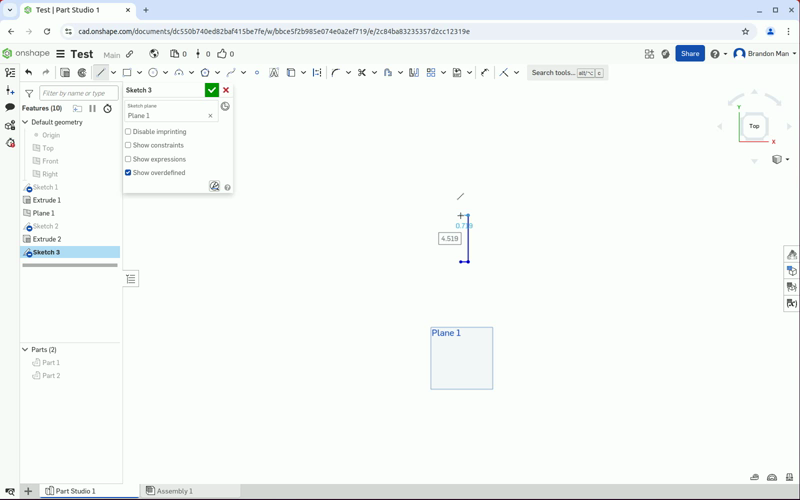
scroll(6)
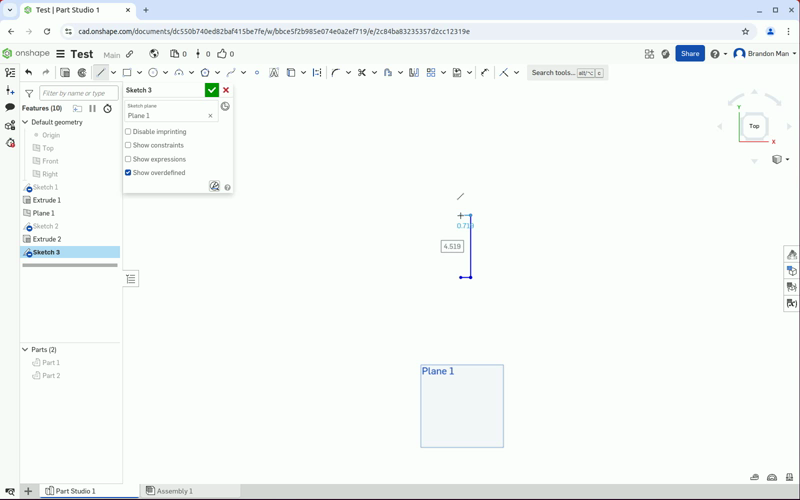
scroll(6)
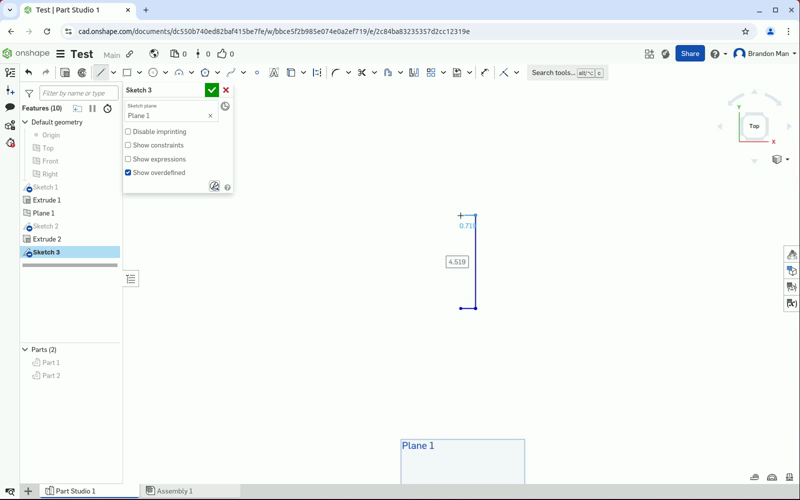
scroll(6)
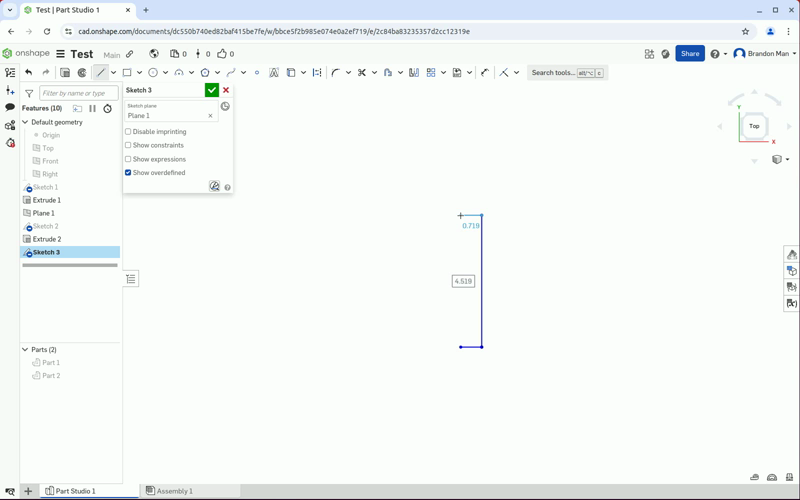
scroll(6)
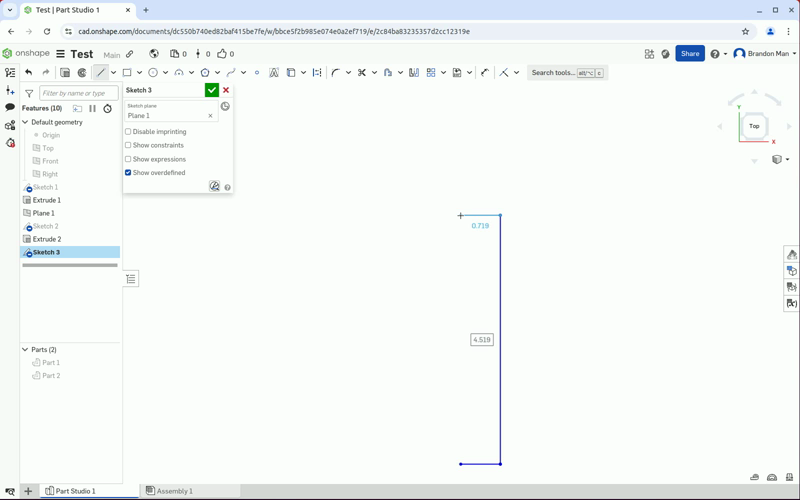
click(460, 215)
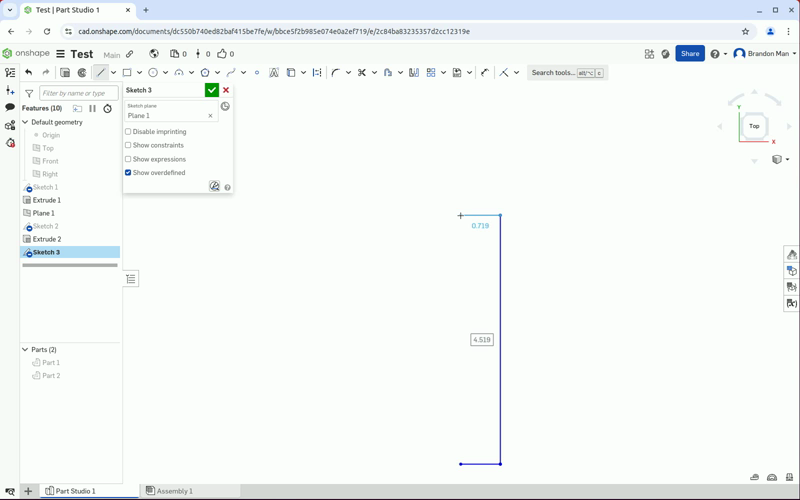
scroll(-6)
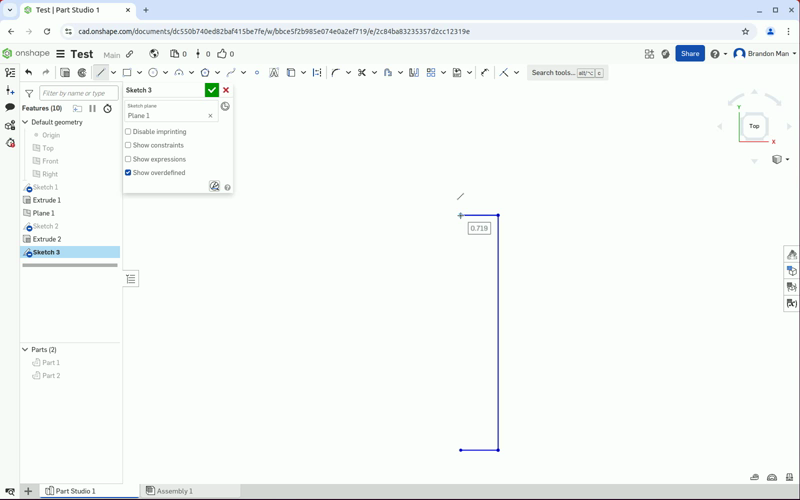
scroll(-6)
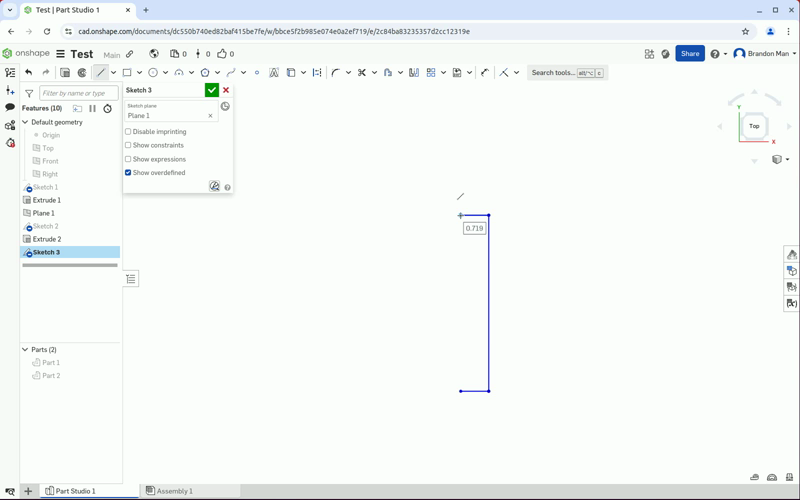
scroll(-6)
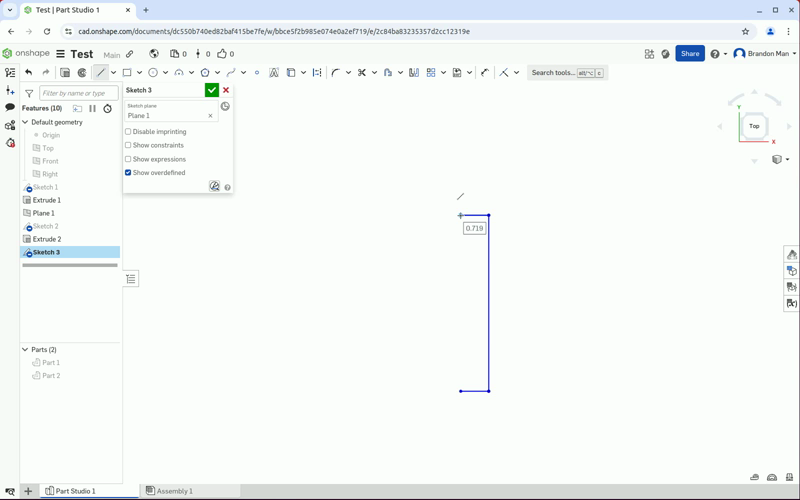
scroll(-6)
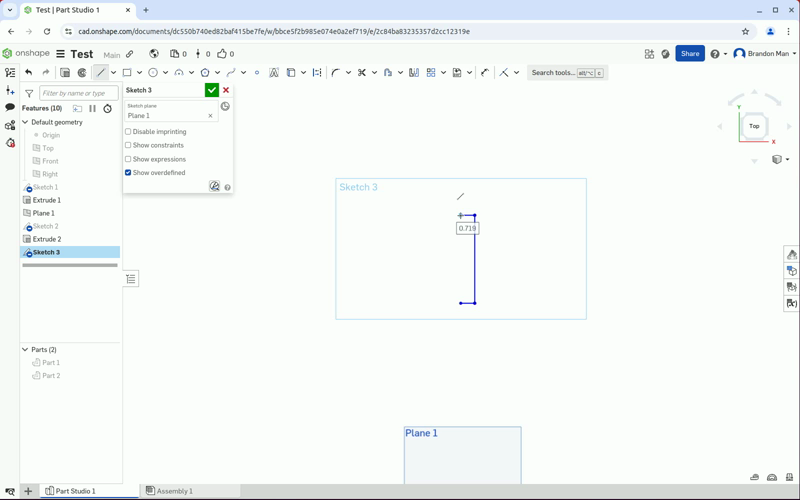
scroll(-6)
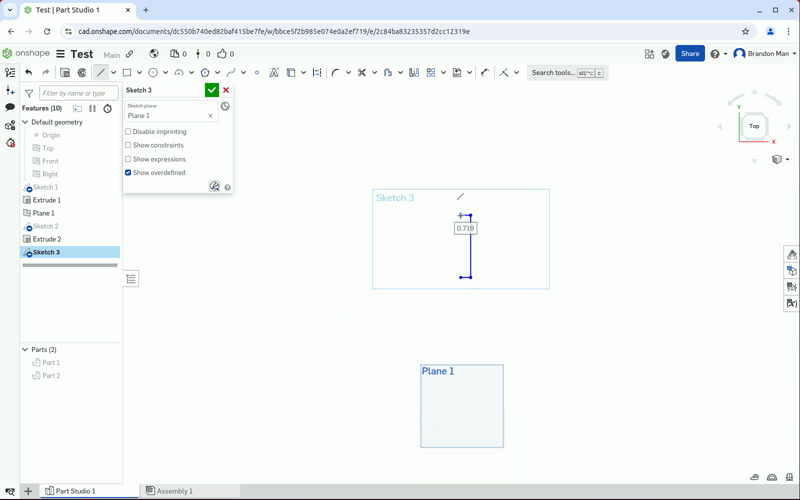
scroll(-6)
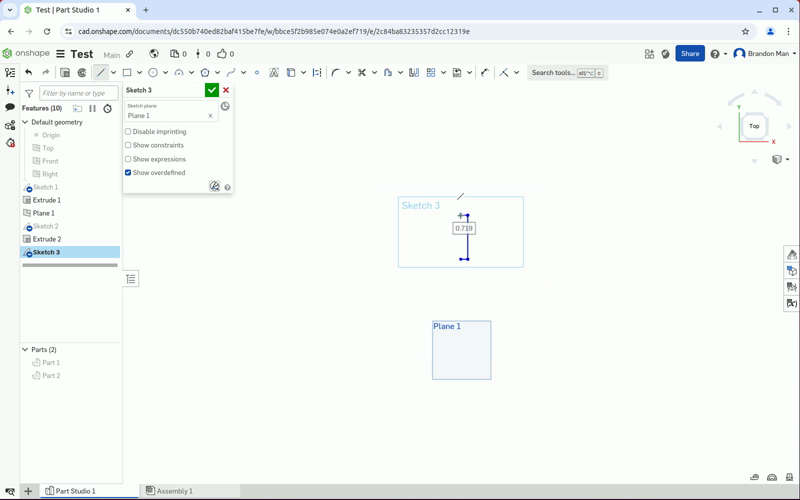
scroll(-6)
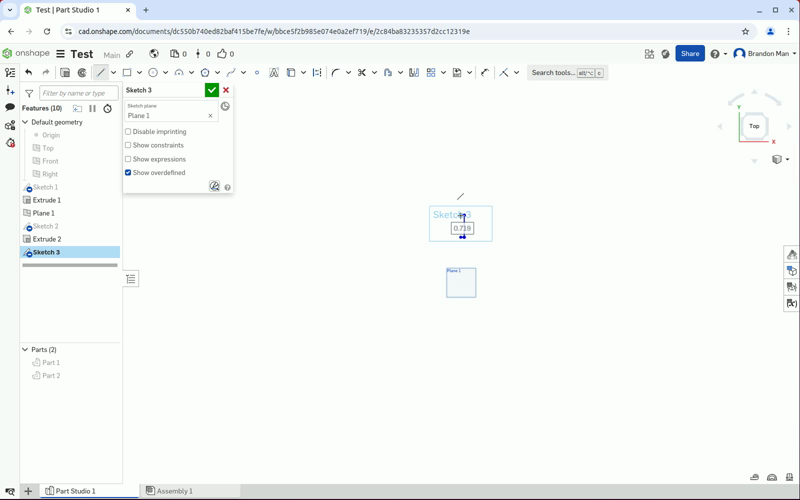
key_up(shift)
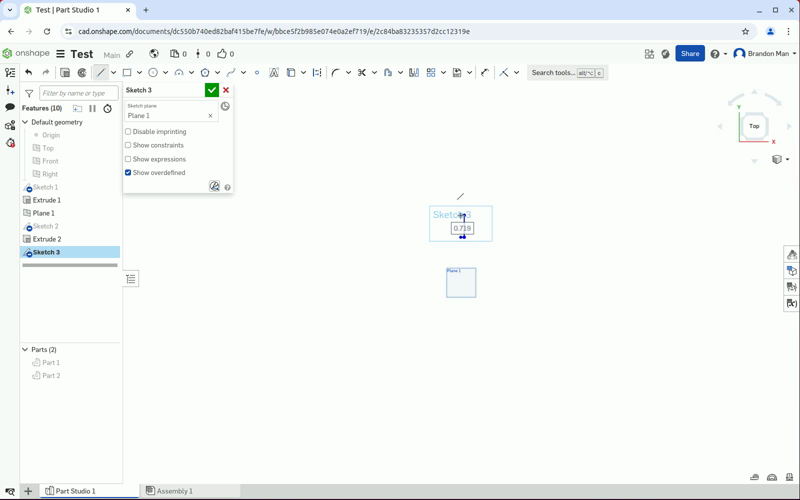
mouse_move(490, 215)
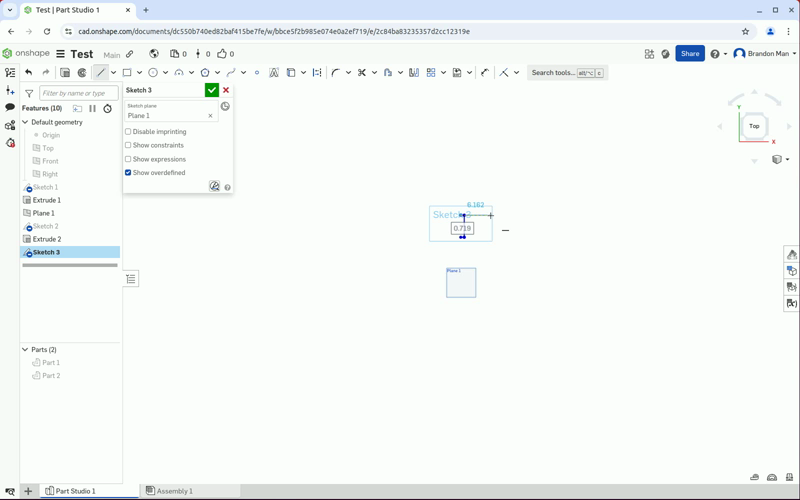
key_down(shift)
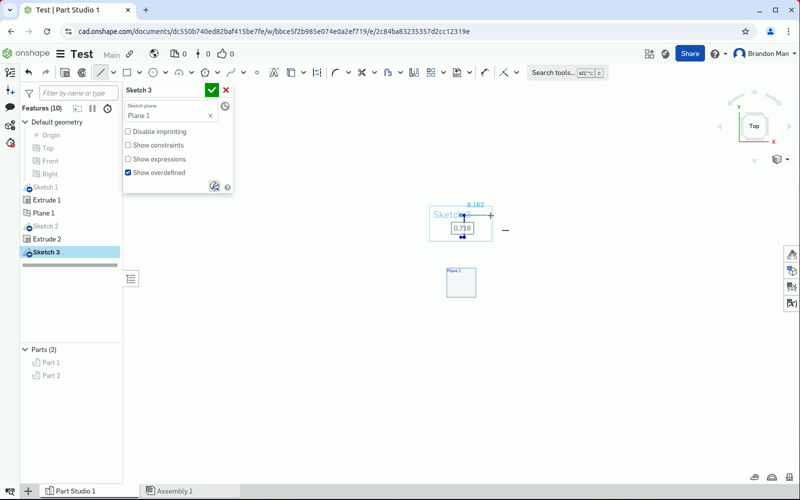
mouse_move(460, 237)
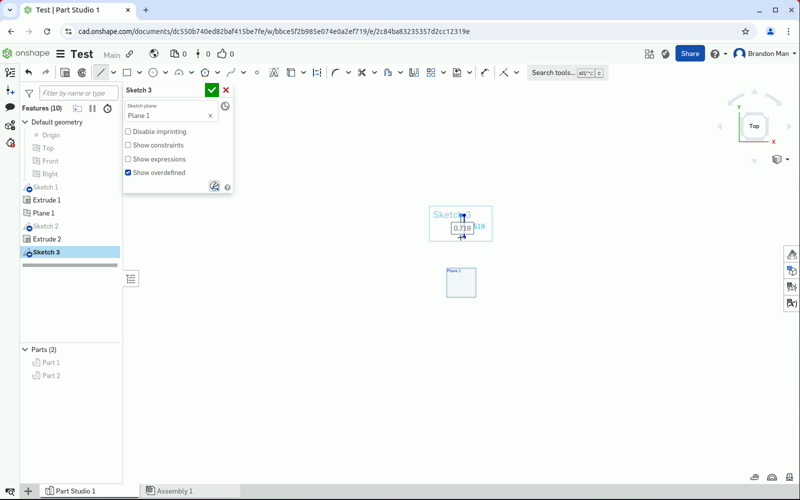
scroll(6)
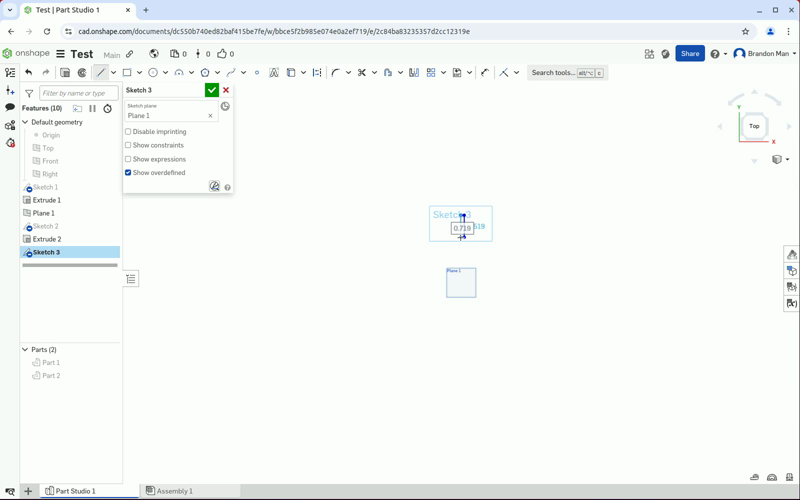
scroll(6)
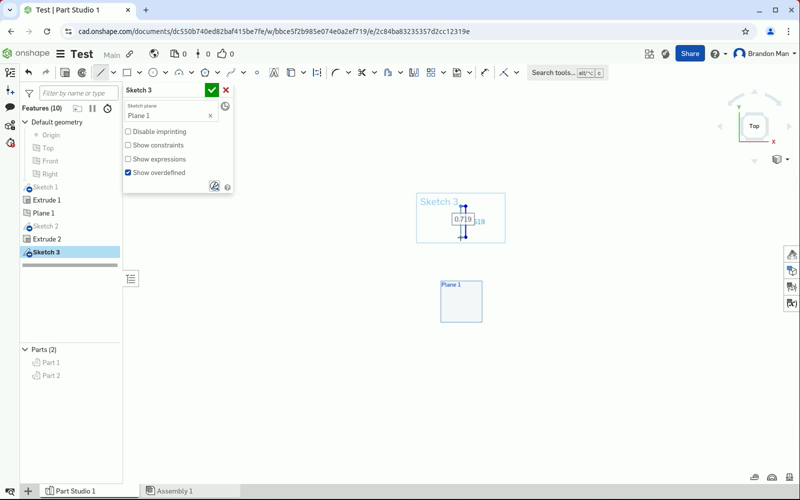
scroll(6)
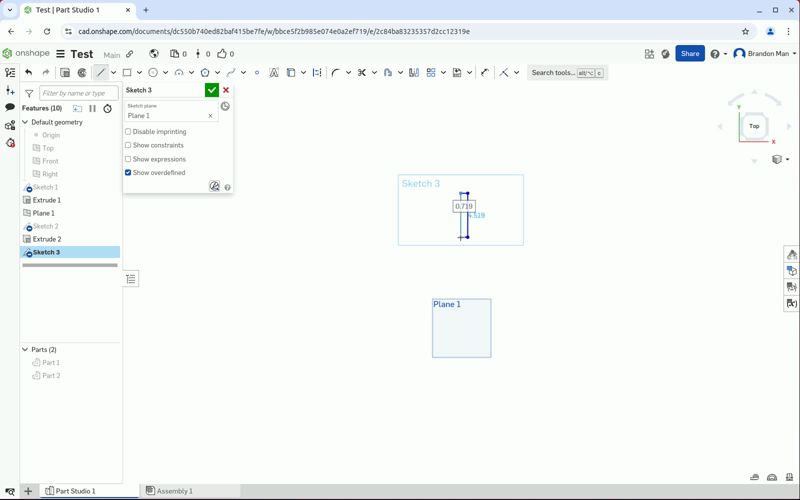
scroll(6)
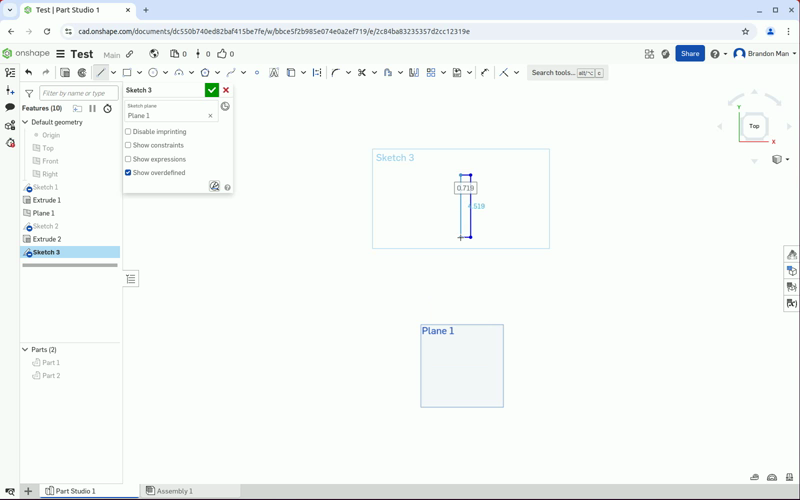
scroll(6)
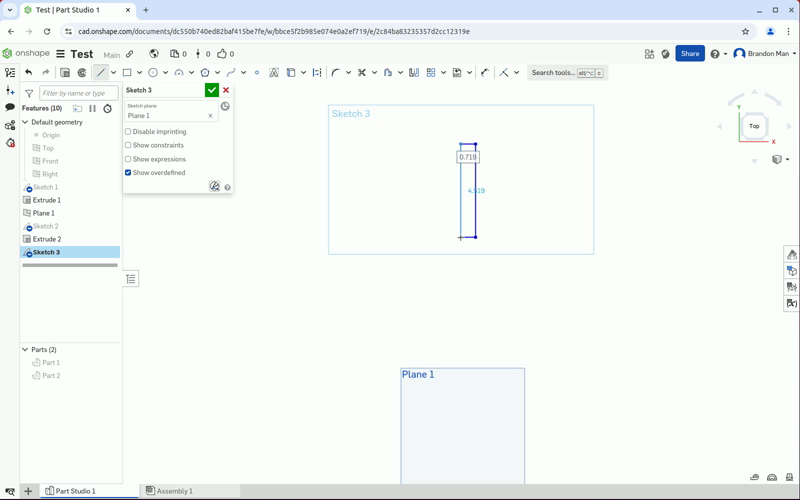
scroll(6)
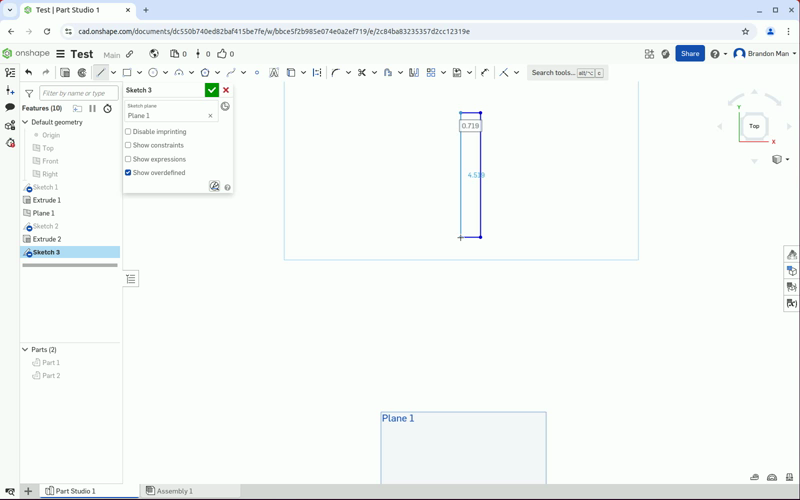
scroll(6)
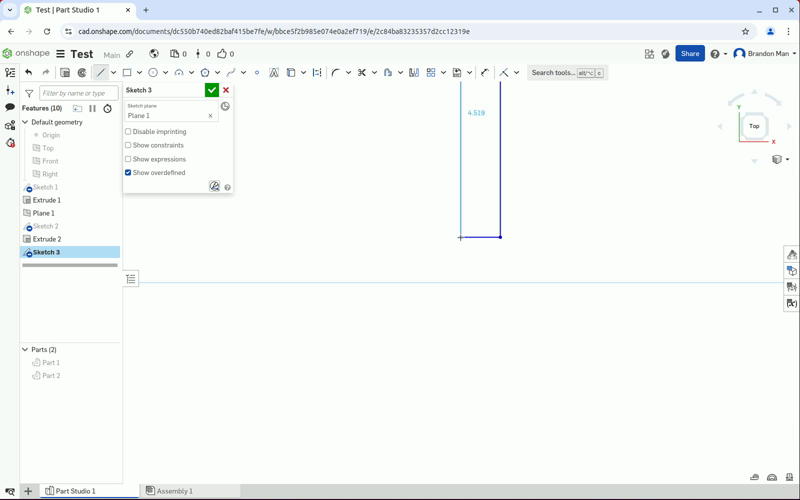
key_up(shift)
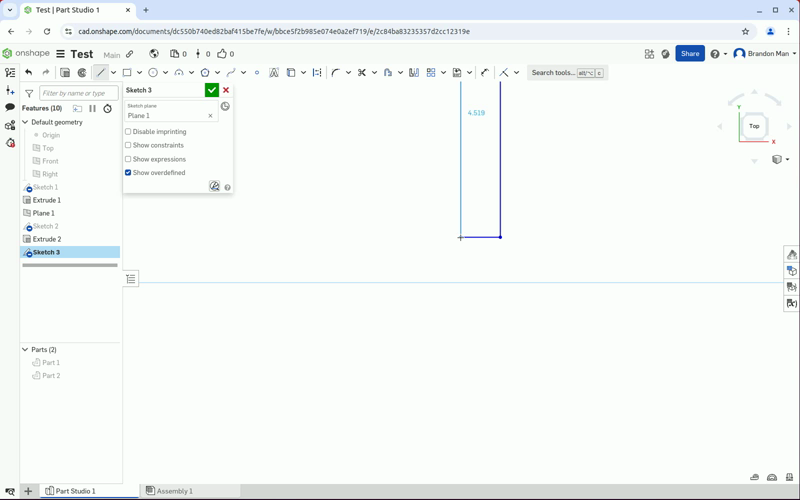
click(460, 237)
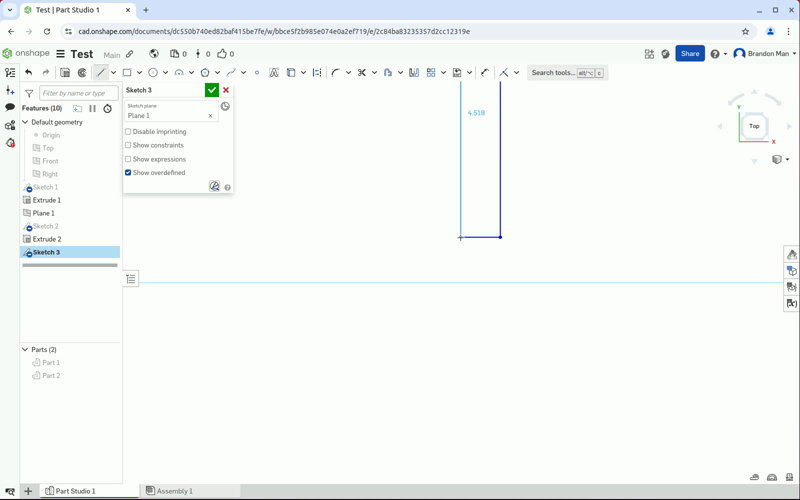
scroll(-6)
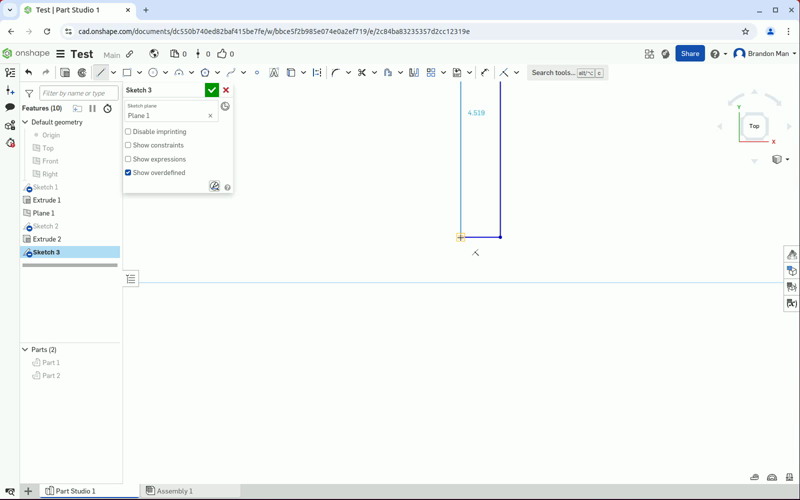
scroll(-6)
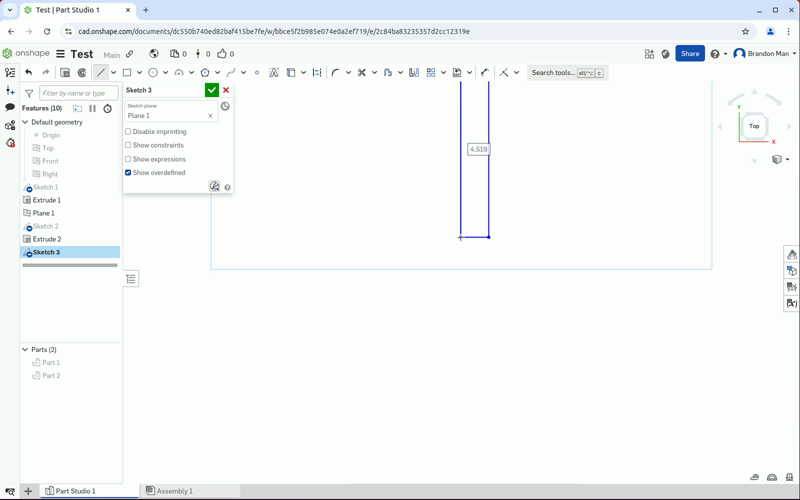
scroll(-6)
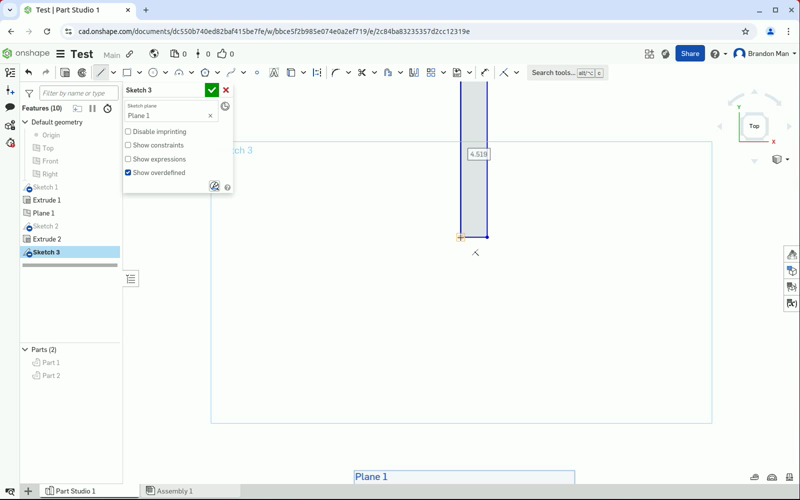
scroll(-6)
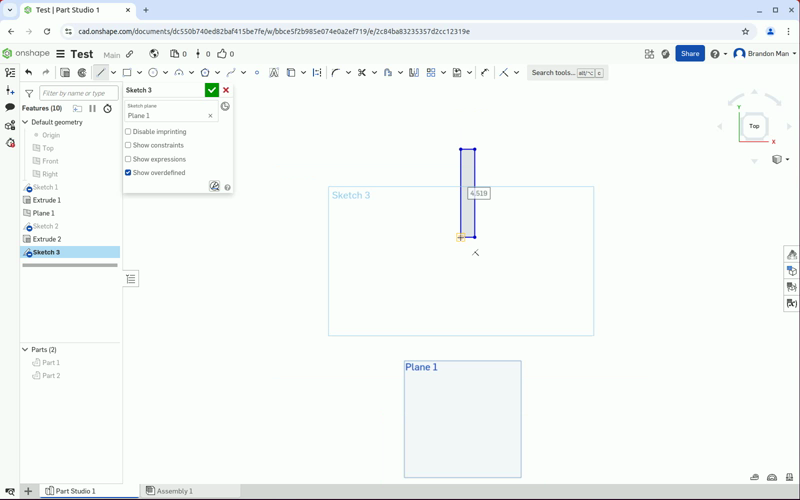
scroll(-6)
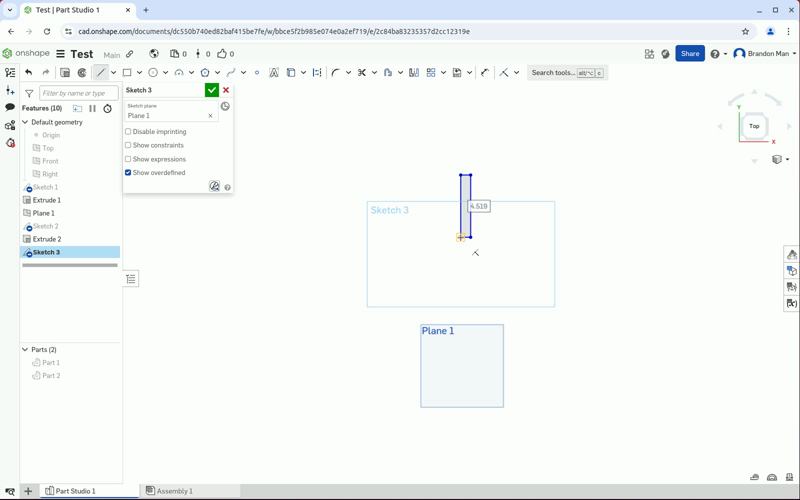
scroll(-6)
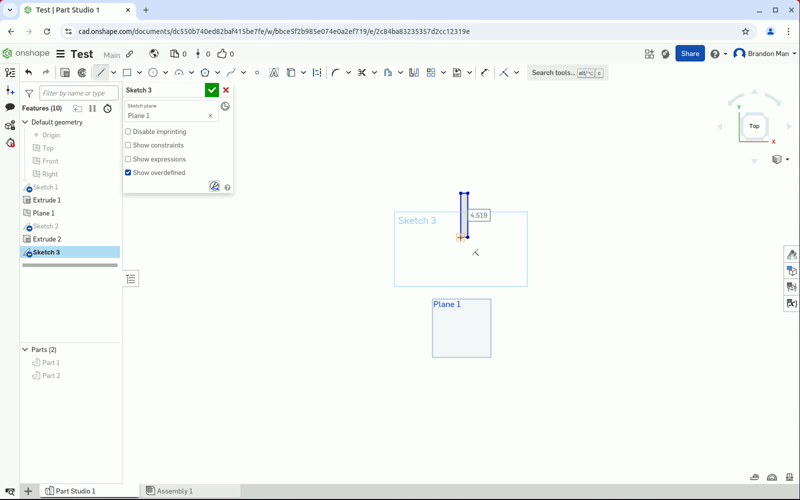
scroll(-6)
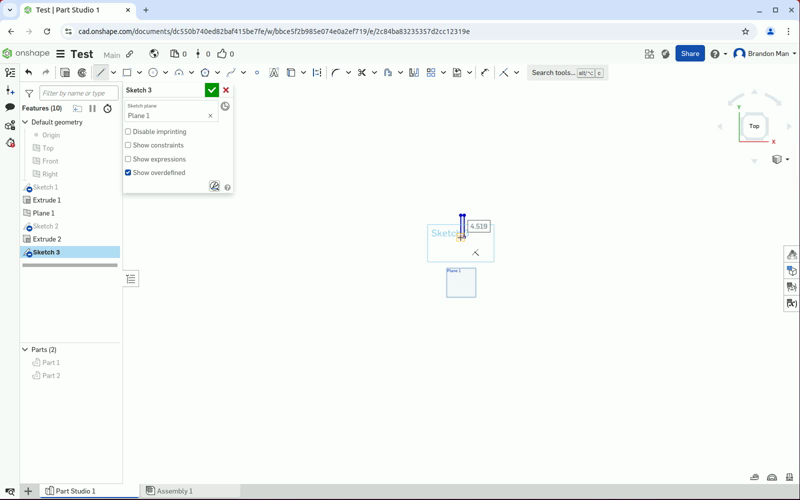
key(esc)
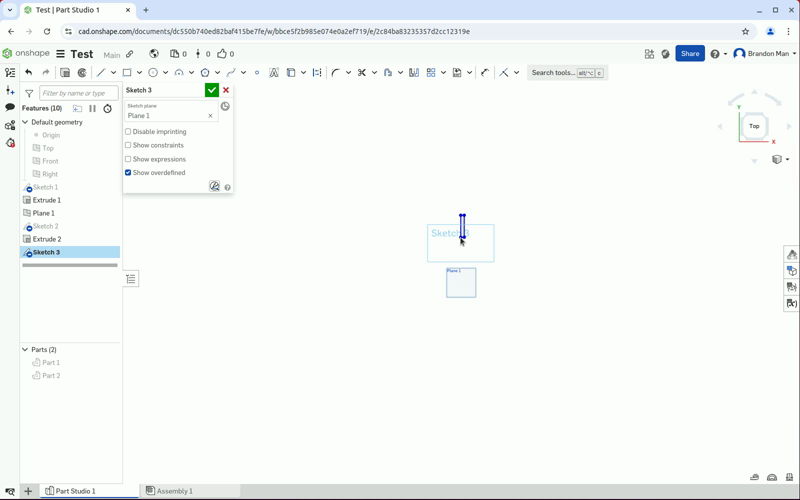
mouse_move(462, 229)
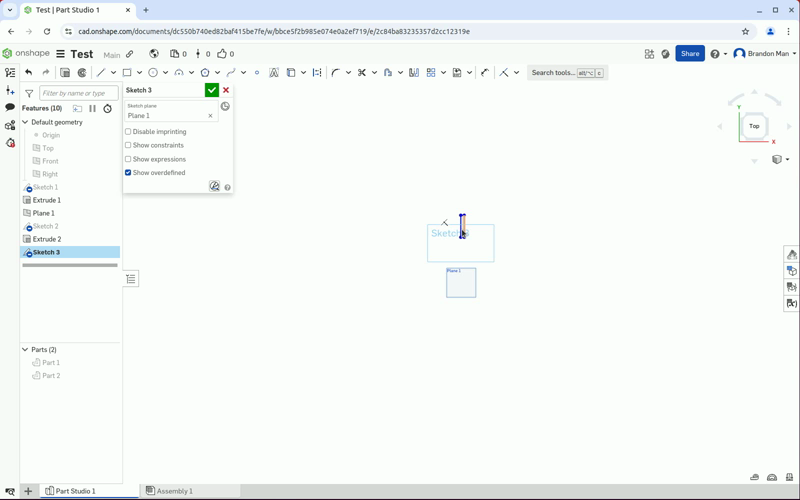
scroll(6)
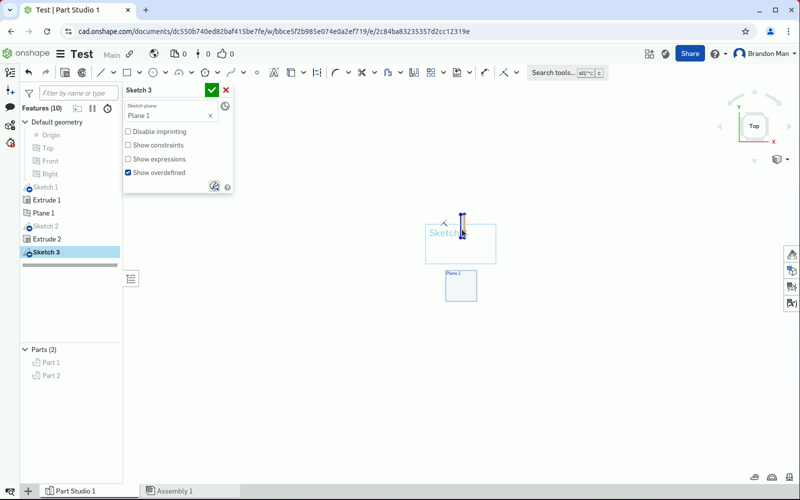
scroll(6)
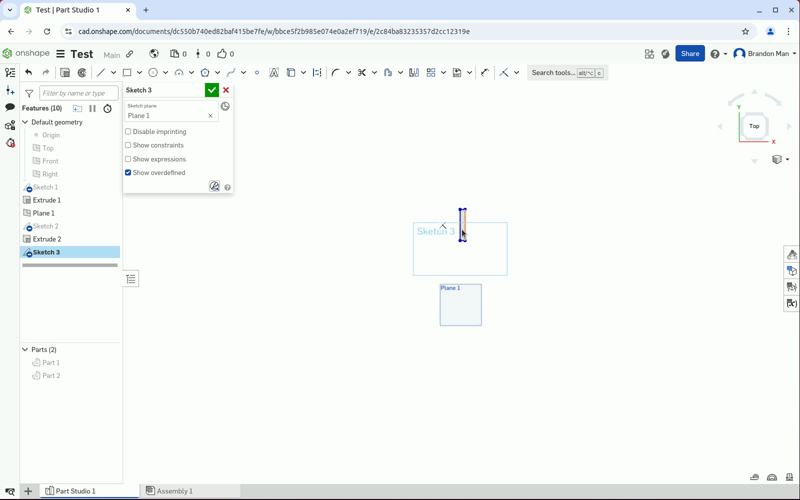
scroll(6)
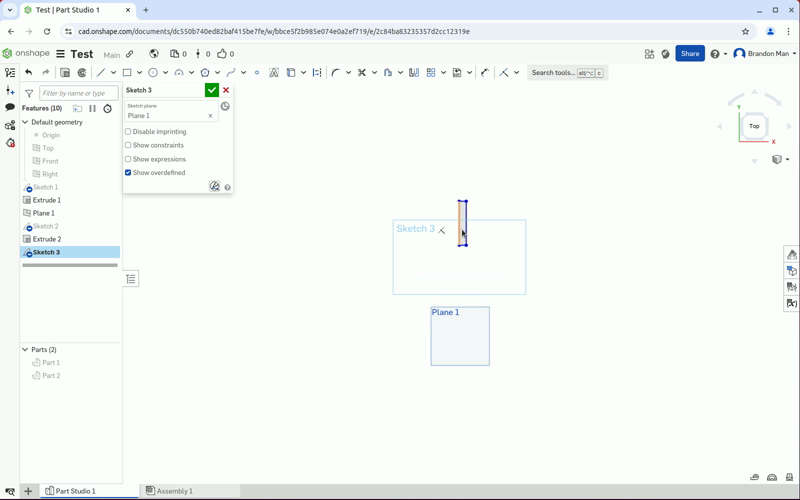
scroll(6)
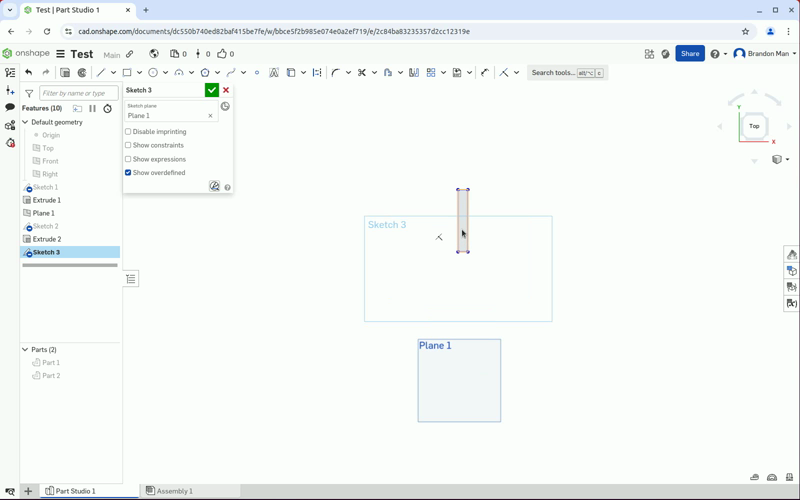
scroll(6)
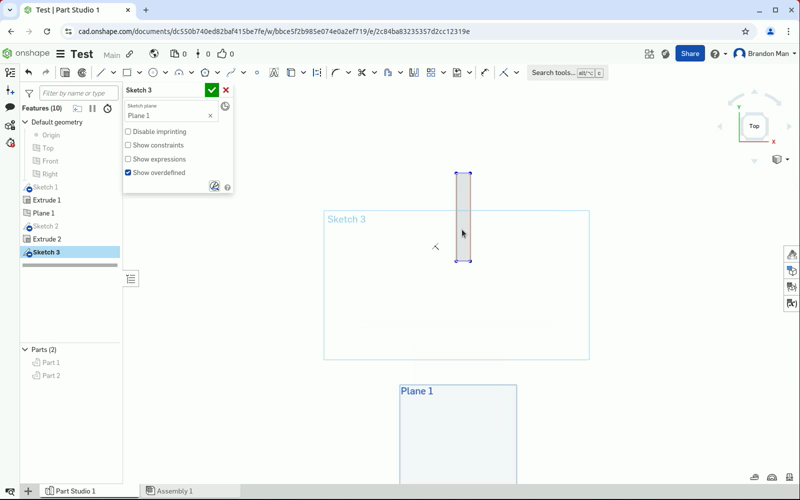
scroll(6)
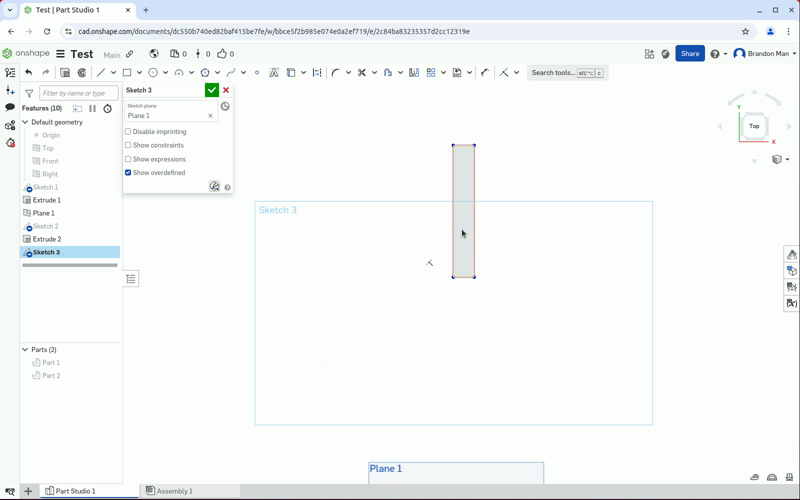
scroll(6)
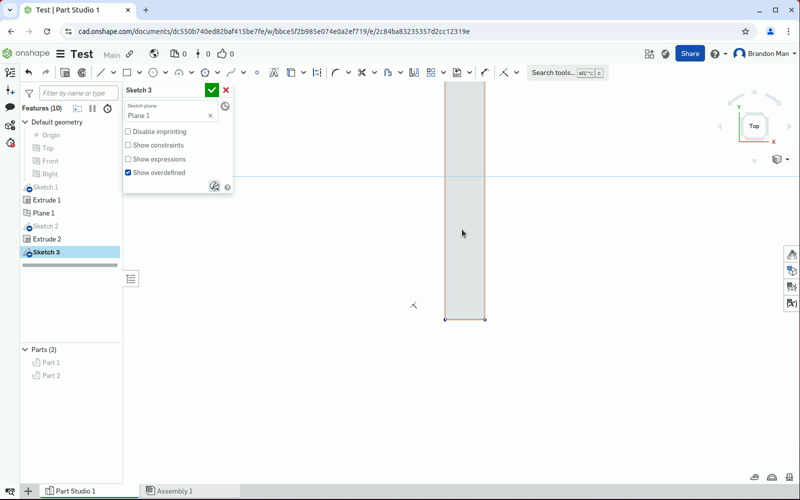
click(462, 229)
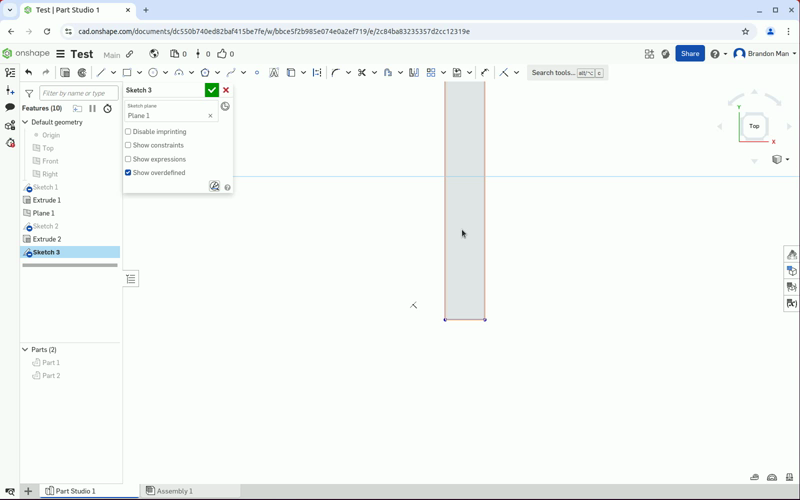
scroll(-6)
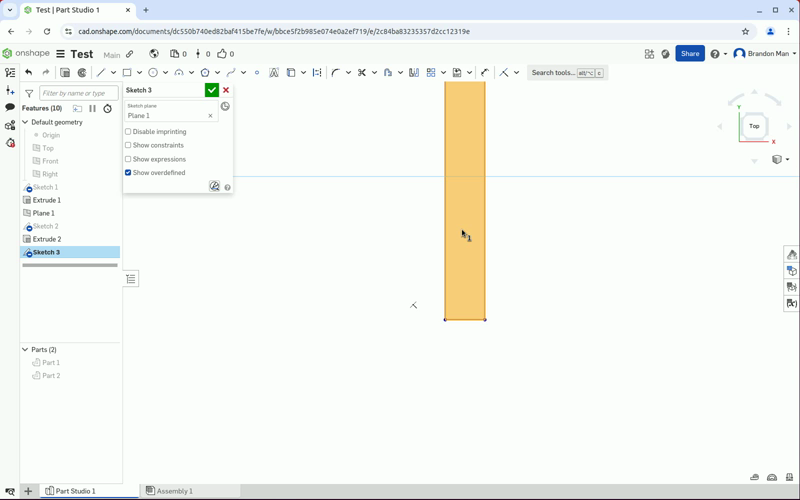
scroll(-6)
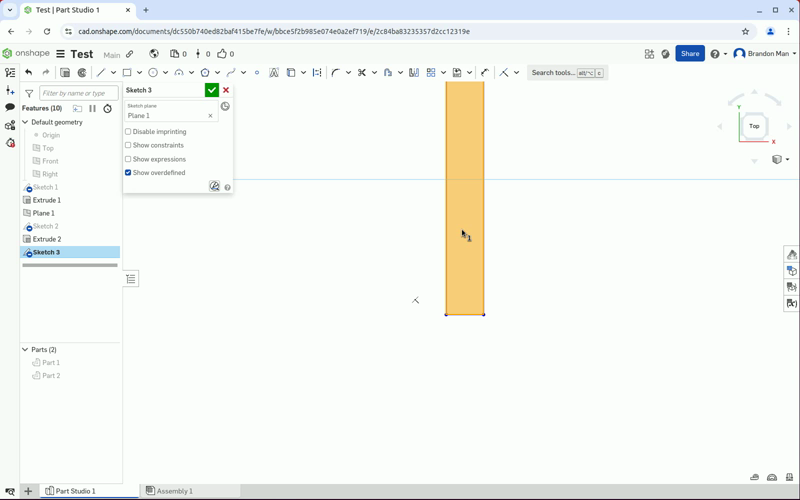
scroll(-6)
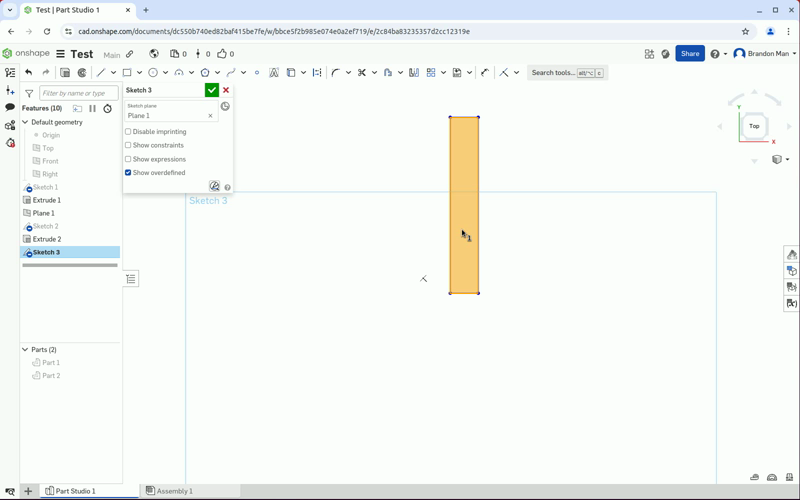
scroll(-6)
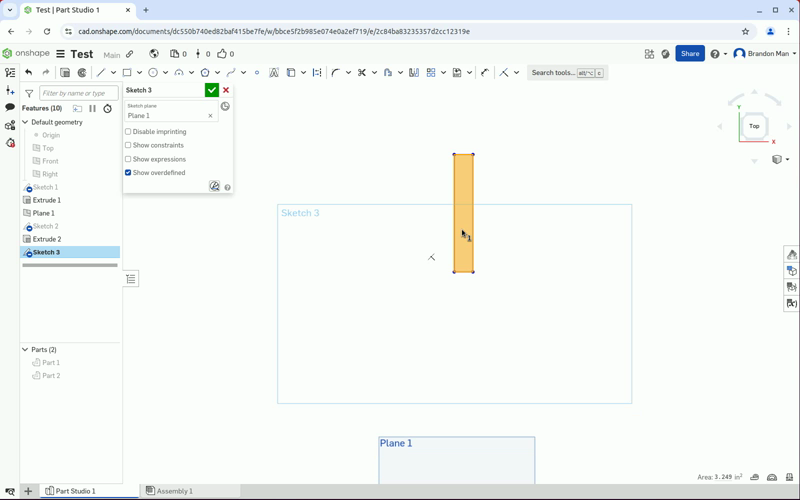
scroll(-6)
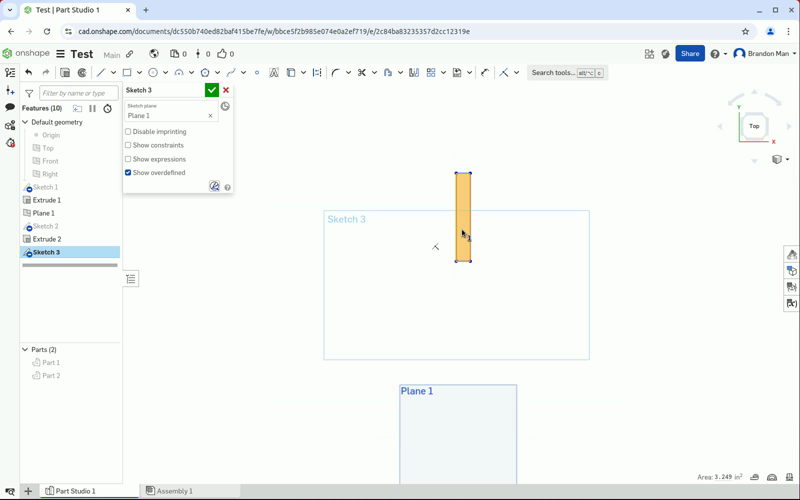
scroll(-6)
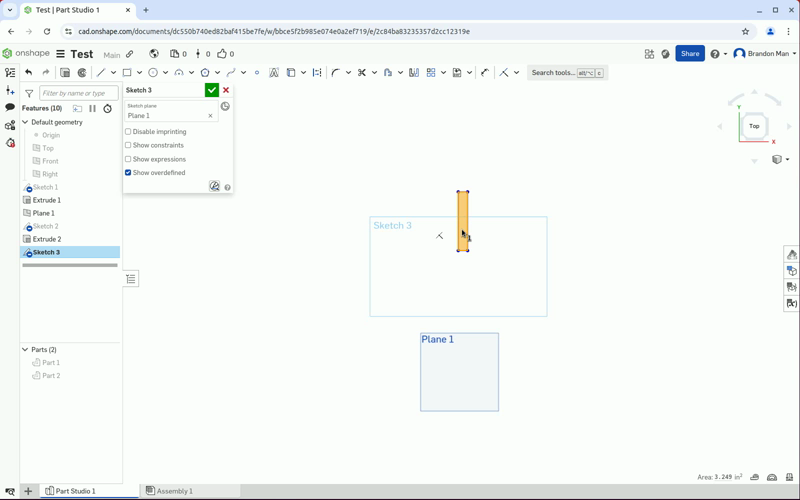
scroll(-6)
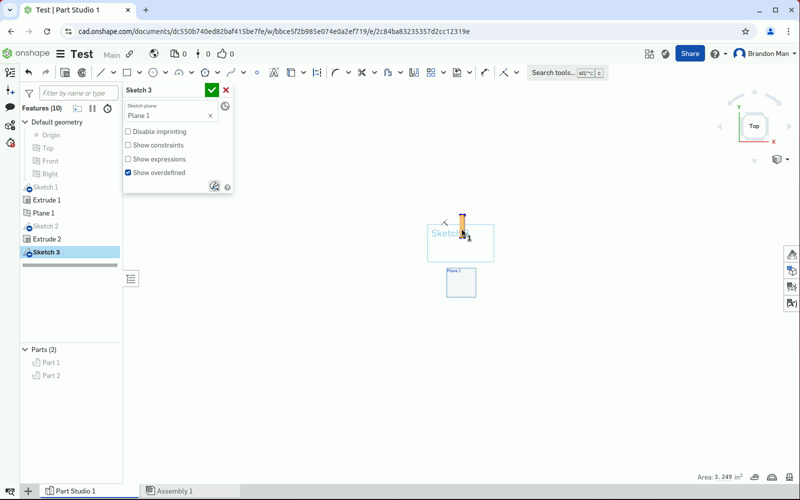
mouse_move(73, 352)
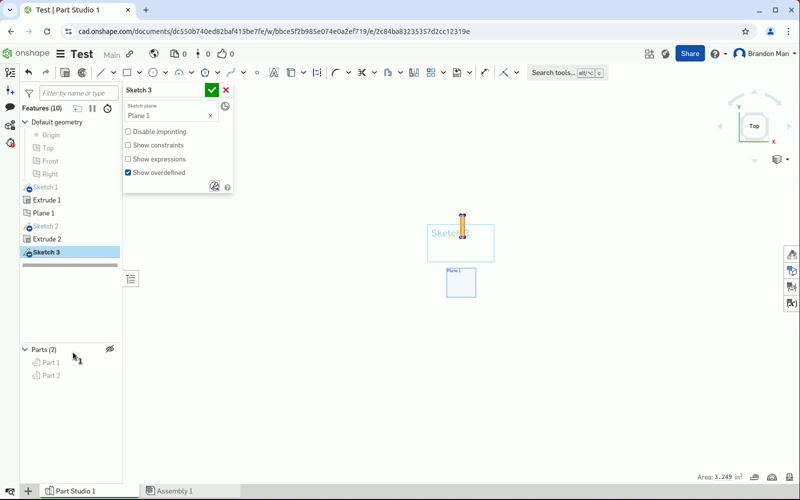
key(shift+y)
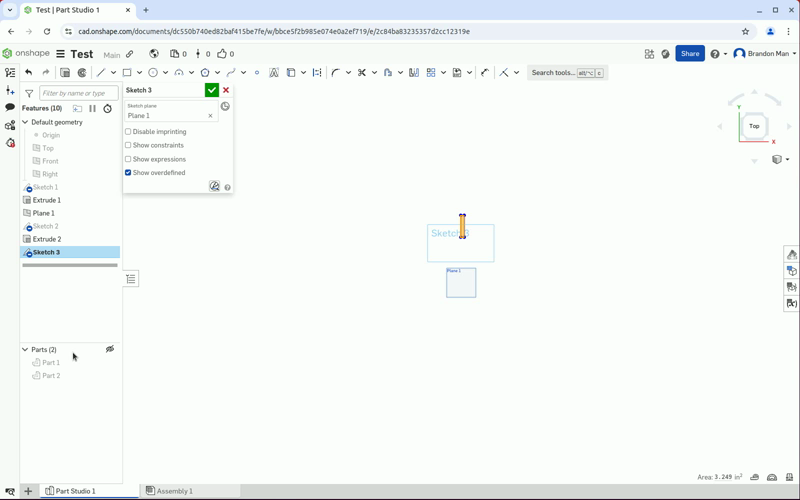
key(shift+e)
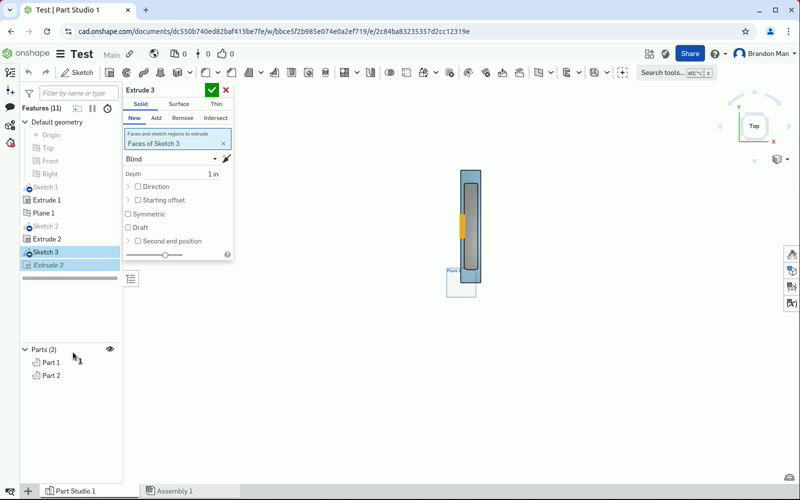
mouse_move(143, 106)
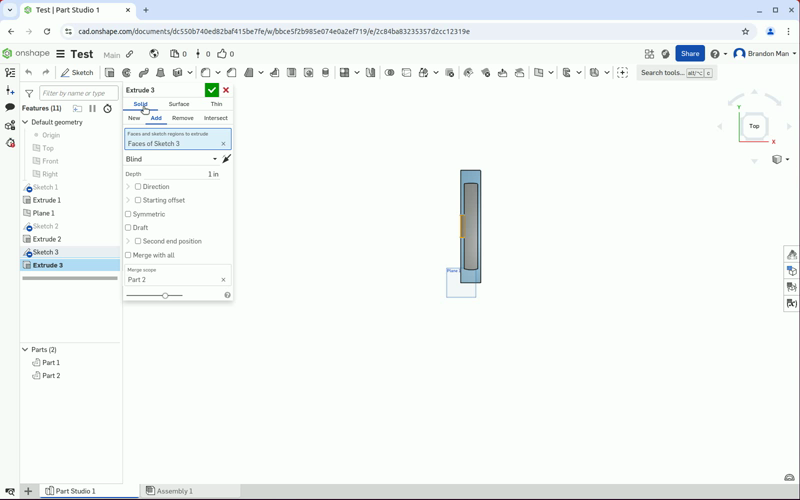
click(143, 106)
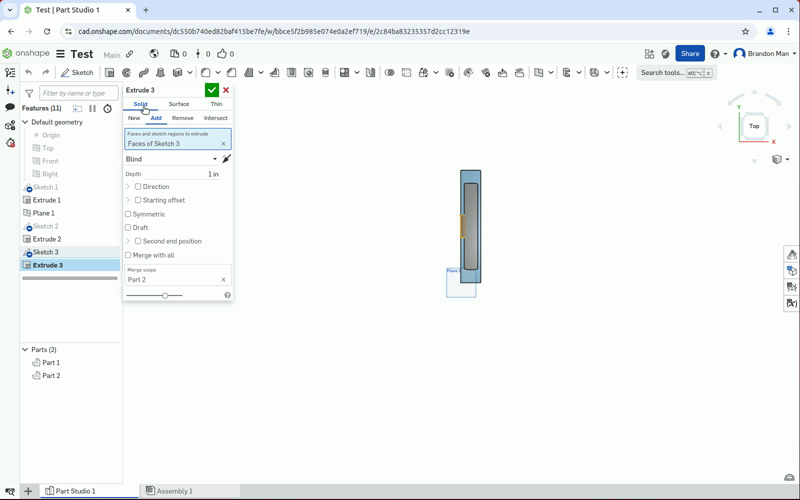
mouse_move(137, 120)
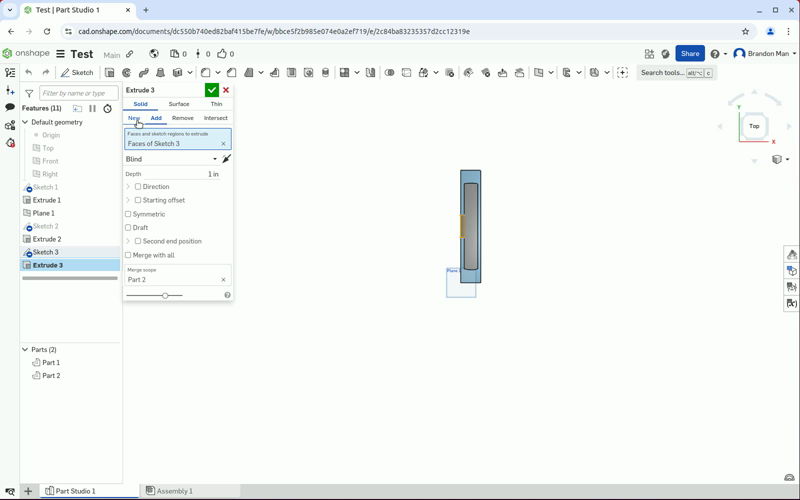
click(137, 120)
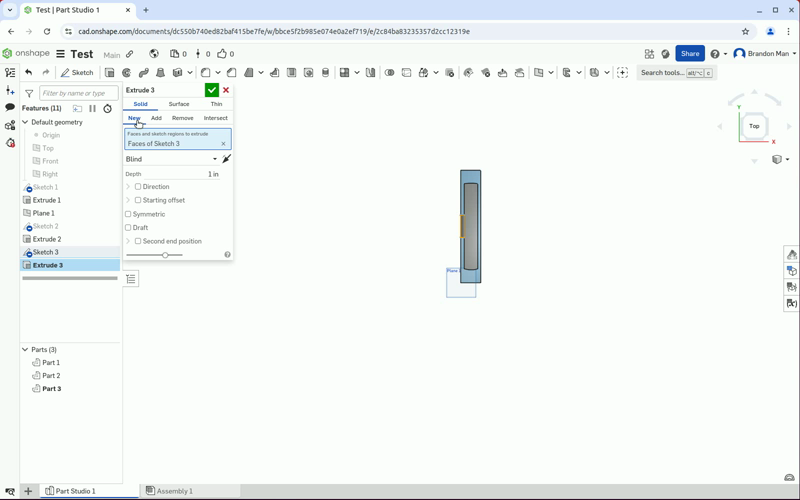
key(tab, 4)
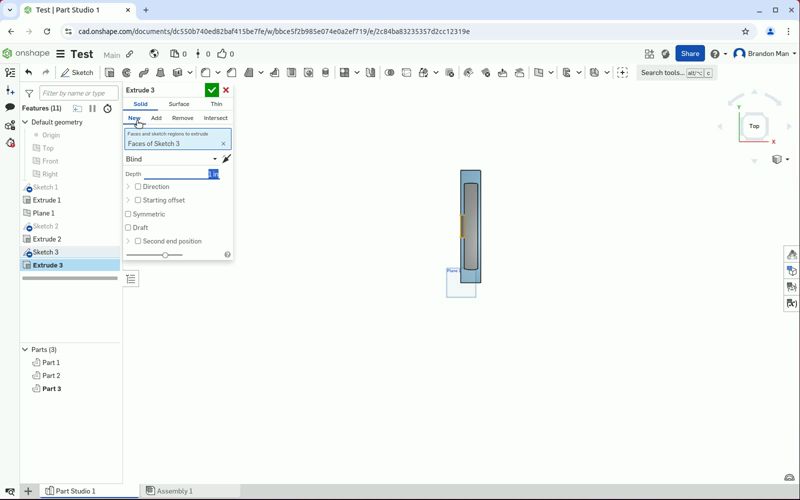
text(2.166)
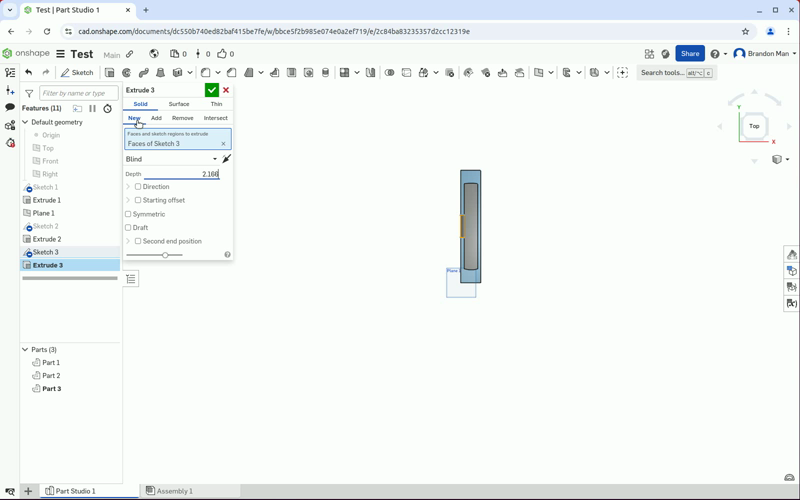
key(enter)
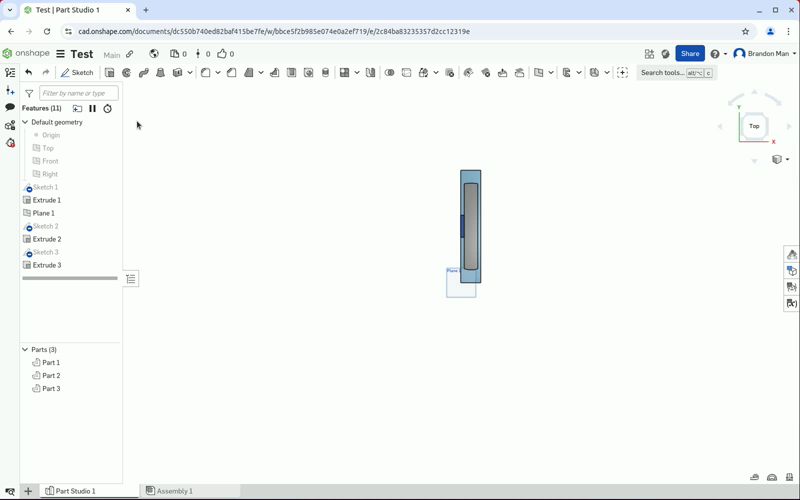
key(shift+h)
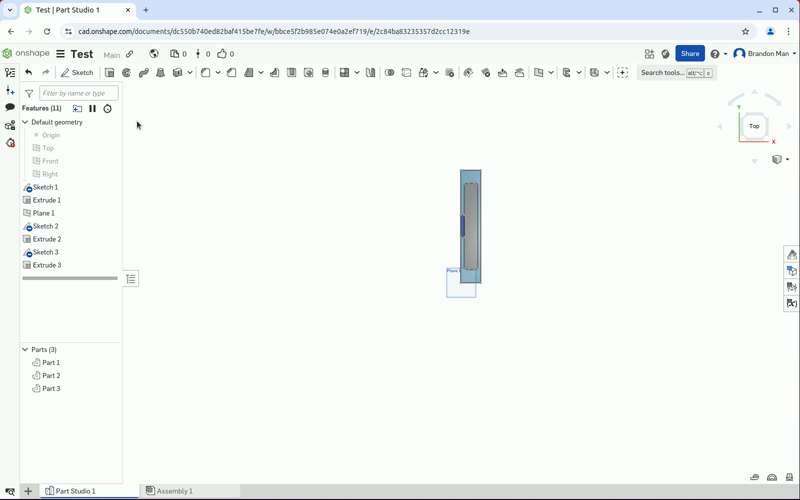
key(shift+h)
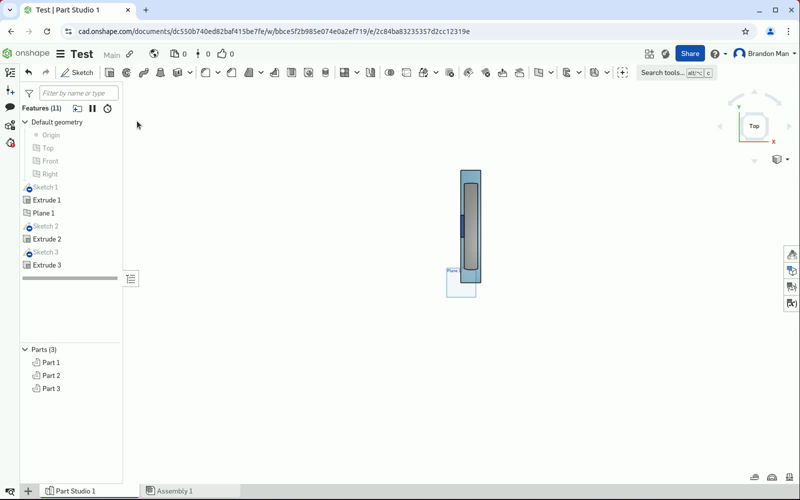
mouse_move(73, 189)
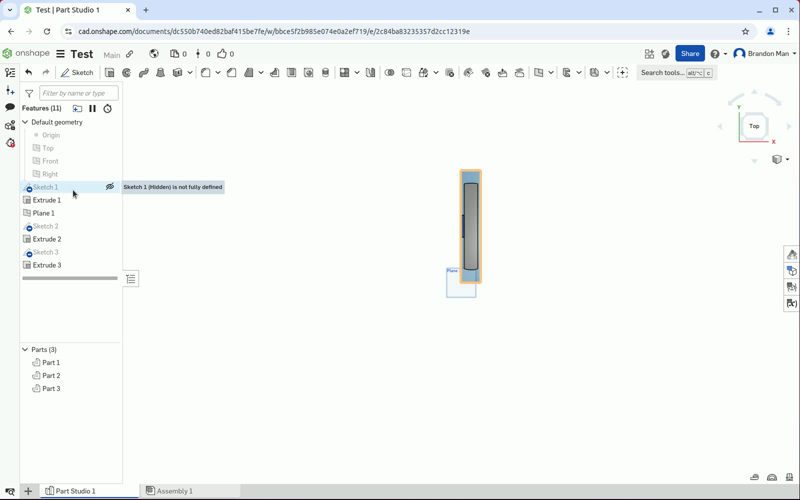
click(73, 189)
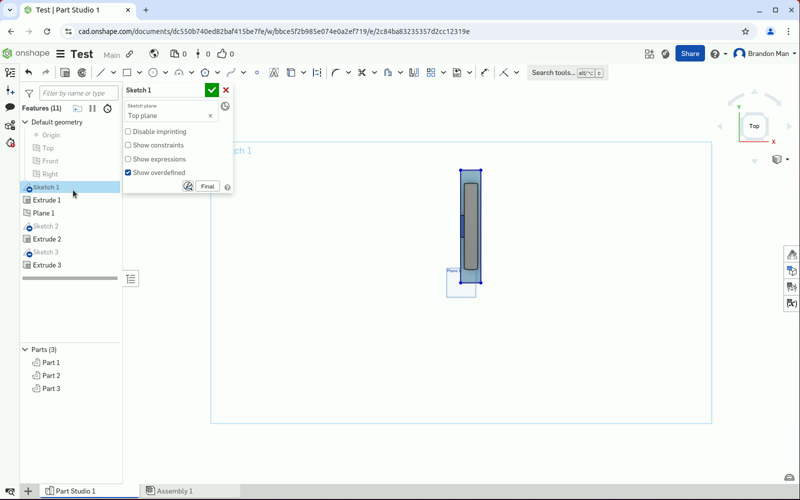
mouse_move(229, 92)
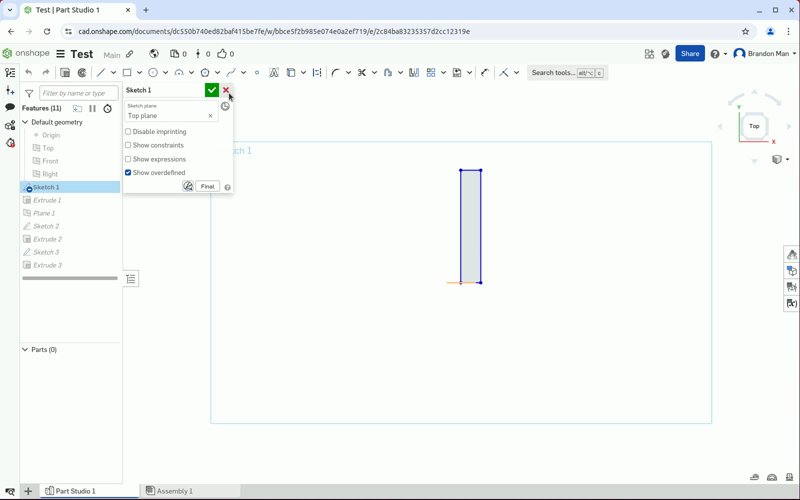
click(229, 92)
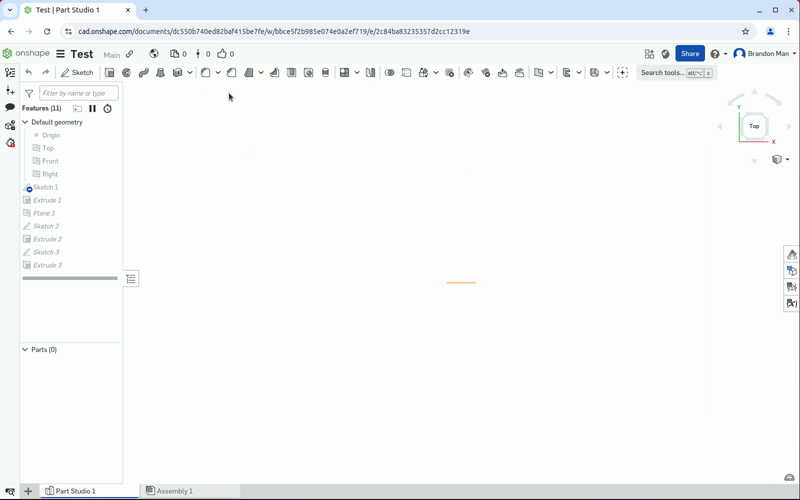
key(shift+s)
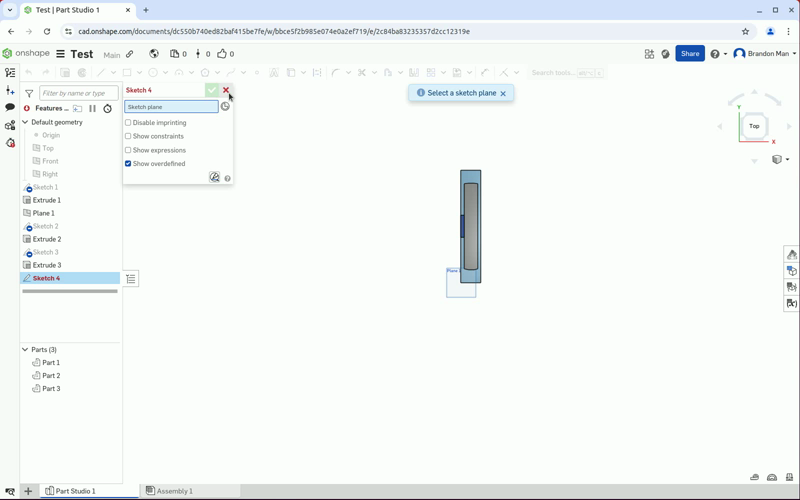
mouse_move(73, 215)
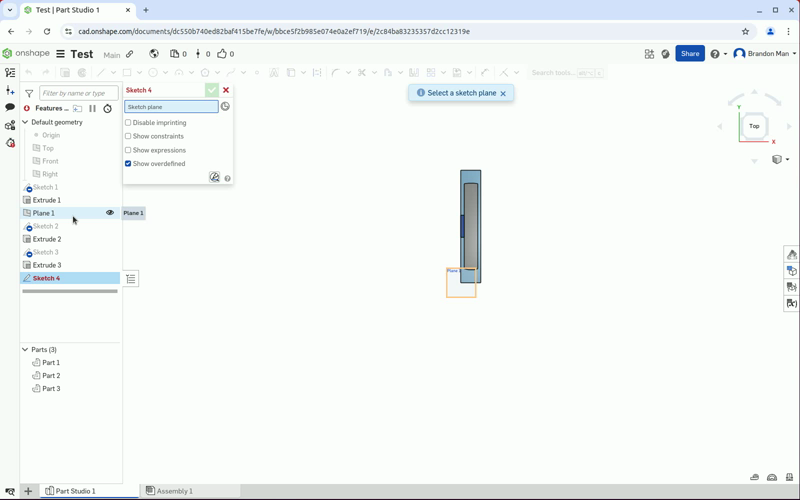
click(73, 215)
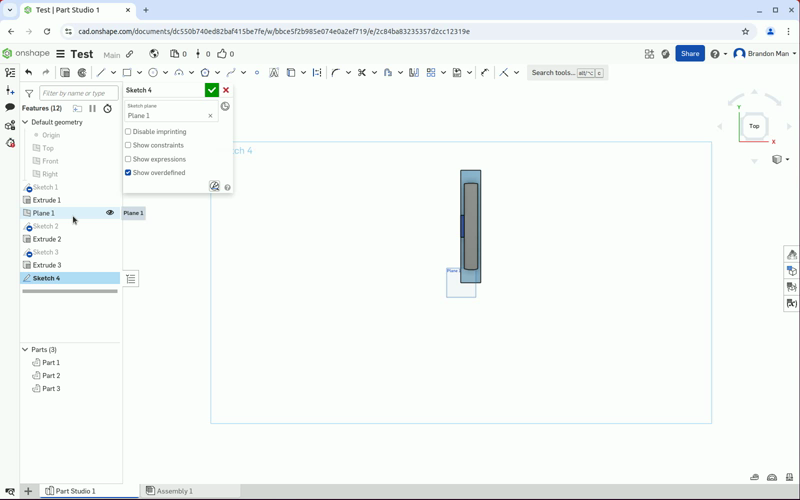
mouse_move(73, 352)
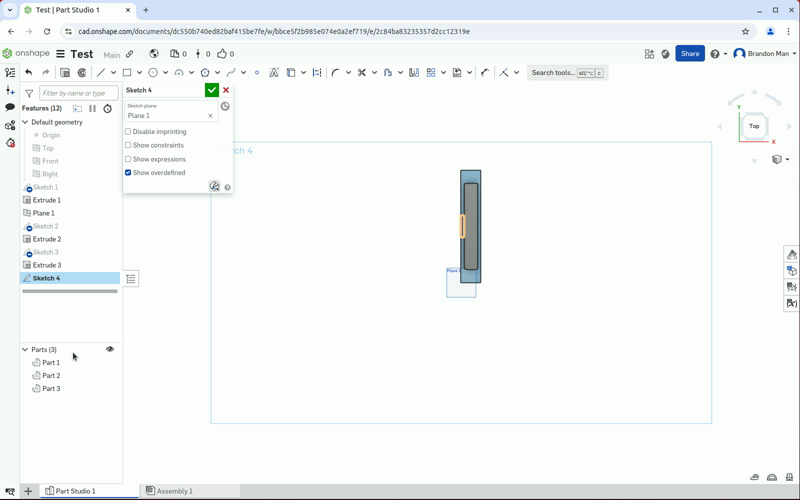
key(y)
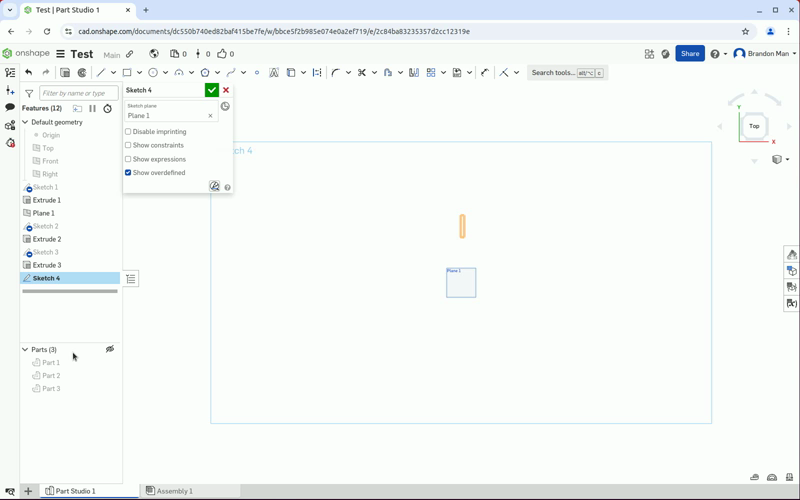
key(l)
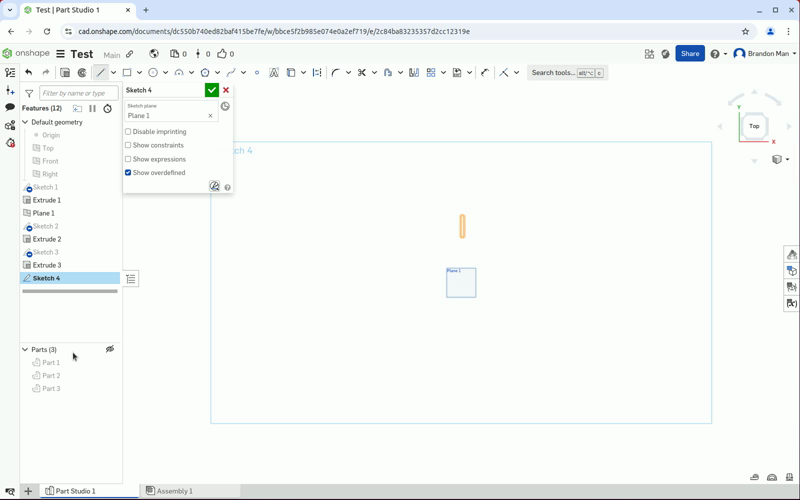
key_down(shift)
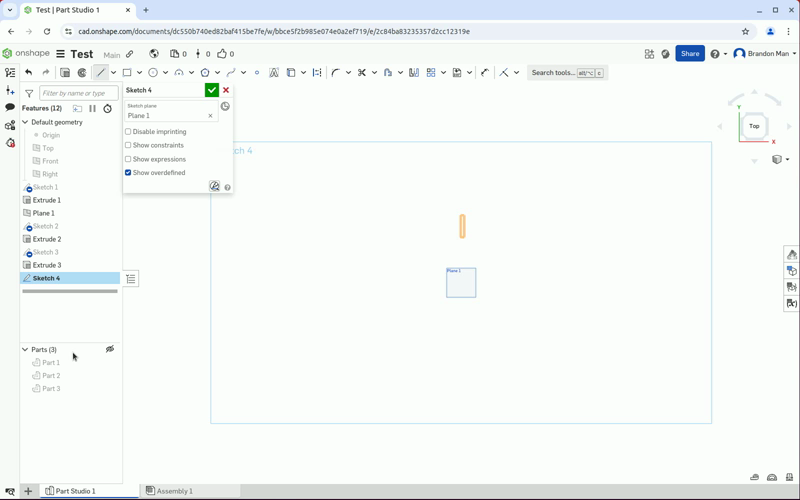
mouse_move(477, 237)
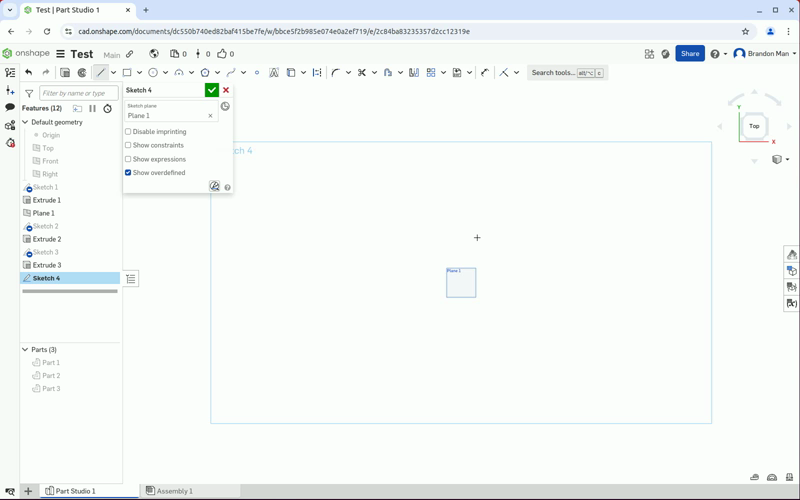
click(477, 237)
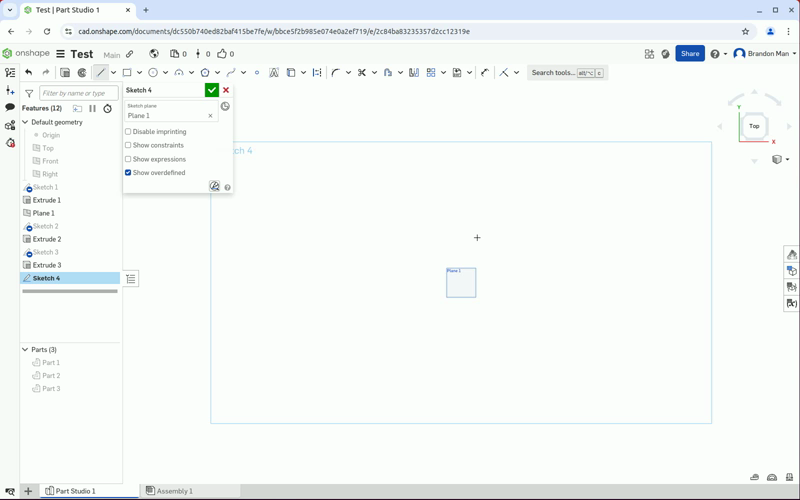
key_up(shift)
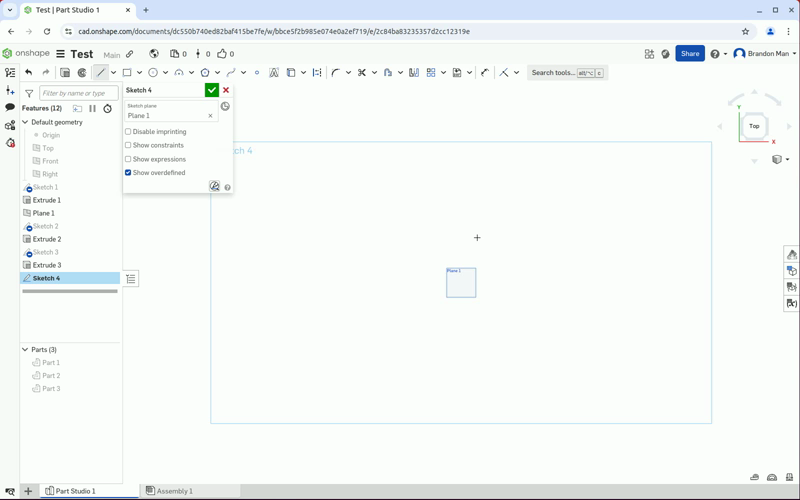
key_down(shift)
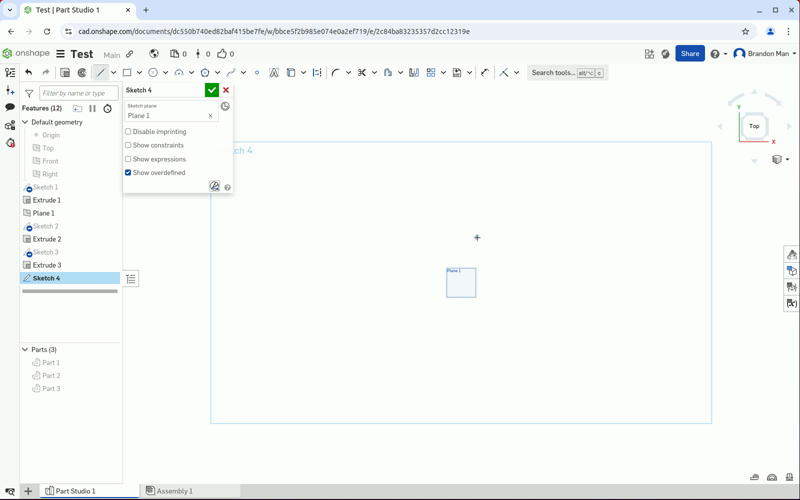
mouse_move(507, 237)
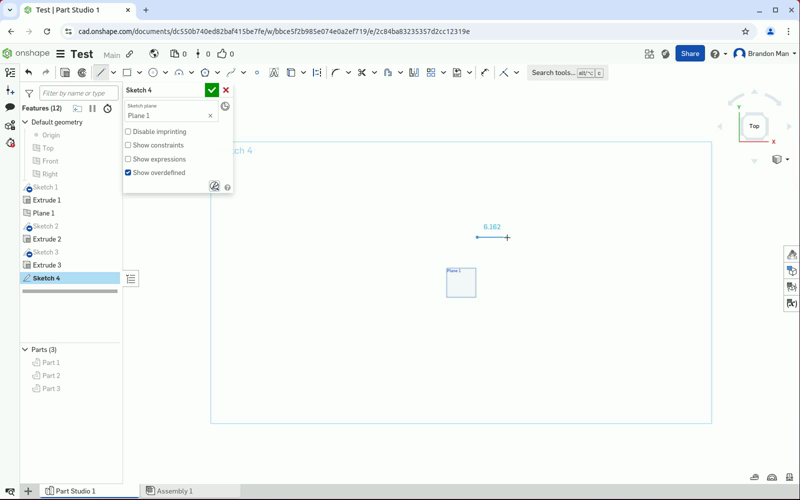
mouse_move(480, 237)
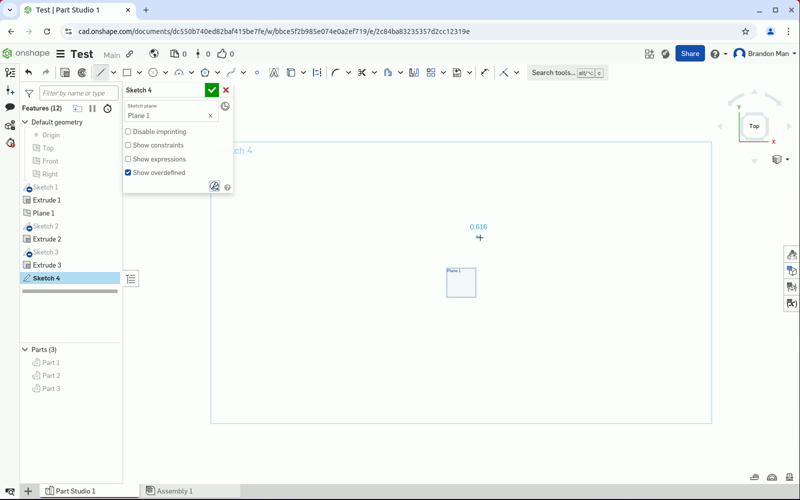
scroll(6)
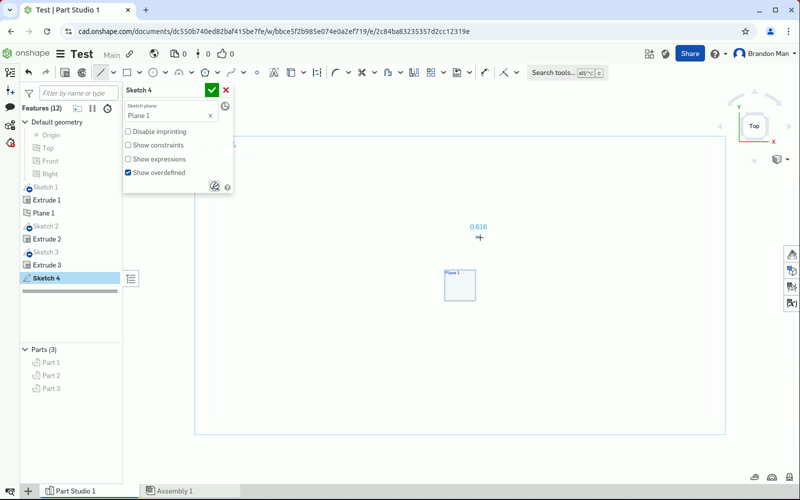
scroll(6)
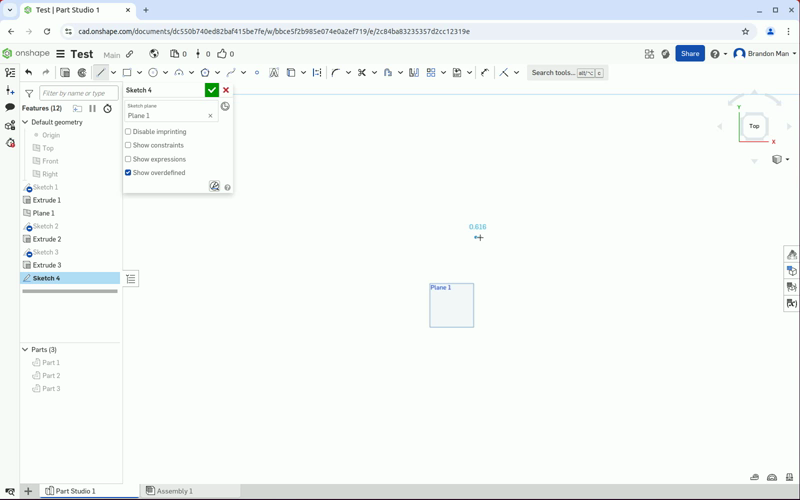
scroll(6)
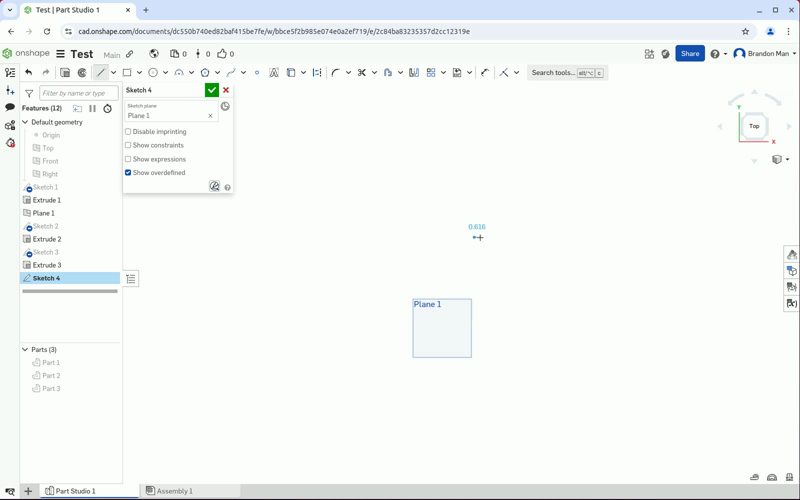
scroll(6)
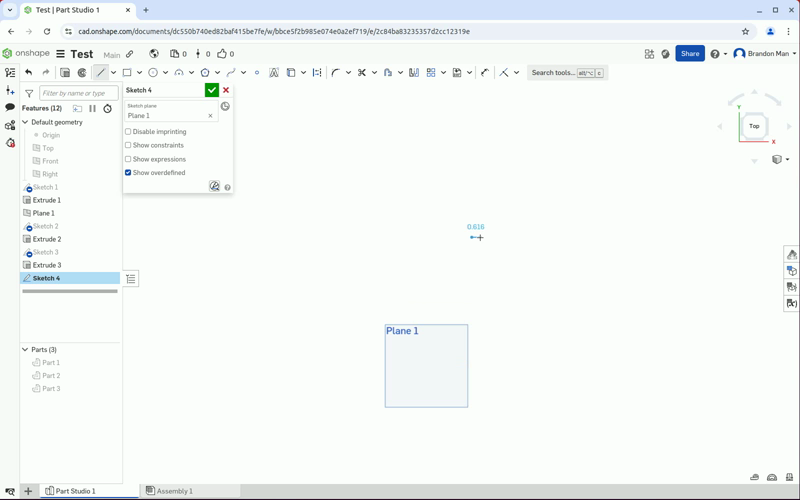
scroll(6)
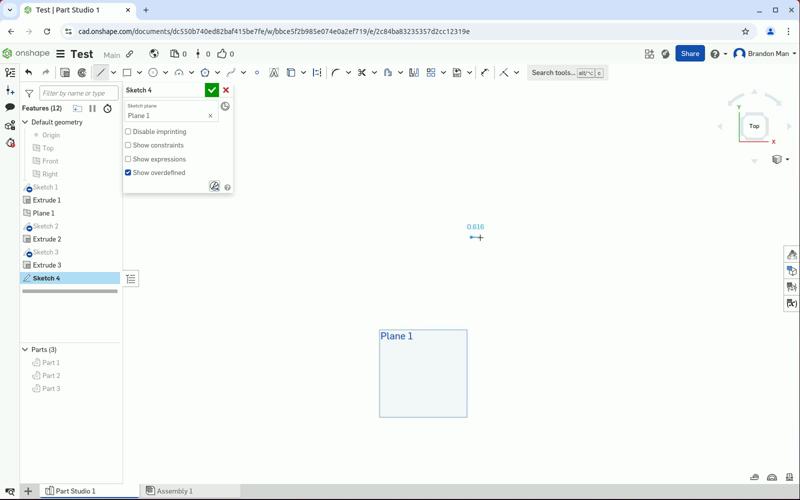
scroll(6)
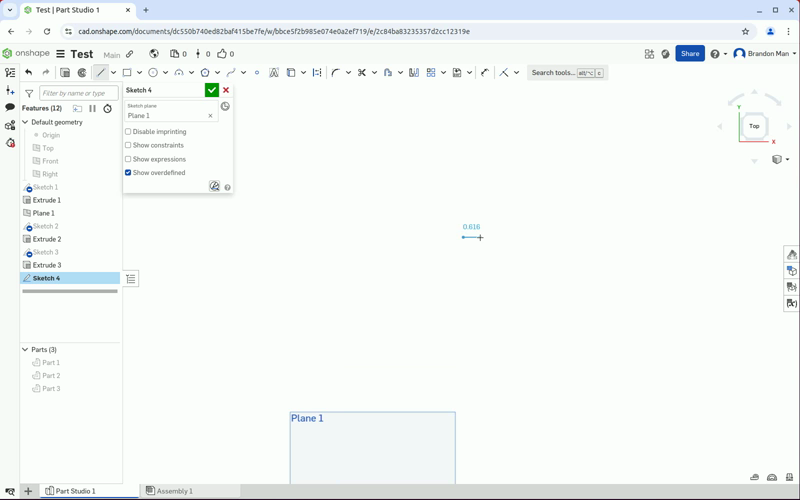
scroll(6)
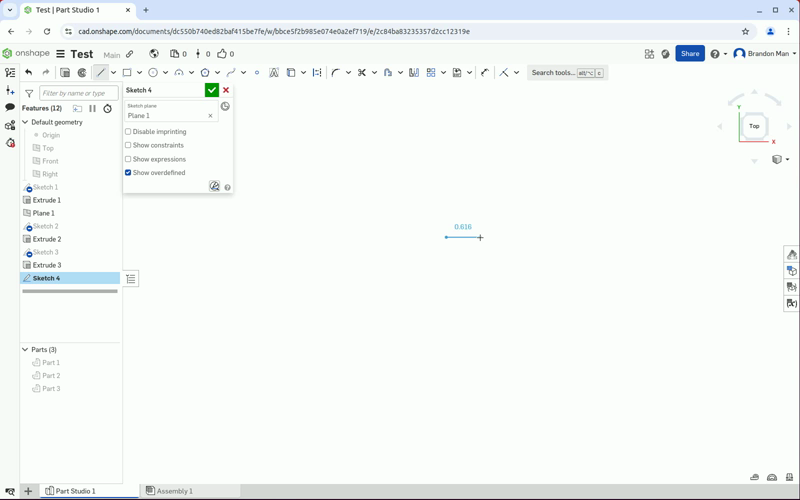
click(480, 237)
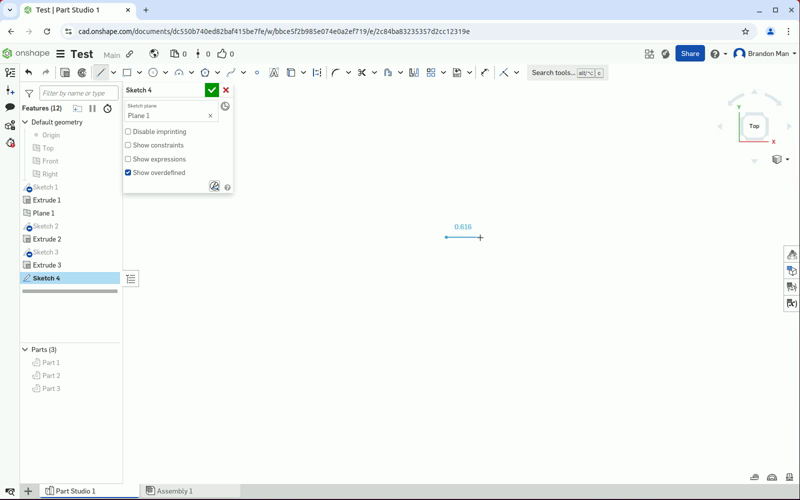
scroll(-6)
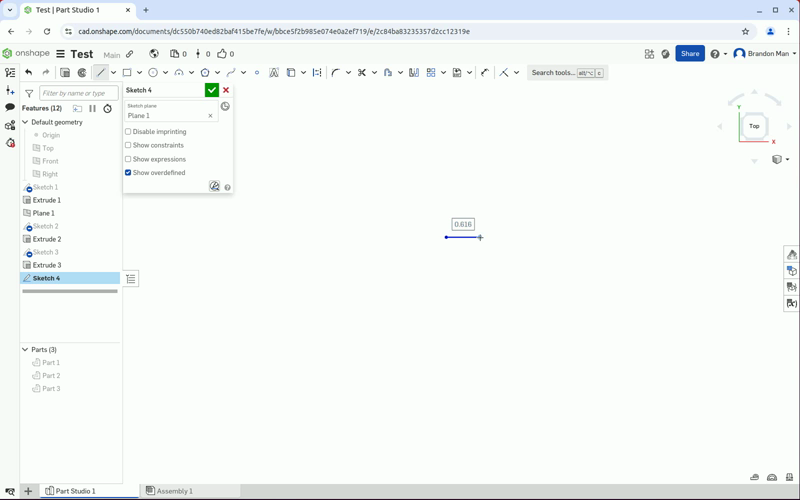
scroll(-6)
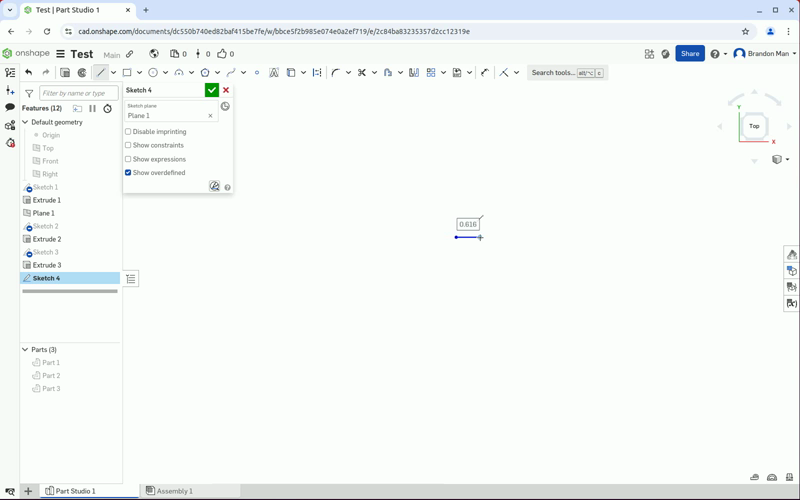
scroll(-6)
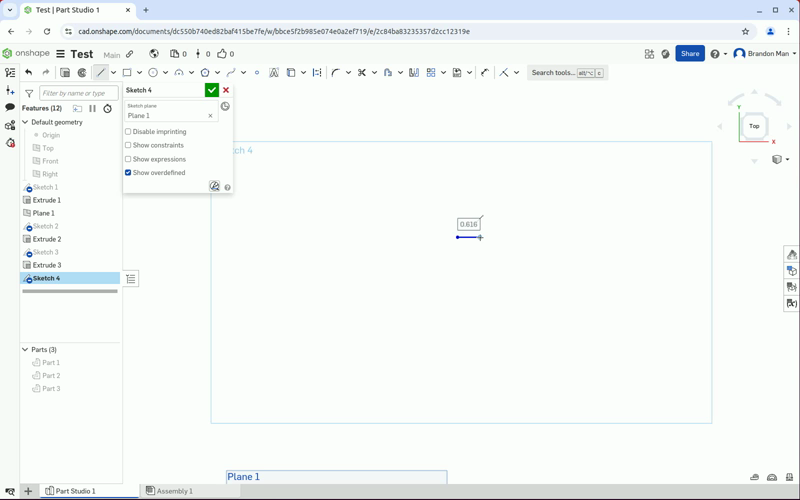
scroll(-6)
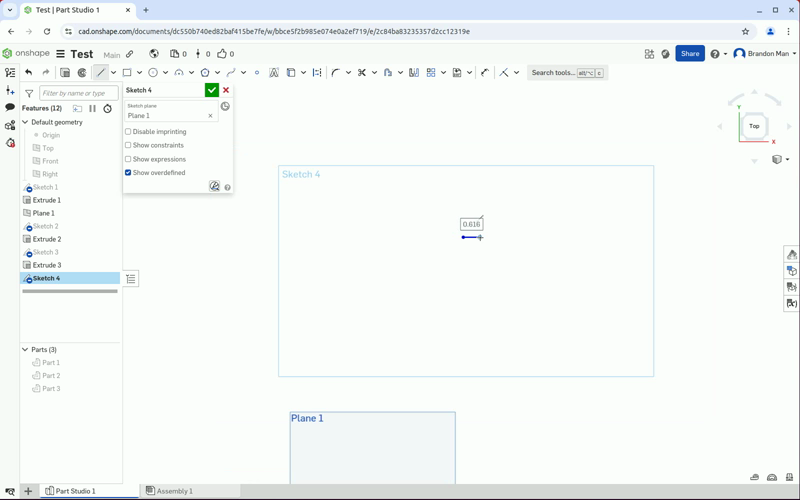
scroll(-6)
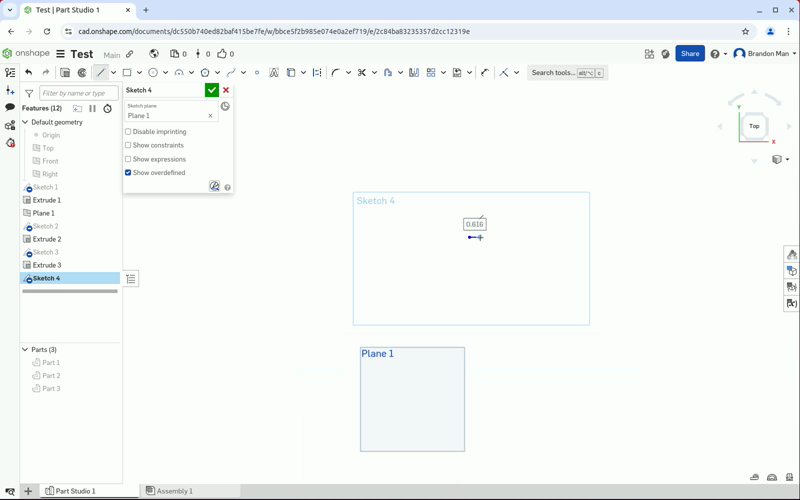
scroll(-6)
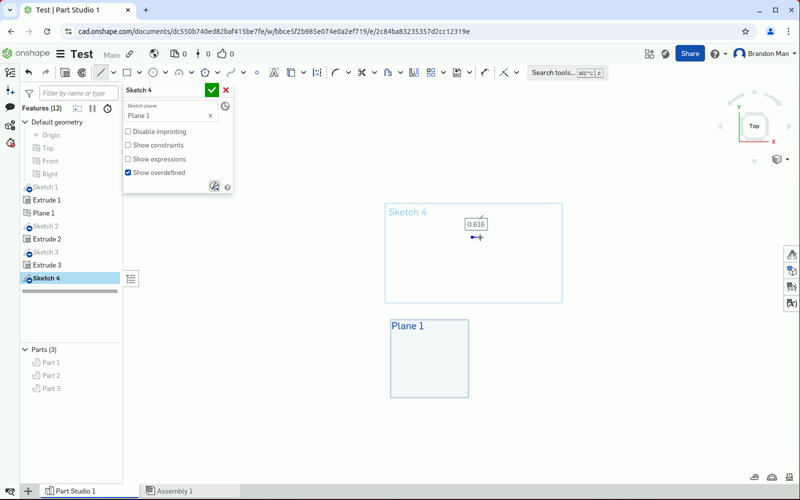
scroll(-6)
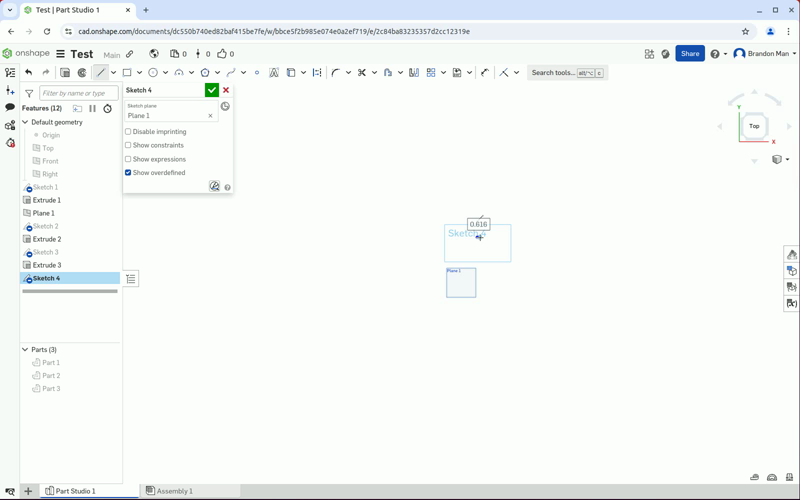
key_up(shift)
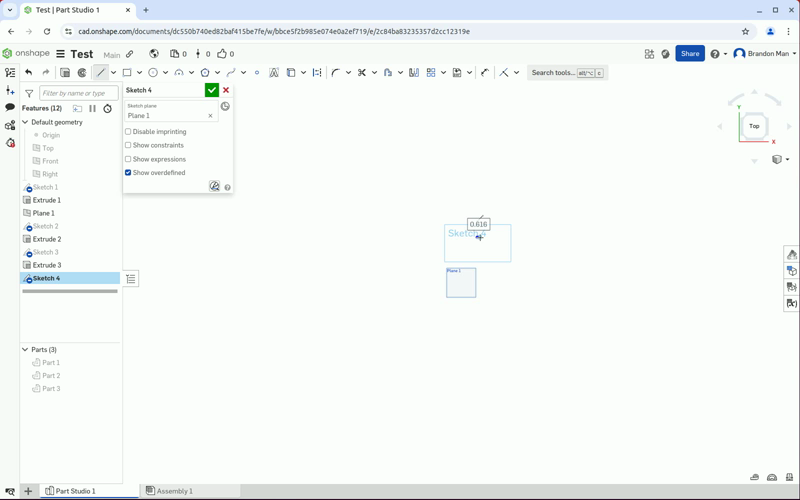
key_down(shift)
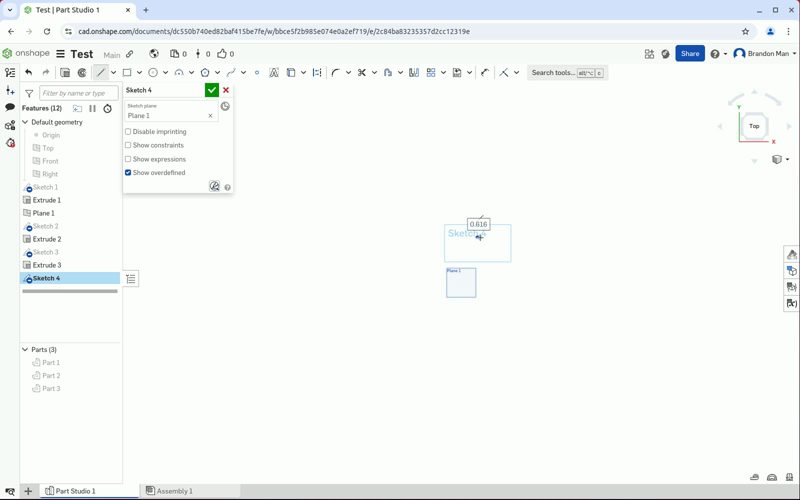
mouse_move(510, 237)
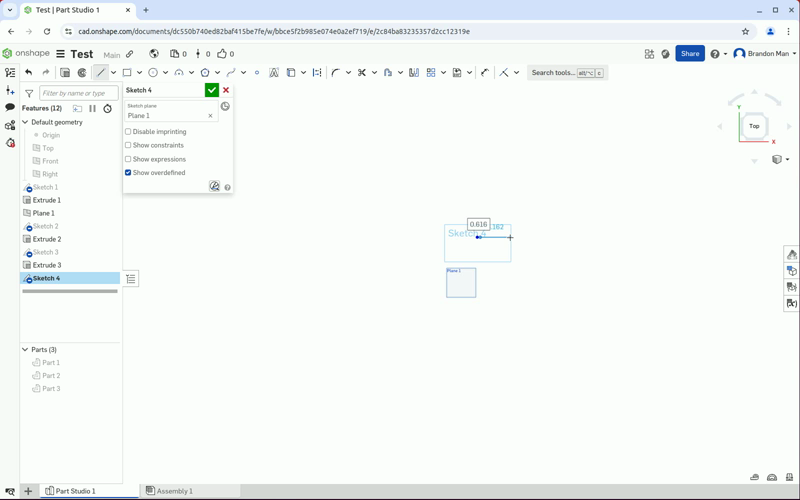
mouse_move(480, 215)
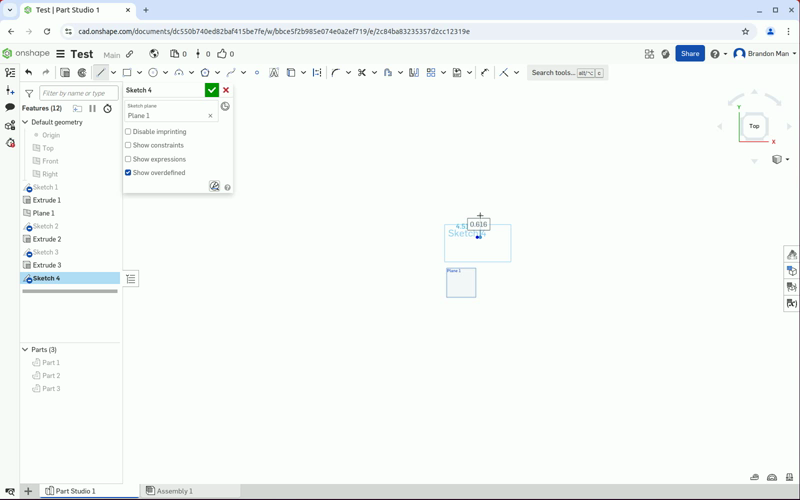
click(480, 215)
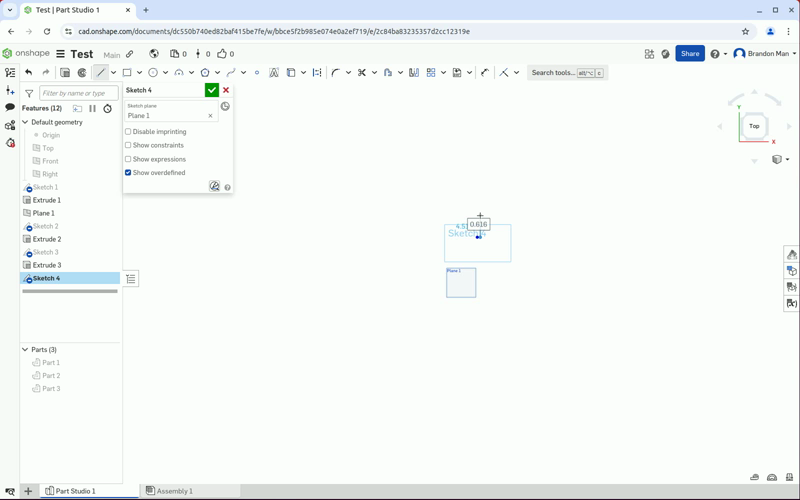
key_up(shift)
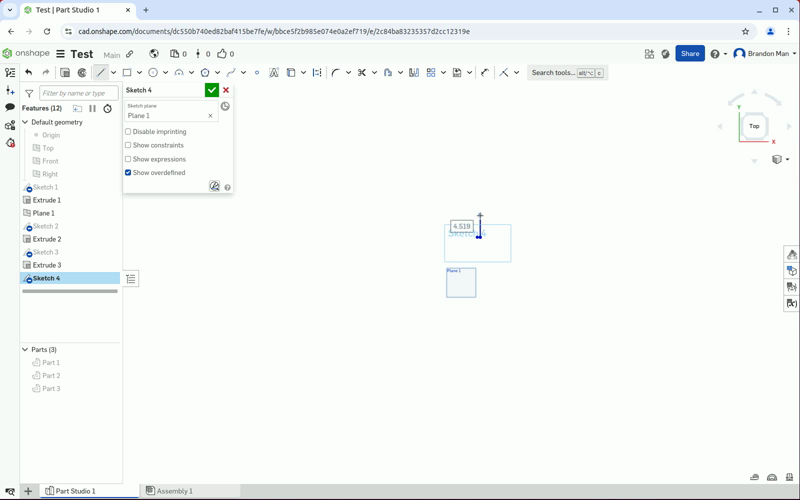
key_down(shift)
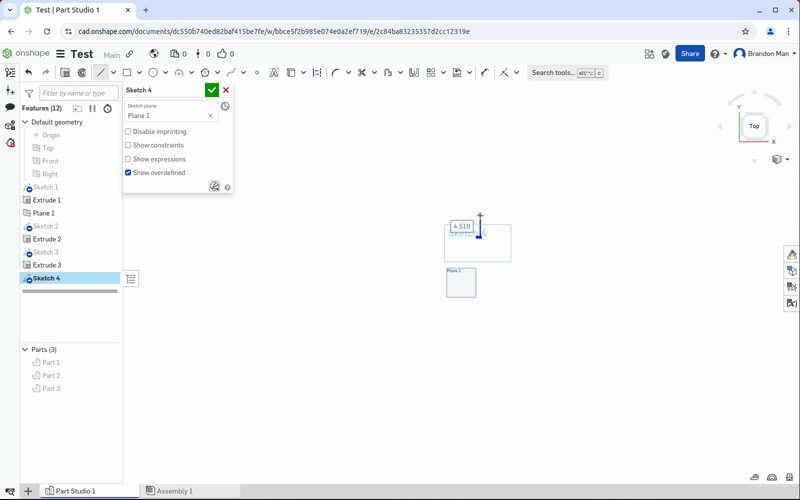
mouse_move(510, 215)
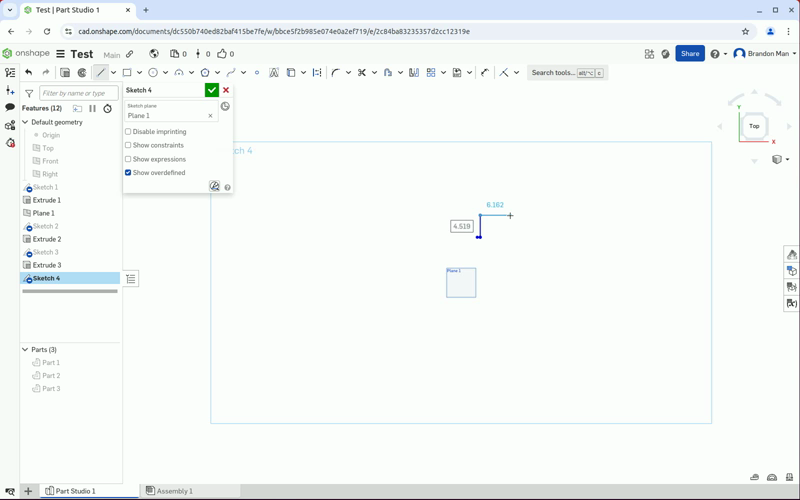
mouse_move(477, 215)
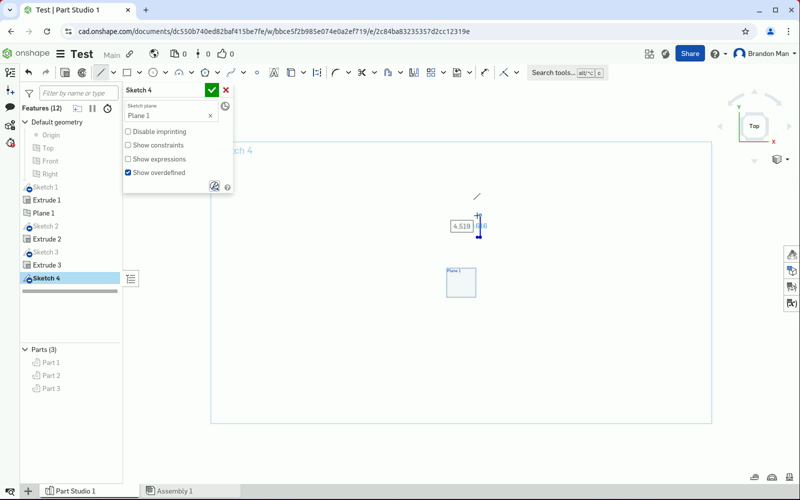
scroll(6)
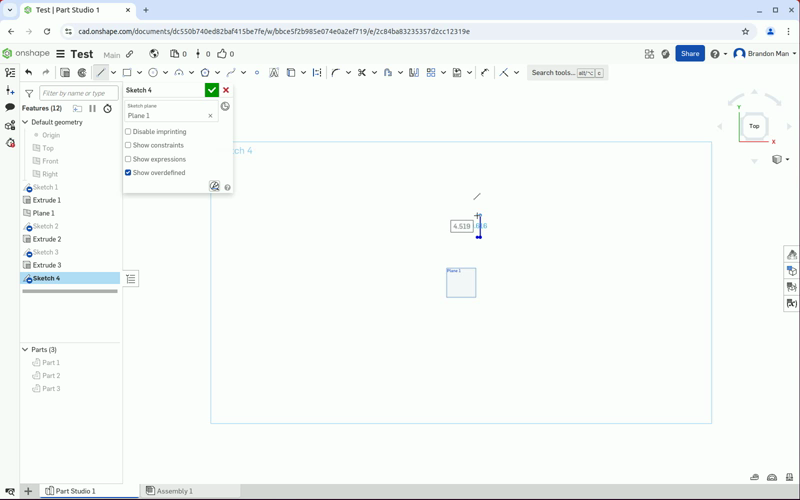
scroll(6)
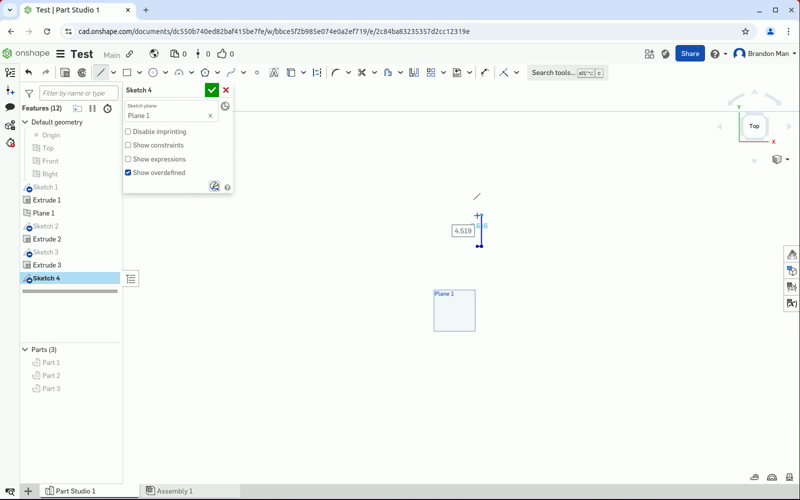
scroll(6)
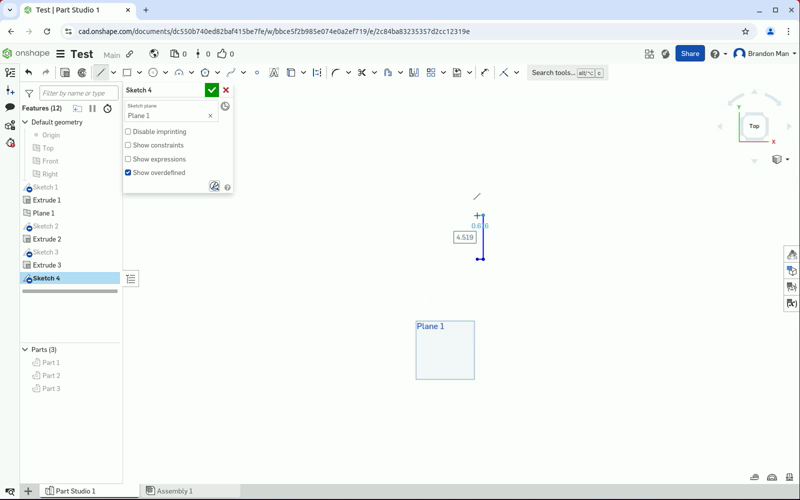
scroll(6)
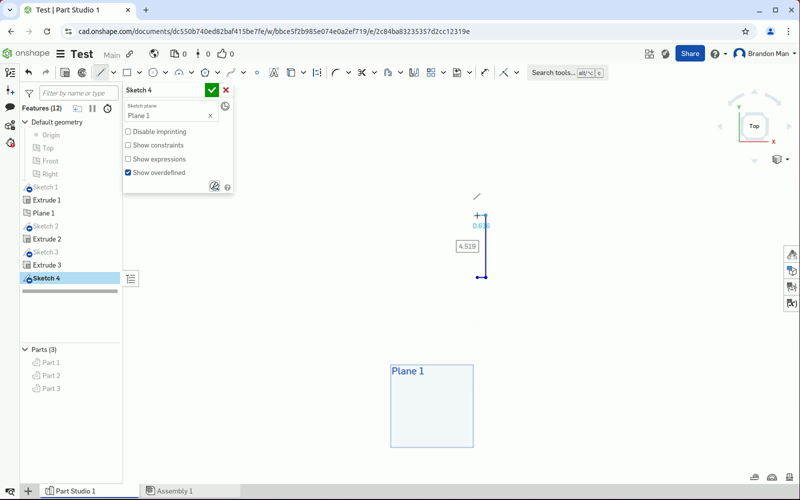
scroll(6)
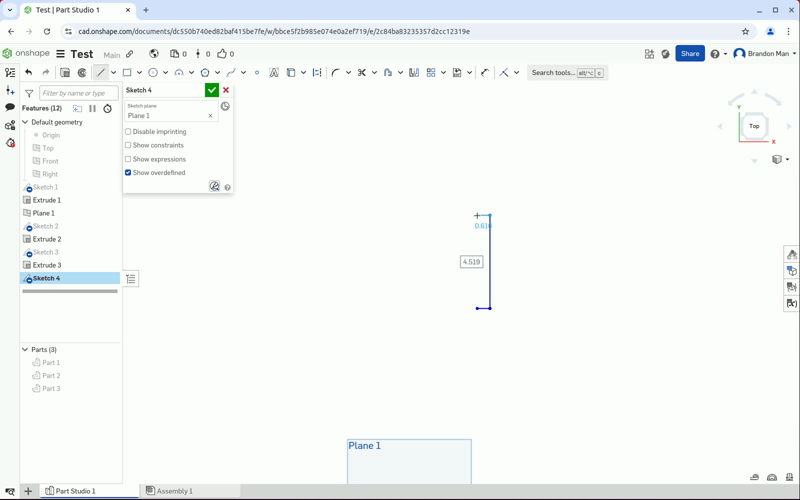
scroll(6)
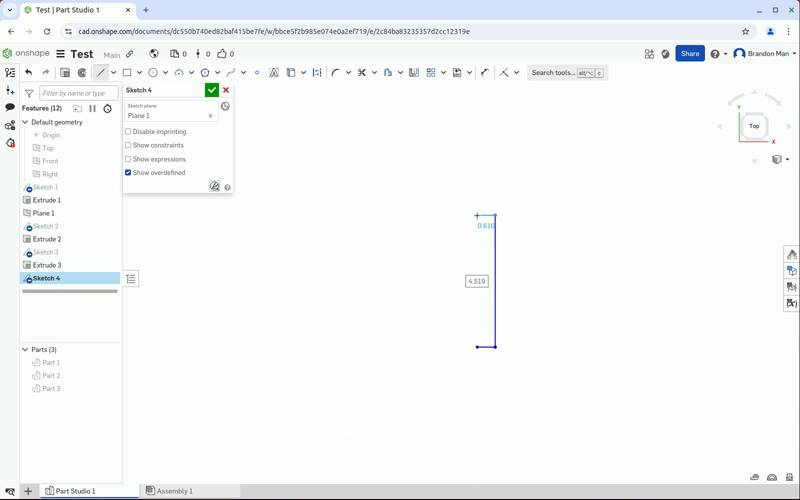
scroll(6)
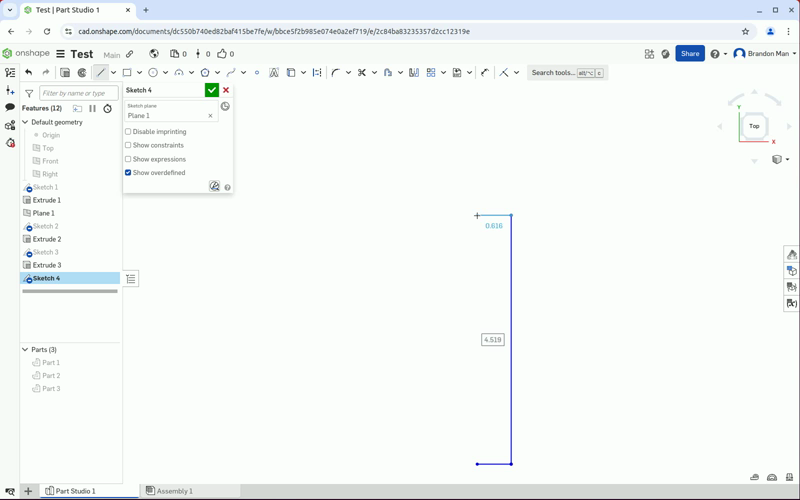
click(477, 215)
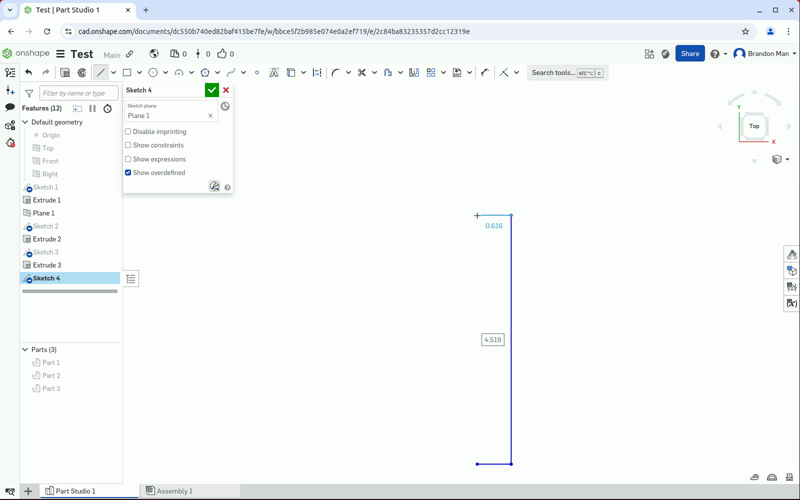
scroll(-6)
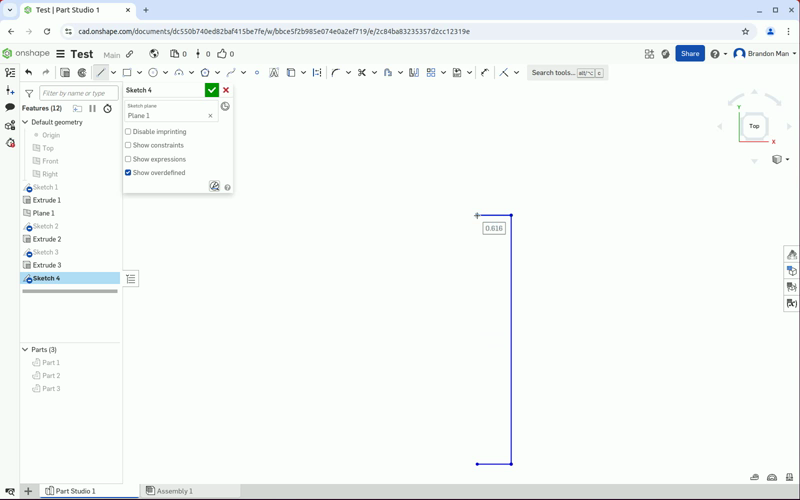
scroll(-6)
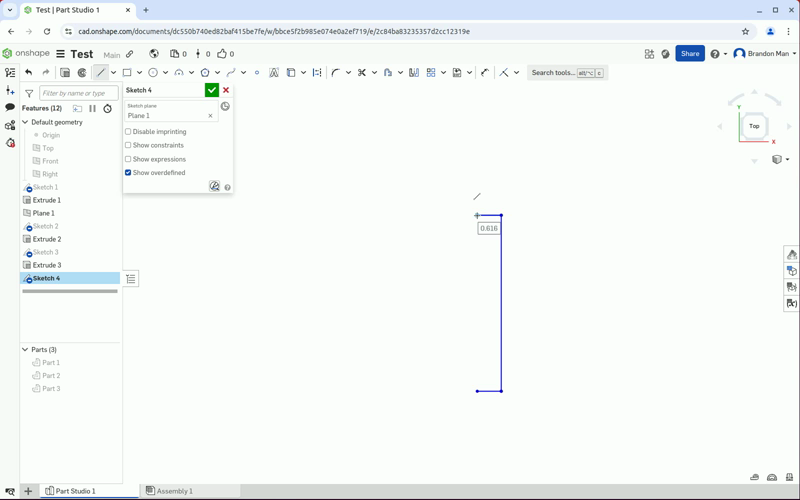
scroll(-6)
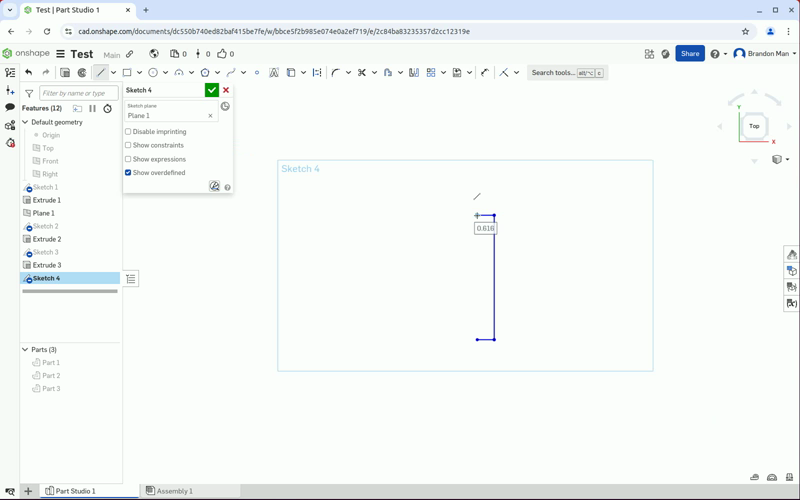
scroll(-6)
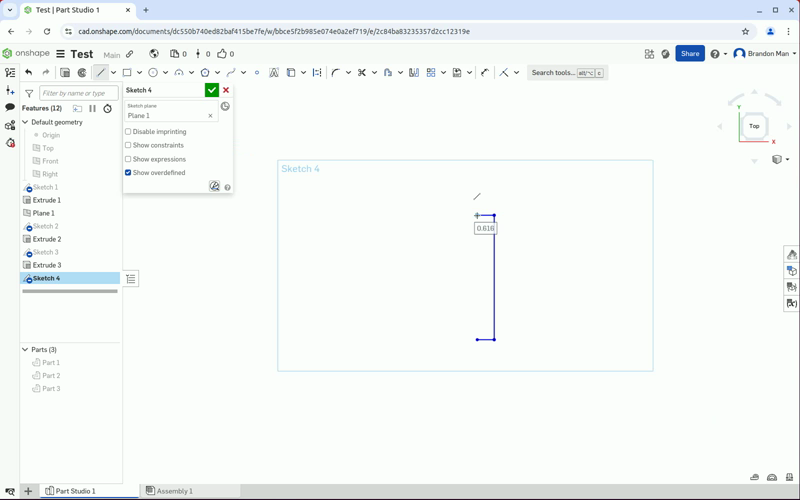
scroll(-6)
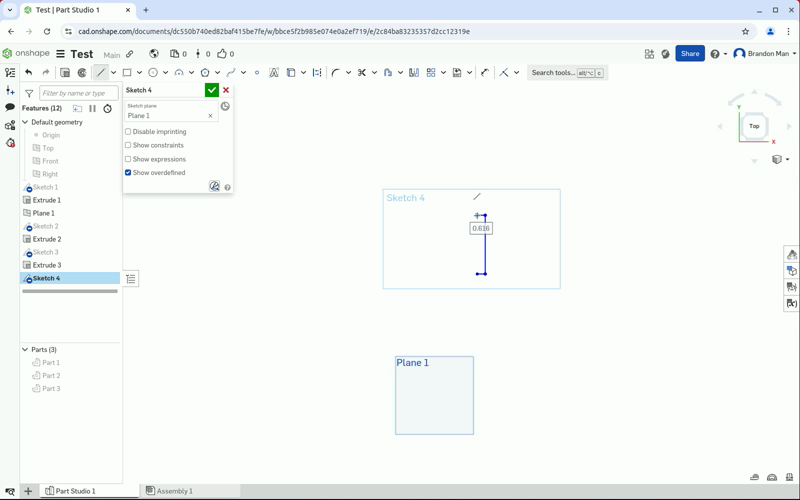
scroll(-6)
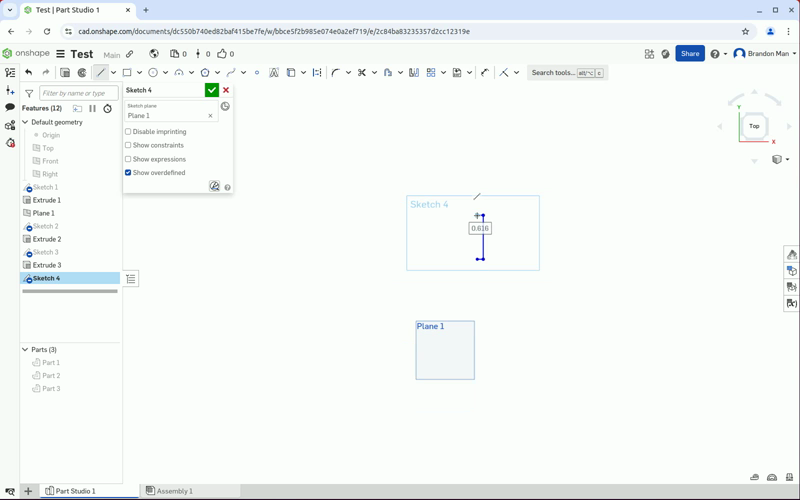
scroll(-6)
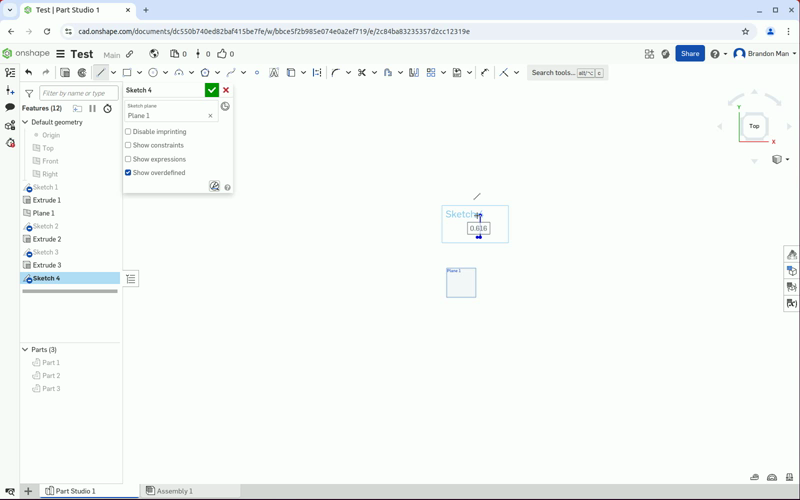
key_up(shift)
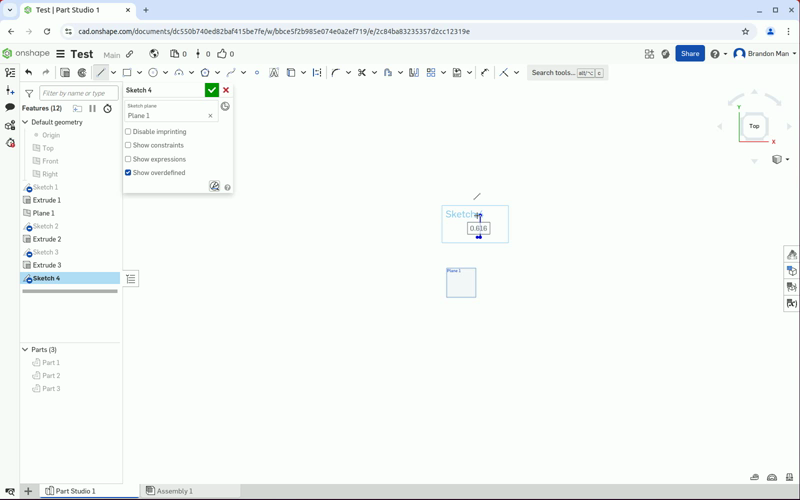
mouse_move(507, 215)
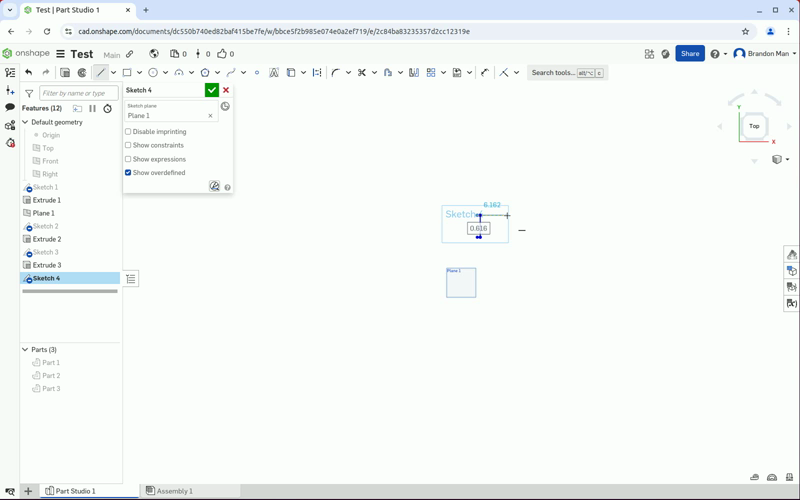
key_down(shift)
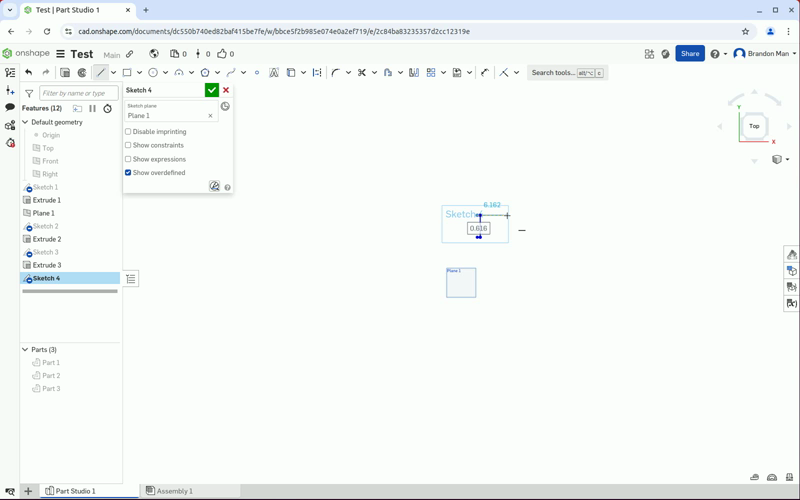
mouse_move(477, 237)
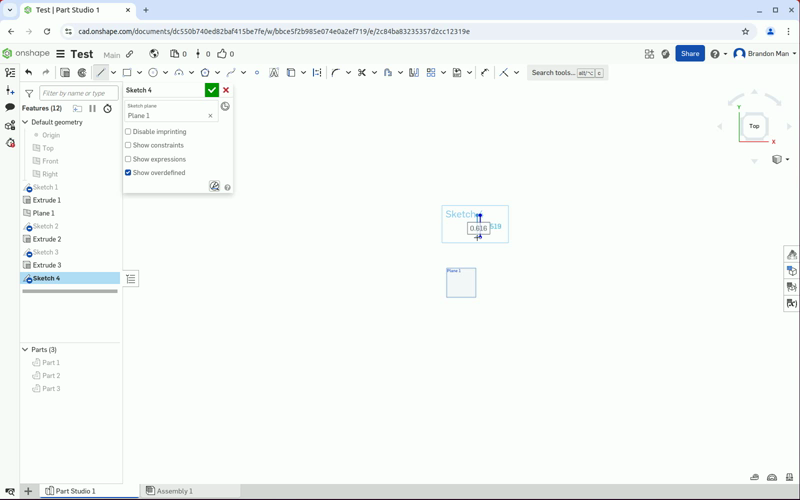
scroll(6)
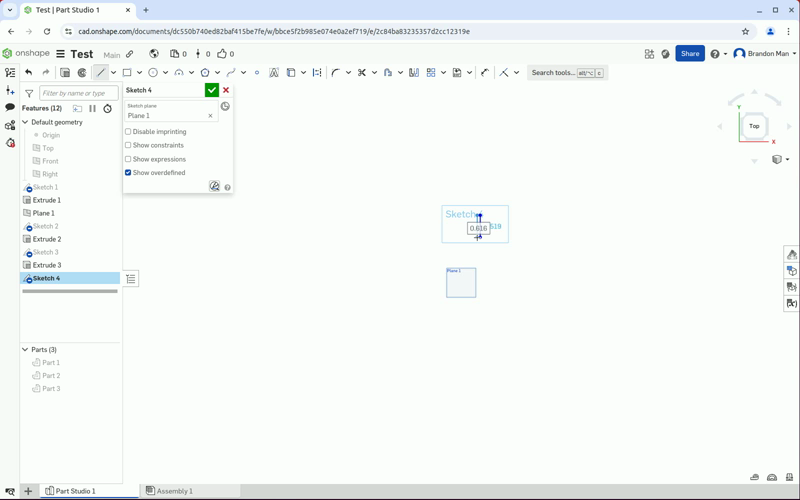
scroll(6)
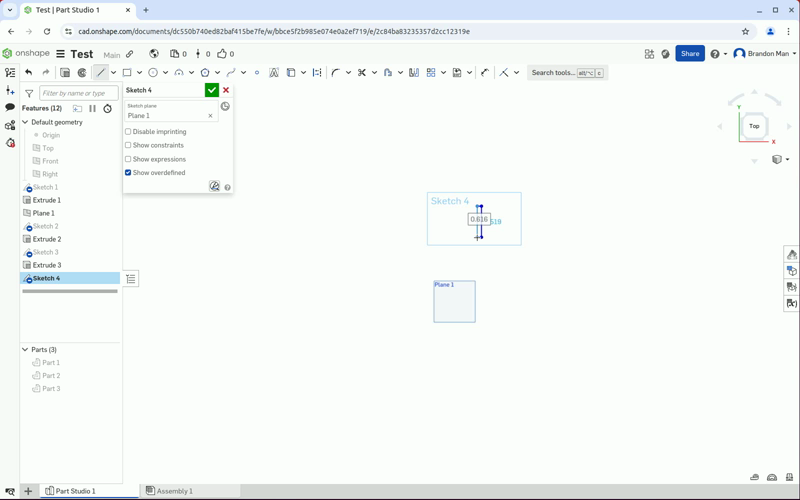
scroll(6)
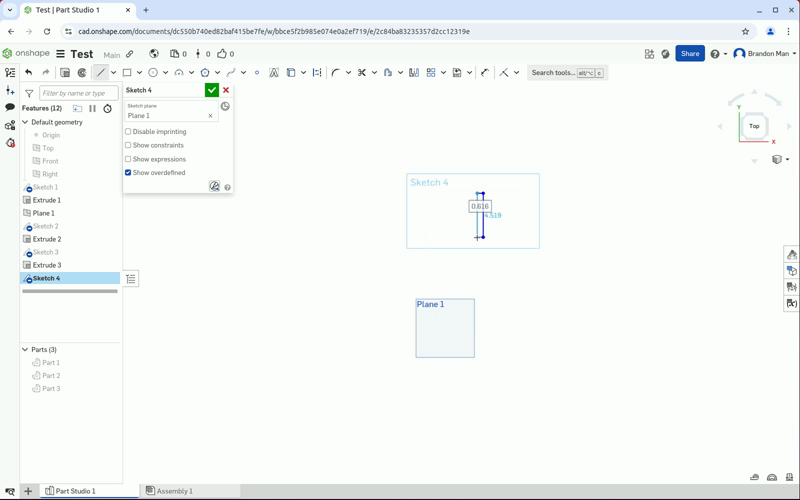
scroll(6)
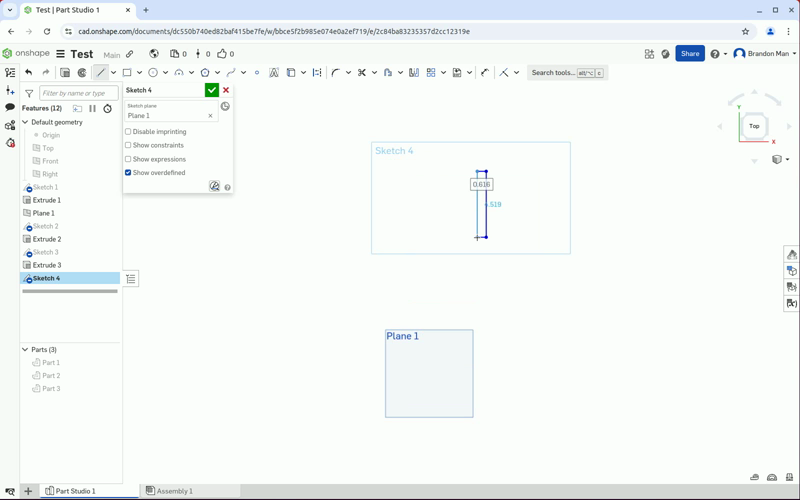
scroll(6)
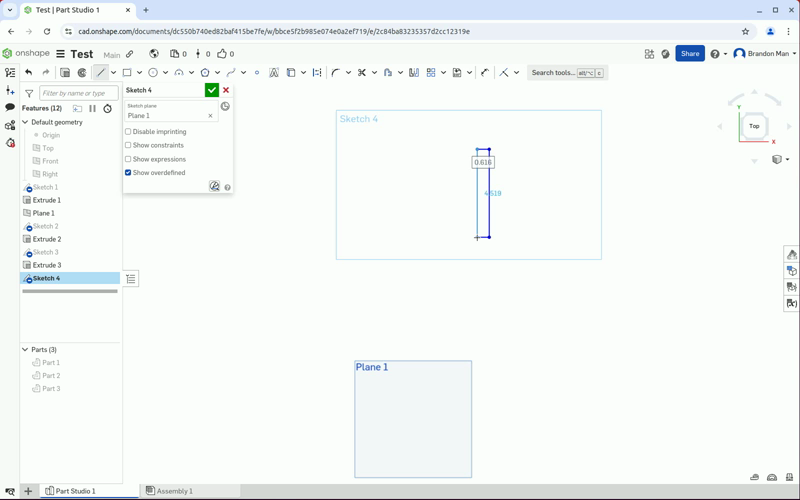
scroll(6)
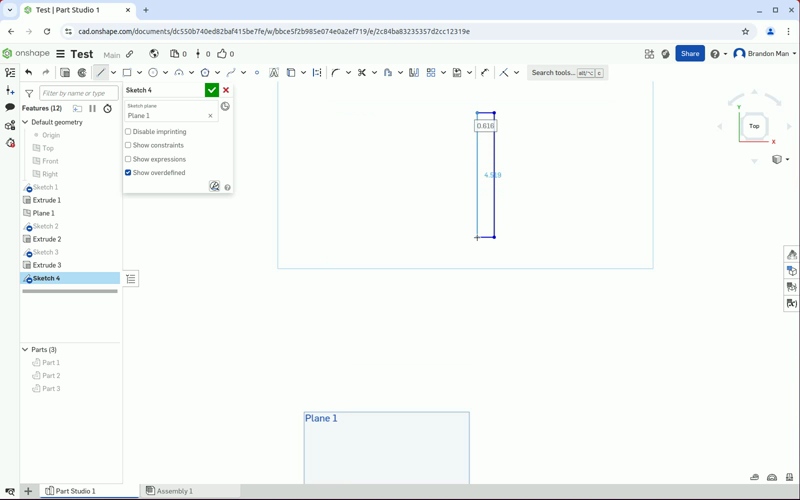
scroll(6)
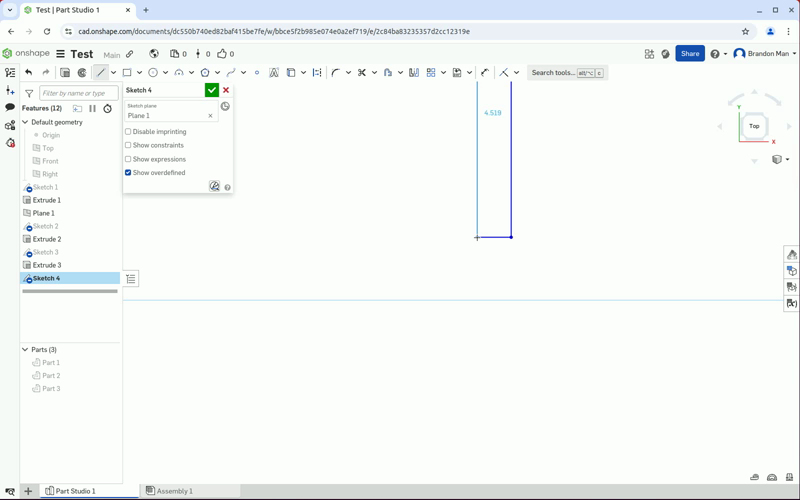
key_up(shift)
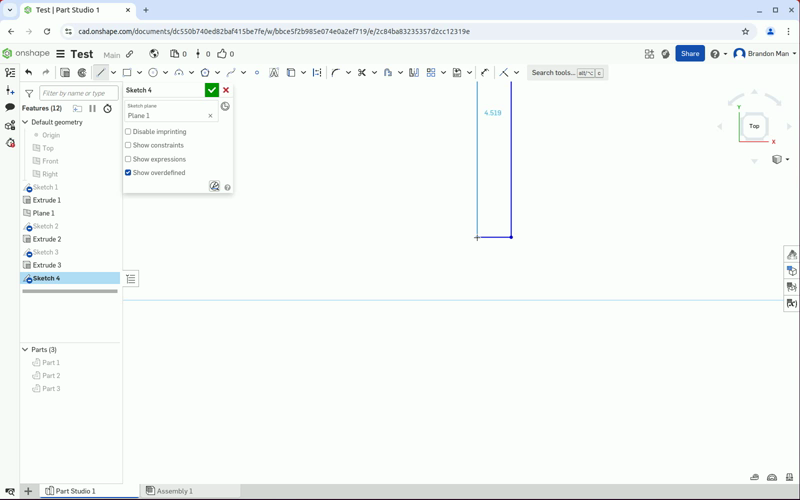
click(477, 237)
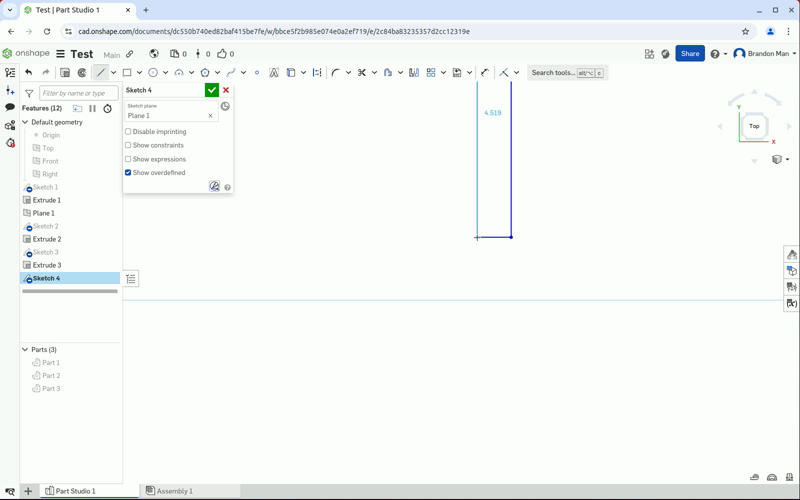
scroll(-6)
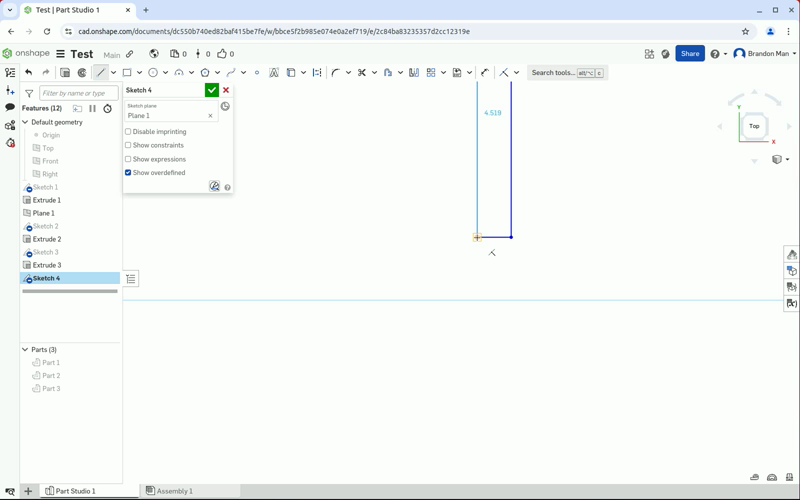
scroll(-6)
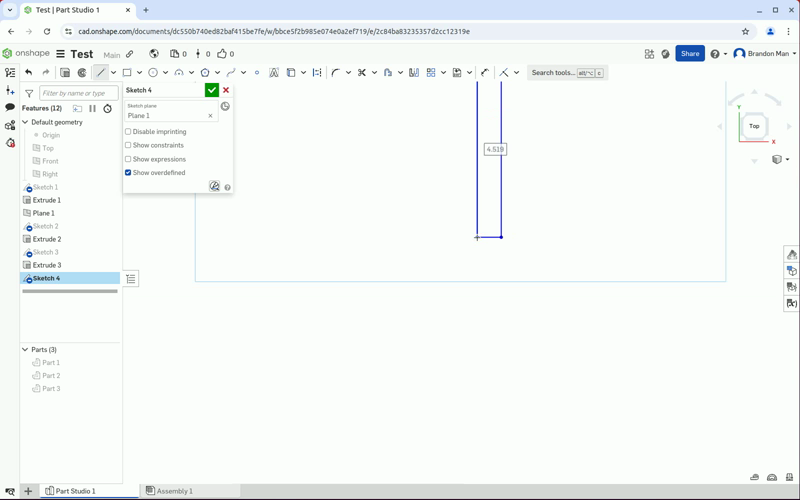
scroll(-6)
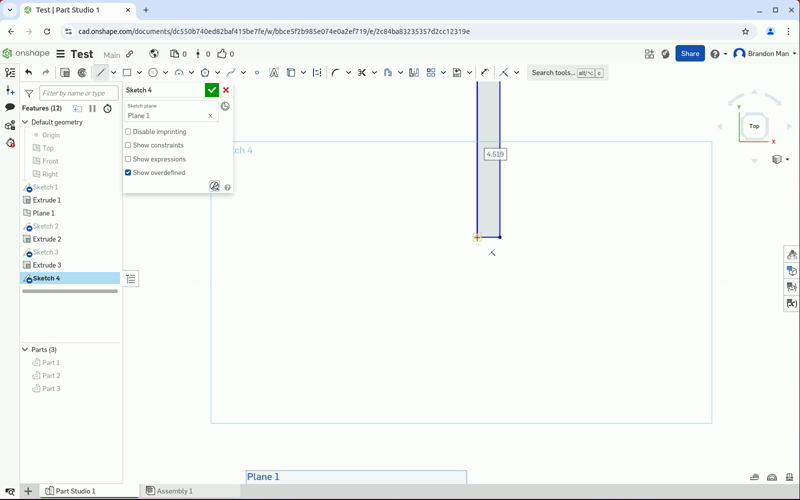
scroll(-6)
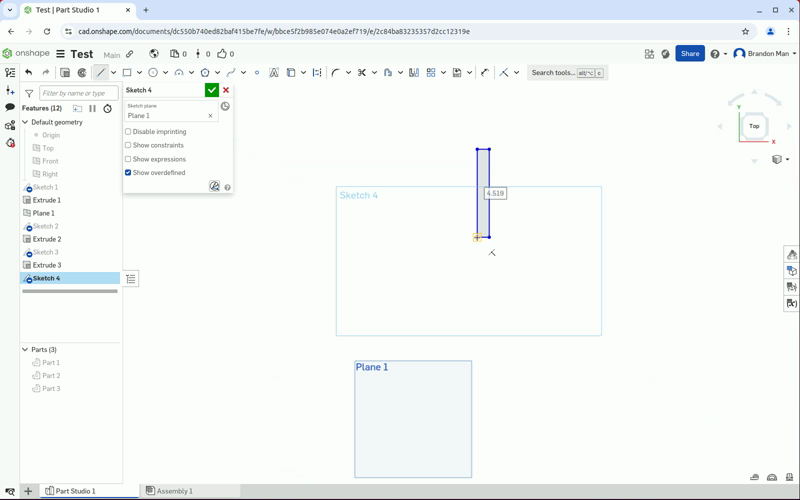
scroll(-6)
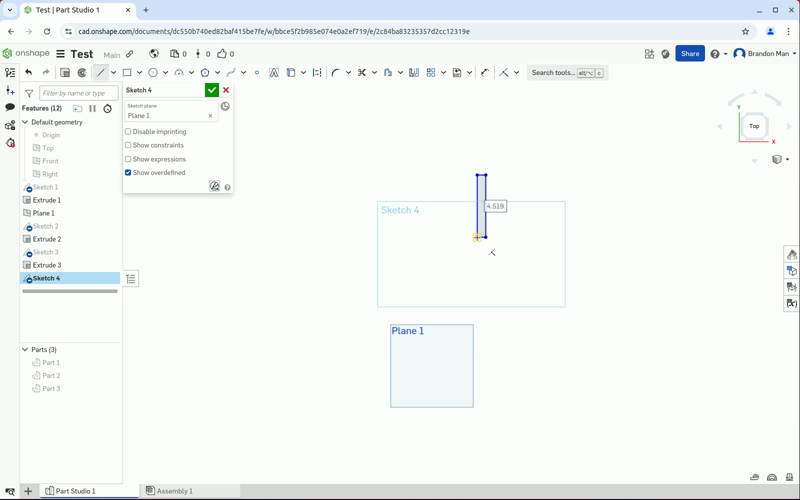
scroll(-6)
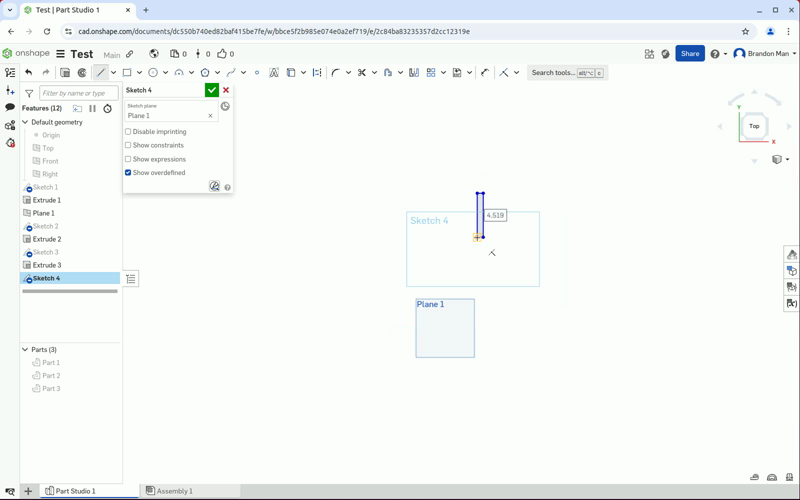
scroll(-6)
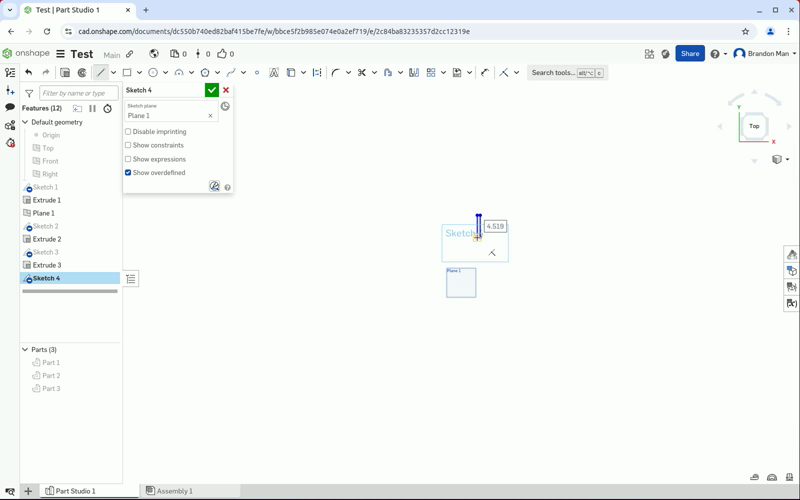
key(esc)
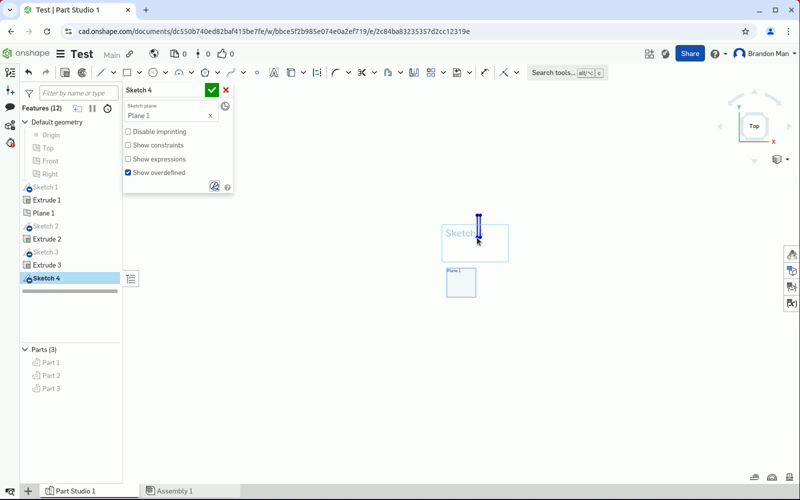
mouse_move(478, 233)
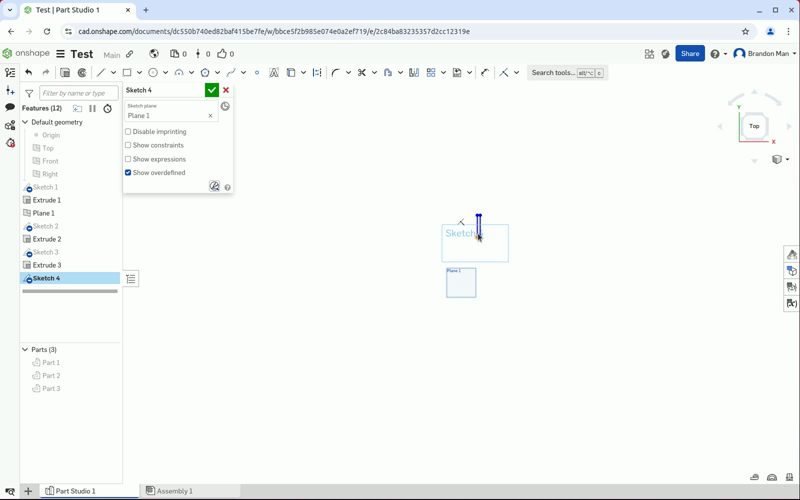
scroll(6)
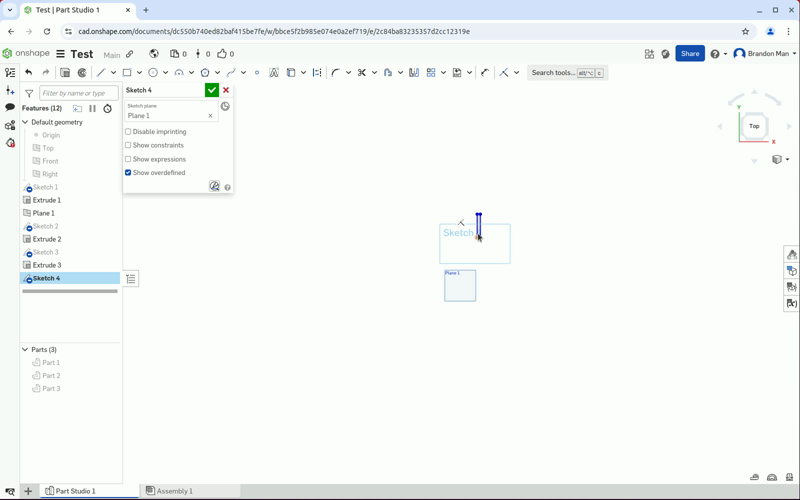
scroll(6)
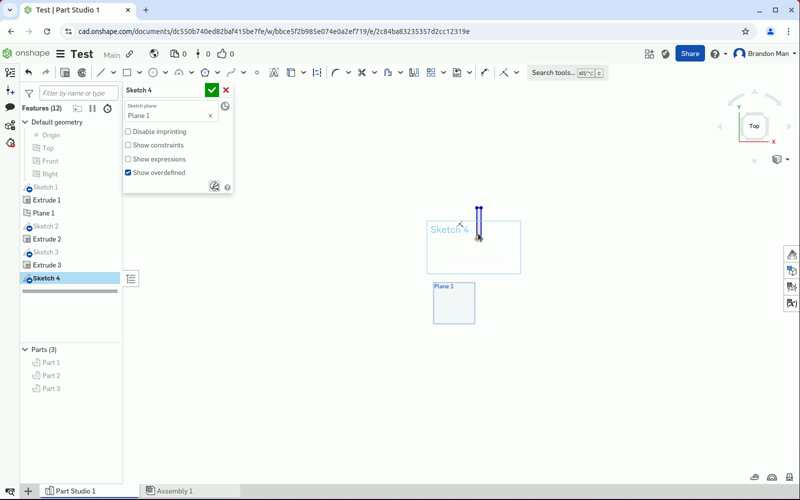
scroll(6)
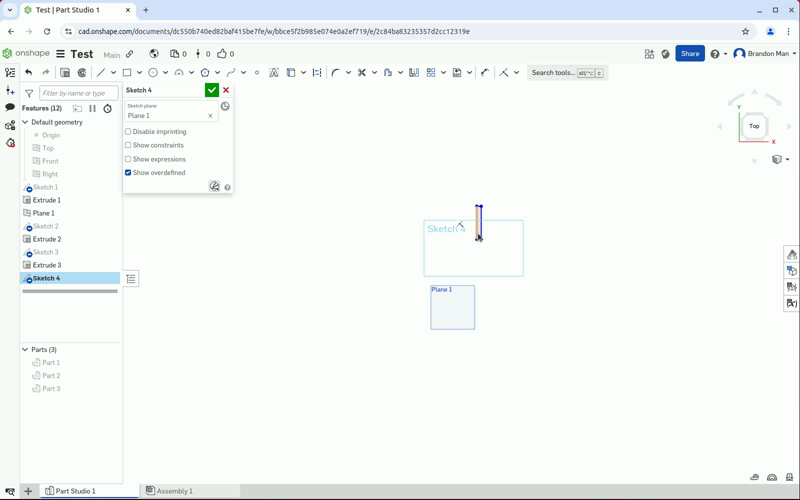
scroll(6)
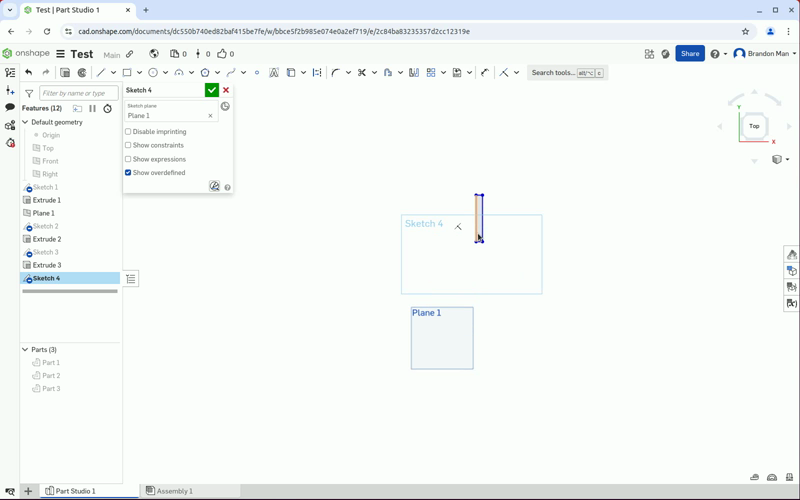
scroll(6)
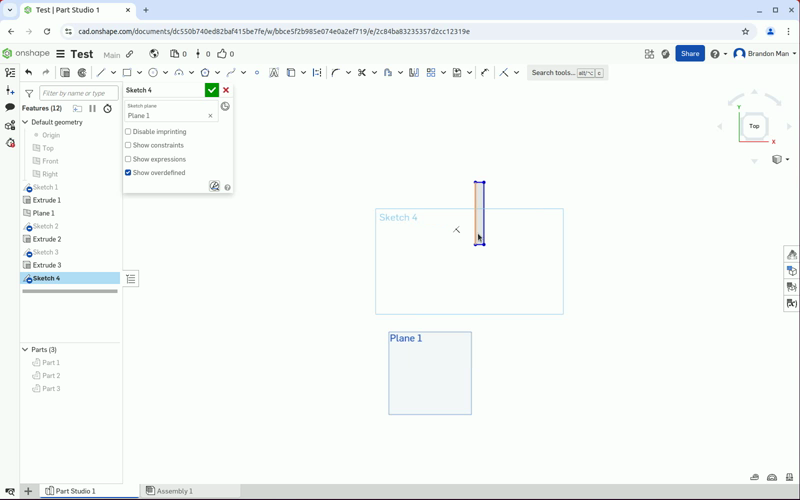
scroll(6)
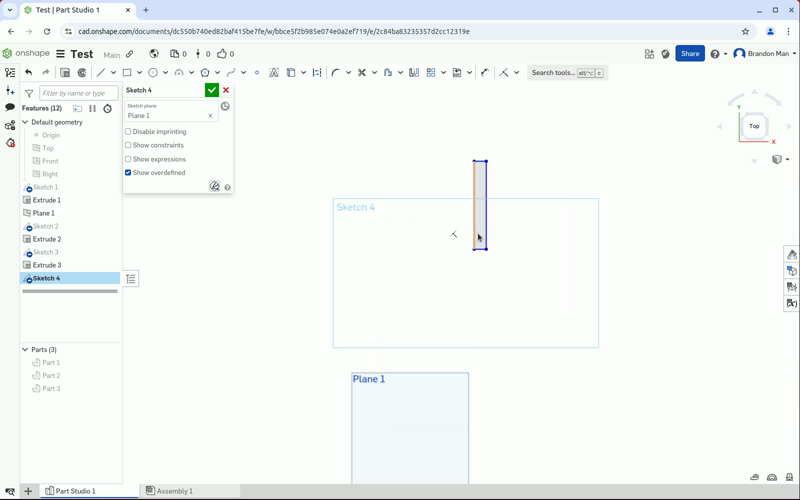
scroll(6)
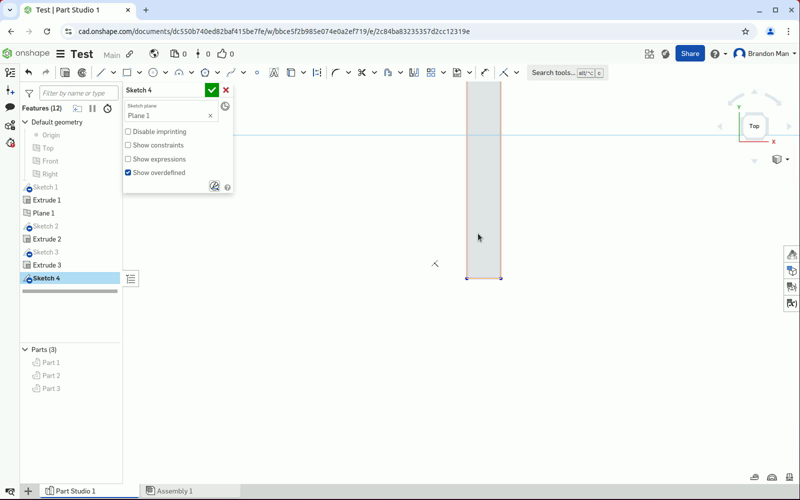
click(478, 233)
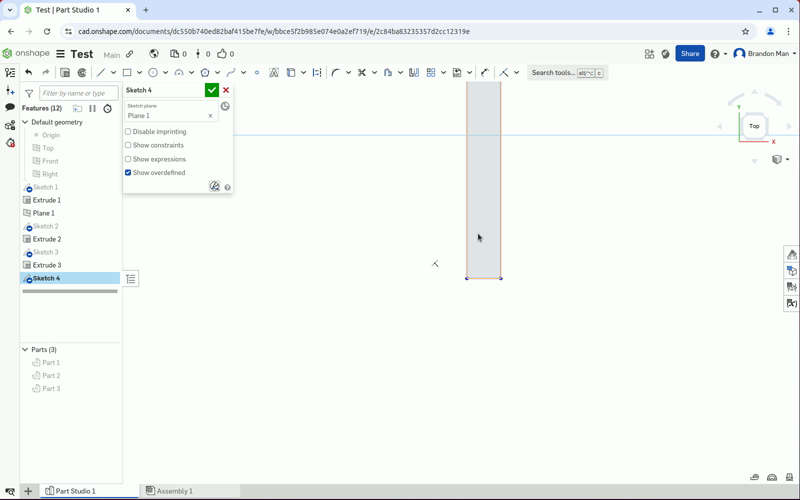
scroll(-6)
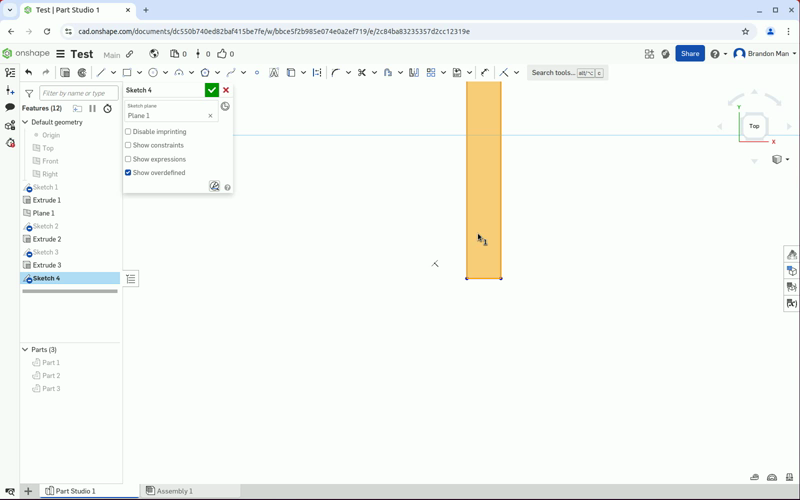
scroll(-6)
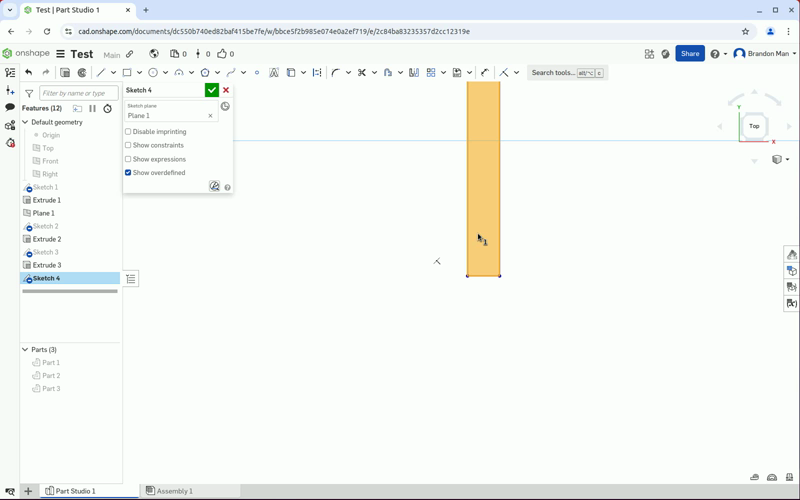
scroll(-6)
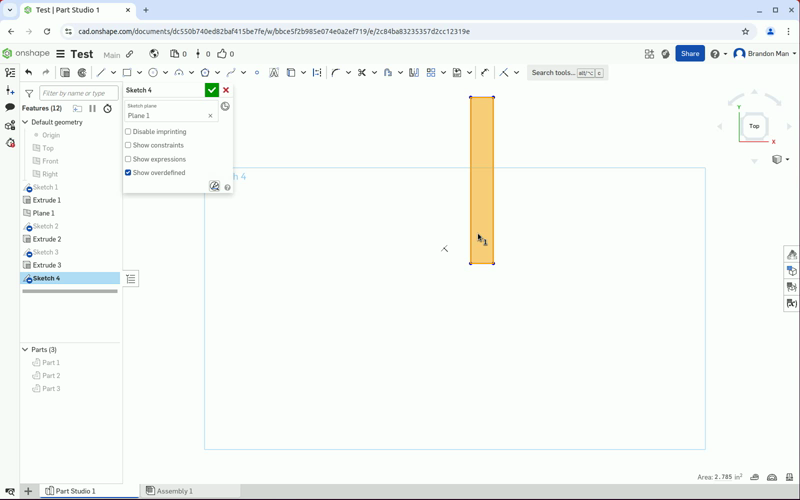
scroll(-6)
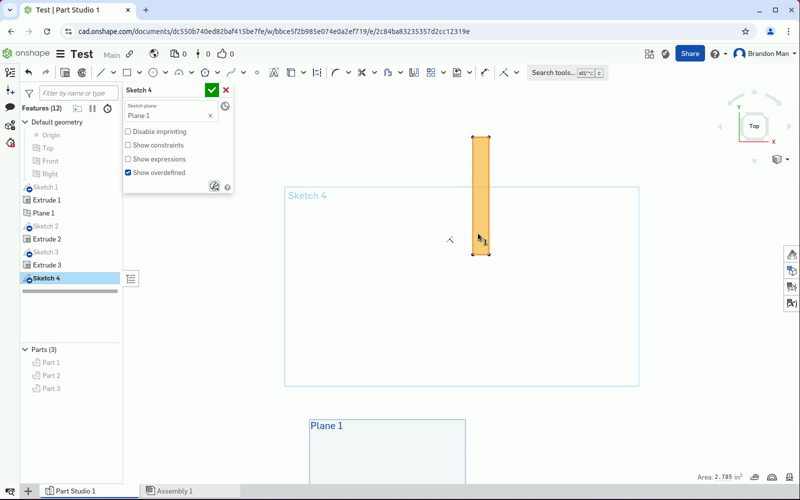
scroll(-6)
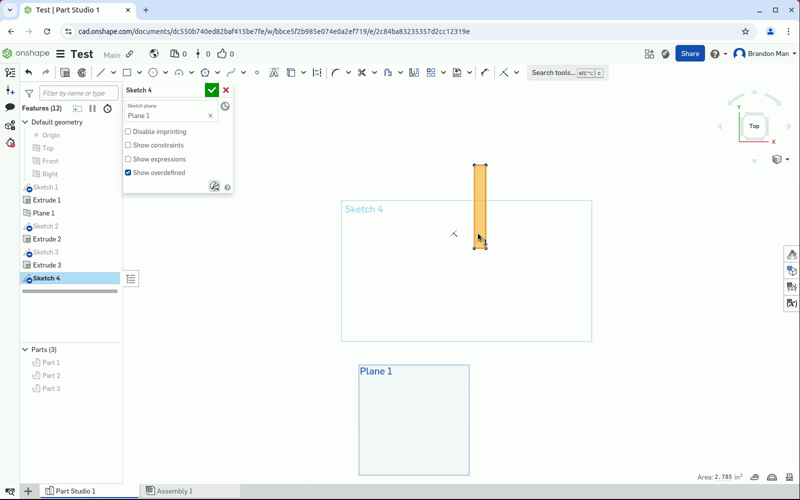
scroll(-6)
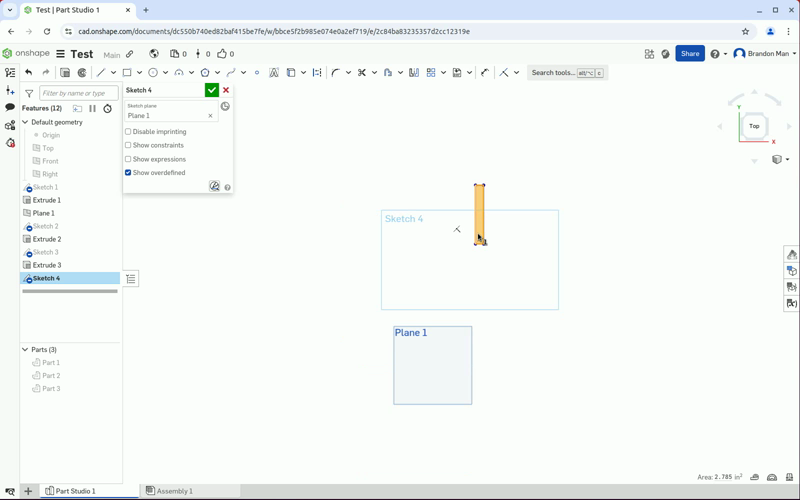
scroll(-6)
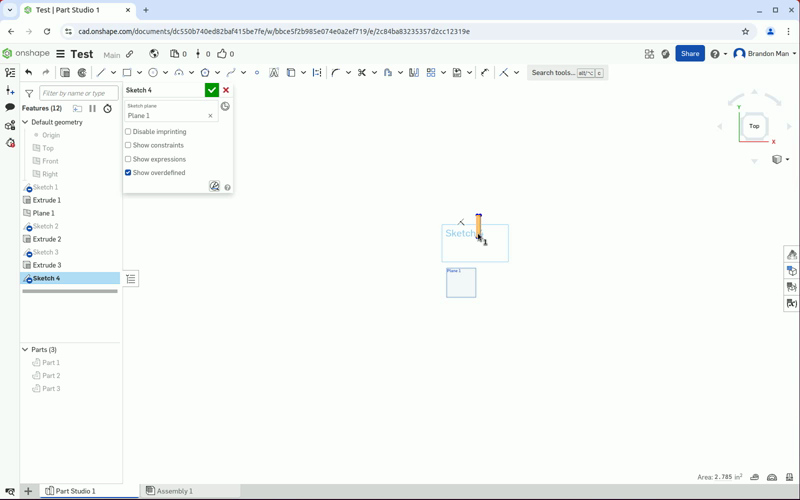
mouse_move(73, 352)
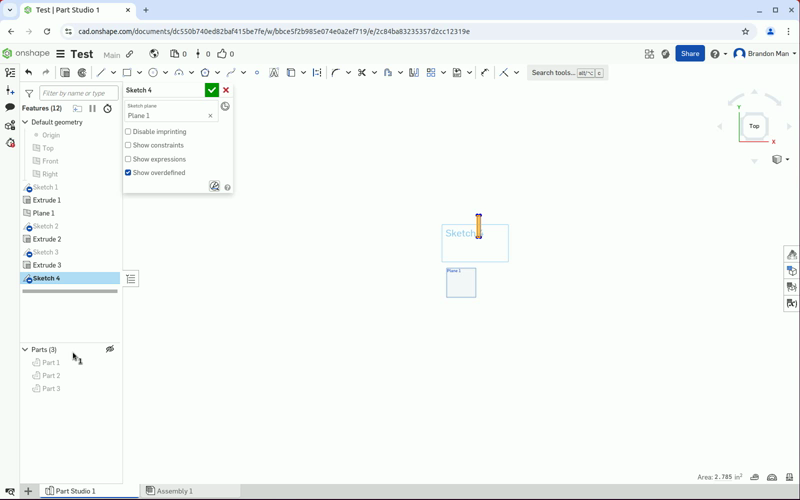
key(shift+y)
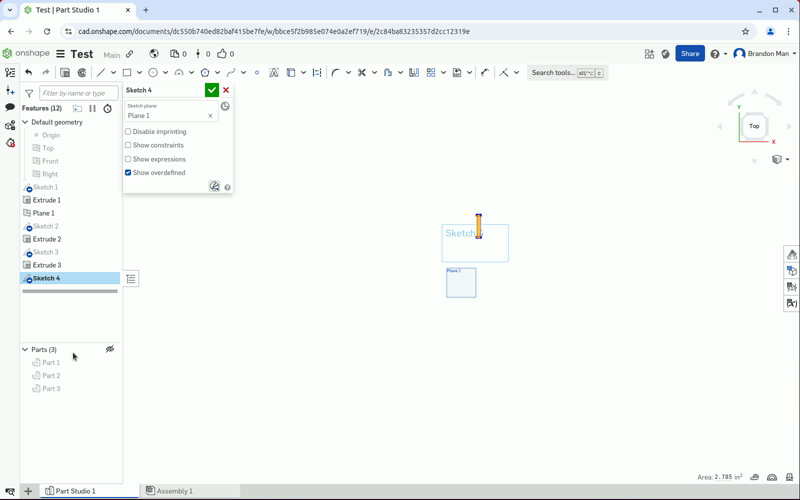
key(shift+e)
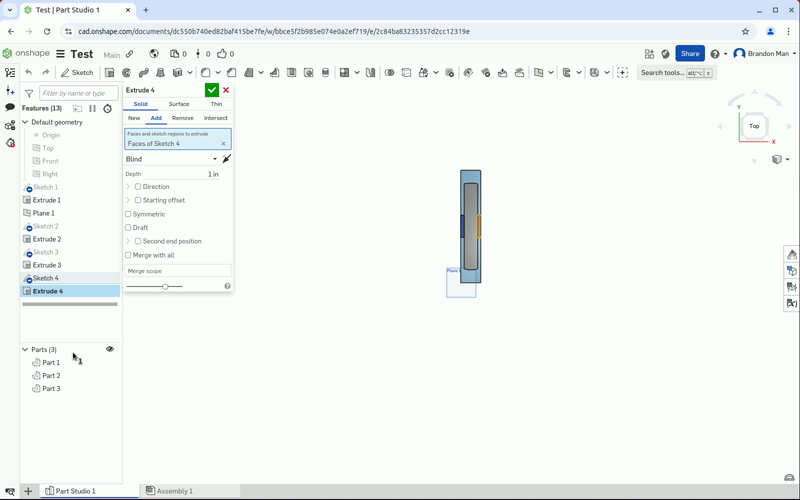
mouse_move(143, 106)
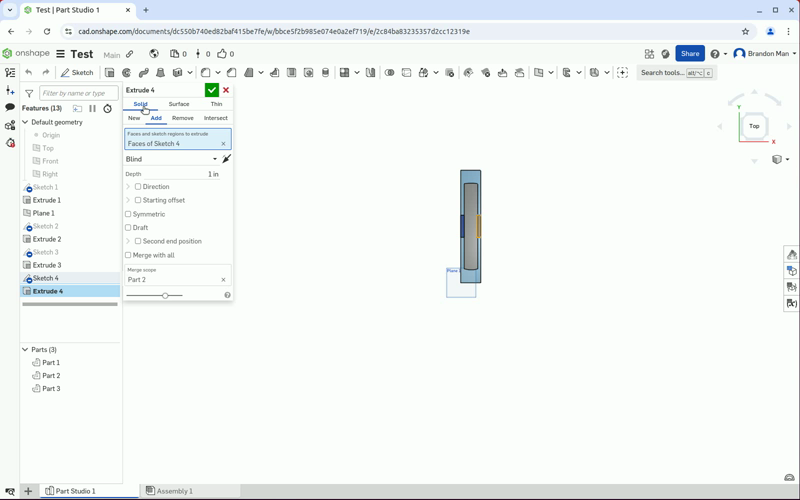
click(143, 106)
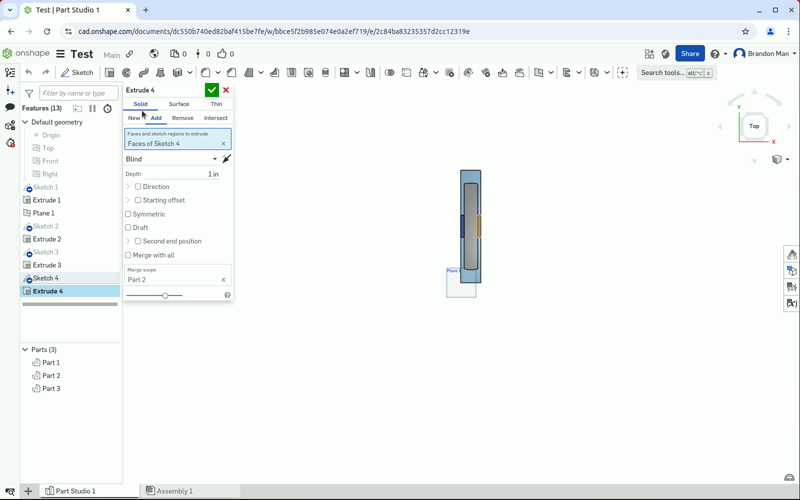
mouse_move(137, 120)
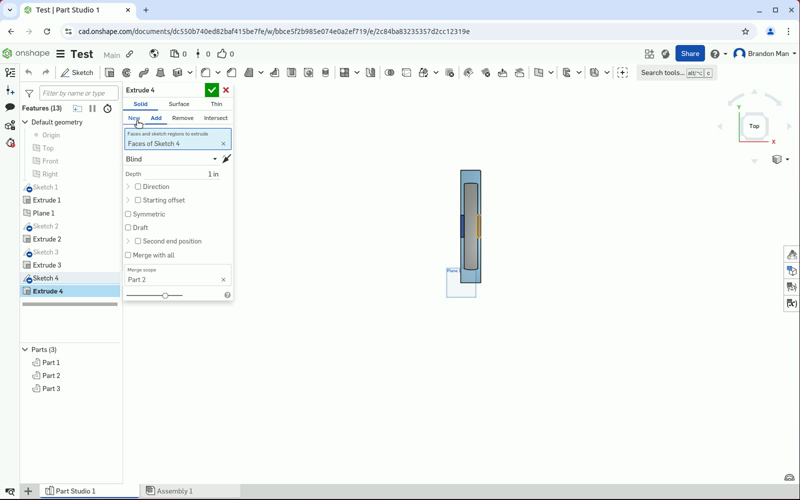
click(137, 120)
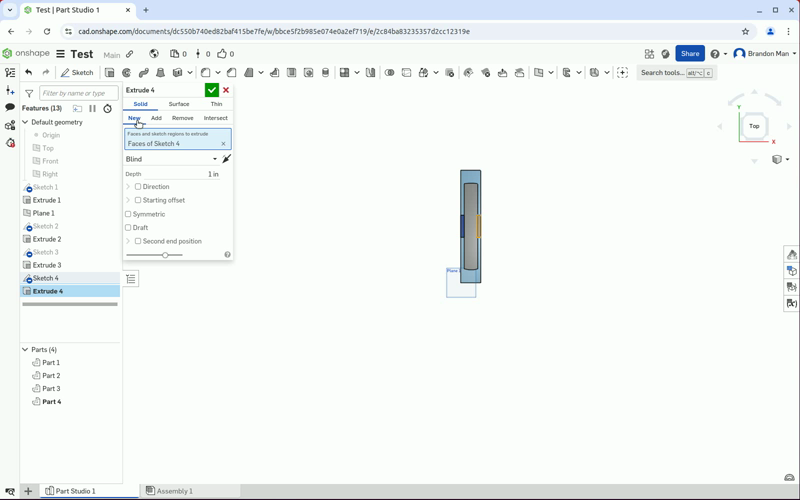
key(tab, 4)
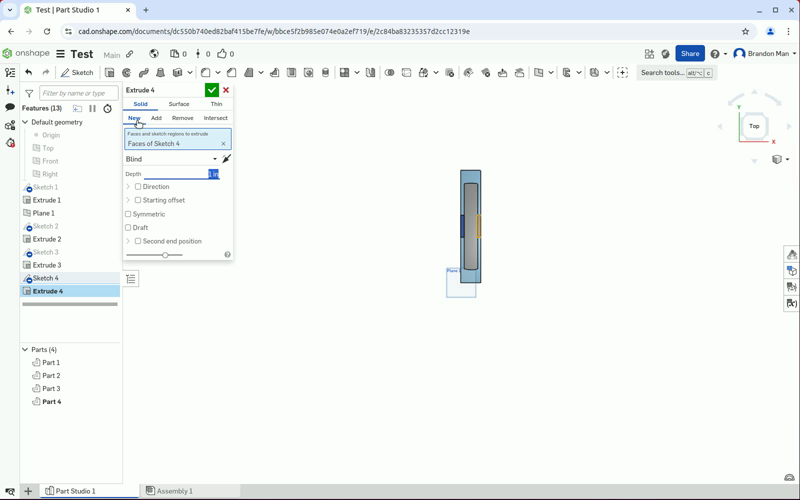
text(2.166)
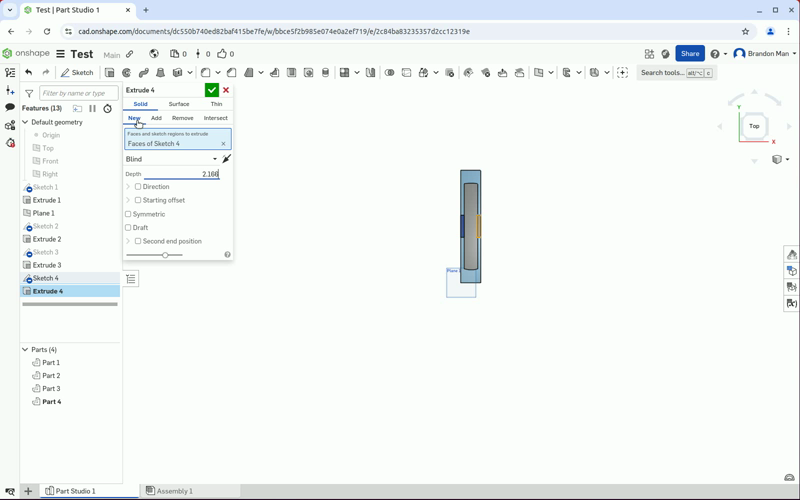
key(enter)
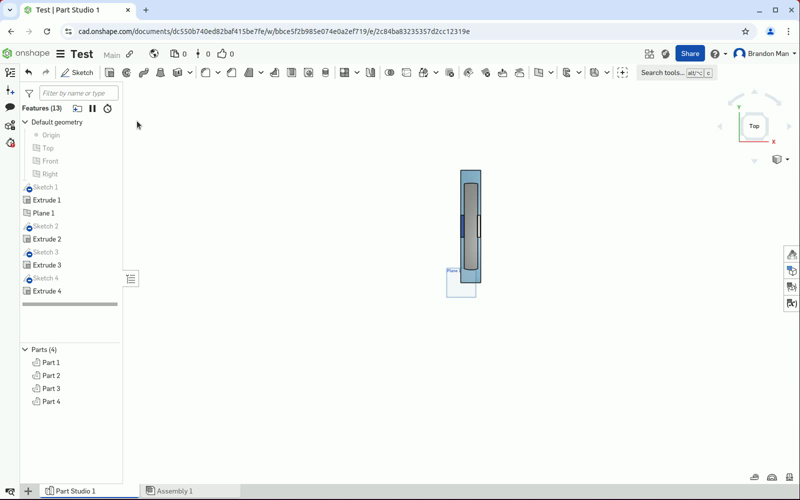
key(shift+h)
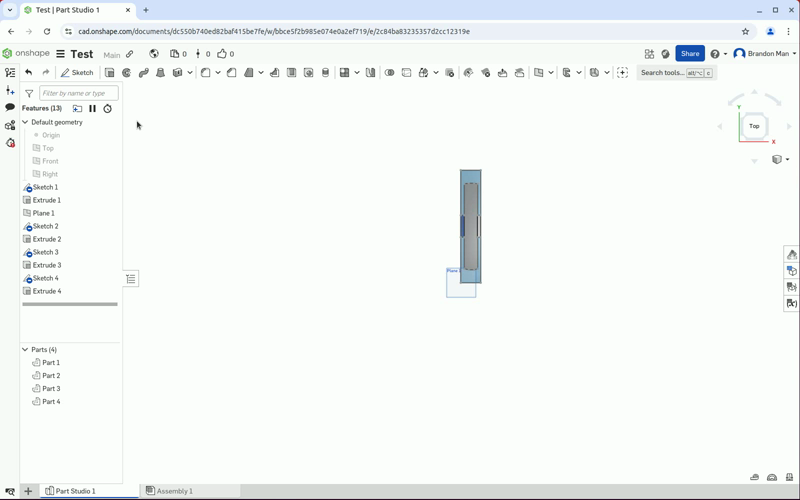
key(shift+h)
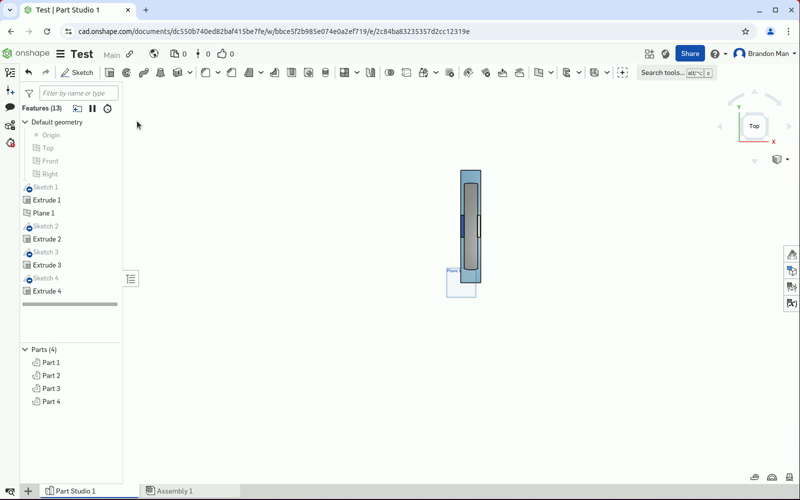
mouse_move(73, 189)
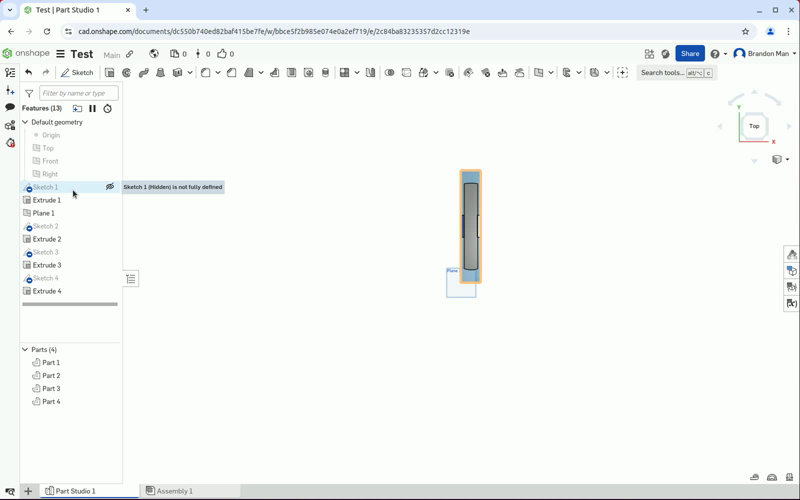
click(73, 189)
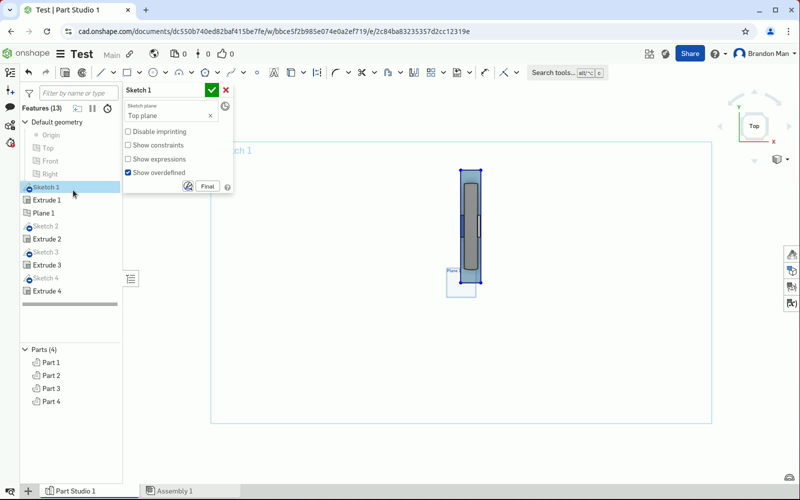
mouse_move(229, 92)
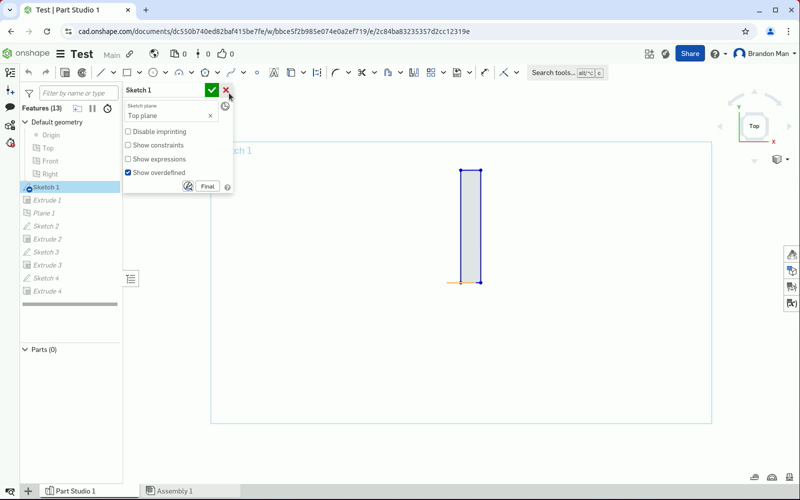
click(229, 92)
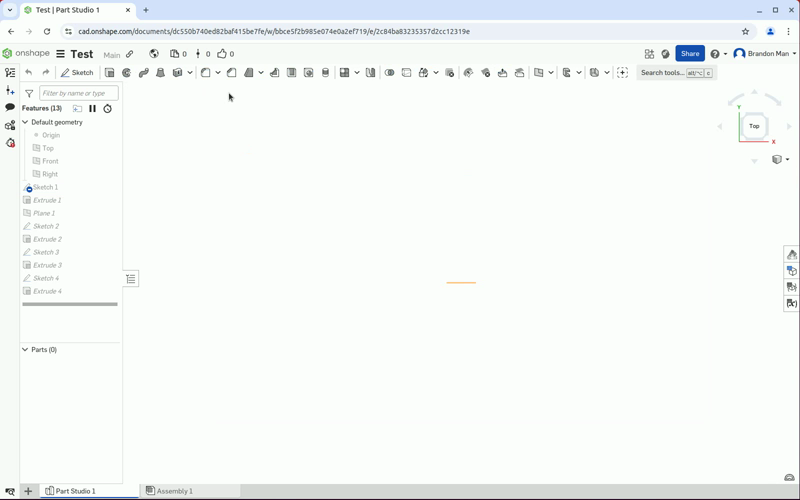
key(shift+s)
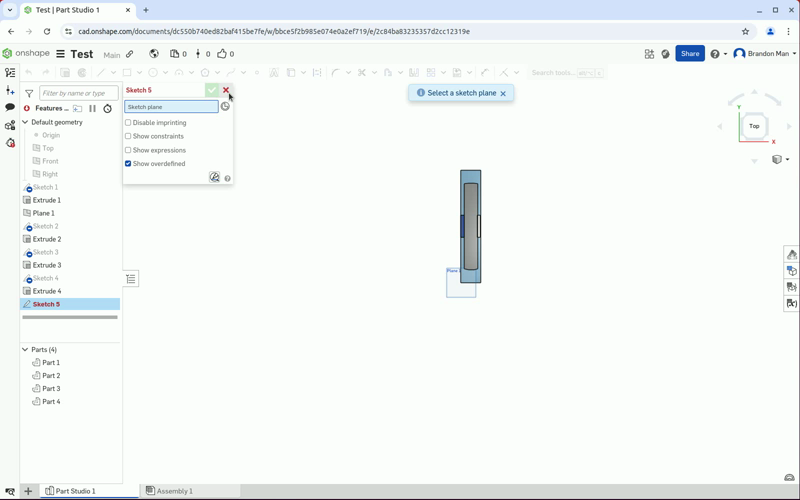
mouse_move(73, 215)
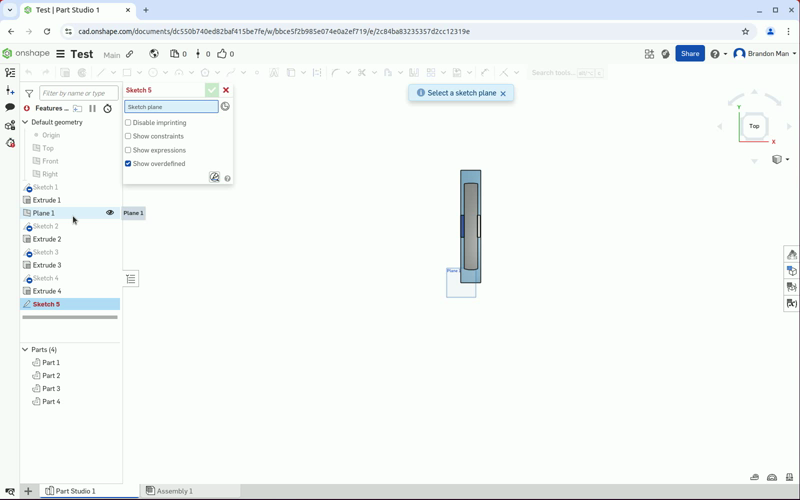
click(73, 215)
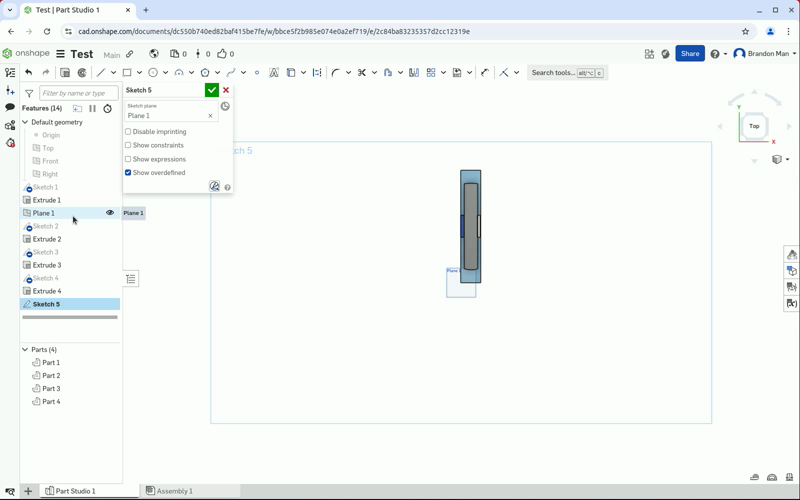
mouse_move(73, 352)
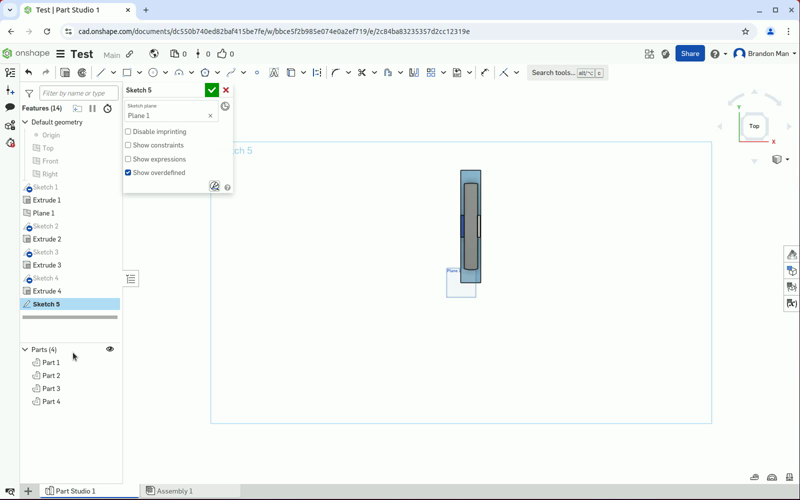
key(y)
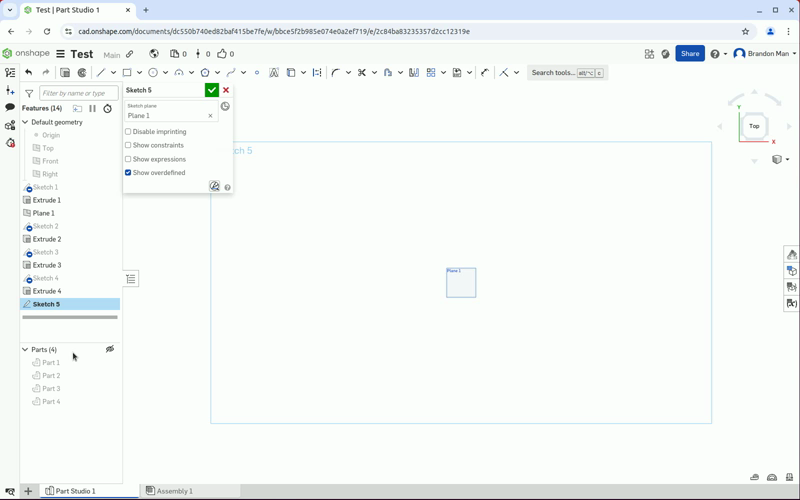
key(l)
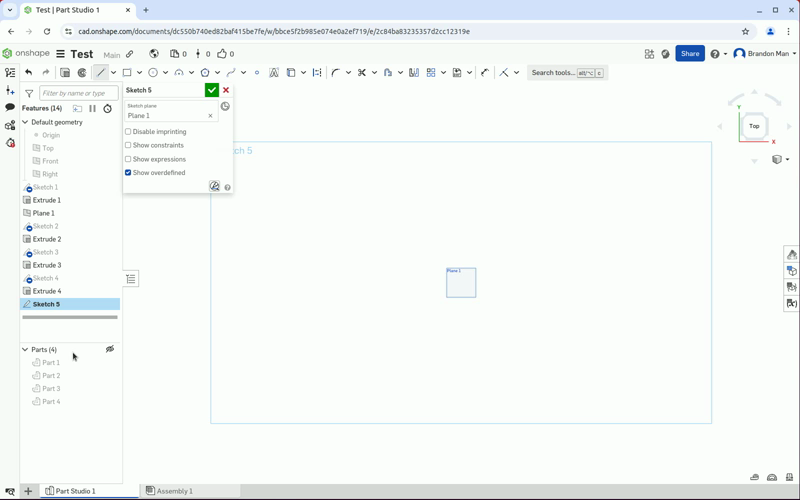
key_down(shift)
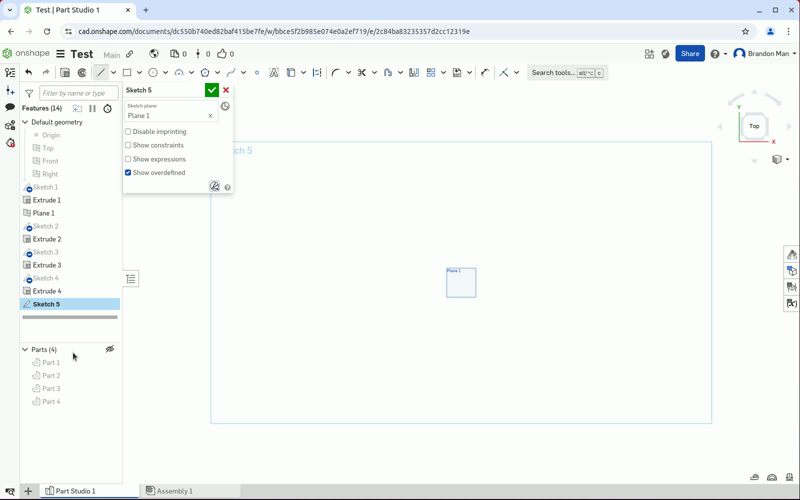
mouse_move(464, 237)
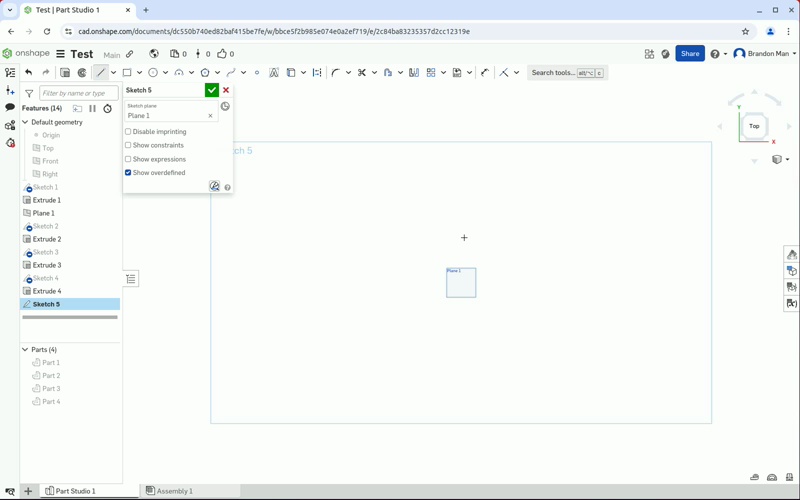
click(464, 237)
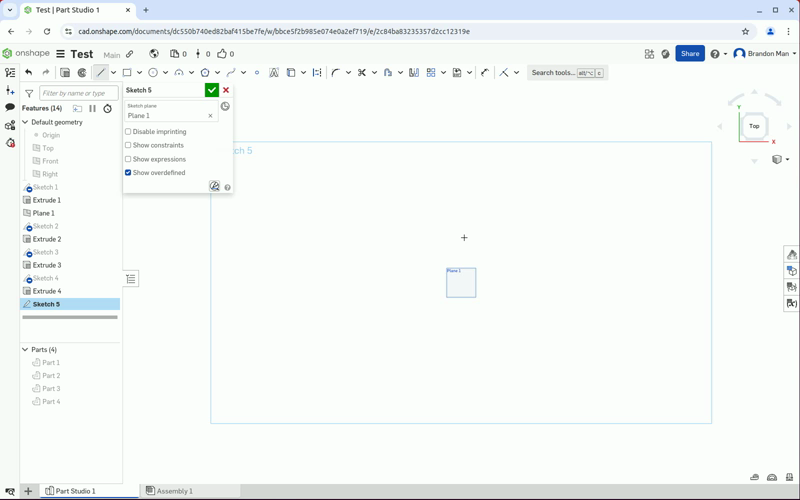
key_up(shift)
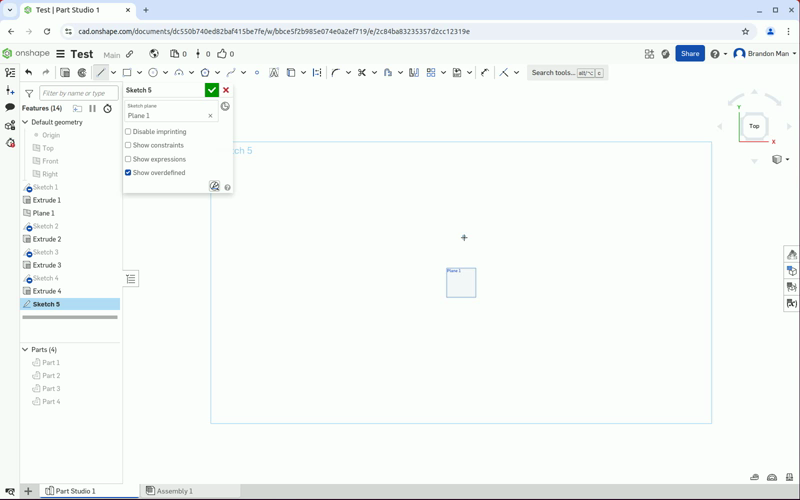
key_down(shift)
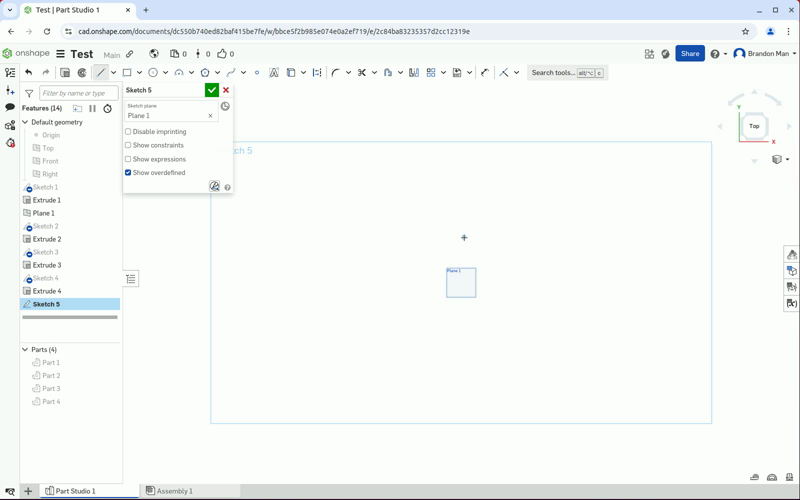
mouse_move(494, 237)
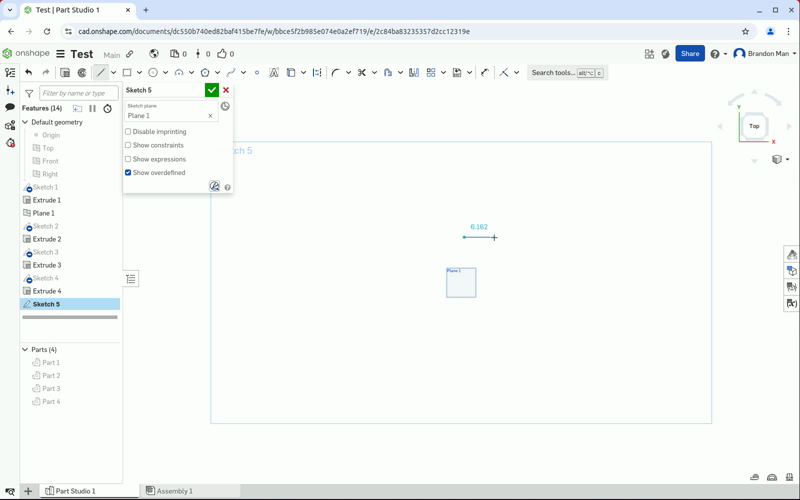
mouse_move(478, 237)
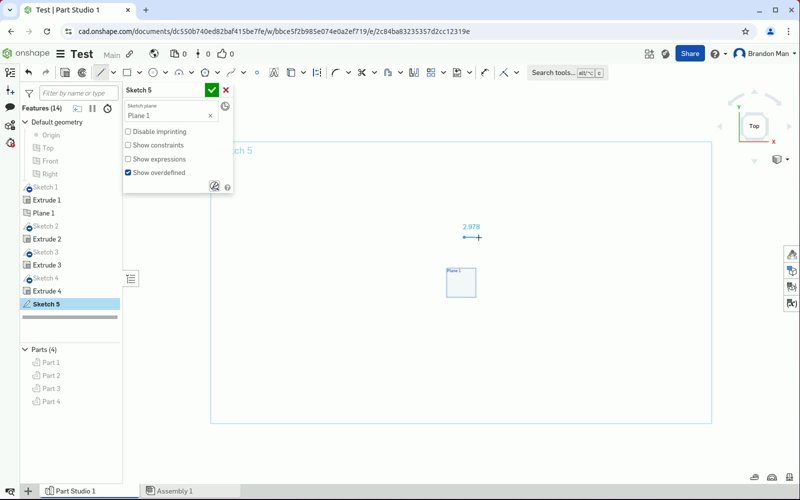
click(478, 237)
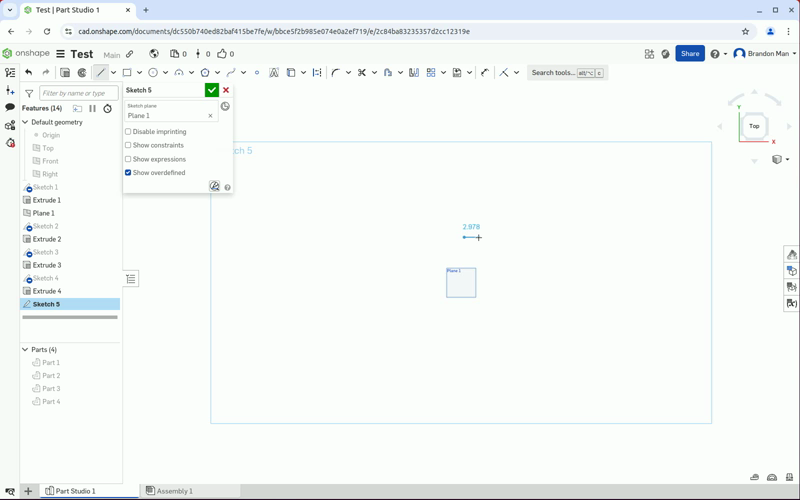
key_up(shift)
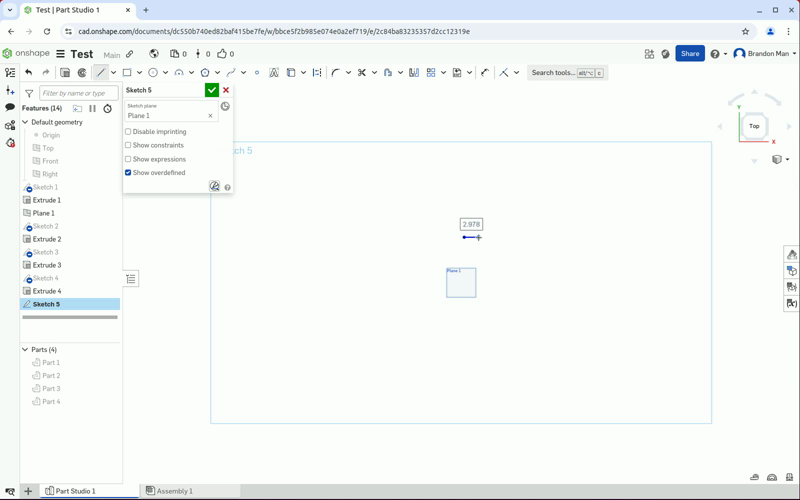
key_down(shift)
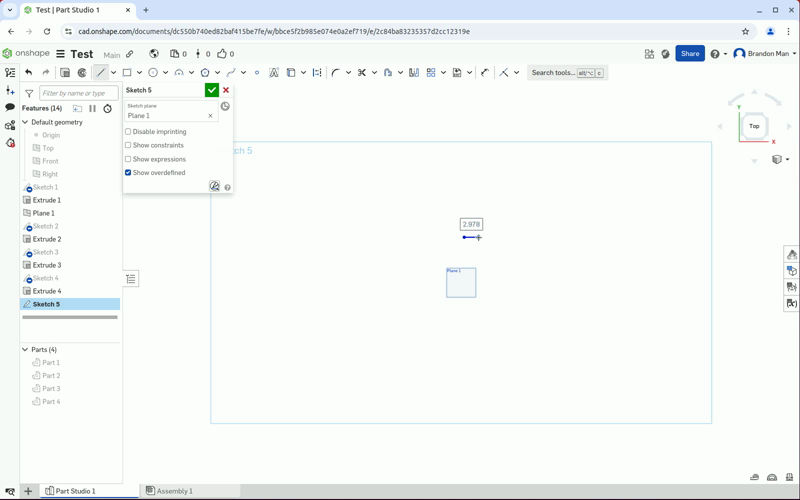
mouse_move(508, 237)
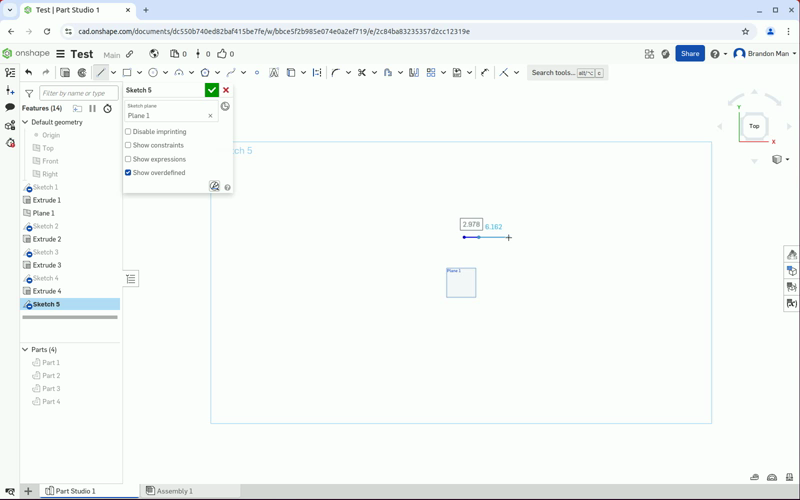
mouse_move(478, 215)
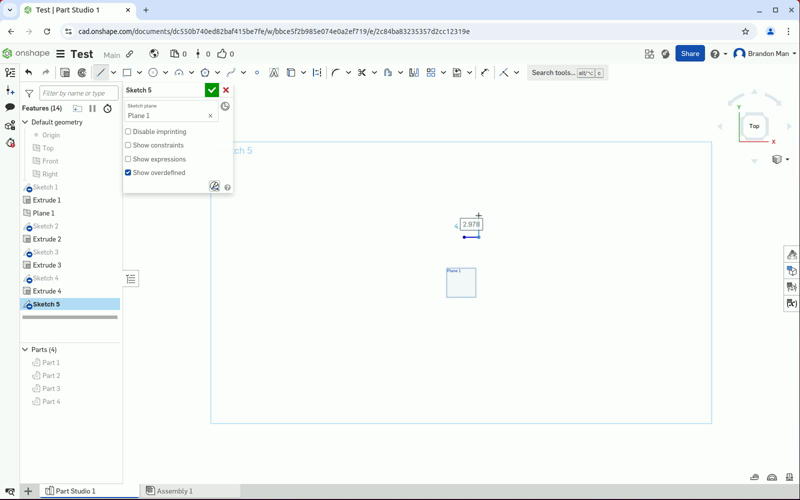
click(478, 215)
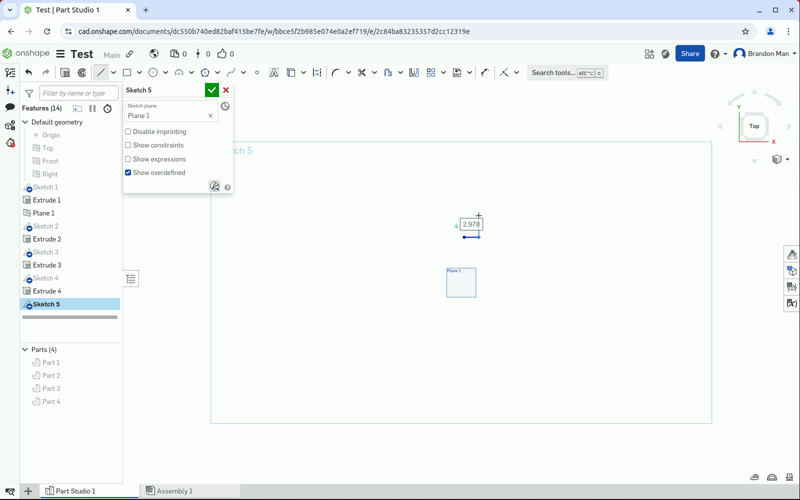
key_up(shift)
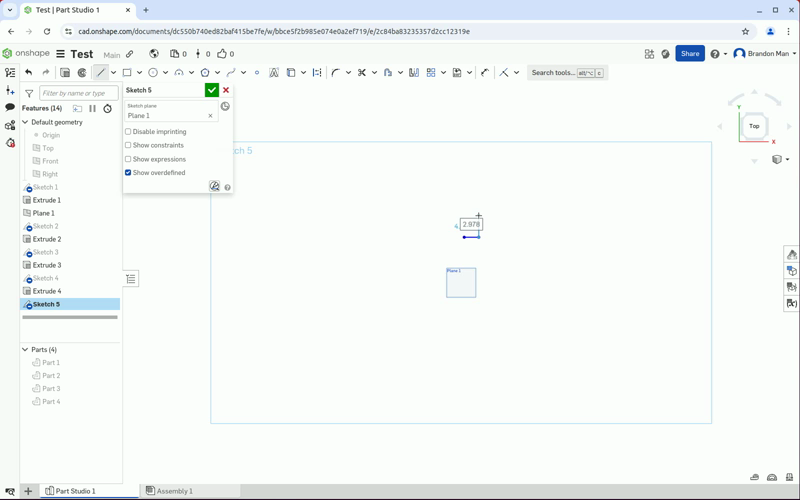
key_down(shift)
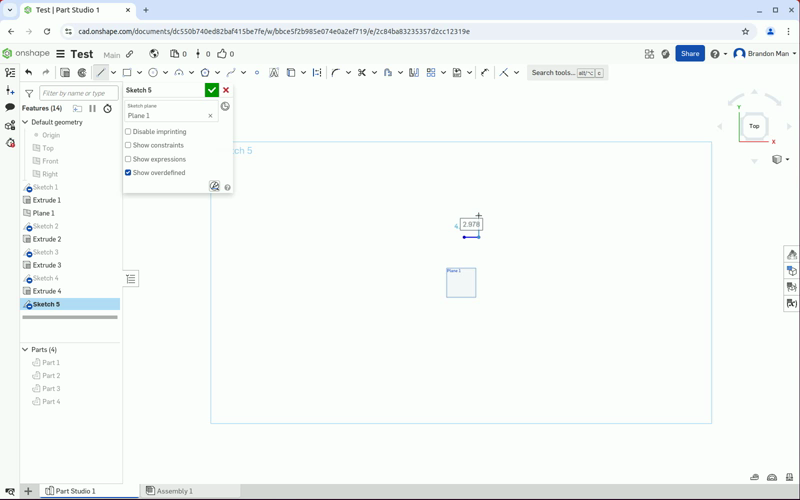
mouse_move(508, 215)
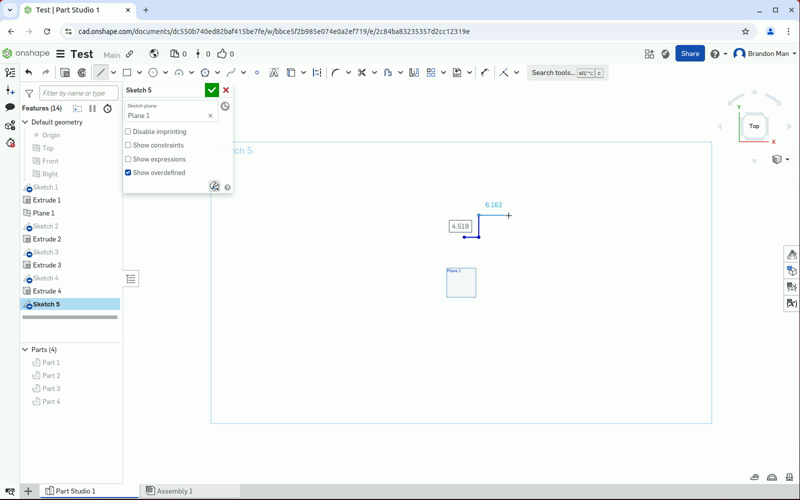
mouse_move(464, 215)
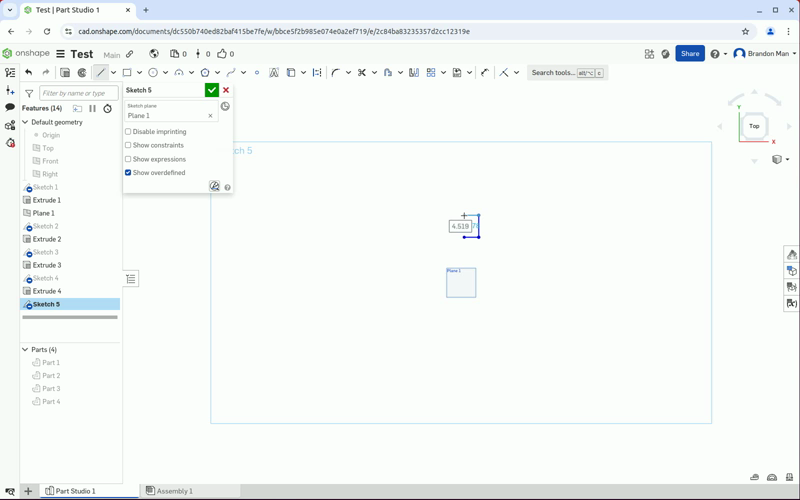
click(464, 215)
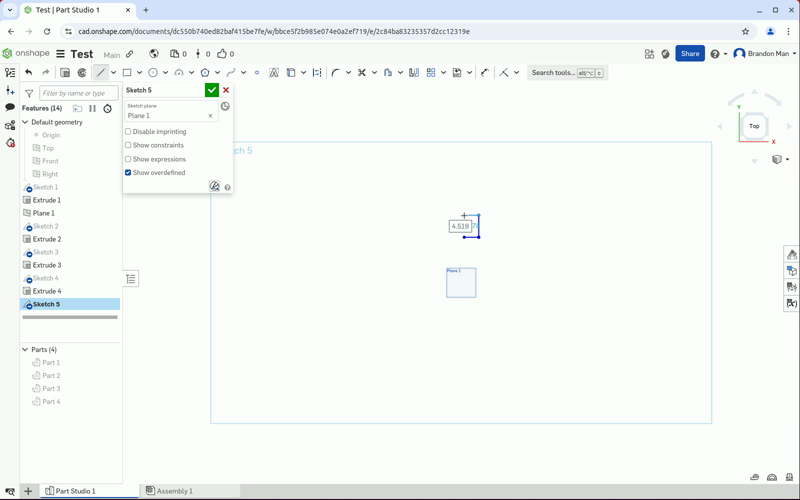
key_up(shift)
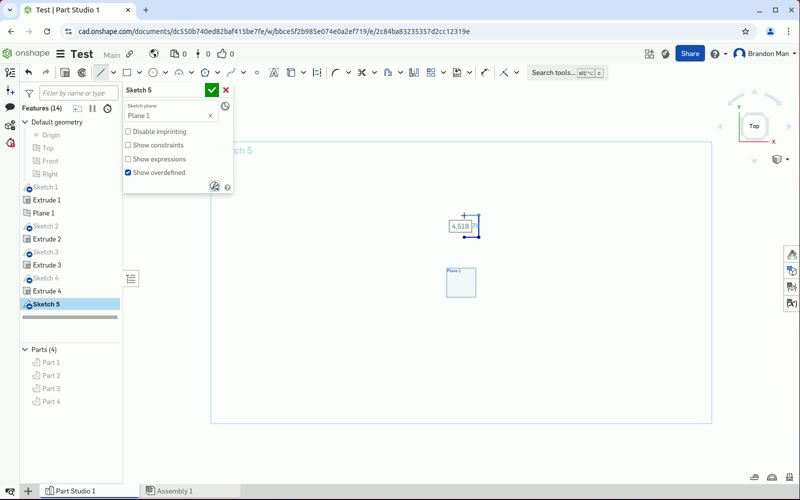
mouse_move(494, 215)
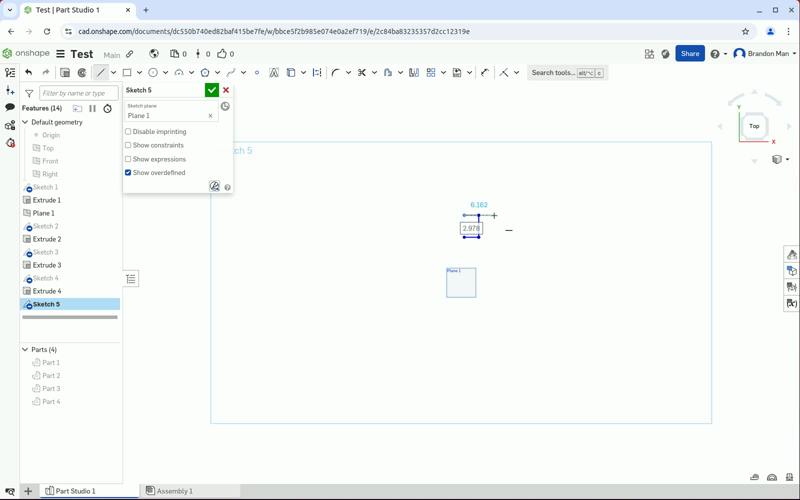
key_down(shift)
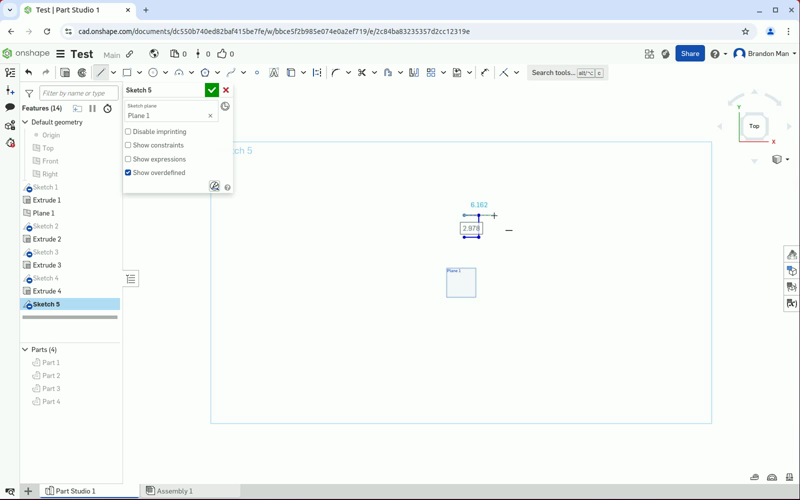
mouse_move(464, 237)
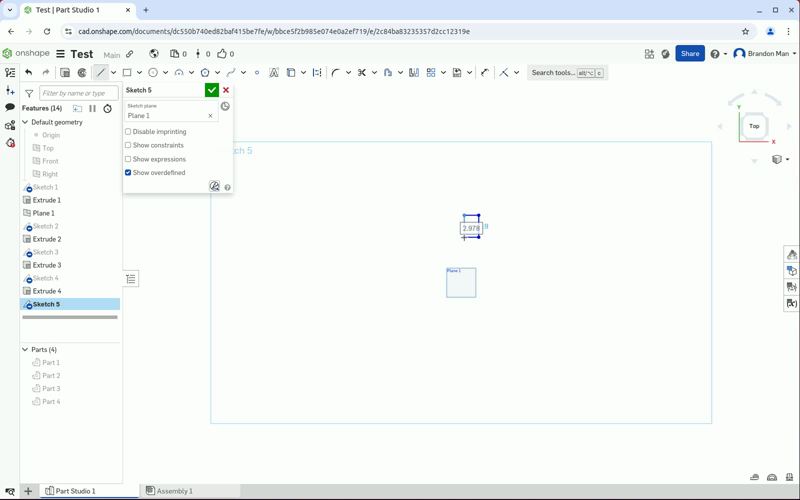
key_up(shift)
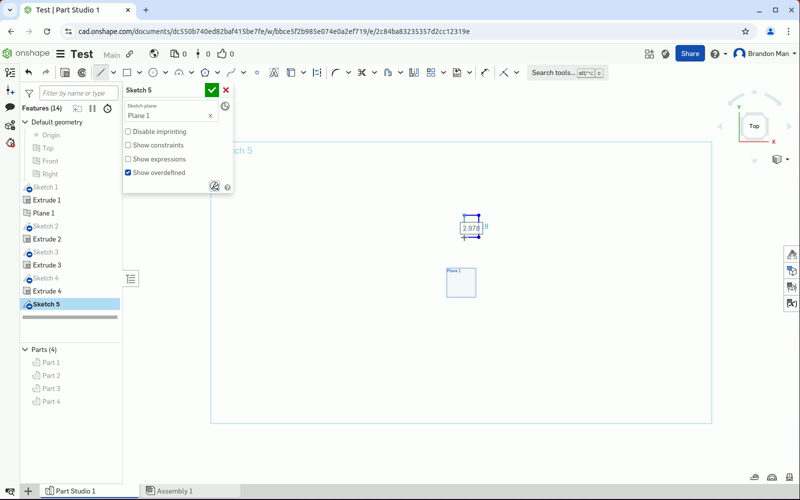
click(464, 237)
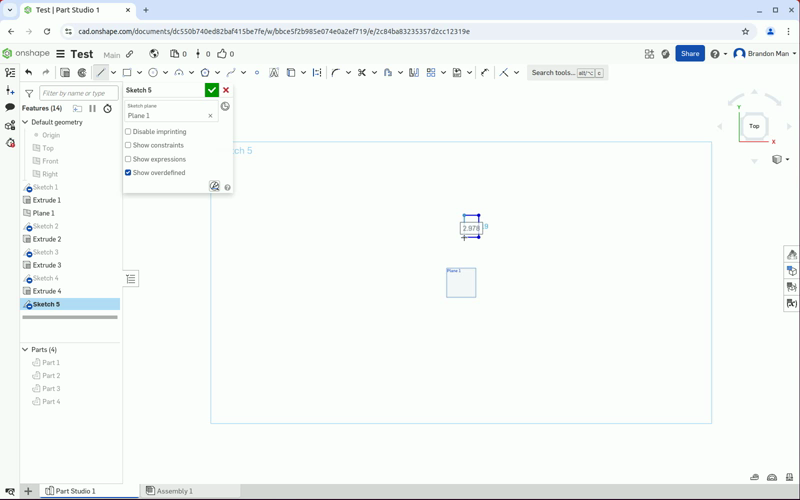
key(esc)
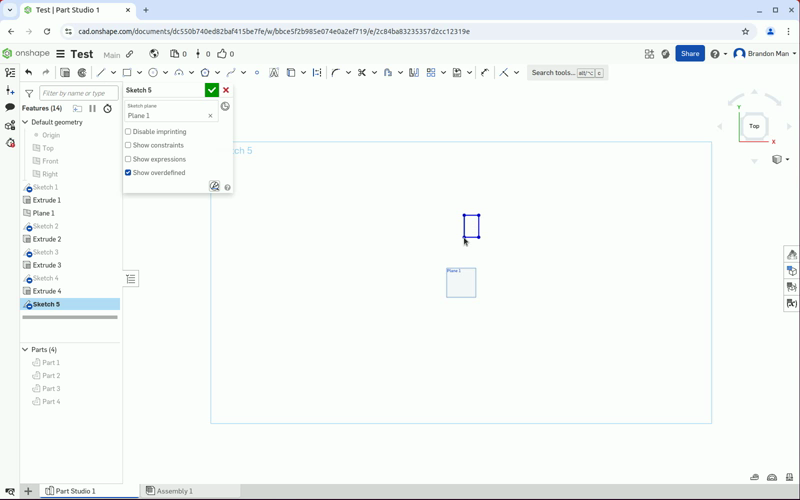
mouse_move(474, 233)
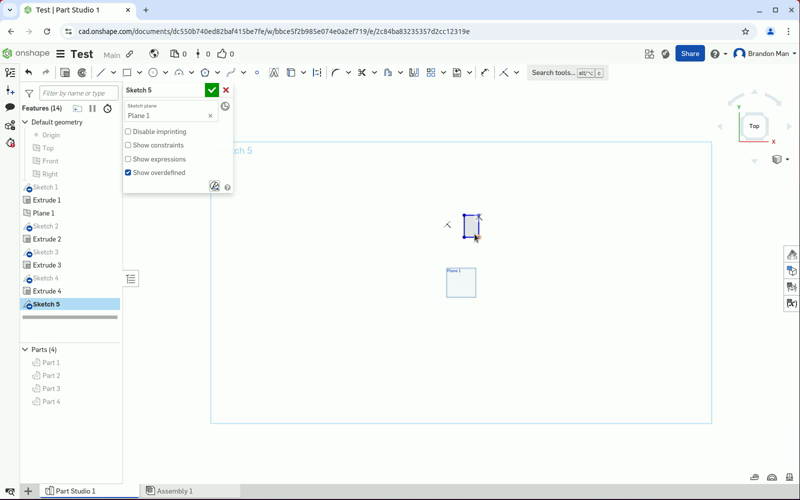
scroll(6)
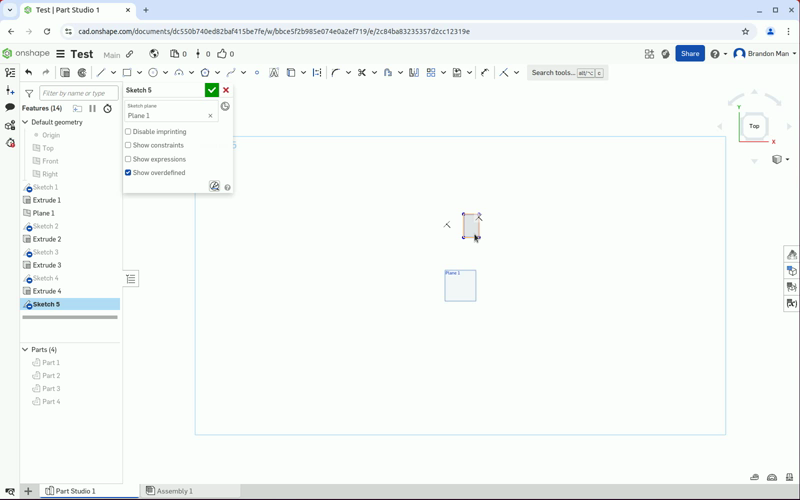
scroll(6)
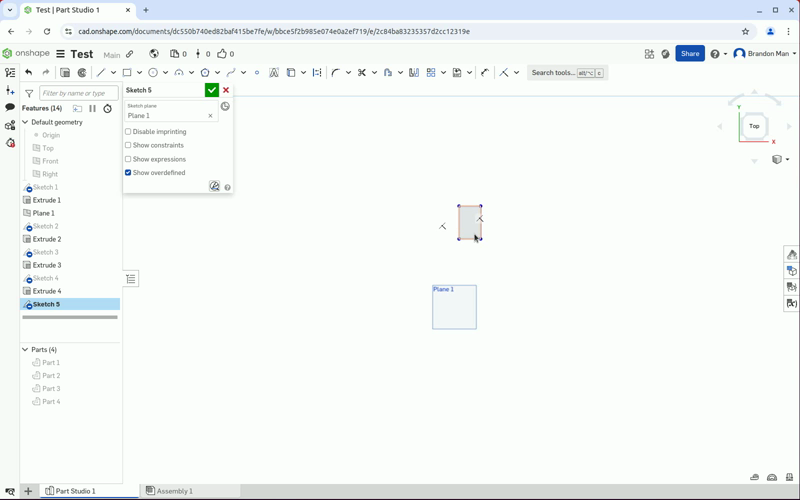
scroll(6)
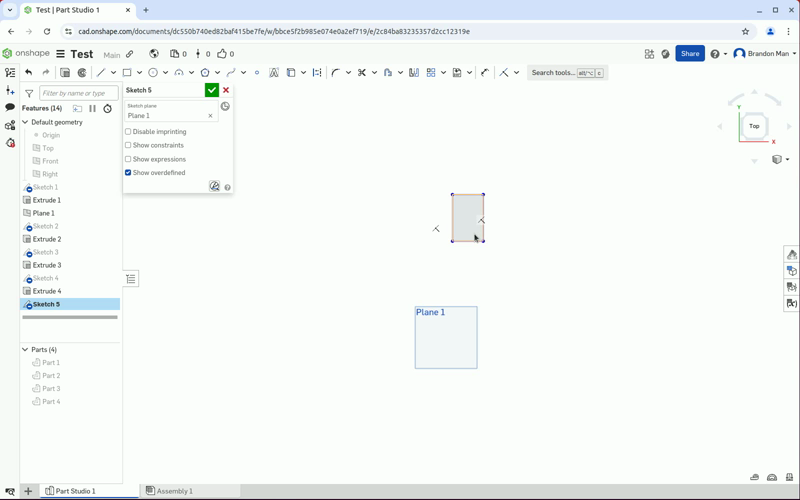
scroll(6)
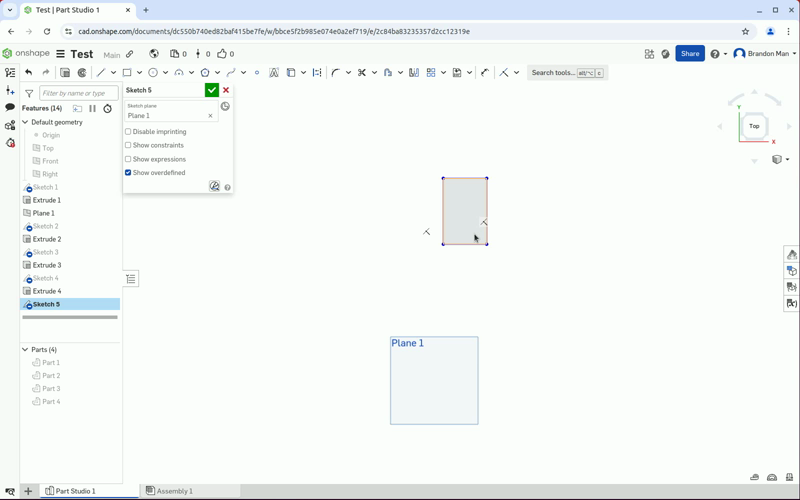
scroll(6)
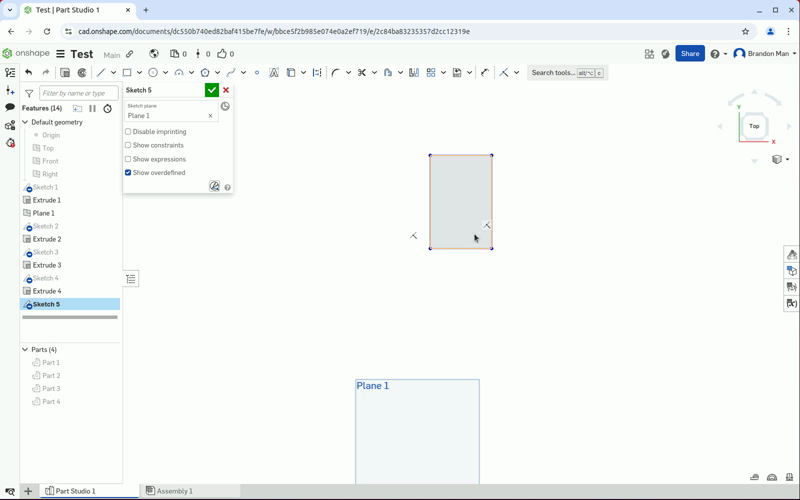
scroll(6)
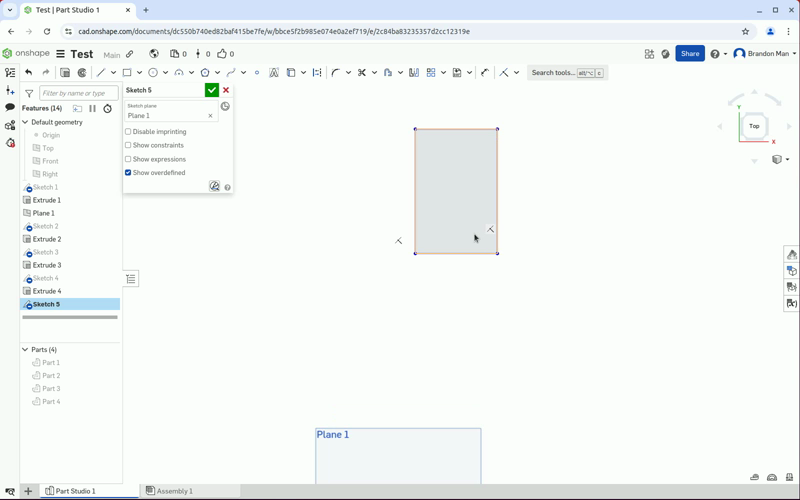
scroll(6)
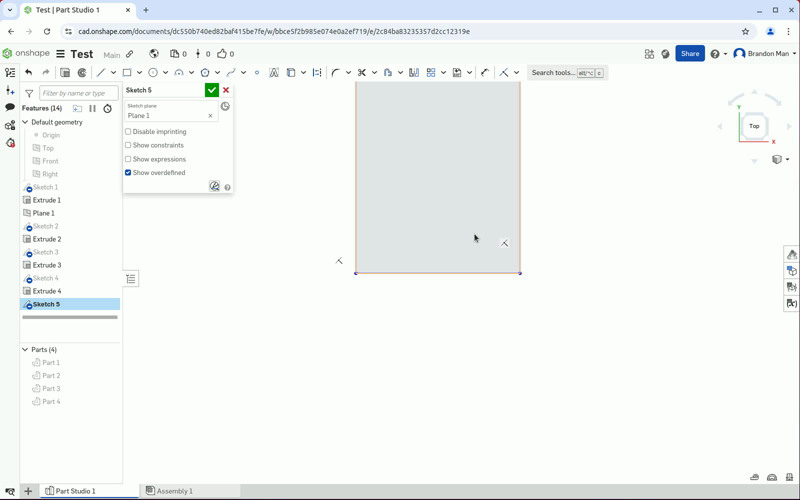
click(474, 233)
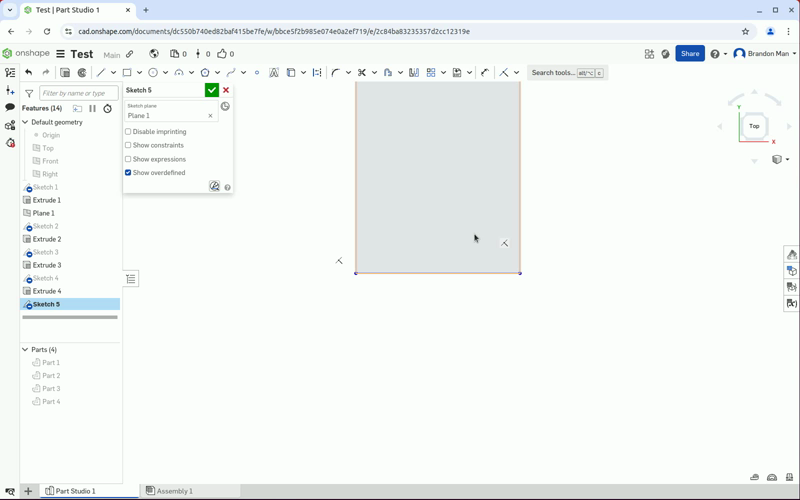
scroll(-6)
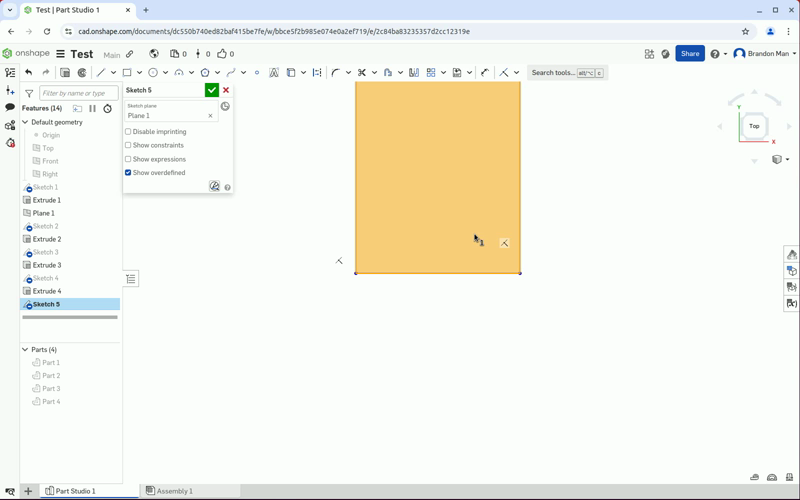
scroll(-6)
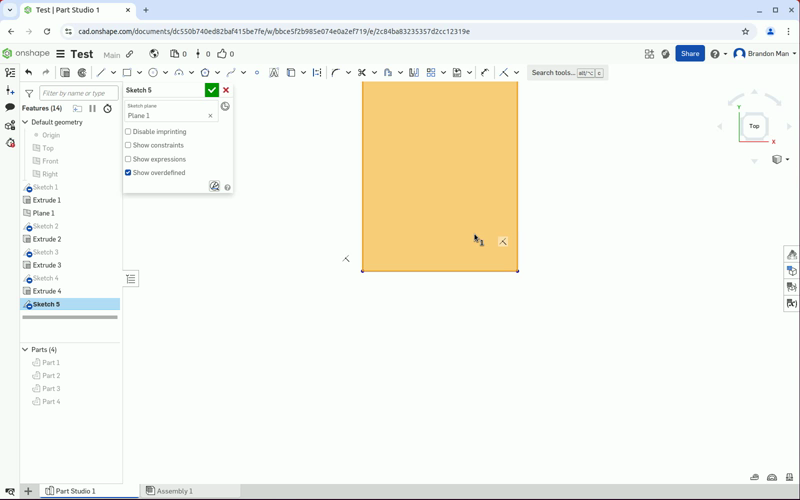
scroll(-6)
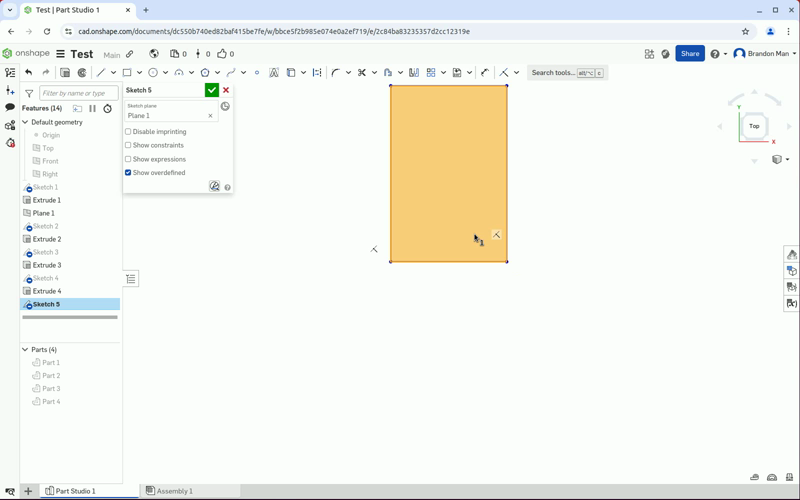
scroll(-6)
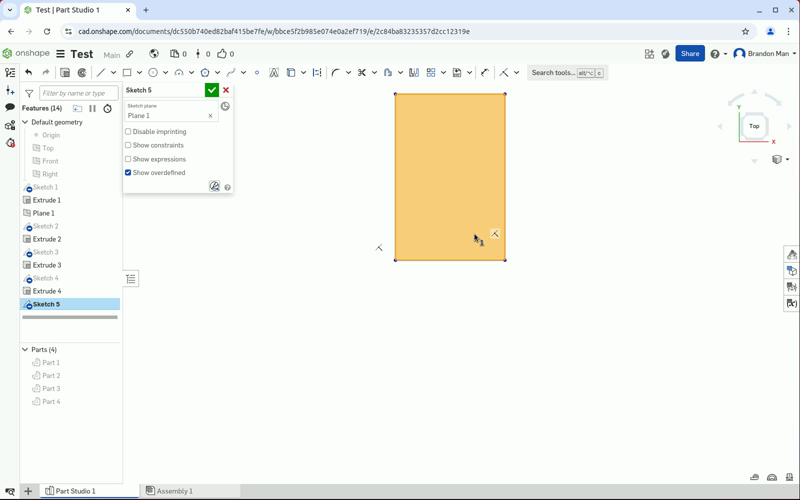
scroll(-6)
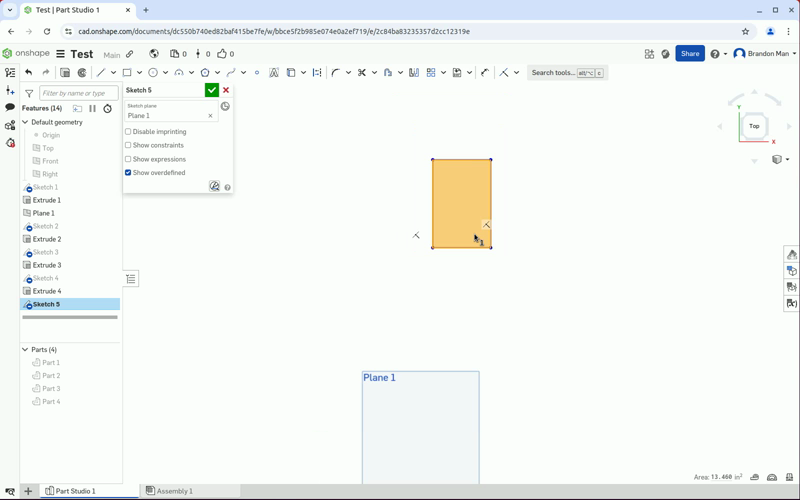
scroll(-6)
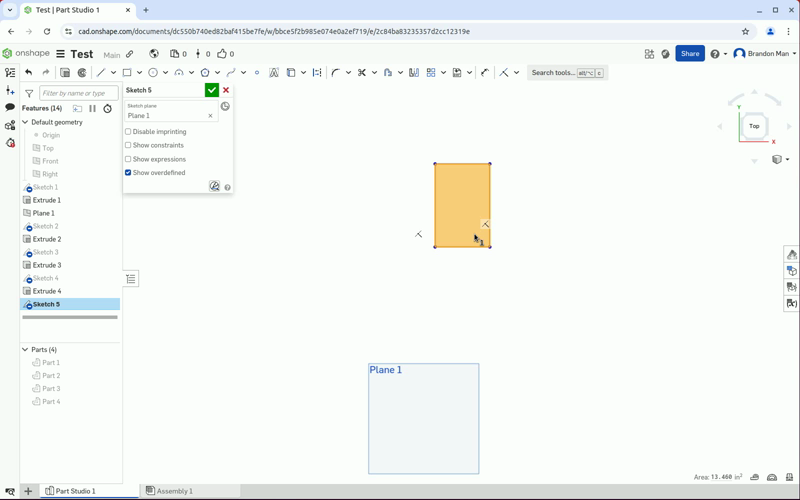
scroll(-6)
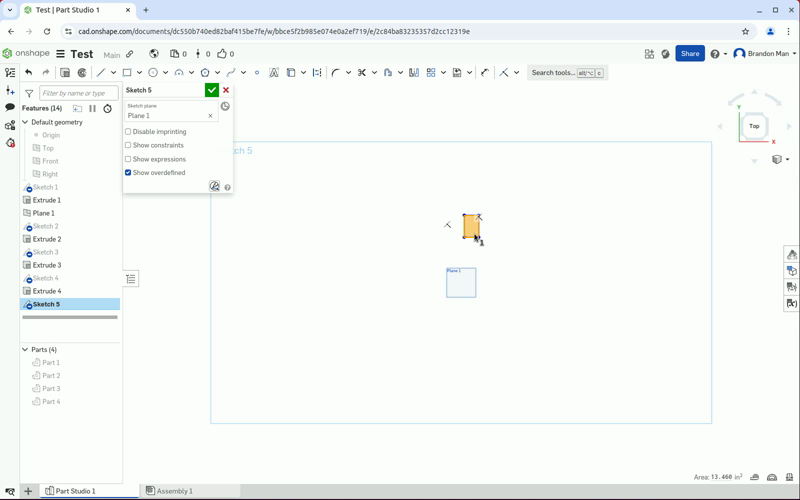
mouse_move(73, 352)
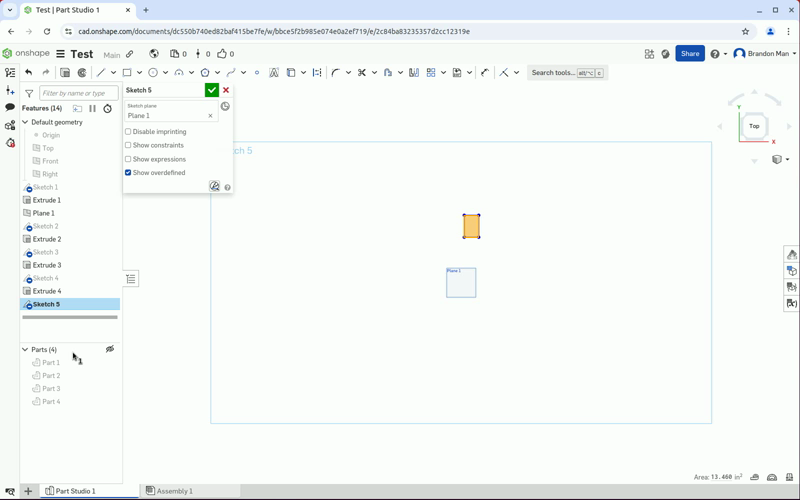
key(shift+y)
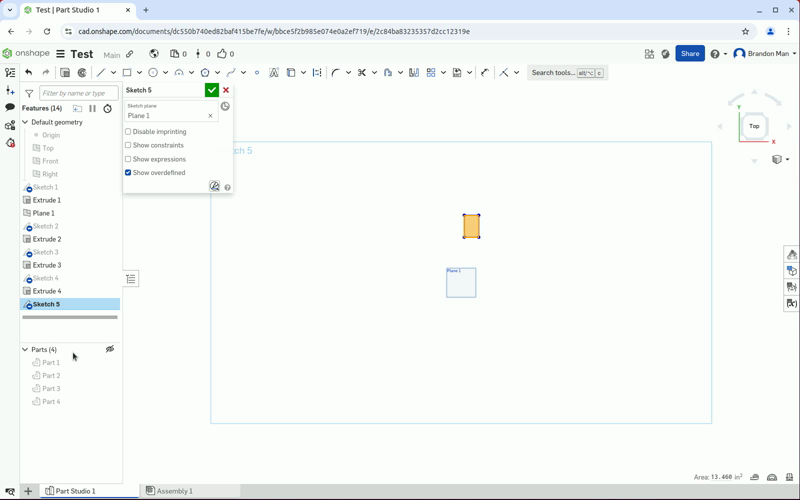
key(shift+e)
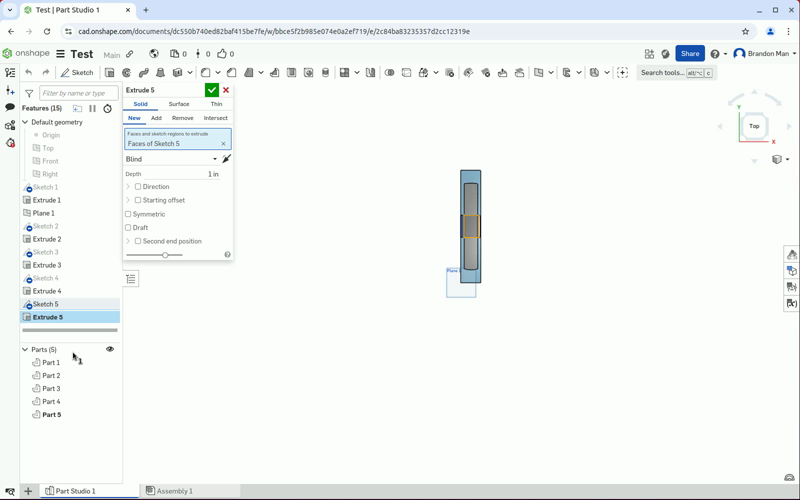
mouse_move(143, 106)
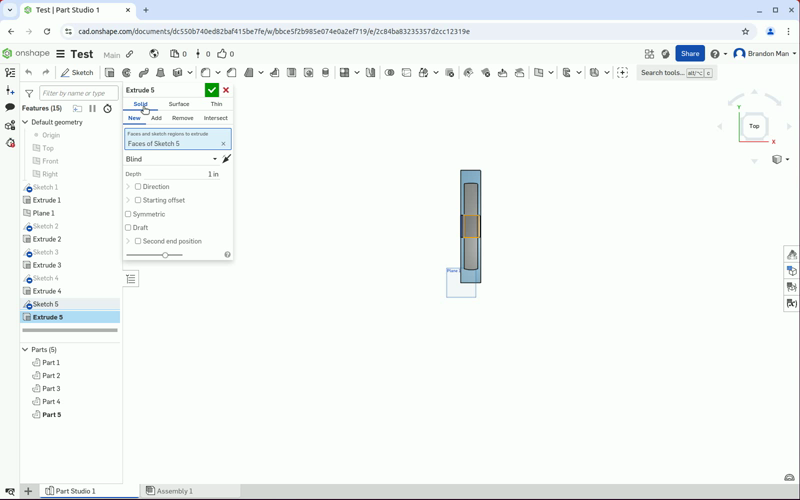
click(143, 106)
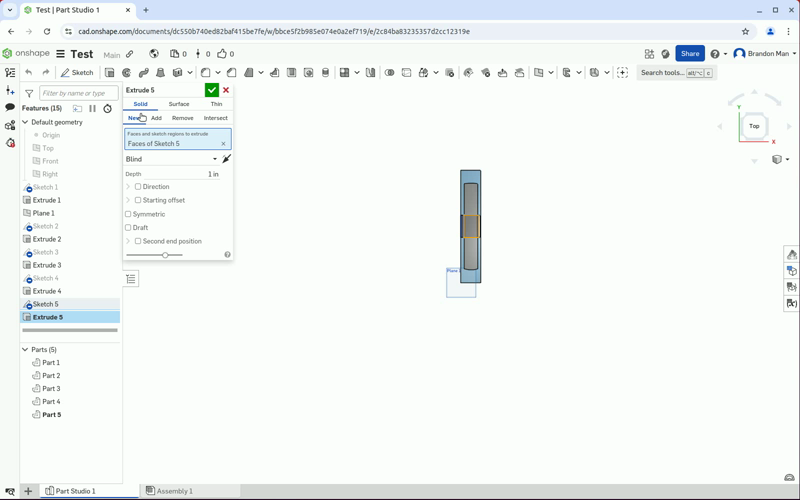
mouse_move(137, 120)
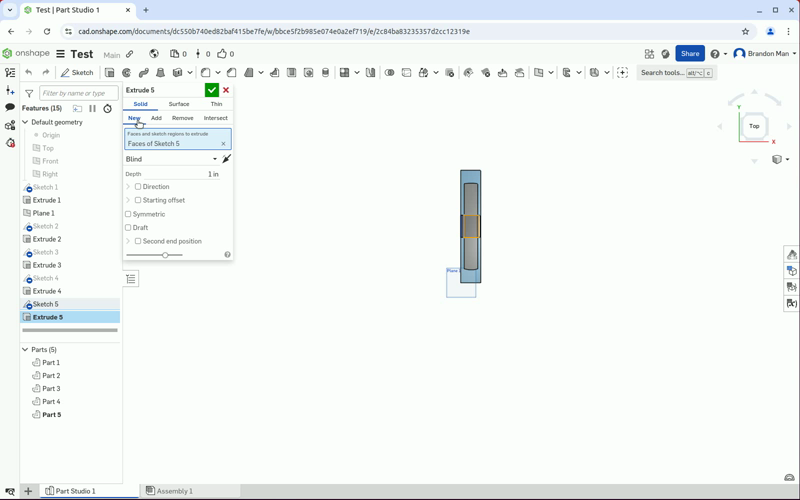
click(137, 120)
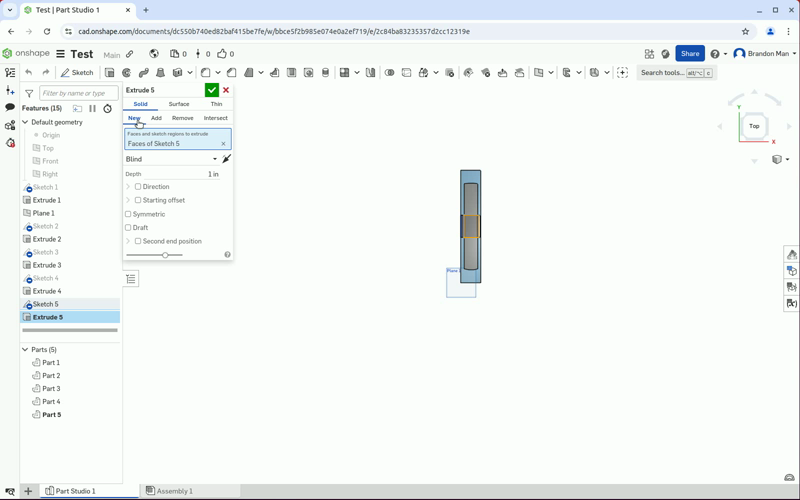
key(tab, 4)
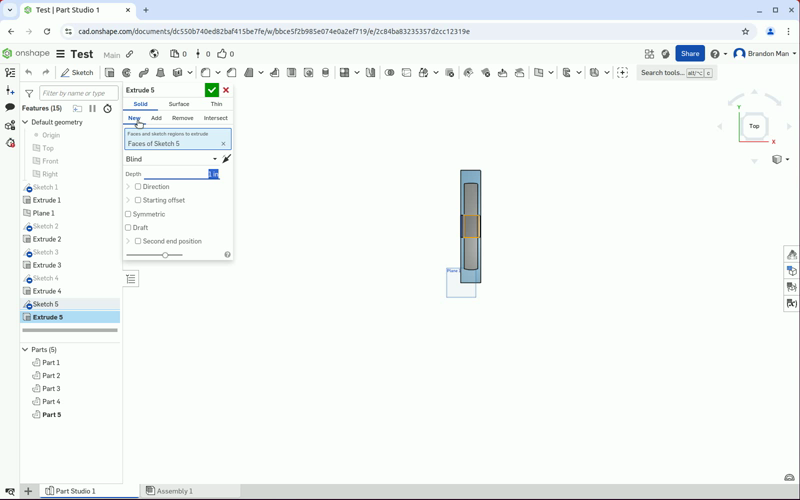
text(2.166)
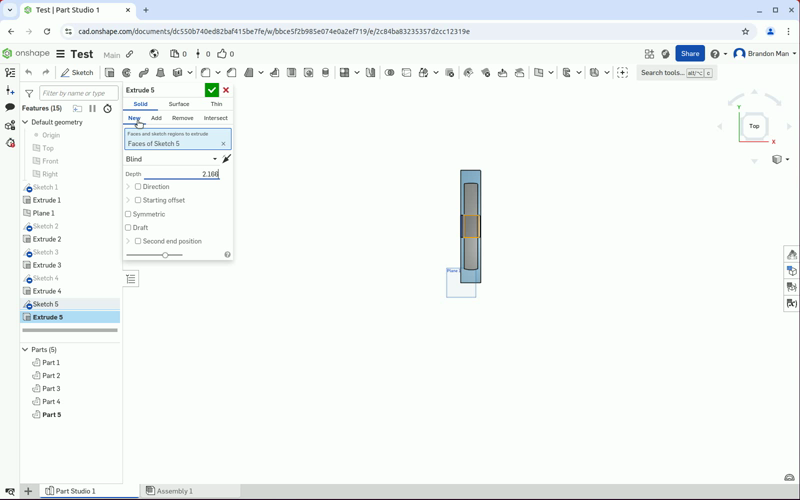
key(enter)
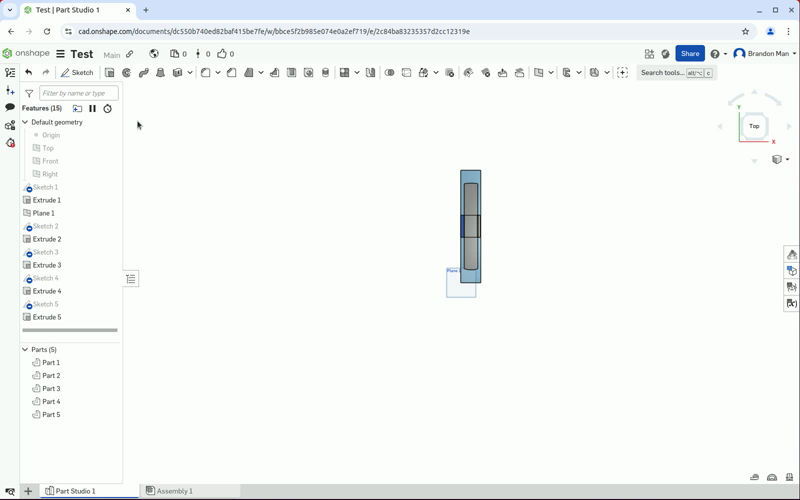
key(shift+h)
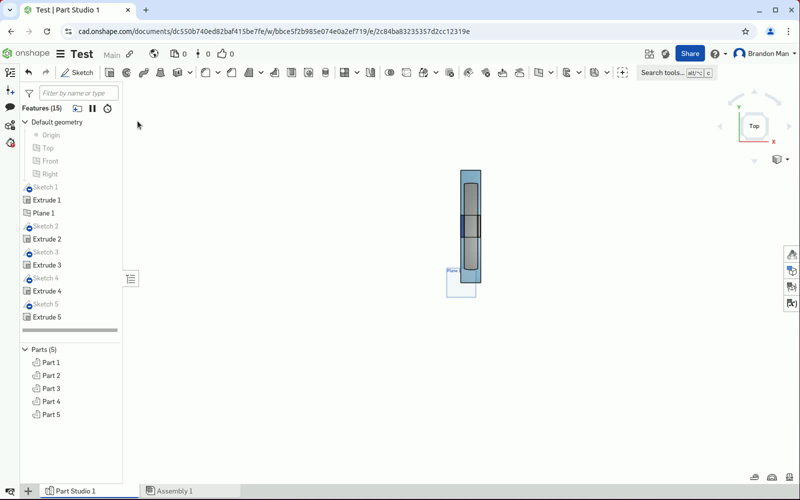
key(shift+h)
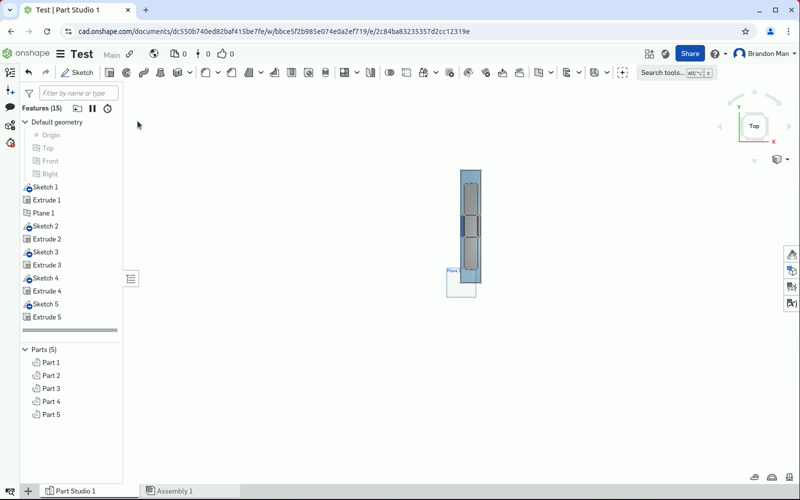
key(shift+7)
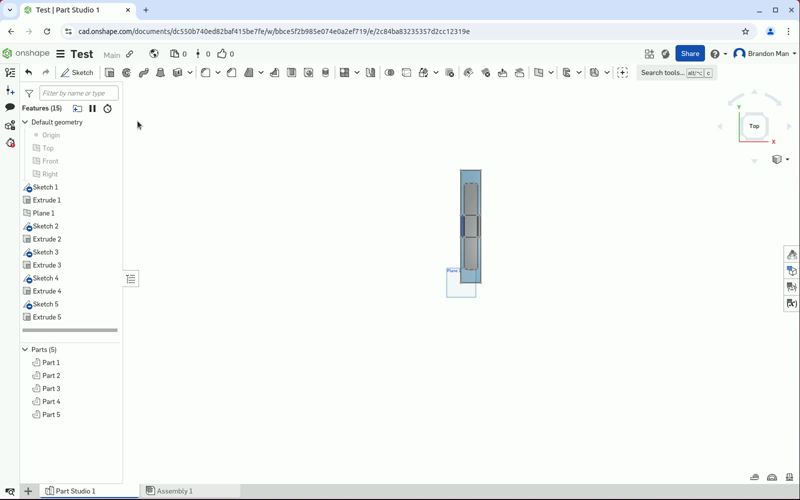
key(up, 3)
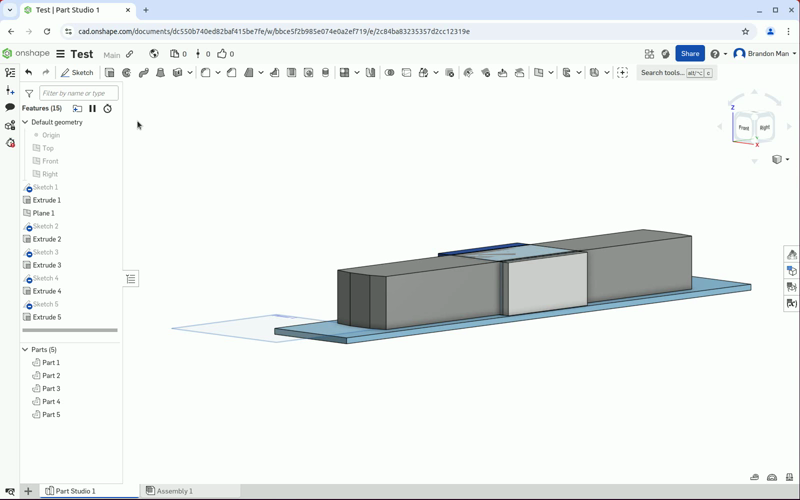
key(left, 3)
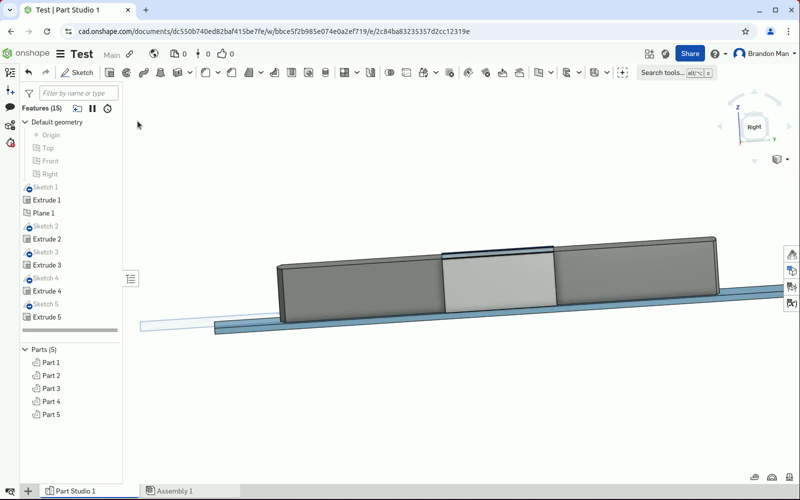
key(right, 3)
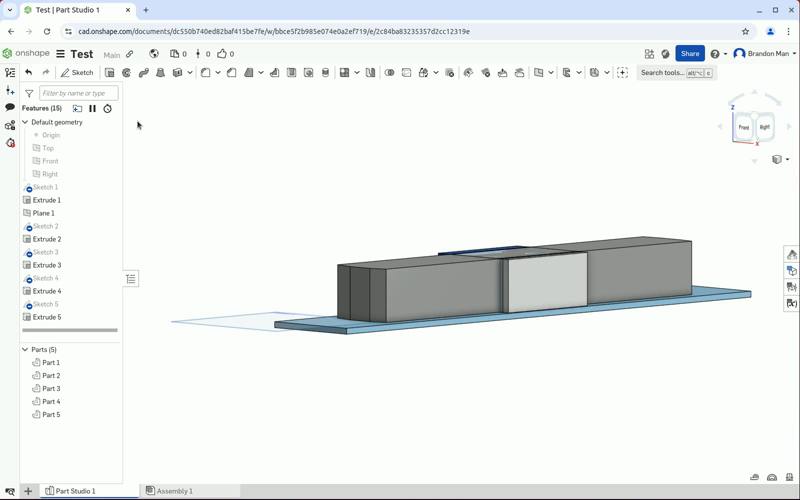
key(down, 3)
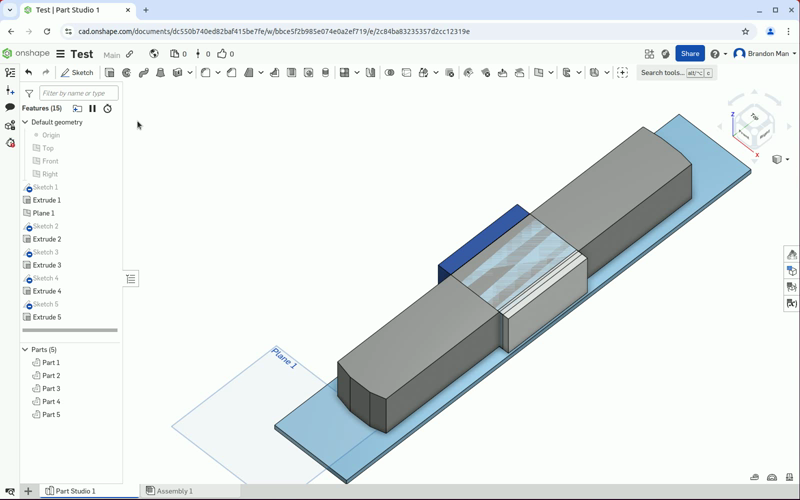
mouse_move(73, 189)
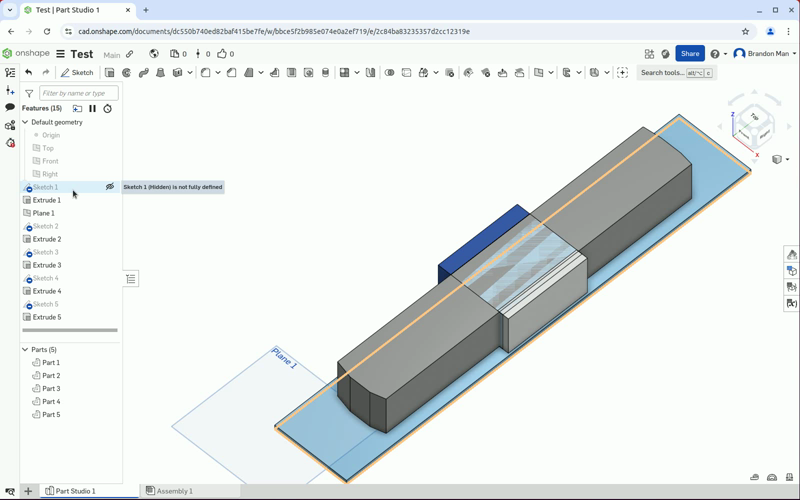
click(73, 189)